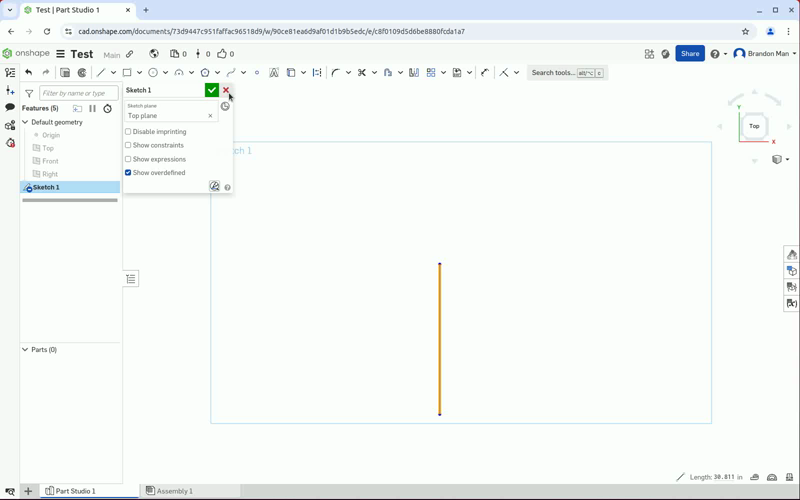
key(shift+h)
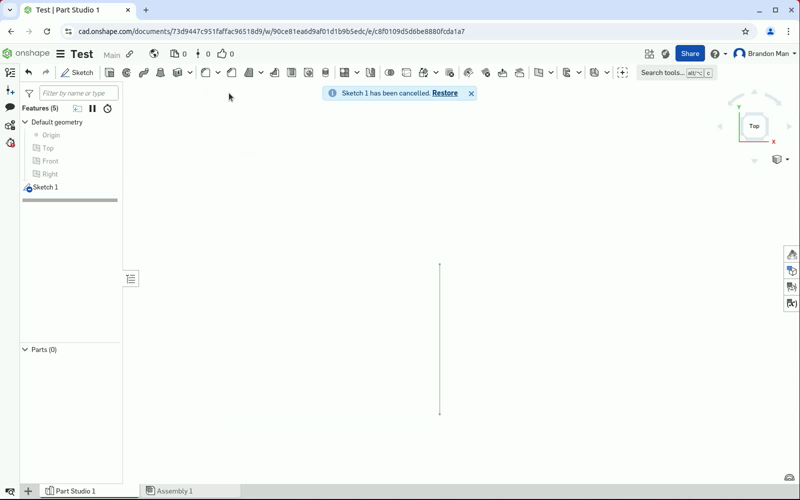
key(shift+s)
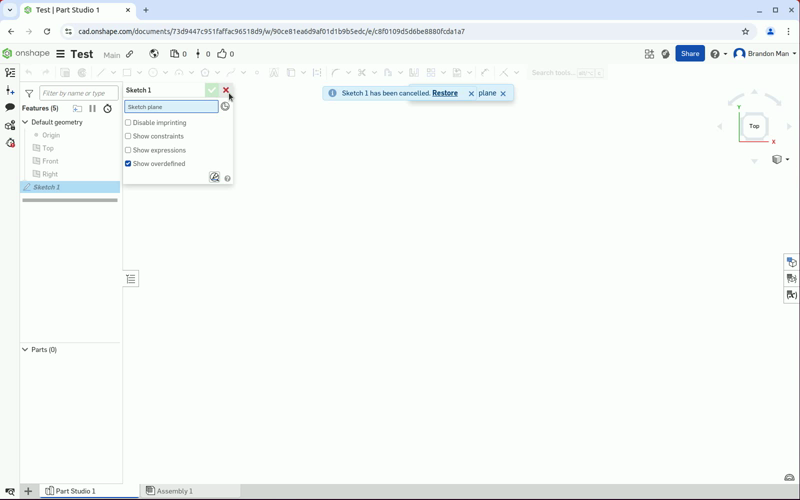
mouse_move(73, 150)
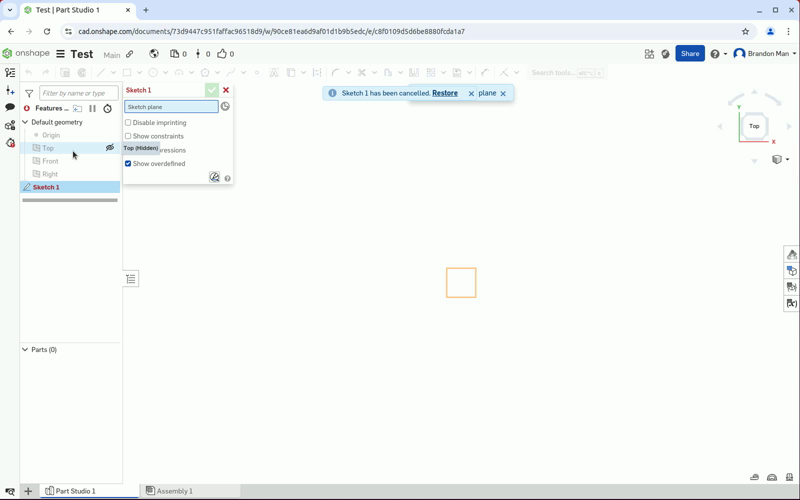
click(73, 150)
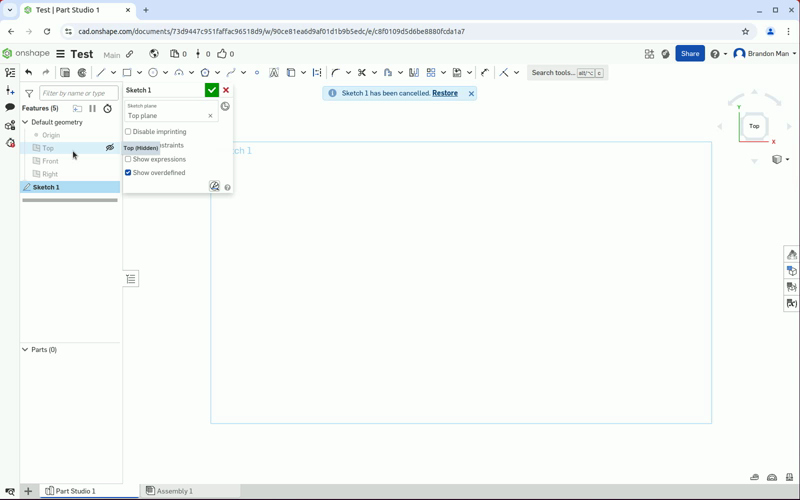
mouse_move(73, 352)
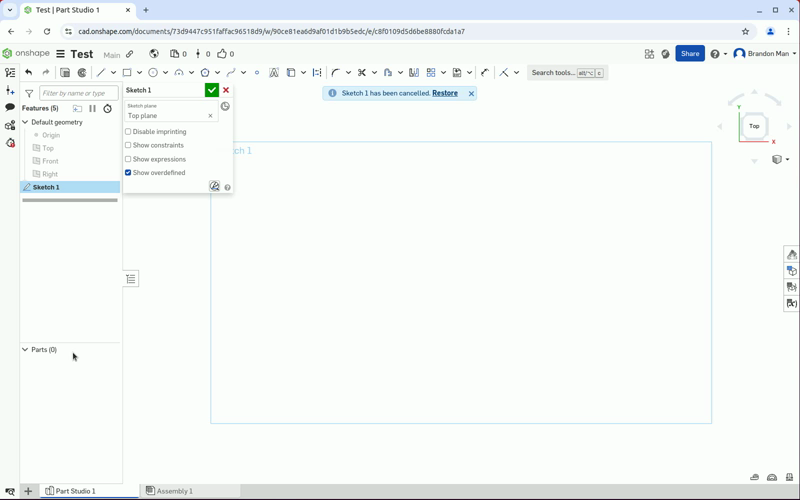
key(y)
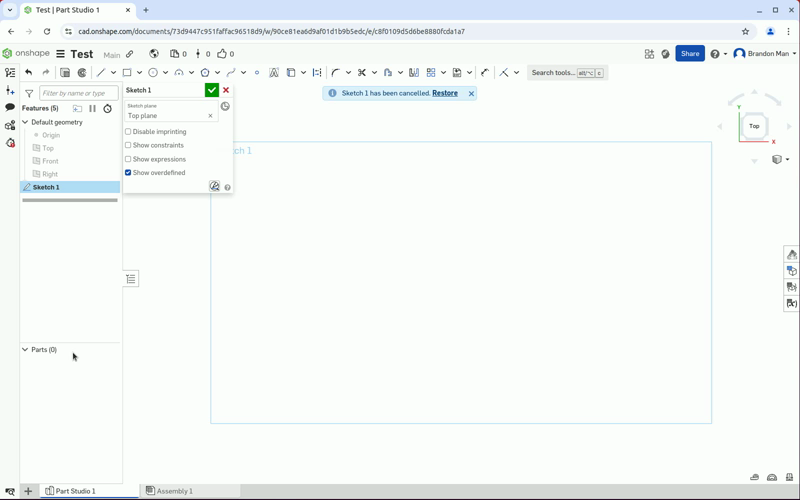
key(a)
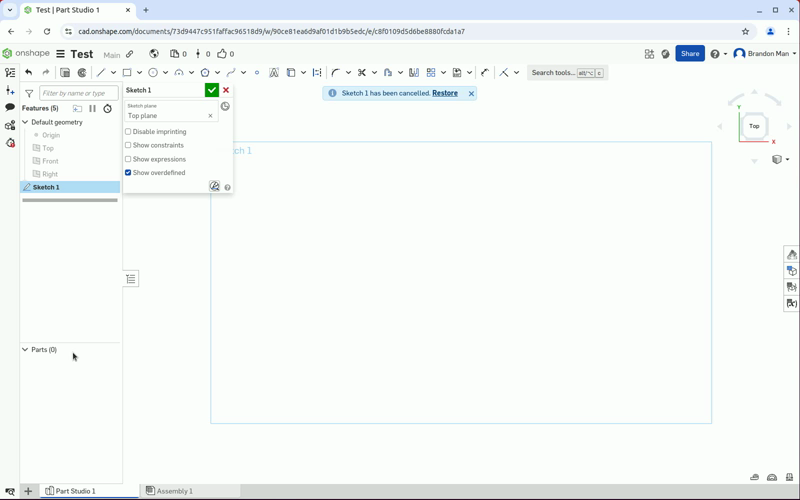
key_down(shift)
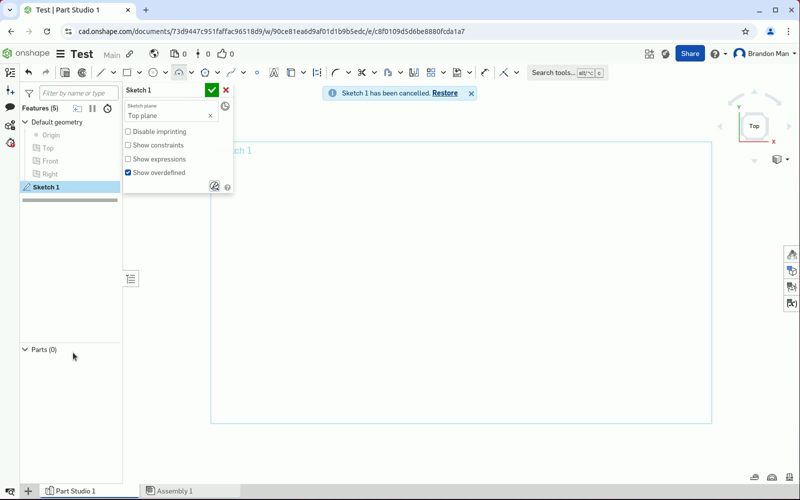
mouse_move(451, 282)
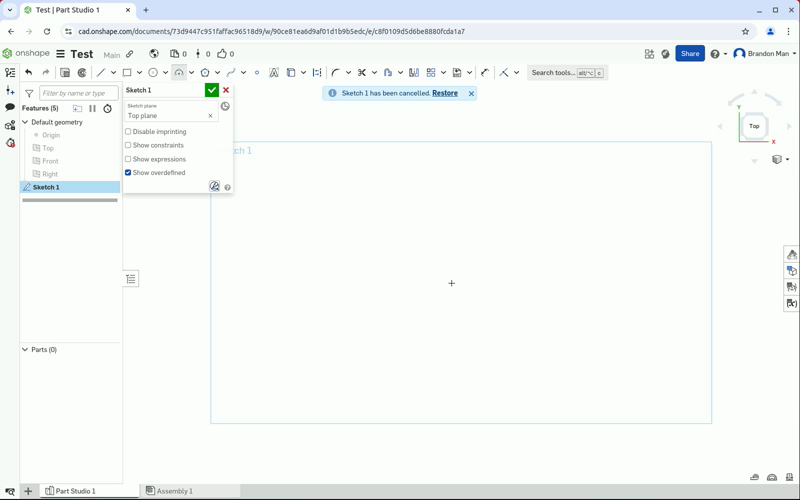
click(451, 282)
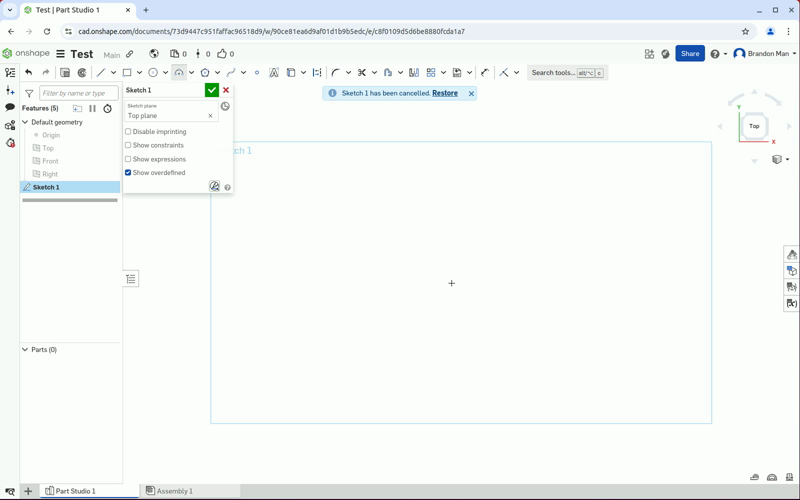
key_up(shift)
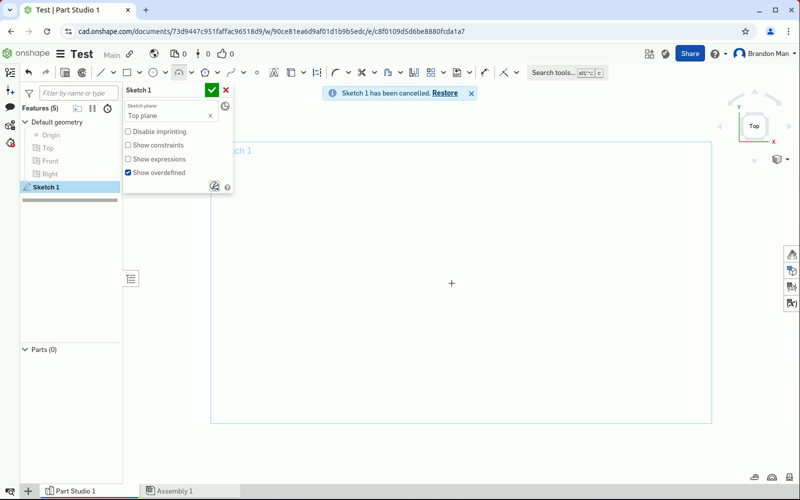
key_down(shift)
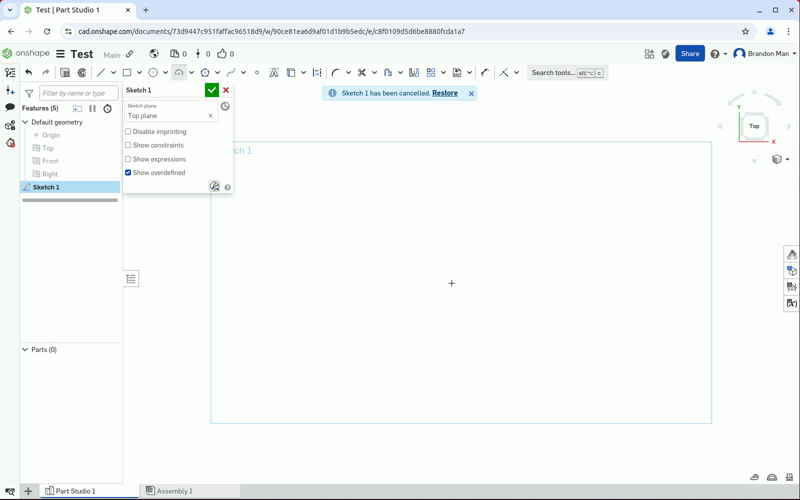
mouse_move(469, 282)
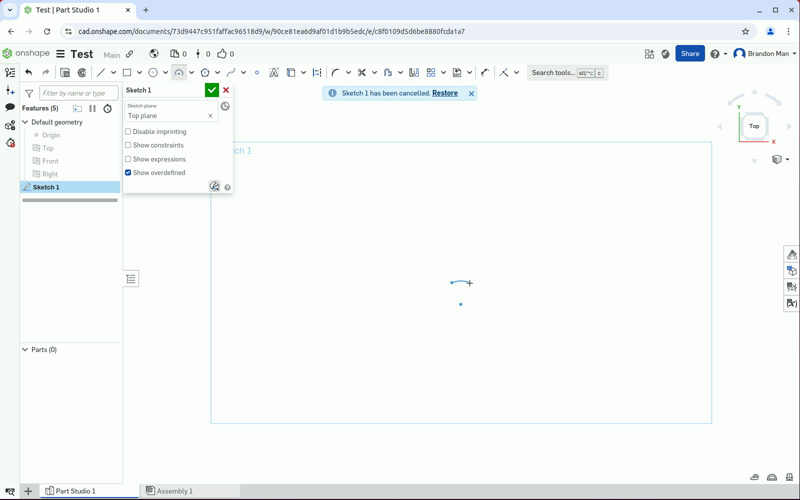
click(469, 282)
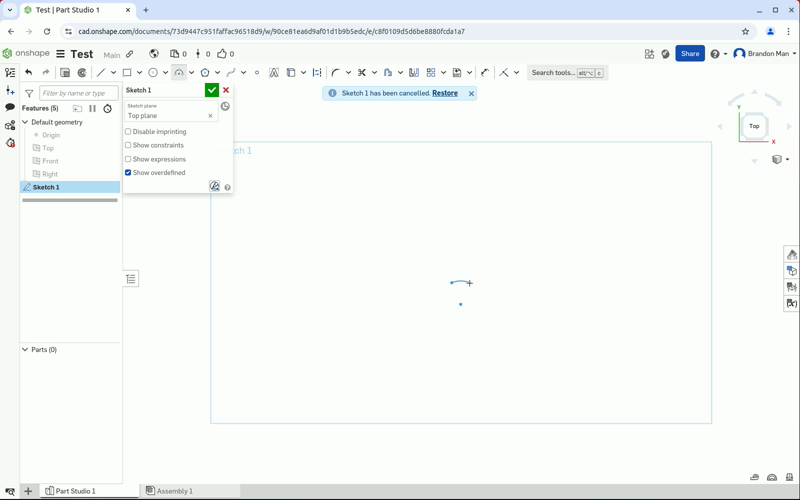
mouse_move(460, 292)
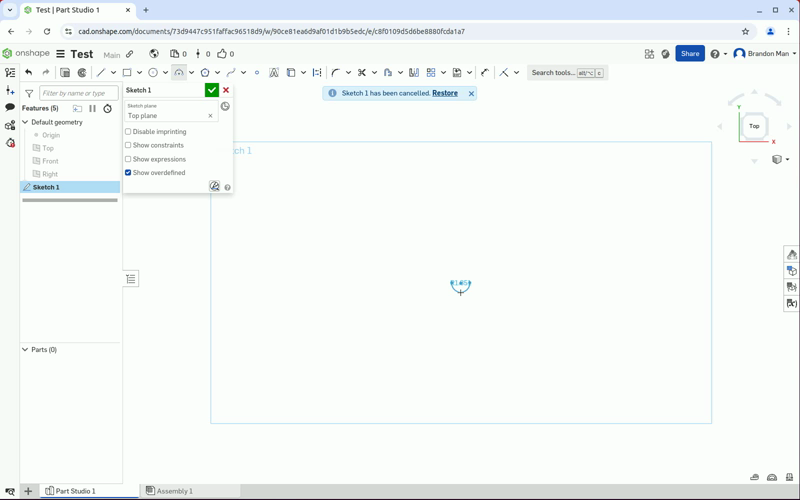
click(460, 292)
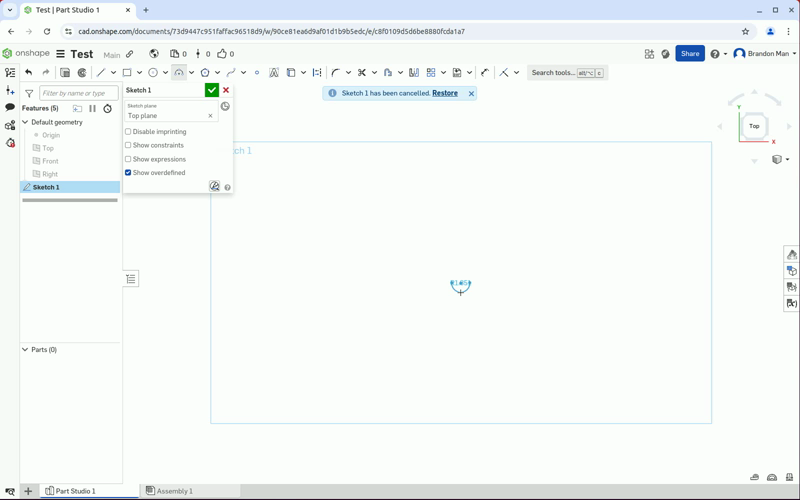
key_up(shift)
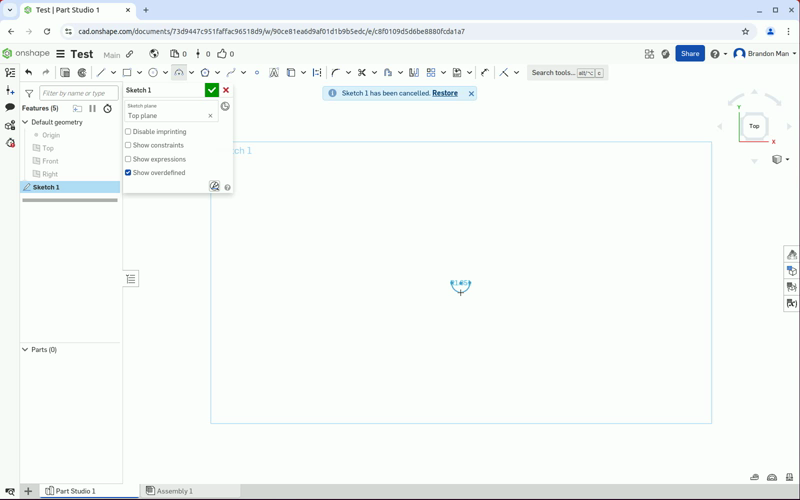
key(esc)
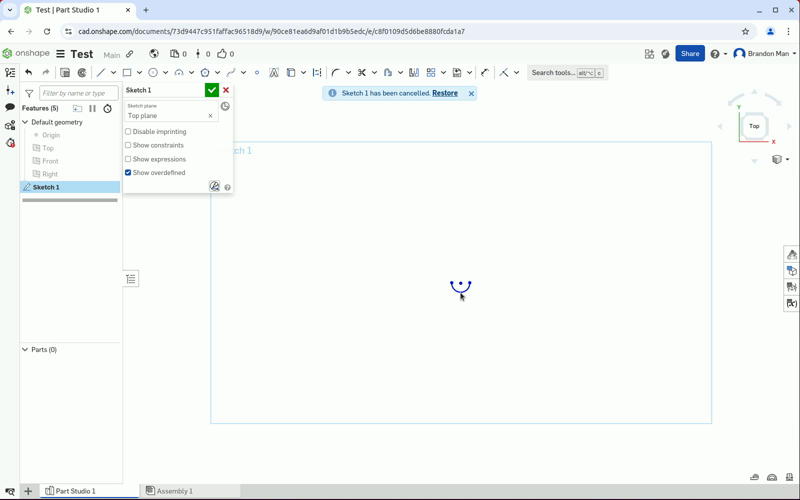
key(l)
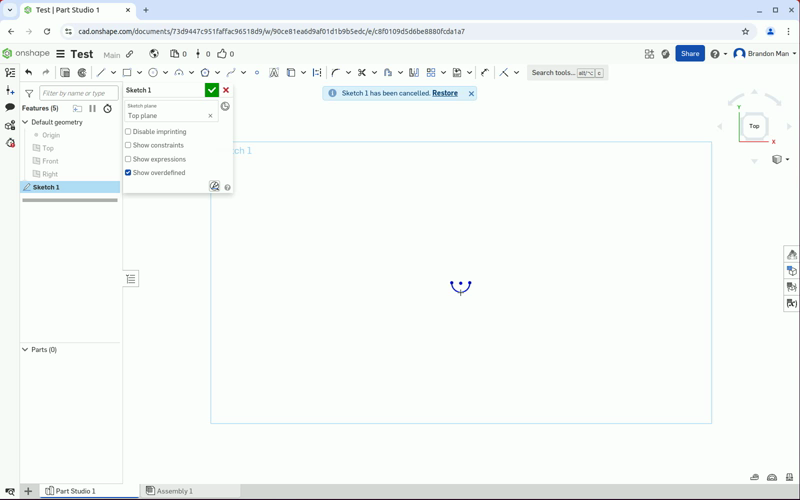
mouse_move(469, 282)
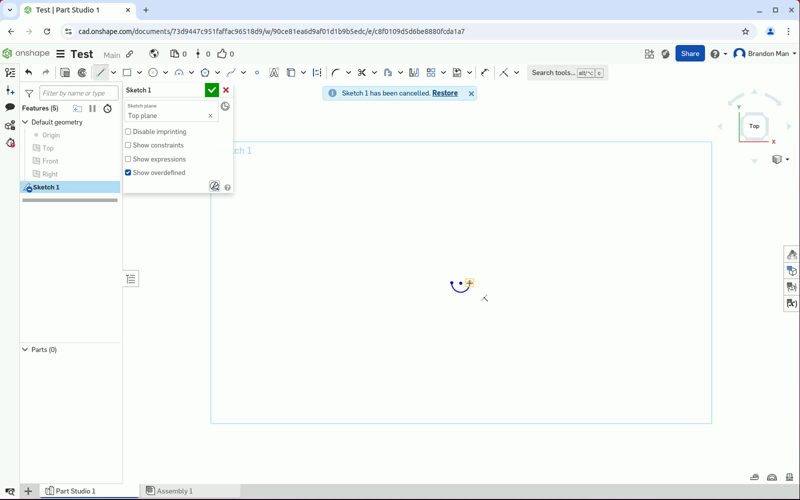
click(469, 282)
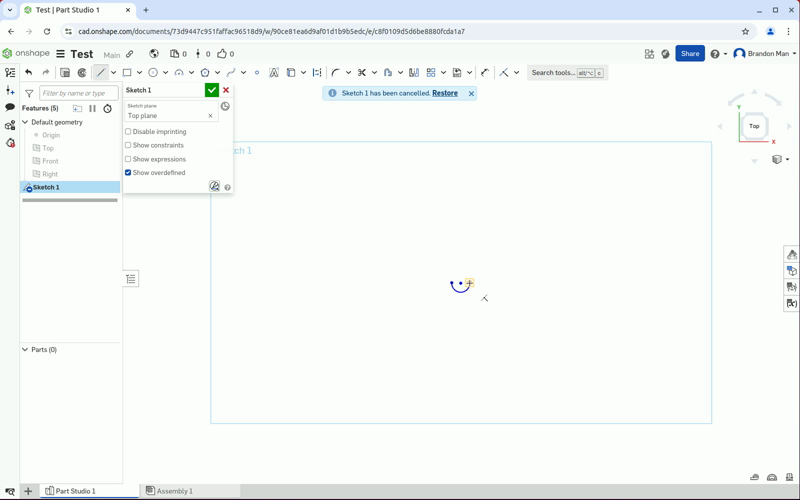
key_down(shift)
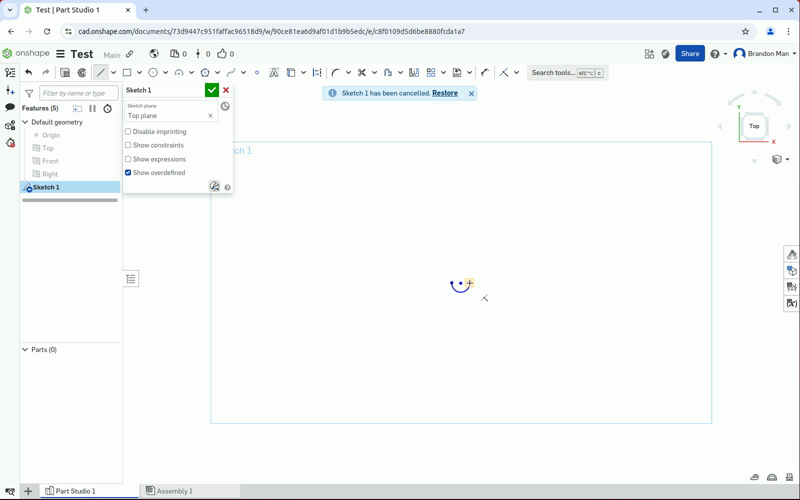
mouse_move(499, 282)
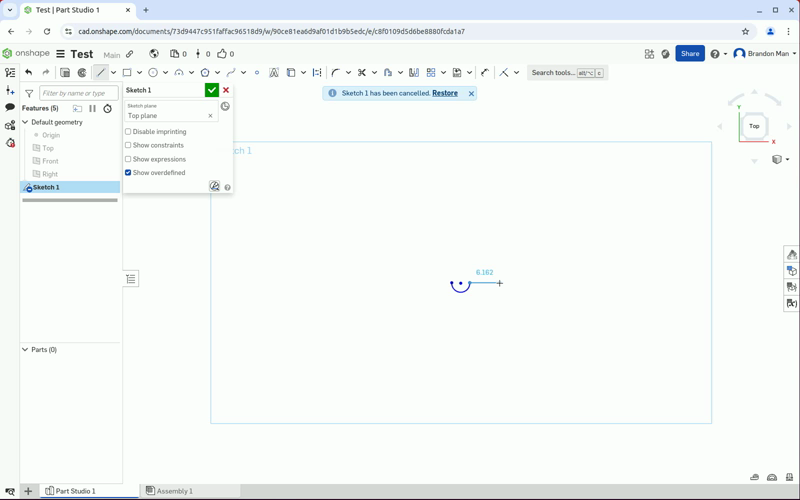
mouse_move(469, 258)
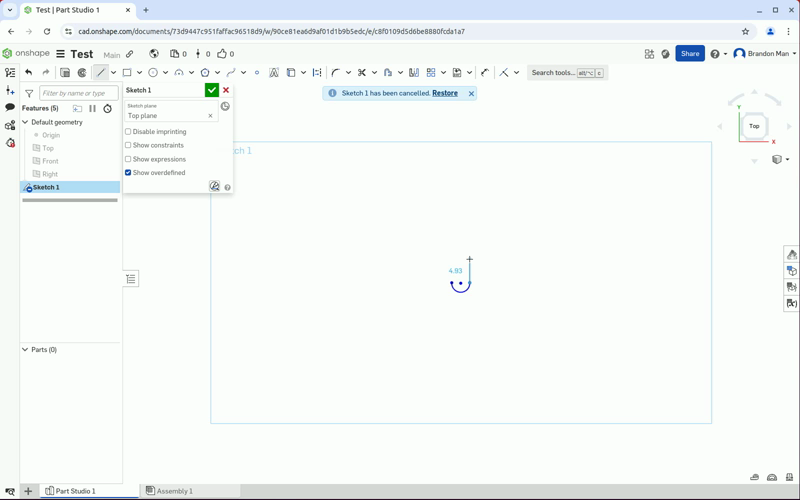
click(469, 258)
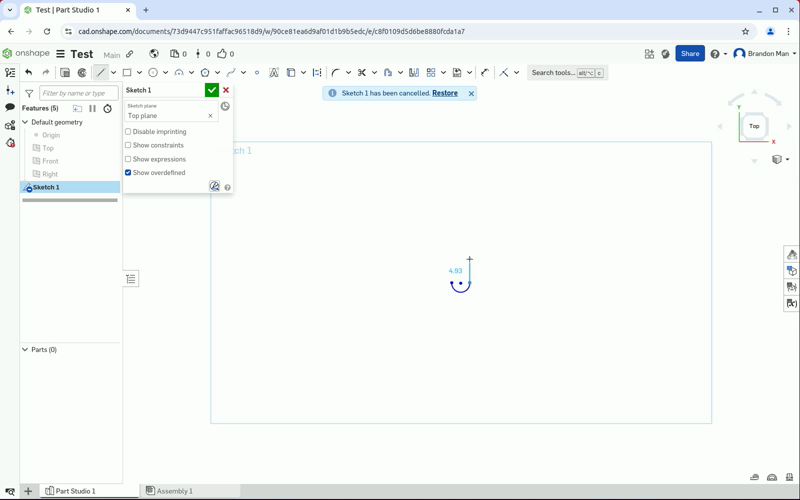
key_up(shift)
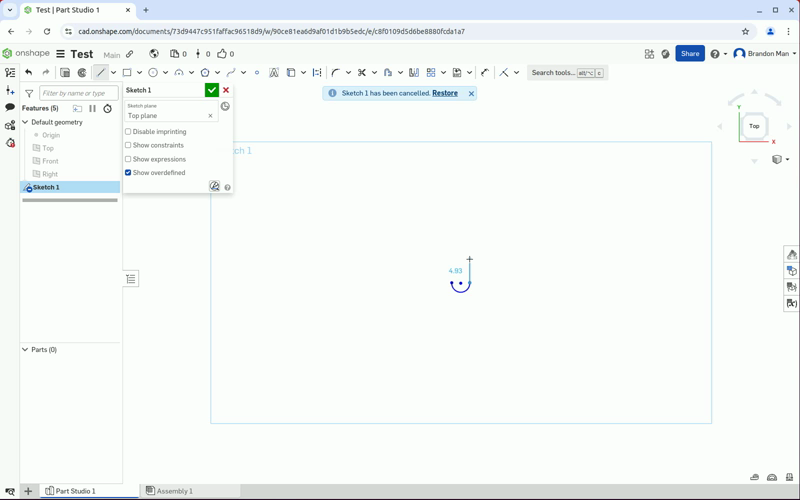
key(esc)
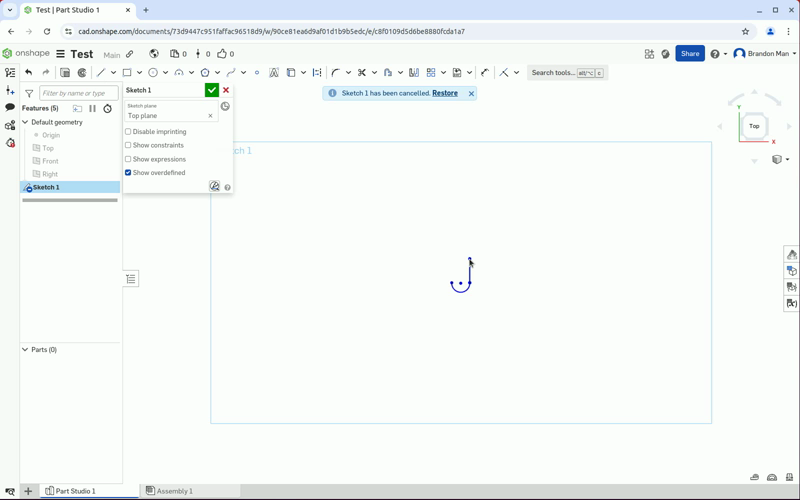
key(a)
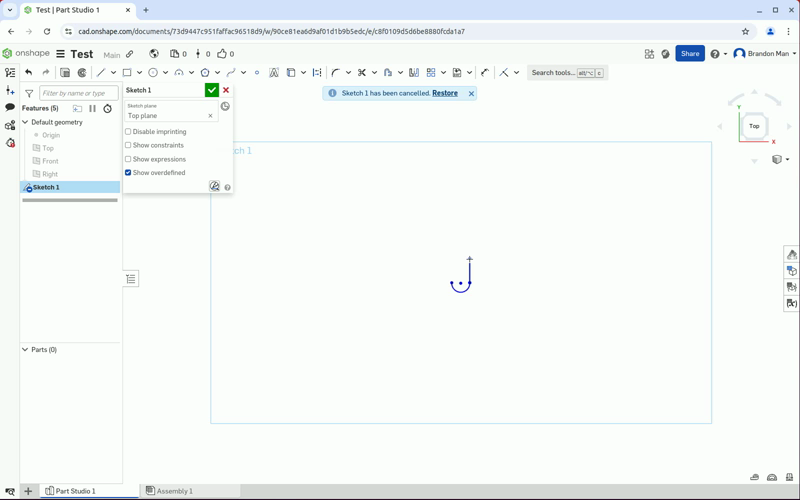
mouse_move(469, 258)
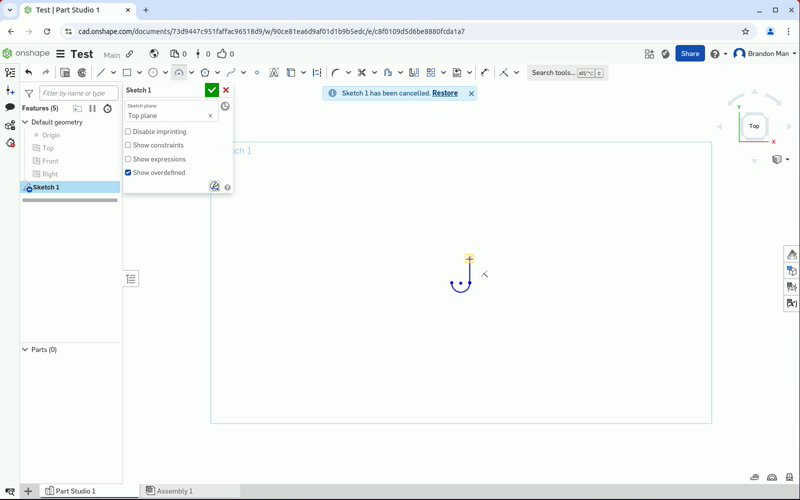
click(469, 258)
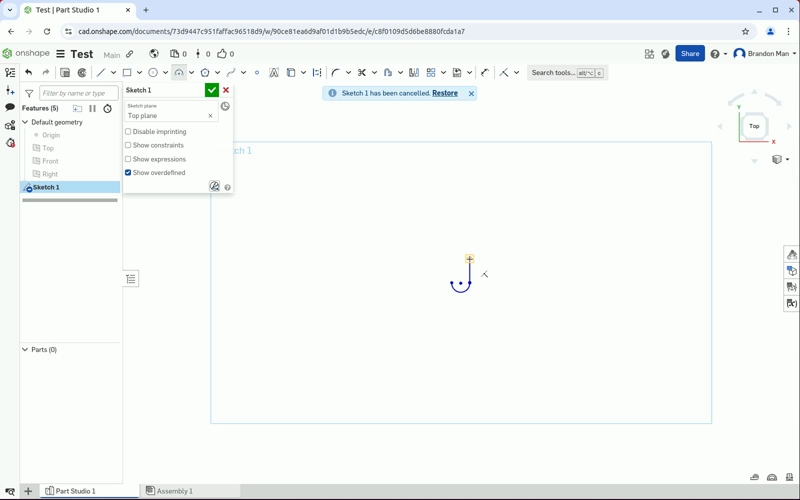
key_down(shift)
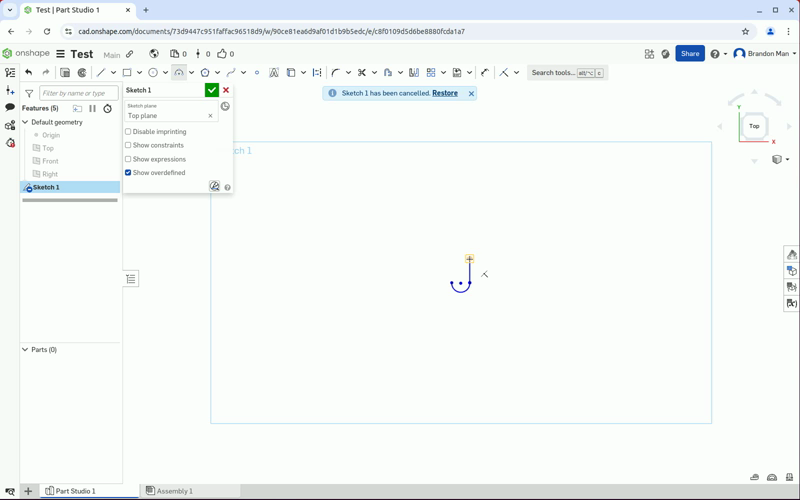
mouse_move(451, 258)
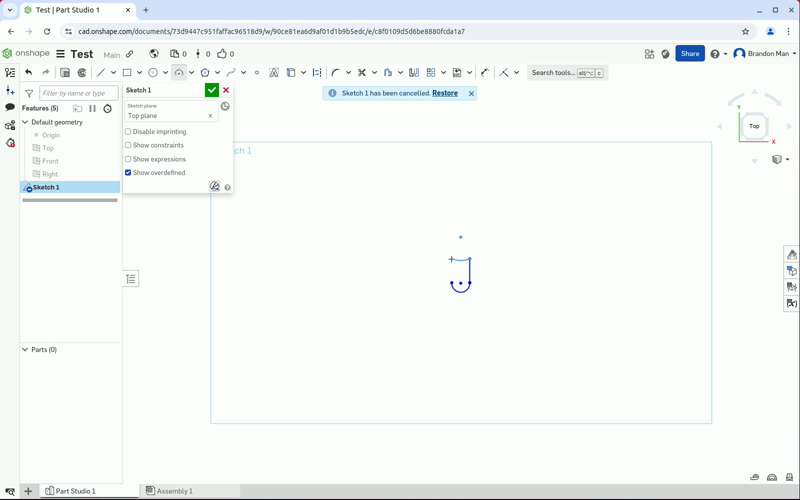
click(451, 258)
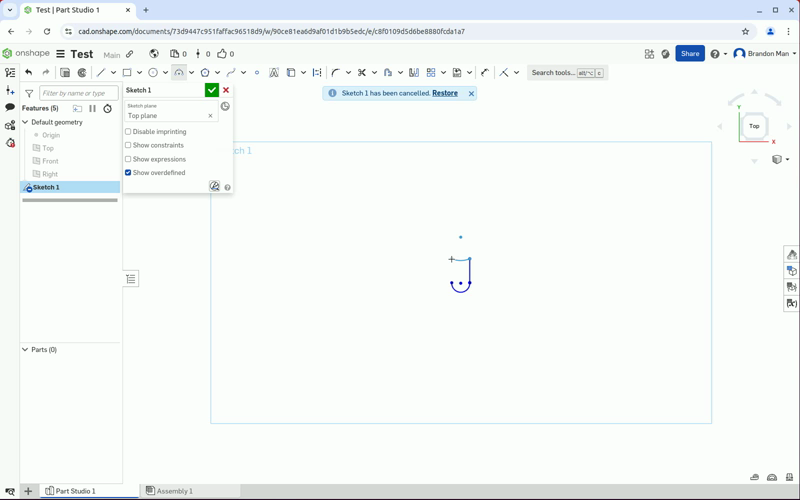
mouse_move(460, 249)
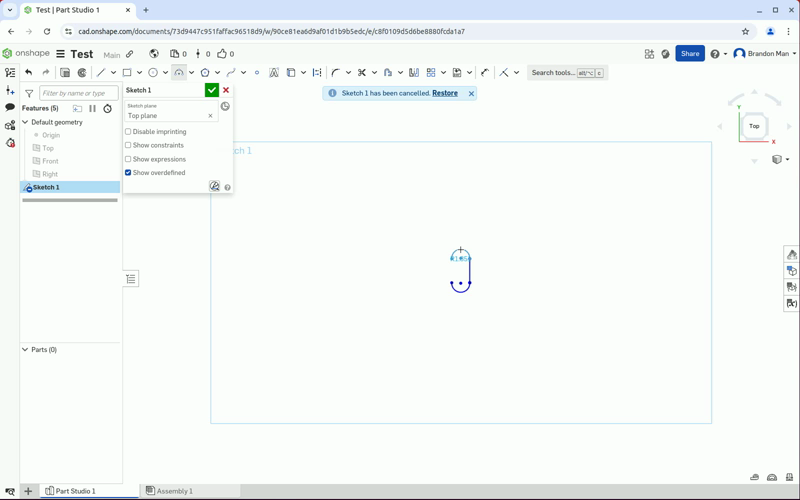
click(460, 249)
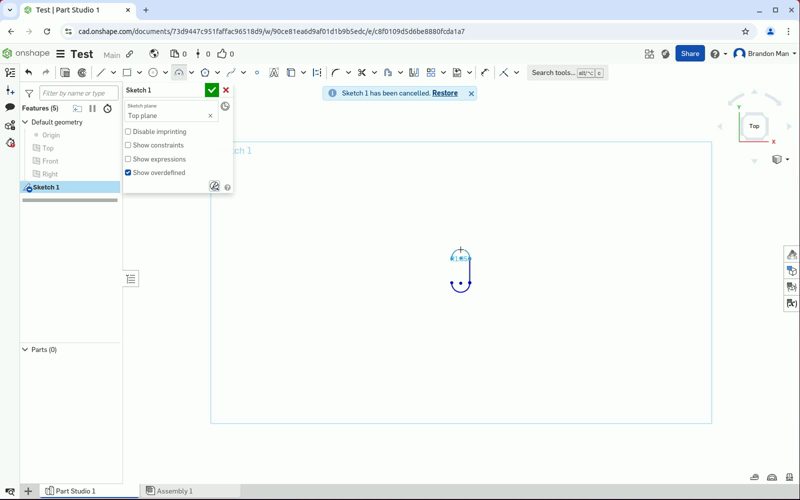
key_up(shift)
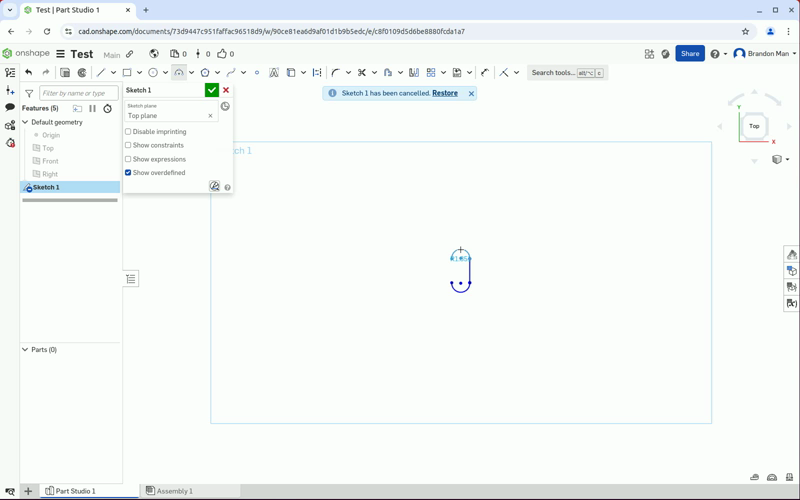
key(esc)
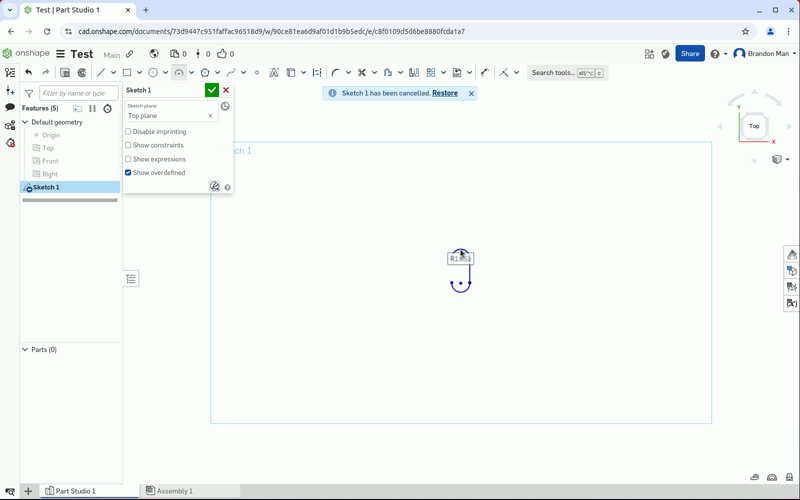
key(l)
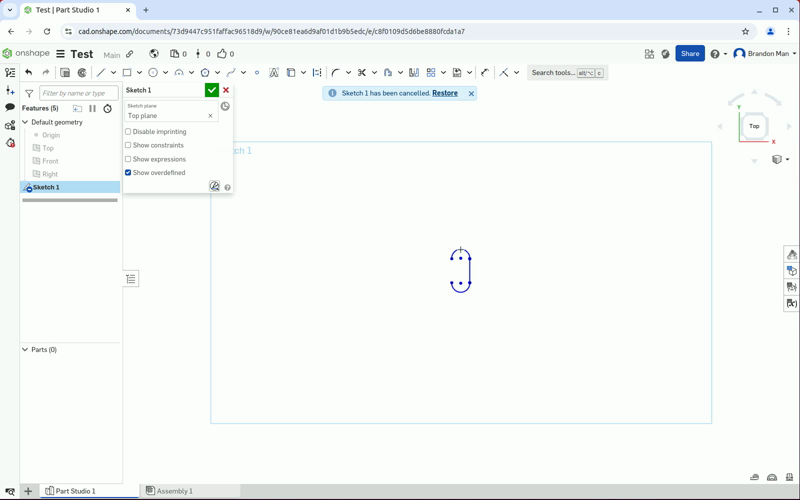
mouse_move(451, 258)
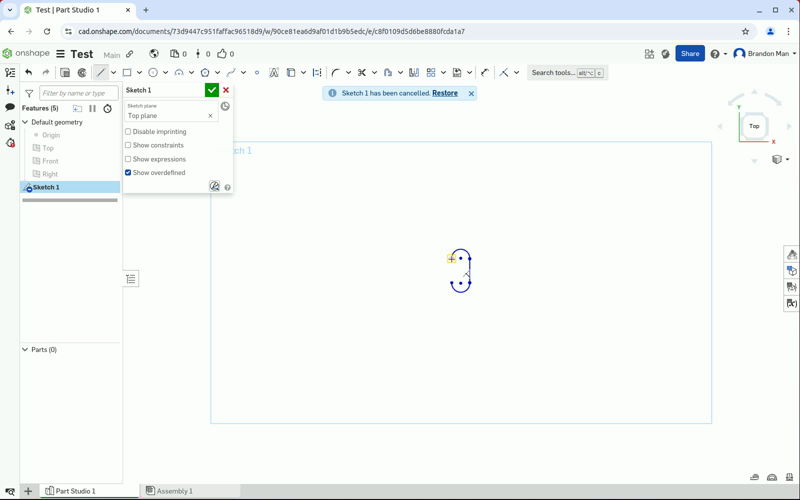
click(451, 258)
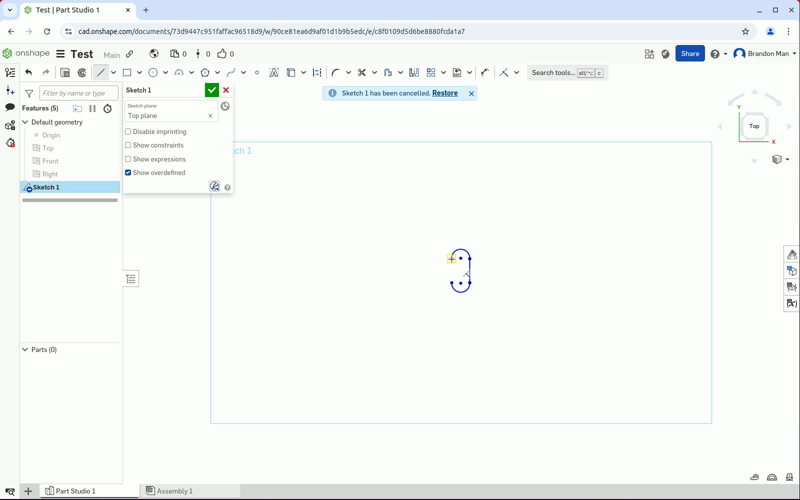
mouse_move(481, 258)
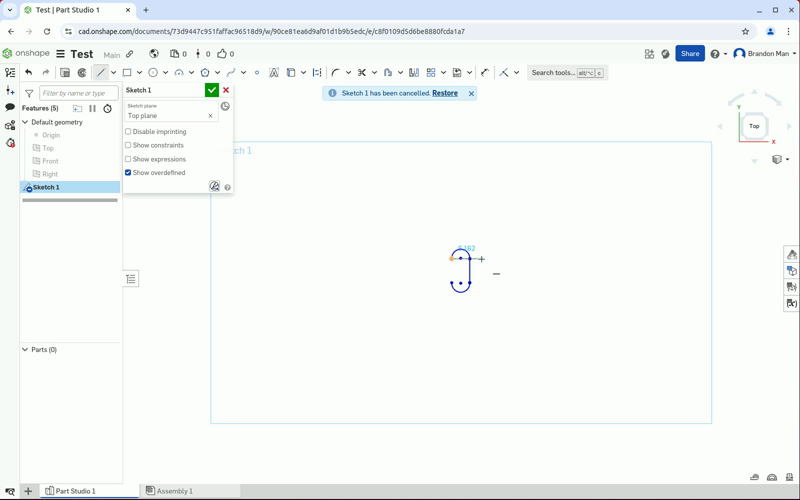
key_down(shift)
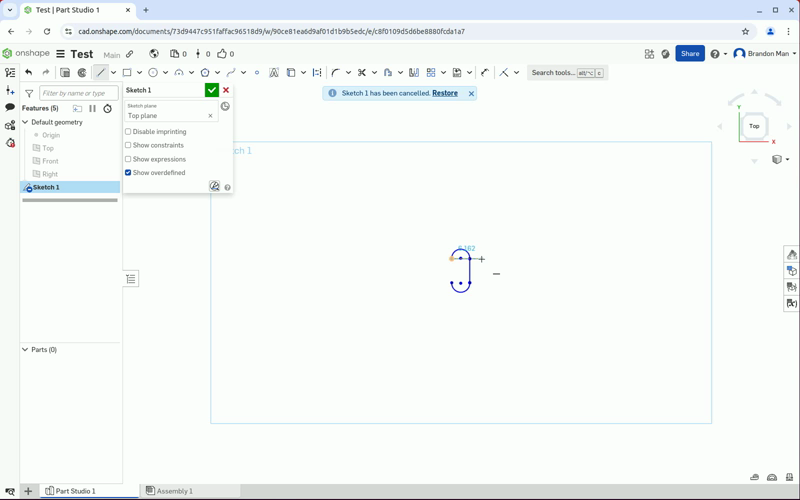
mouse_move(451, 282)
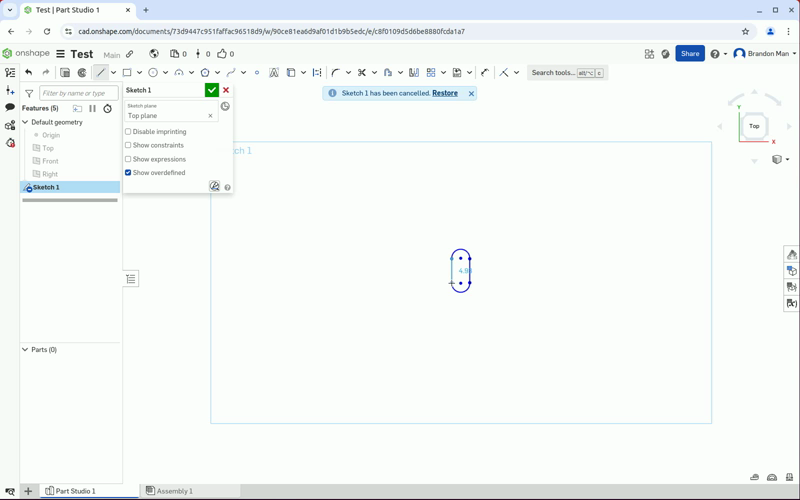
key_up(shift)
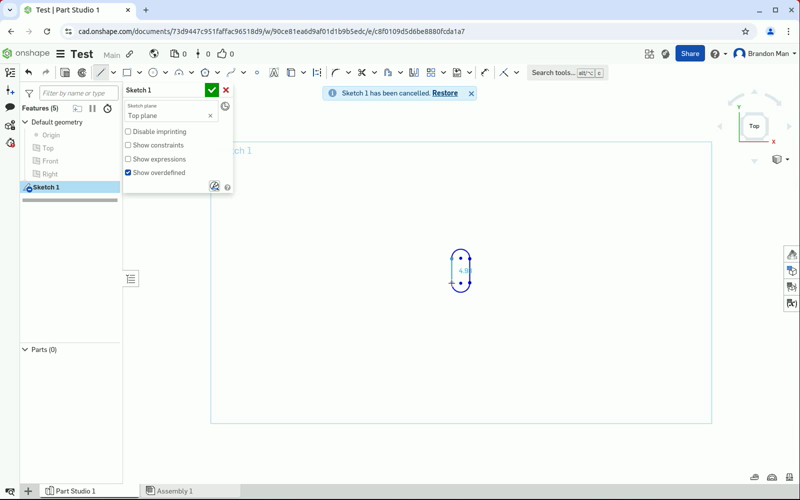
click(451, 282)
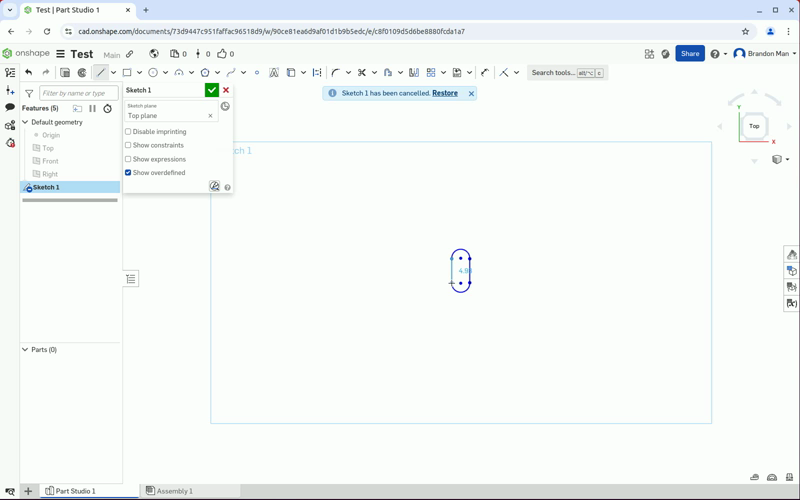
key(esc)
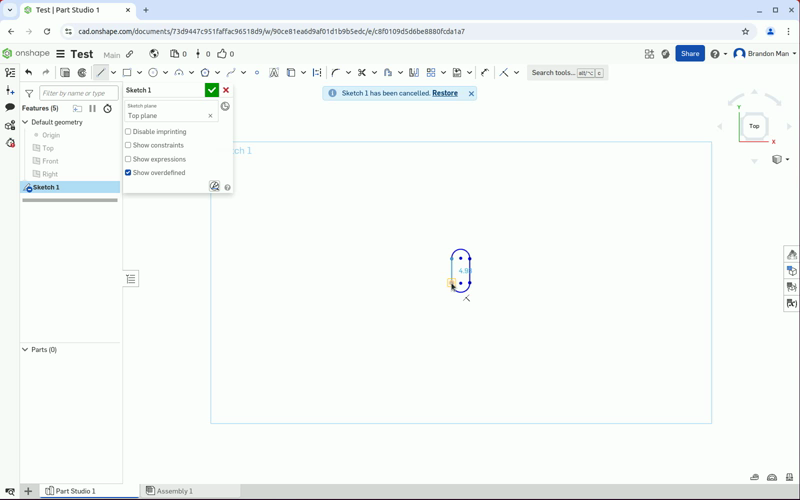
key(c)
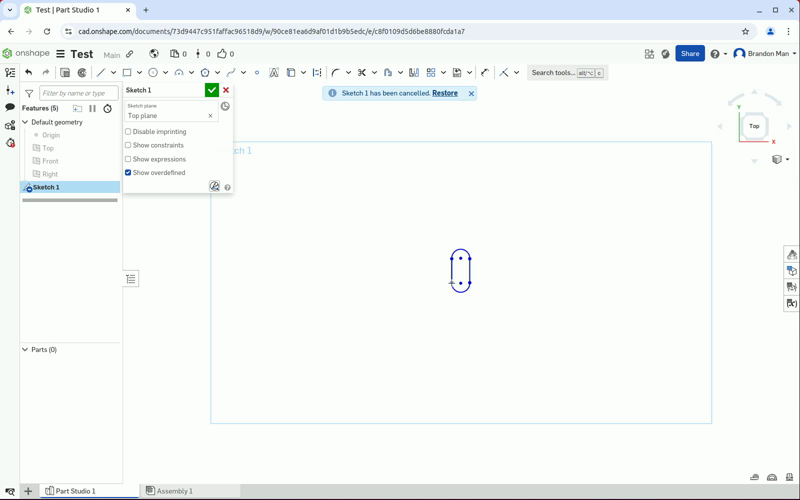
key_down(shift)
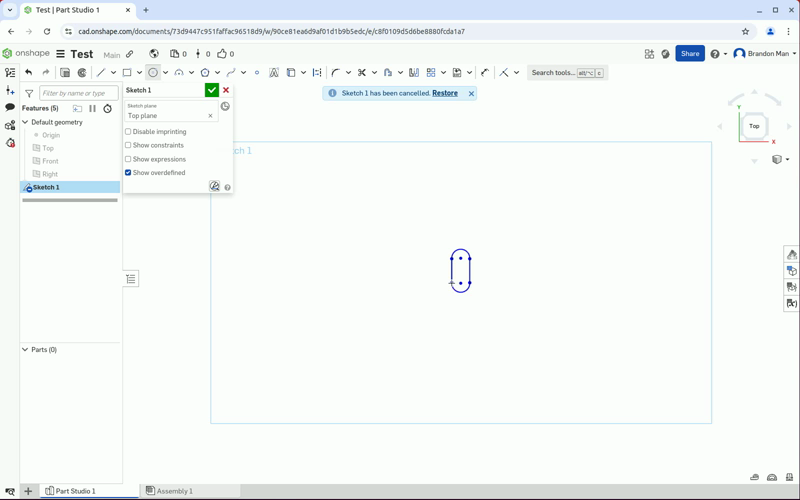
mouse_move(460, 258)
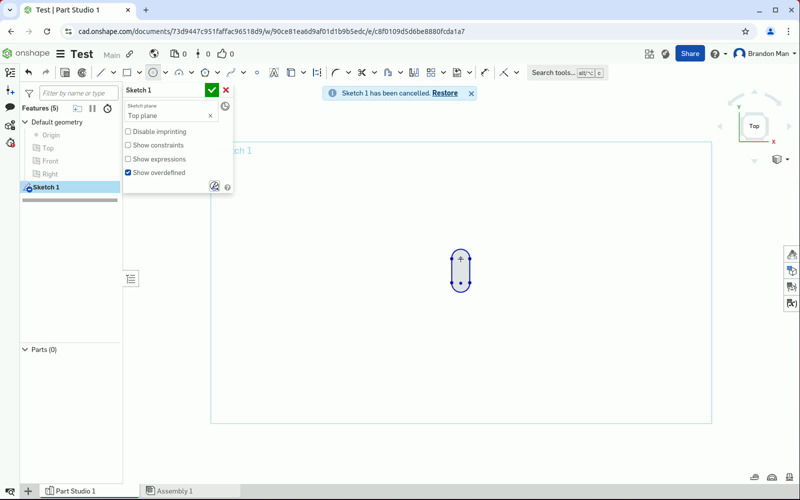
click(460, 258)
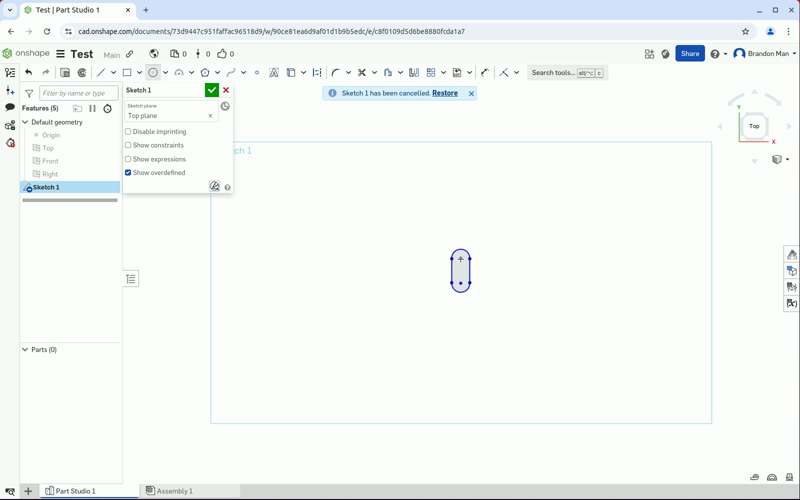
key_up(shift)
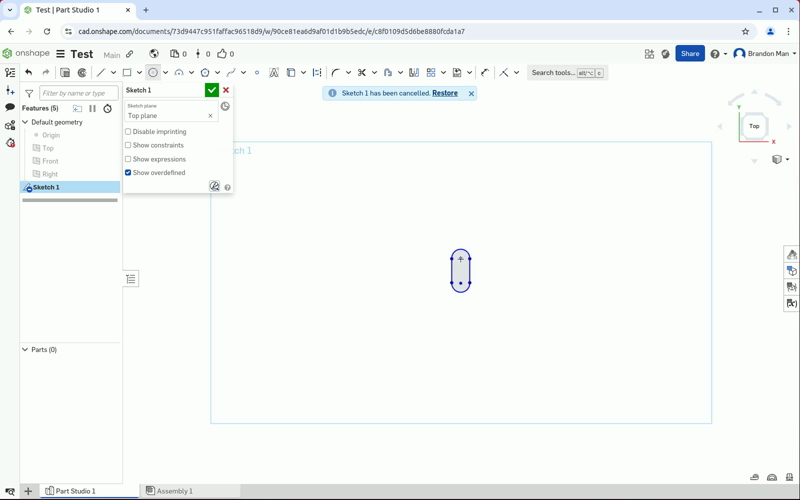
mouse_move(462, 258)
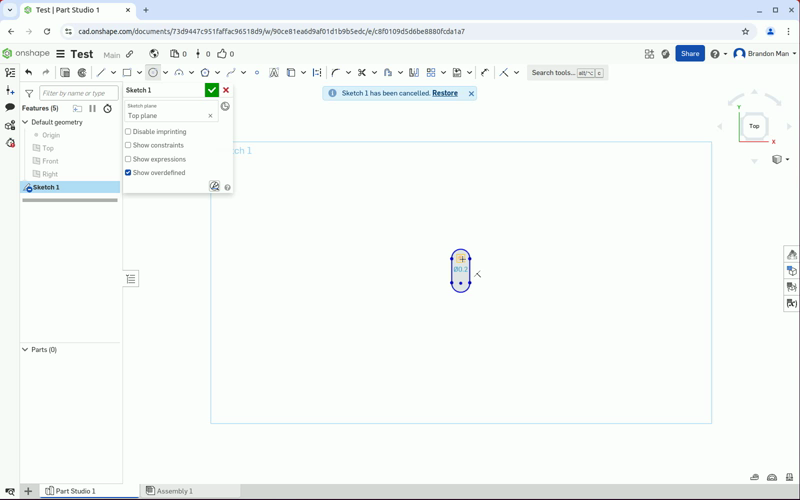
scroll(6)
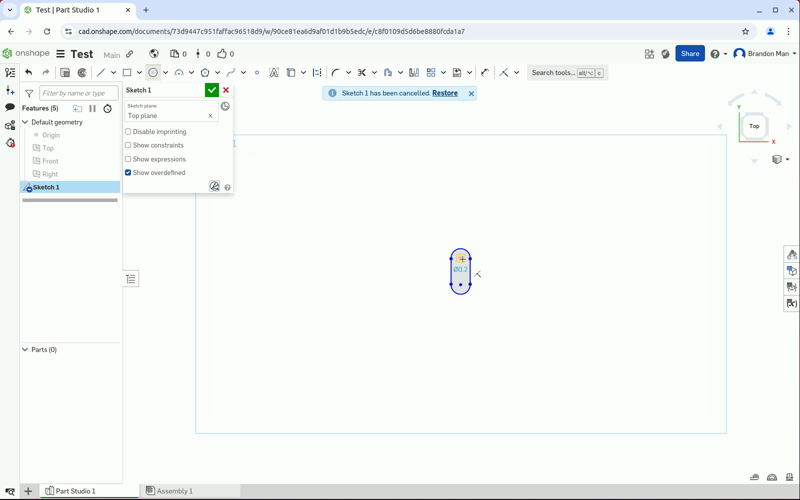
scroll(6)
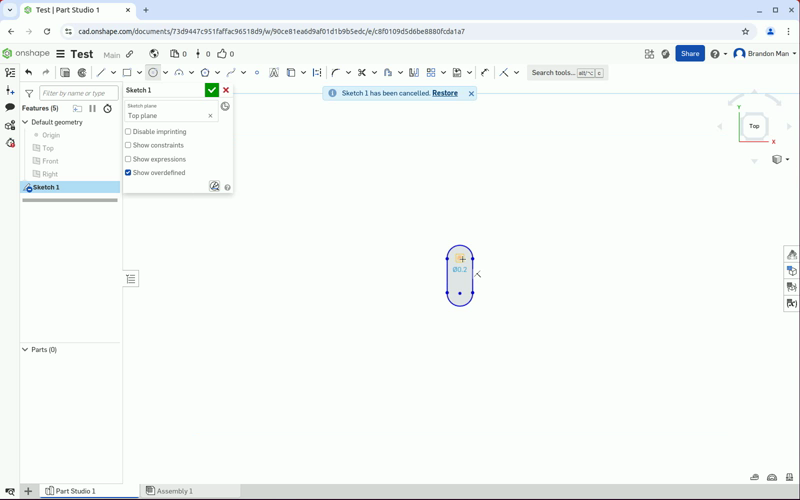
scroll(6)
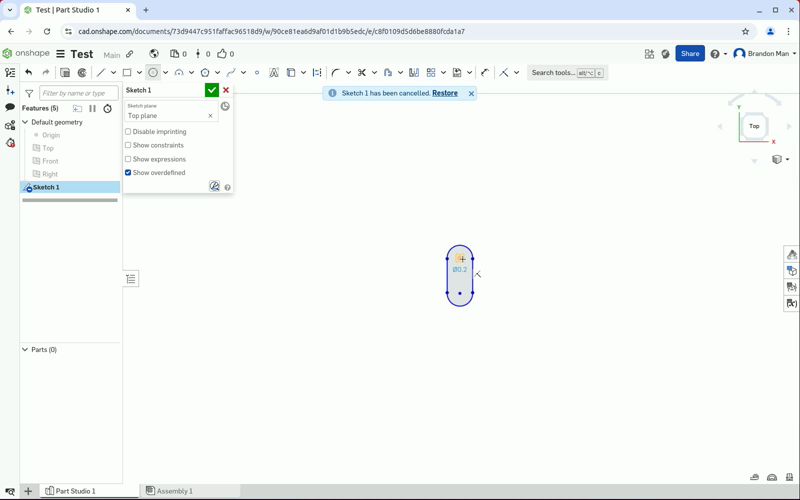
scroll(6)
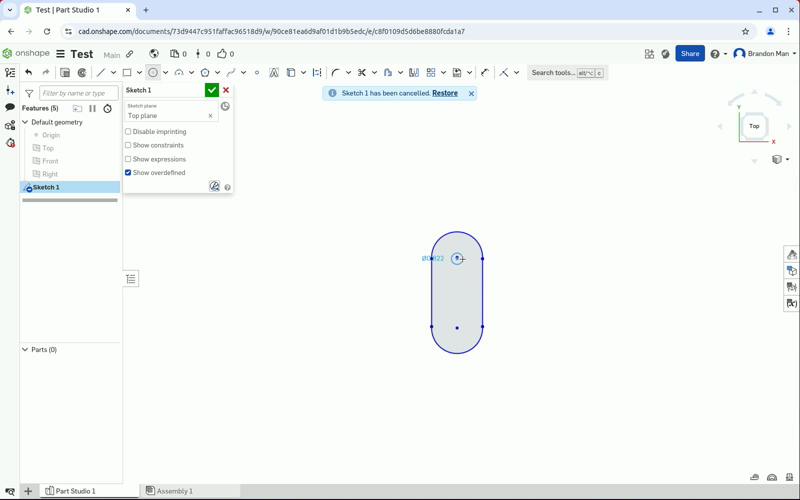
scroll(6)
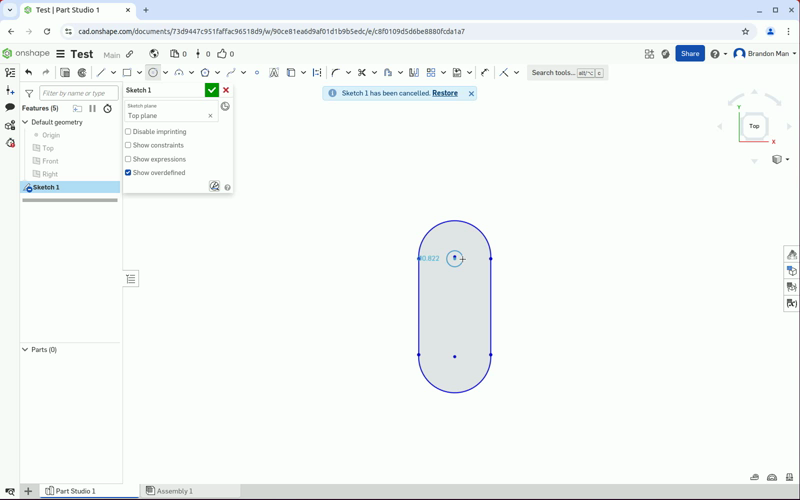
scroll(6)
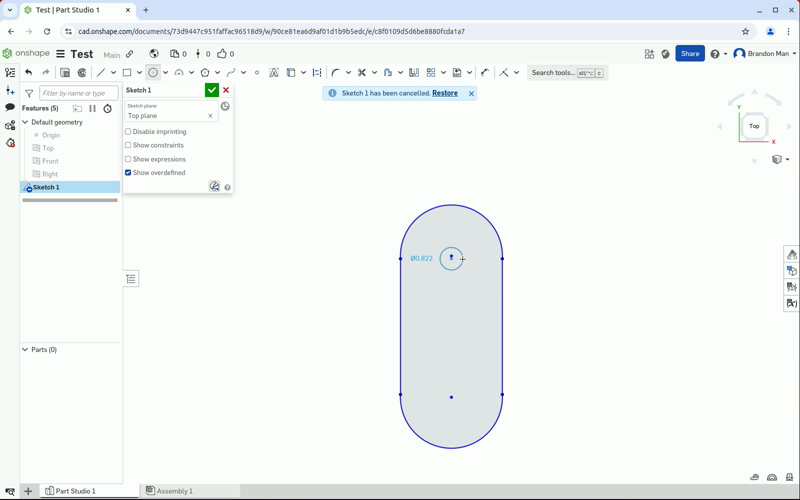
scroll(6)
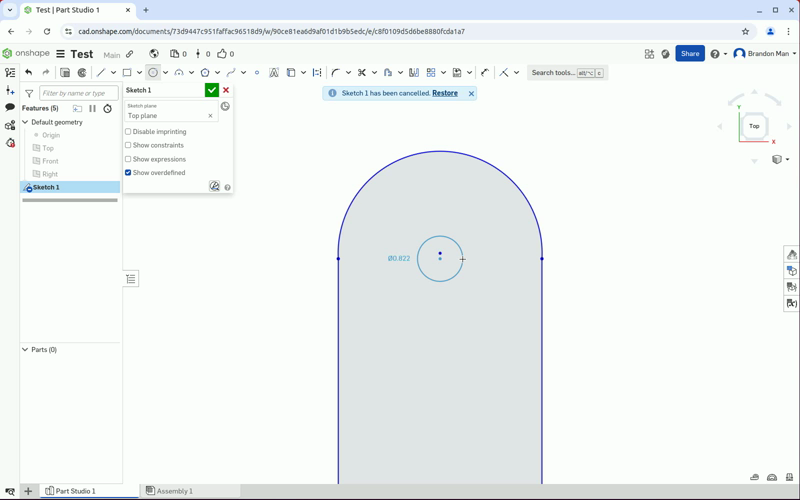
click(462, 258)
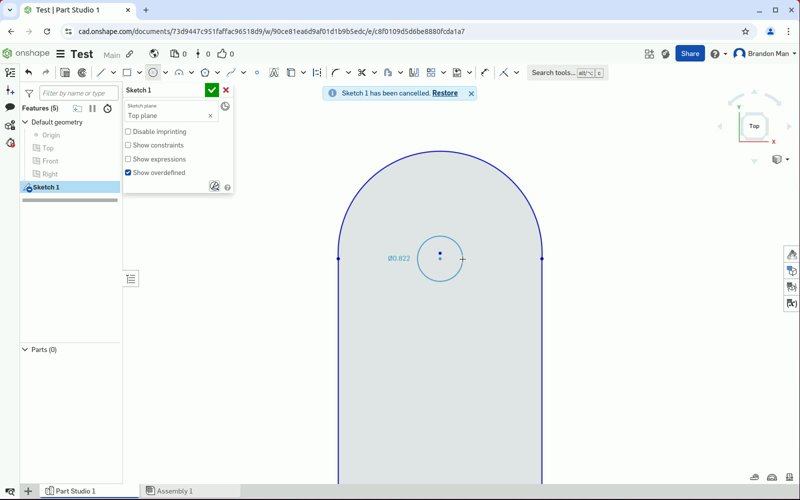
scroll(-6)
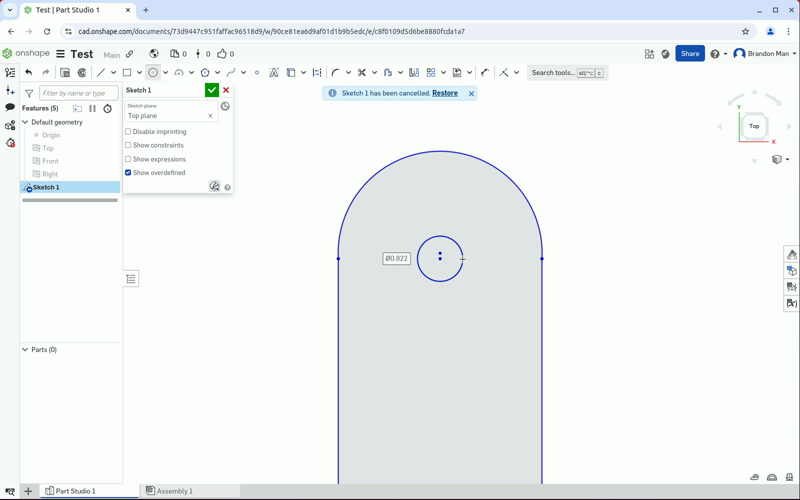
scroll(-6)
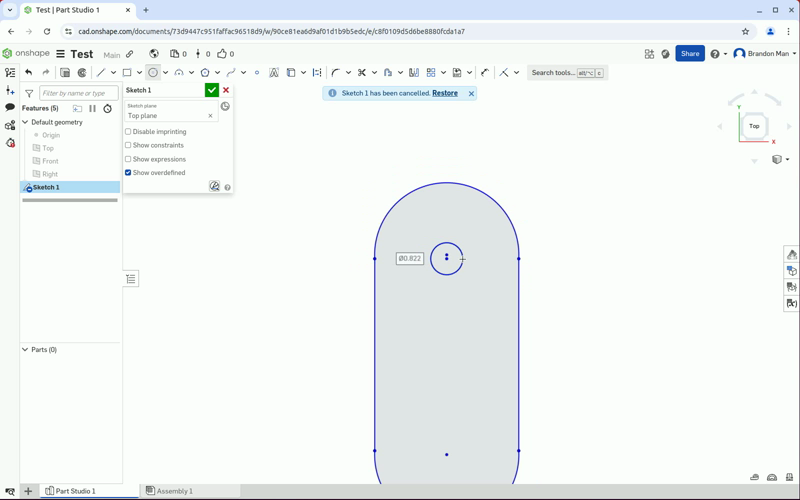
scroll(-6)
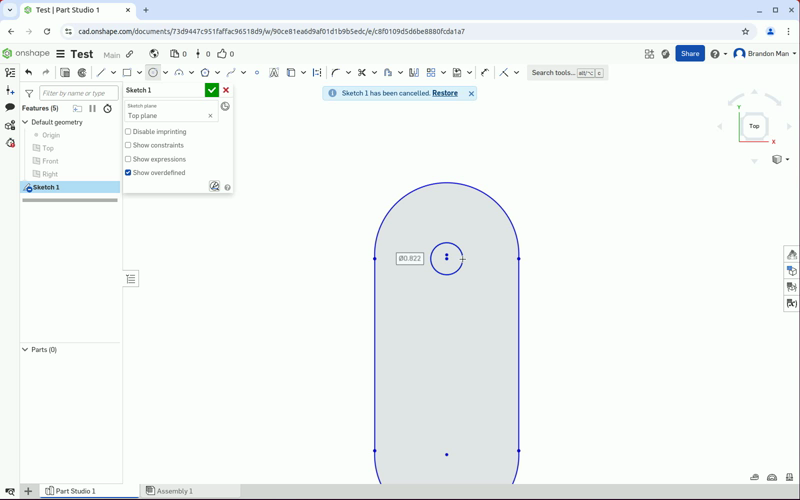
scroll(-6)
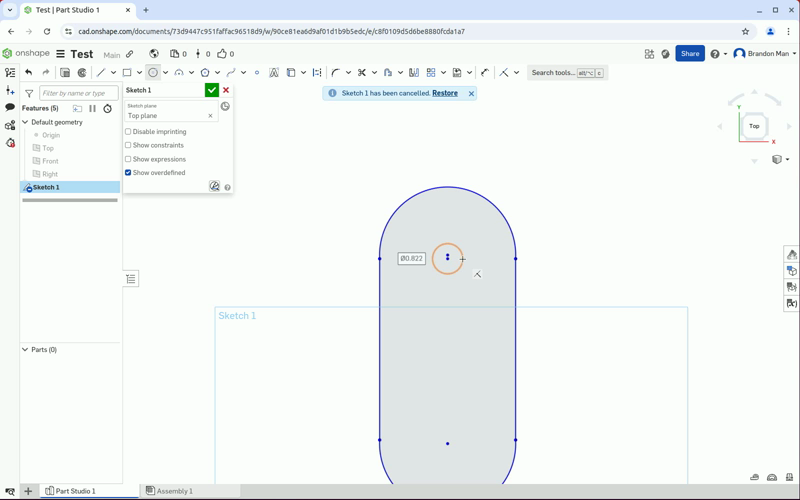
scroll(-6)
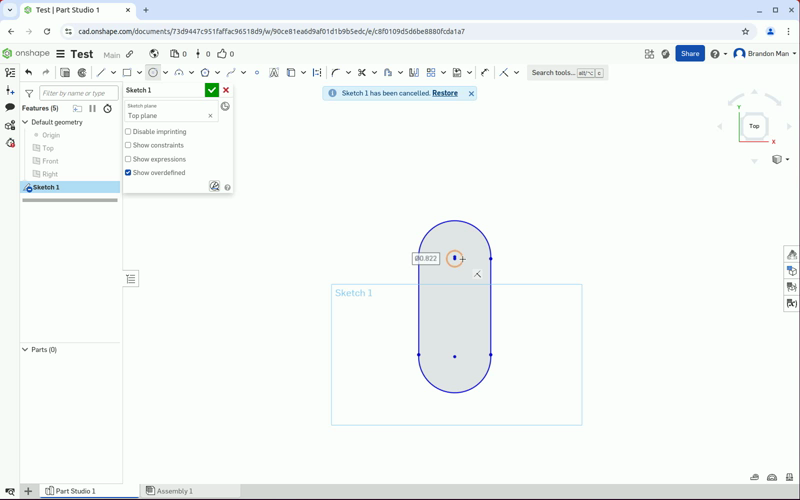
scroll(-6)
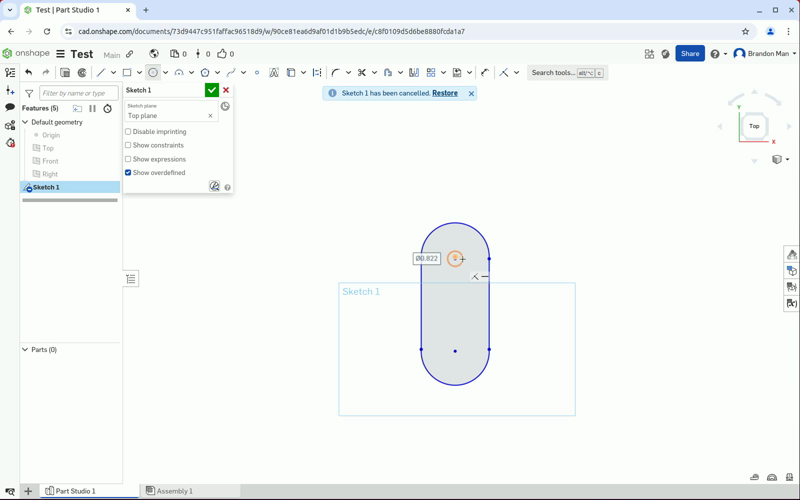
scroll(-6)
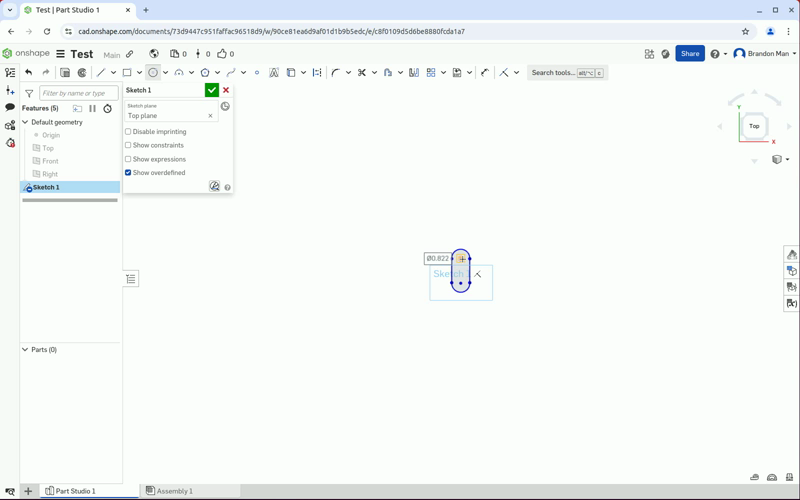
key(esc)
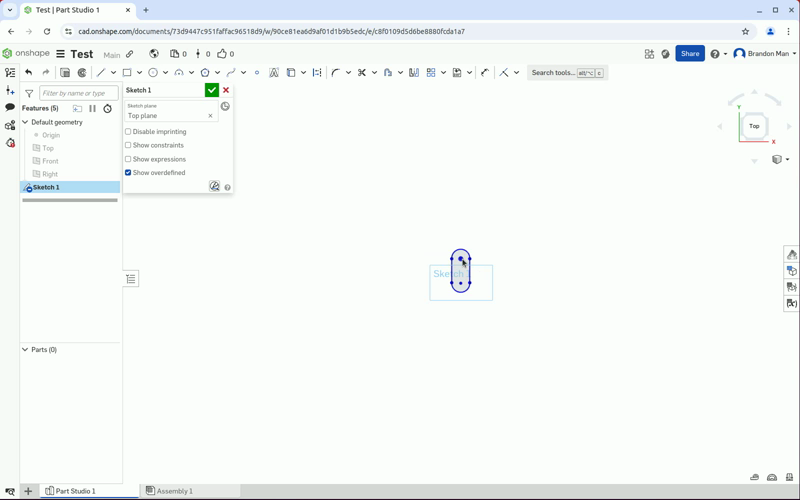
mouse_move(456, 289)
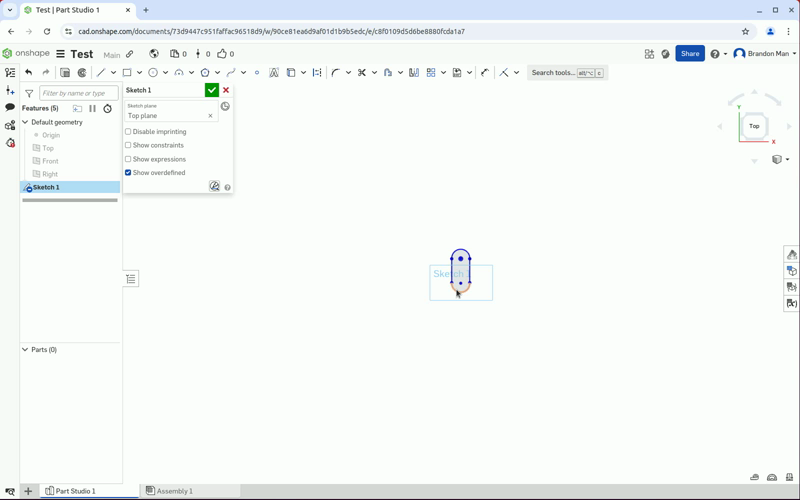
scroll(6)
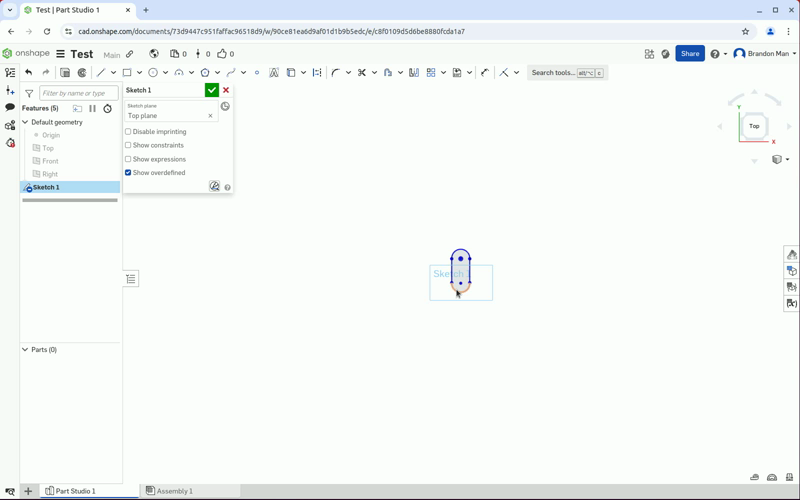
scroll(6)
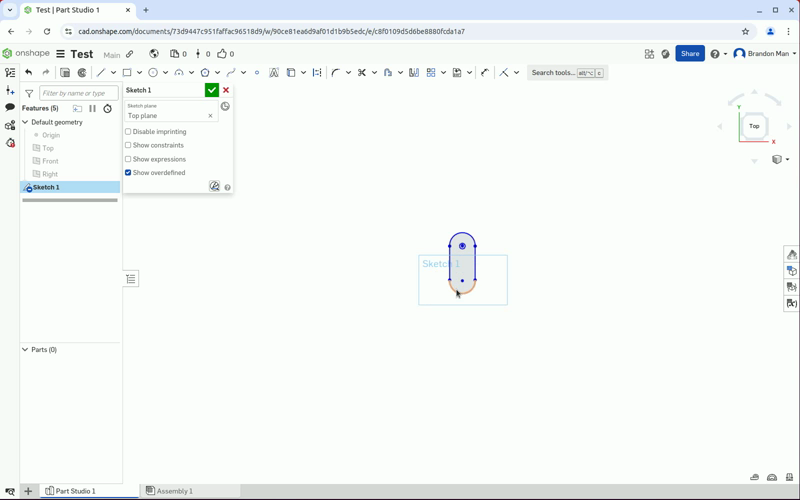
scroll(6)
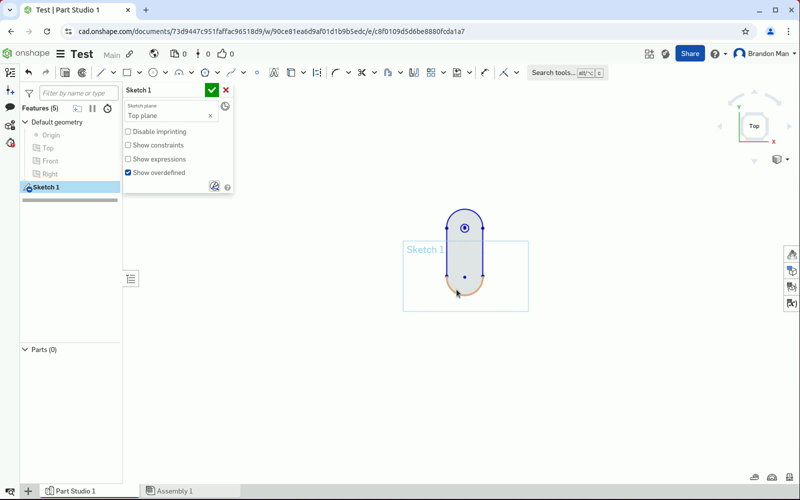
scroll(6)
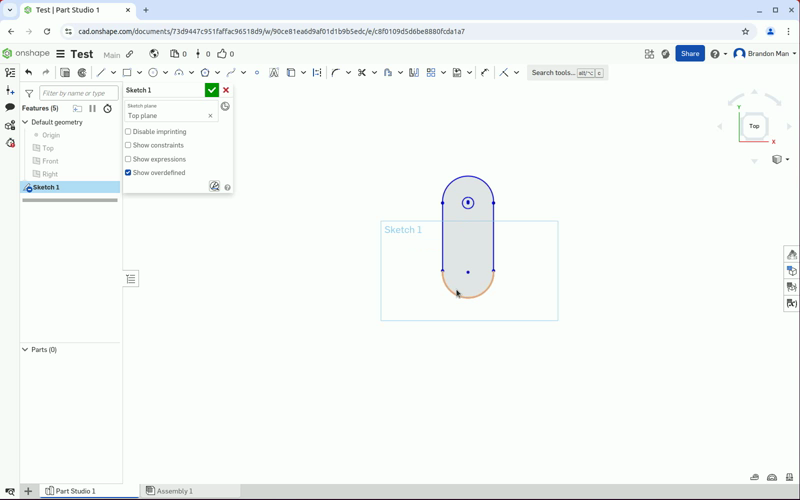
scroll(6)
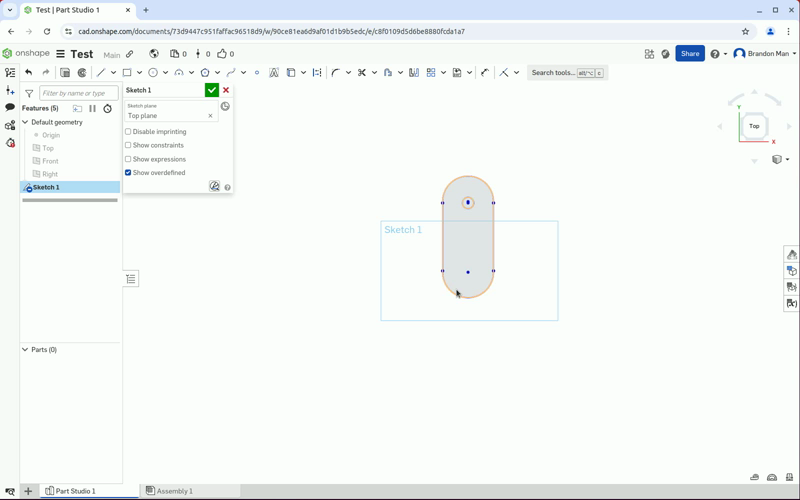
scroll(6)
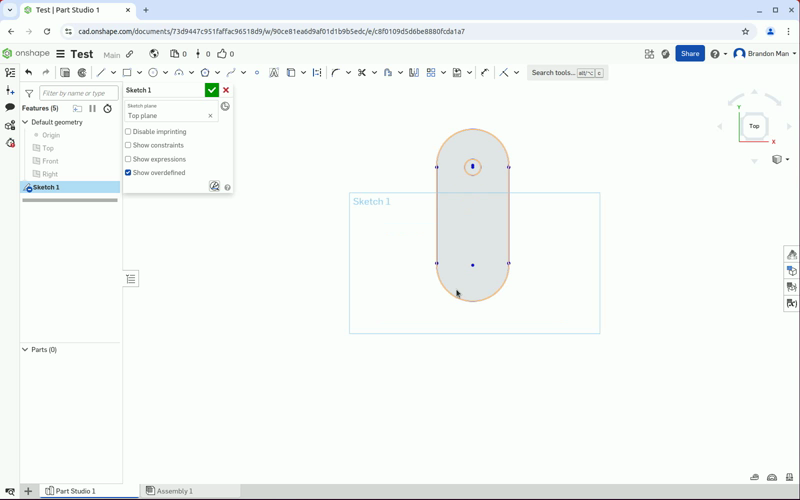
scroll(6)
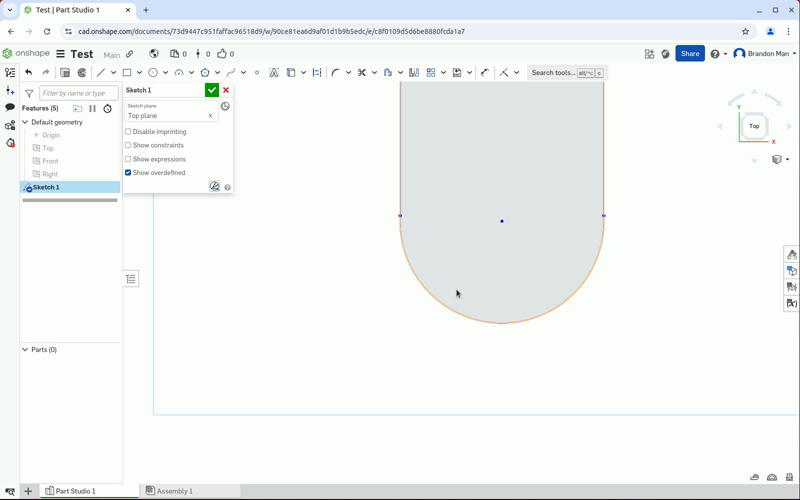
click(456, 289)
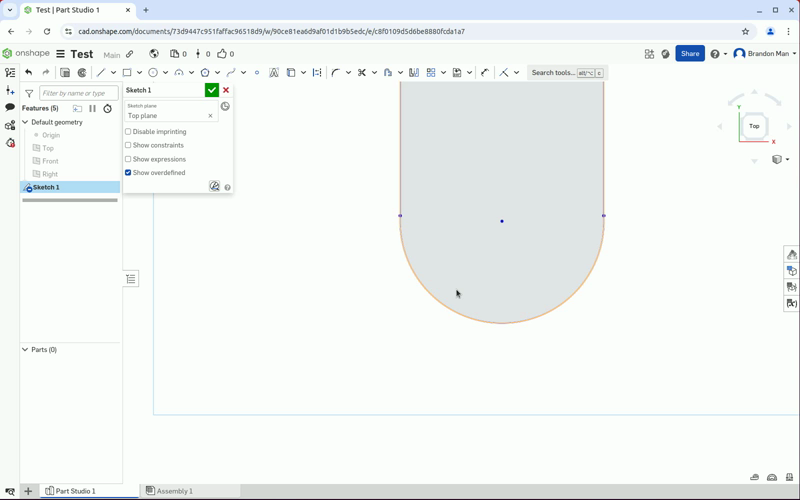
scroll(-6)
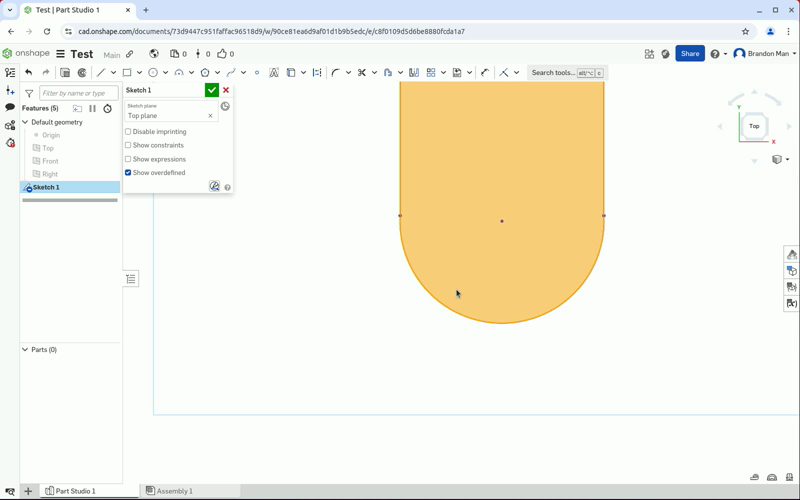
scroll(-6)
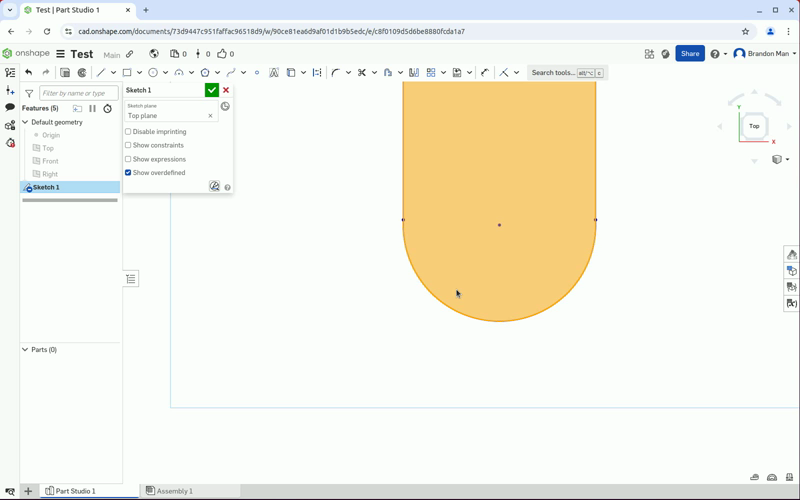
scroll(-6)
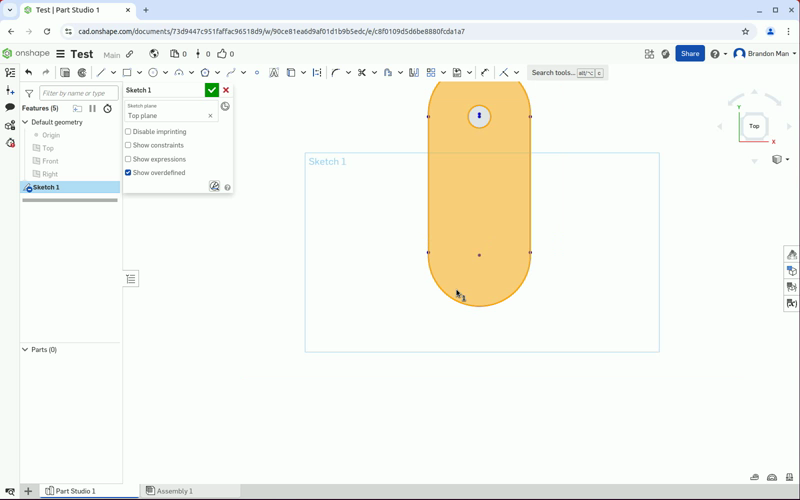
scroll(-6)
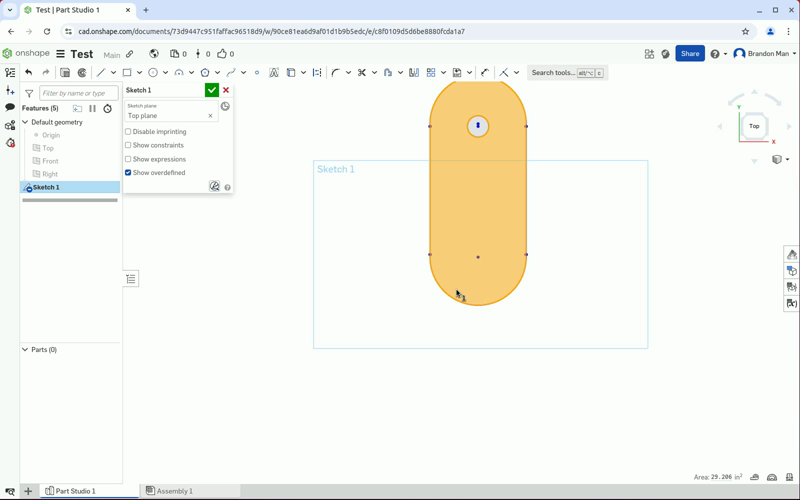
scroll(-6)
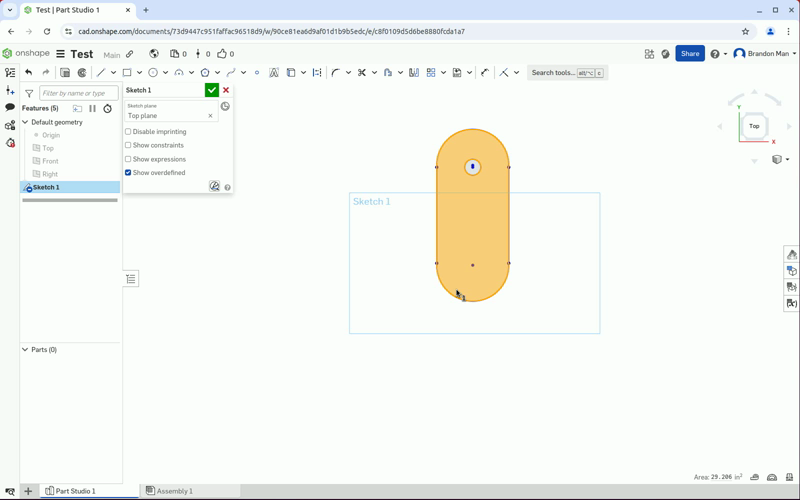
scroll(-6)
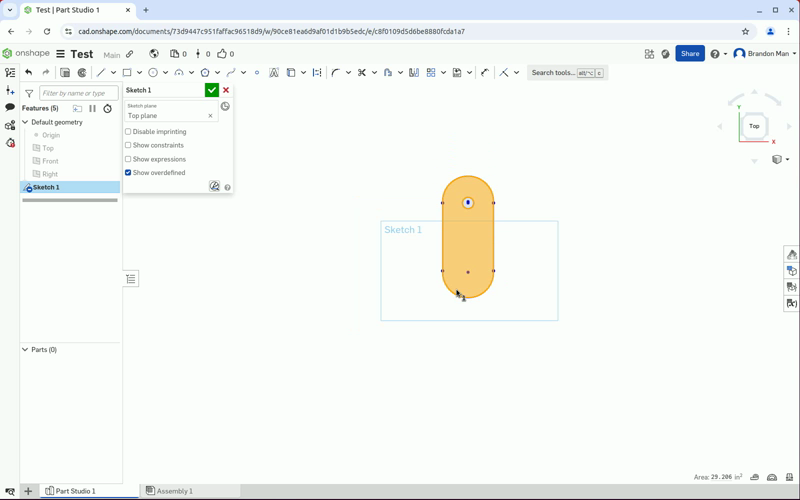
scroll(-6)
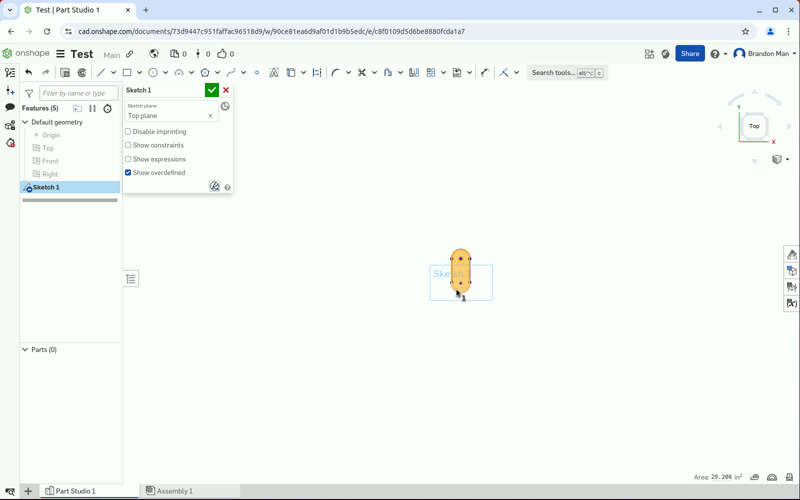
mouse_move(73, 352)
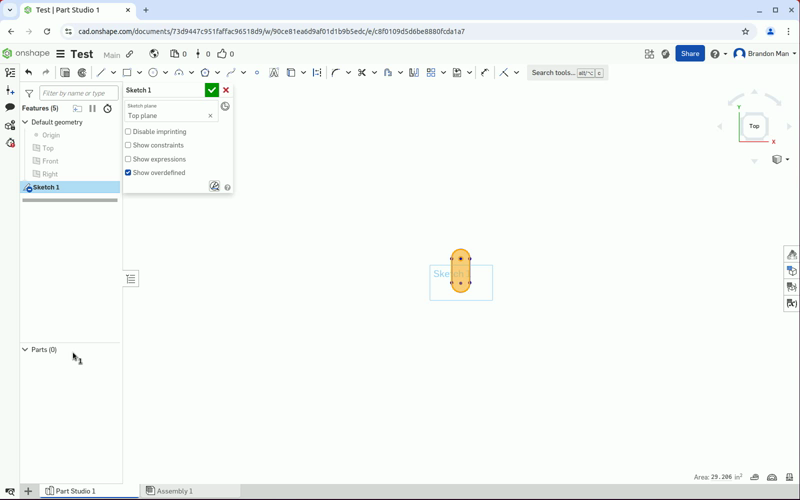
key(shift+y)
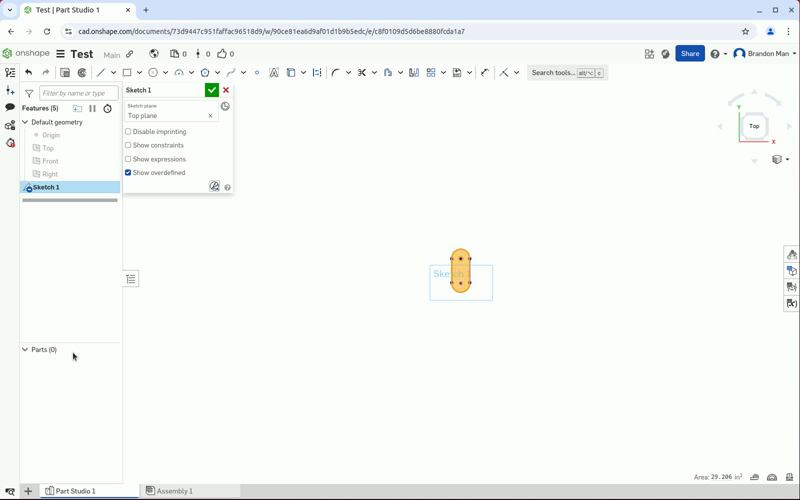
key(shift+e)
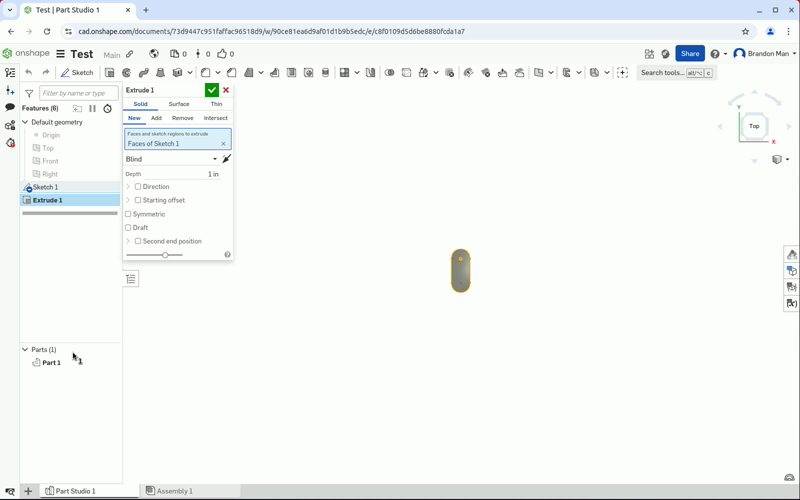
mouse_move(143, 106)
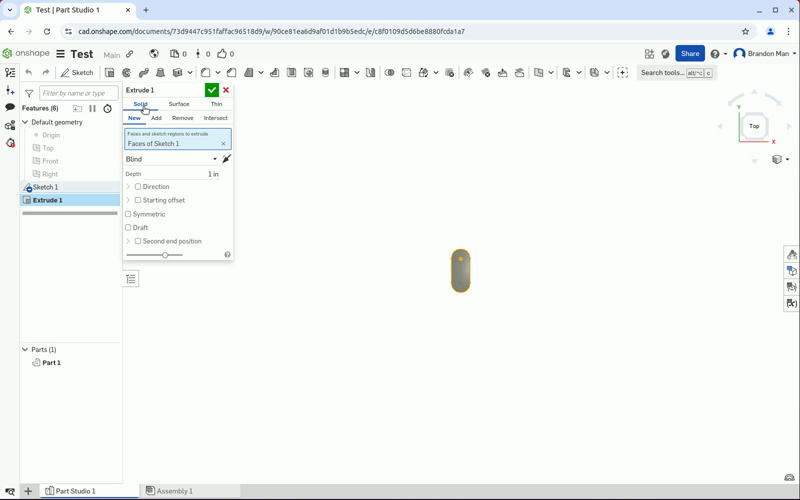
click(143, 106)
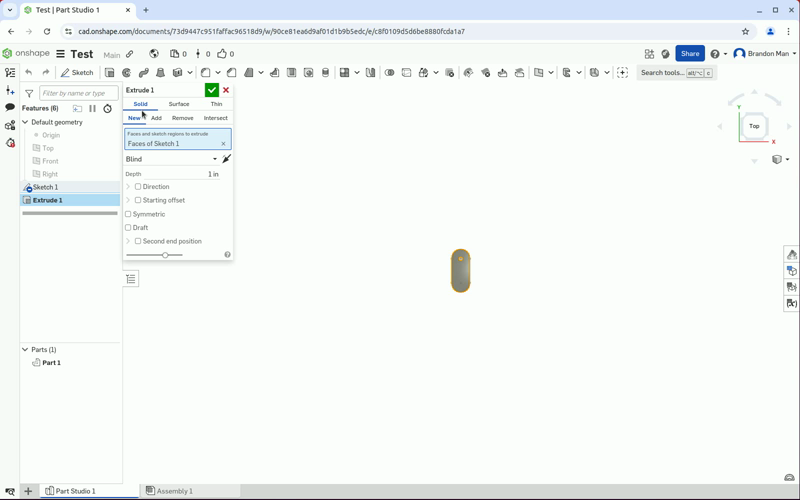
mouse_move(137, 120)
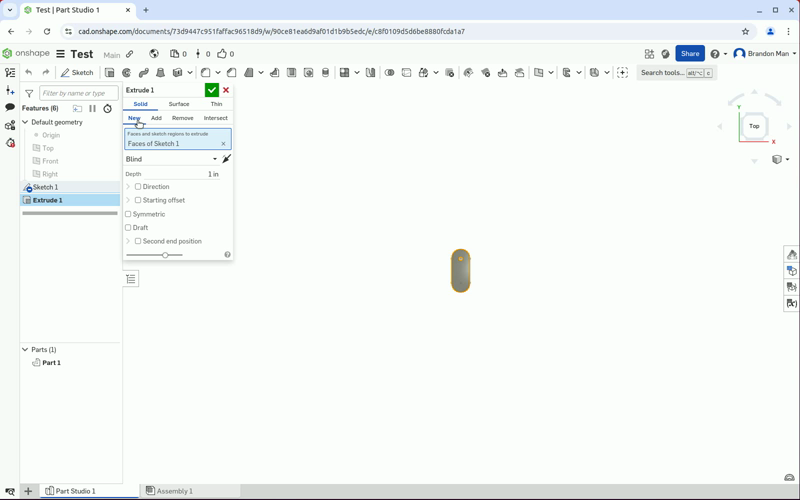
click(137, 120)
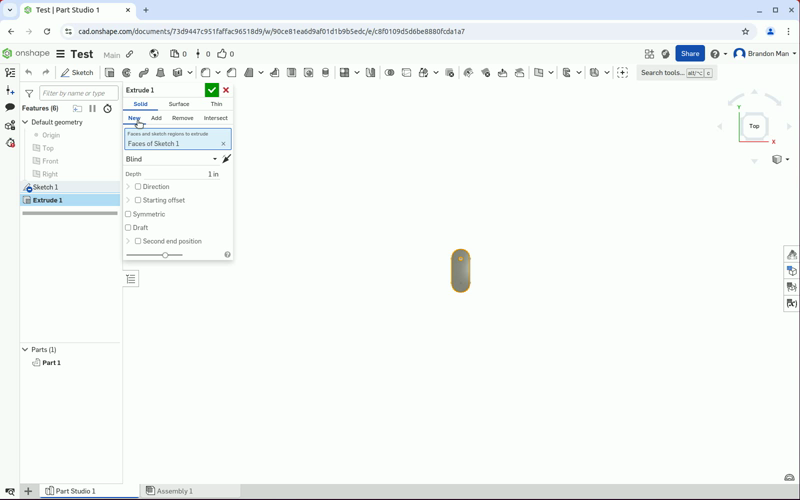
key(tab, 4)
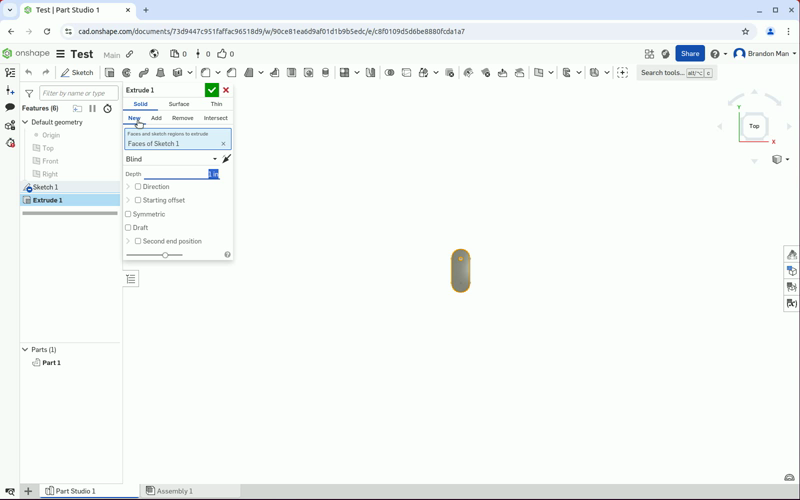
text(7.221)
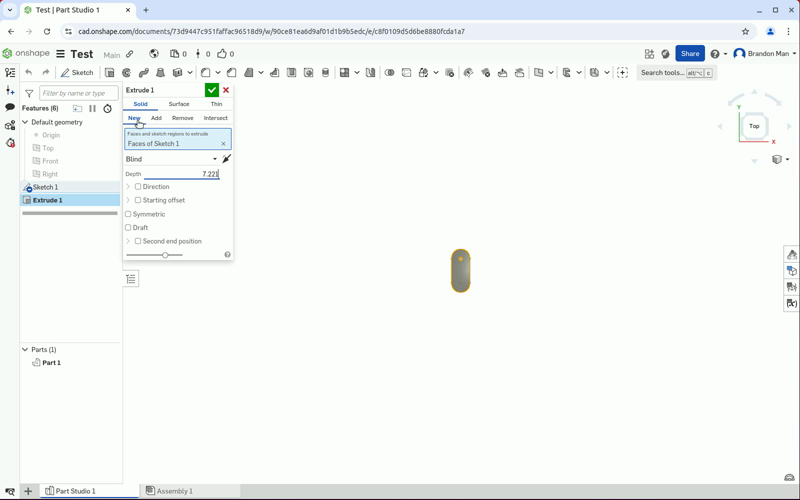
key(enter)
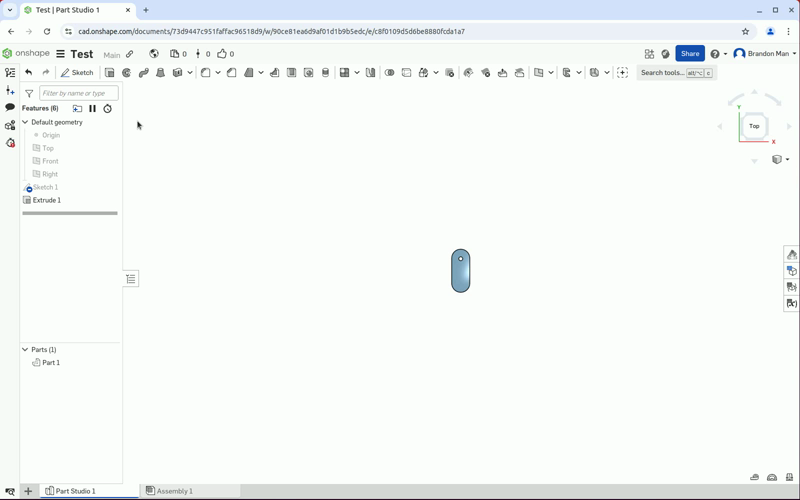
key(shift+h)
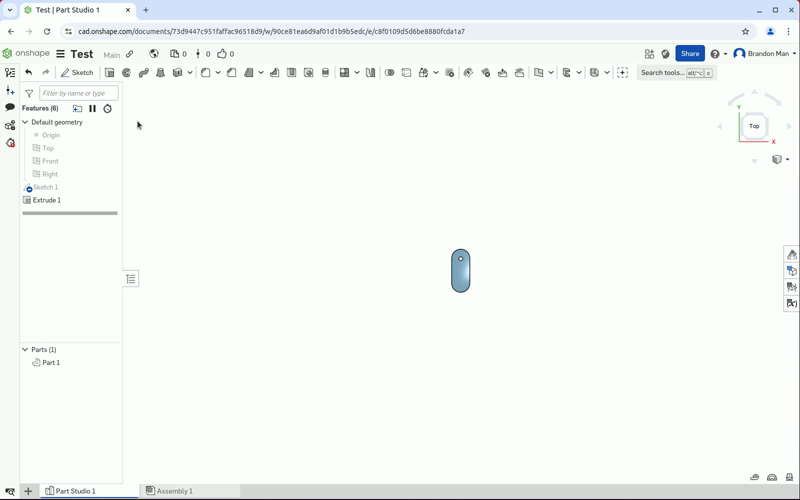
key(shift+h)
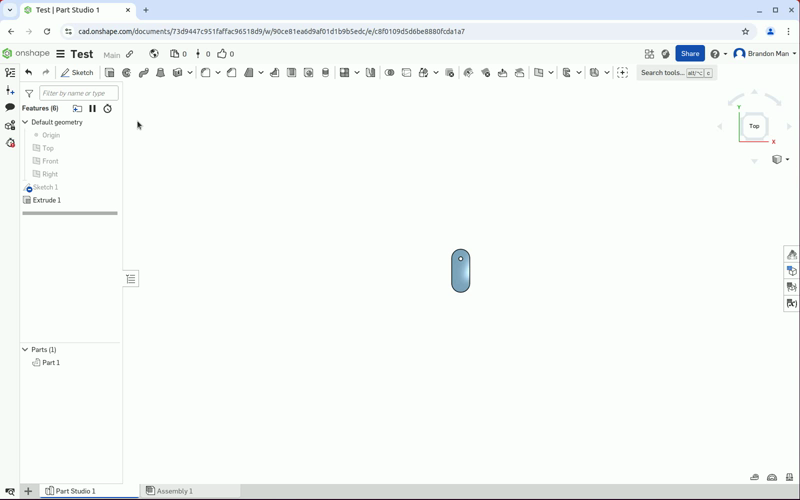
mouse_move(73, 189)
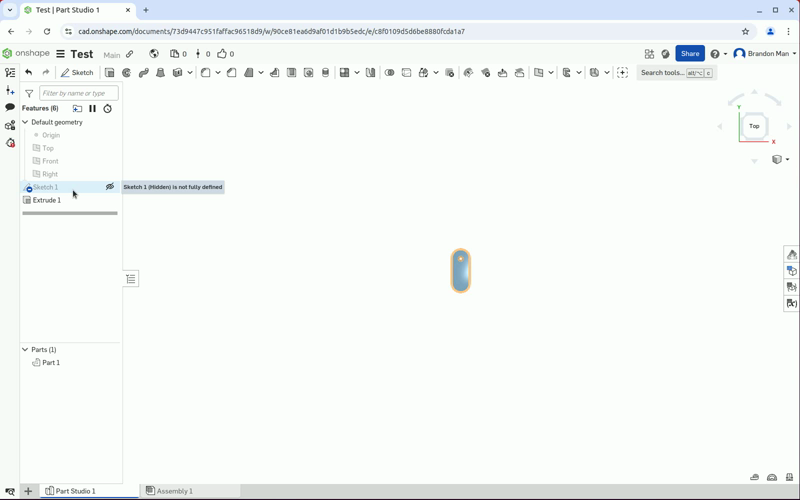
click(73, 189)
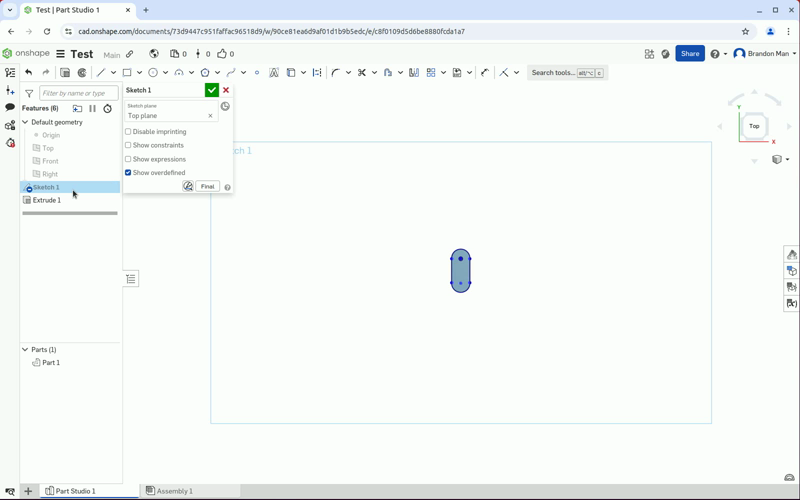
mouse_move(229, 92)
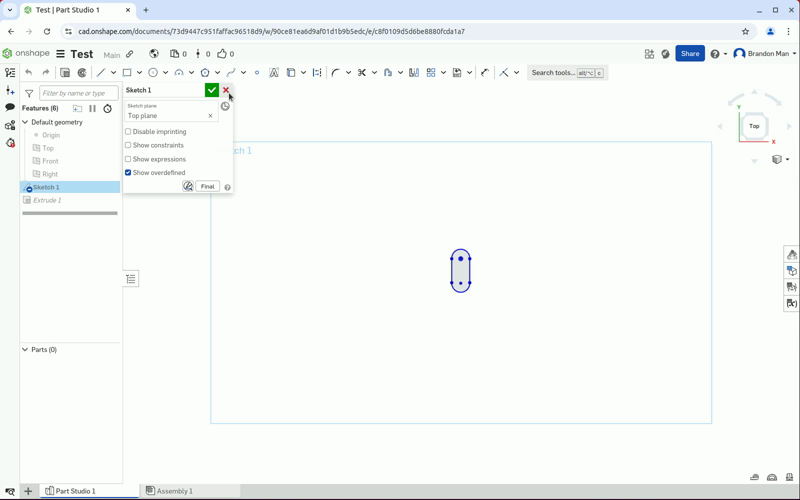
click(229, 92)
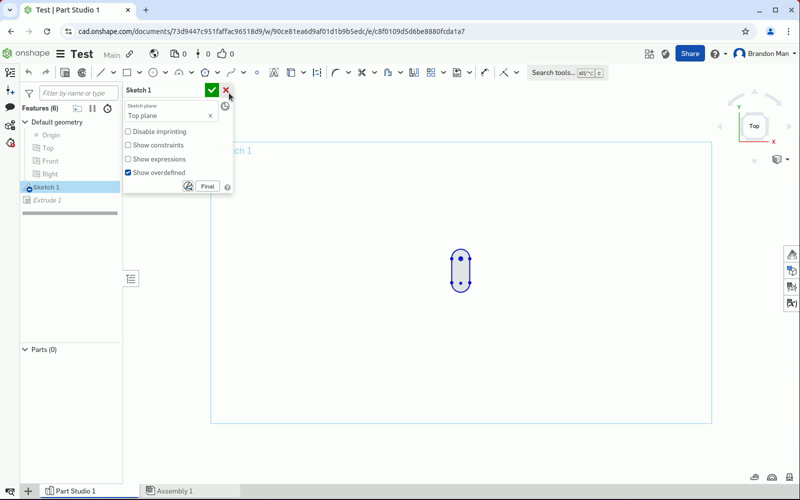
key(shift+s)
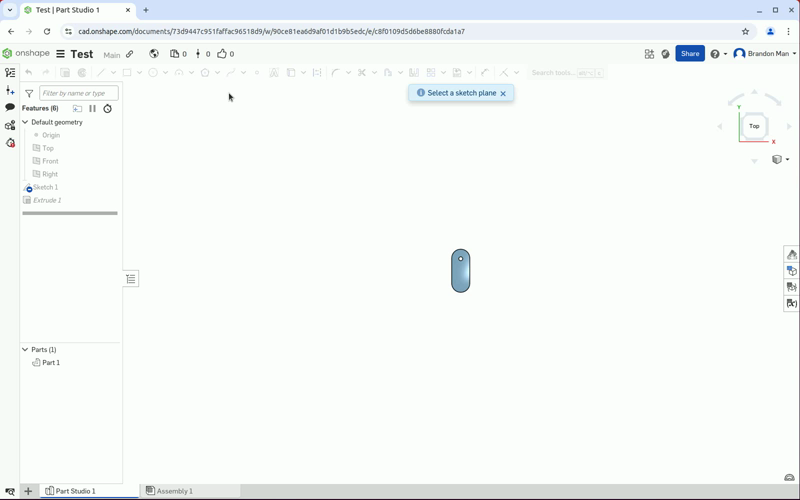
mouse_move(73, 150)
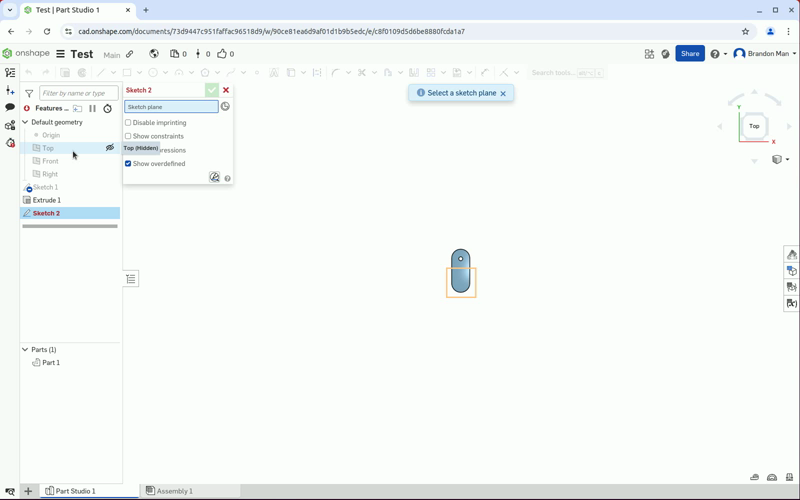
click(73, 150)
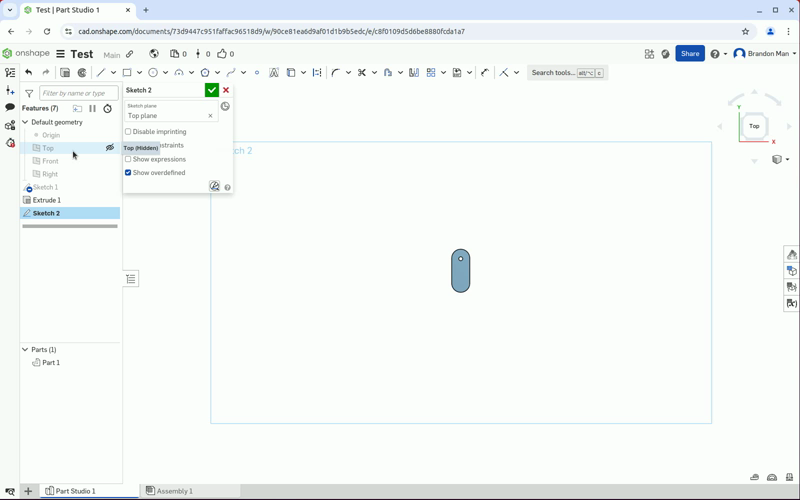
mouse_move(73, 352)
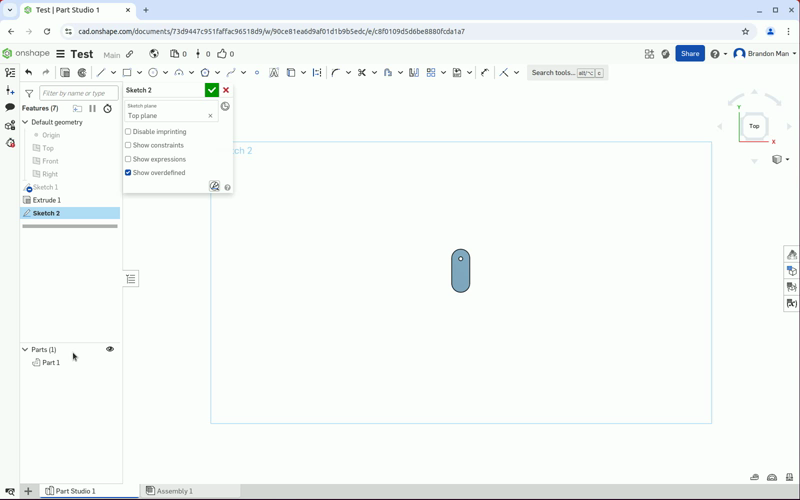
key(y)
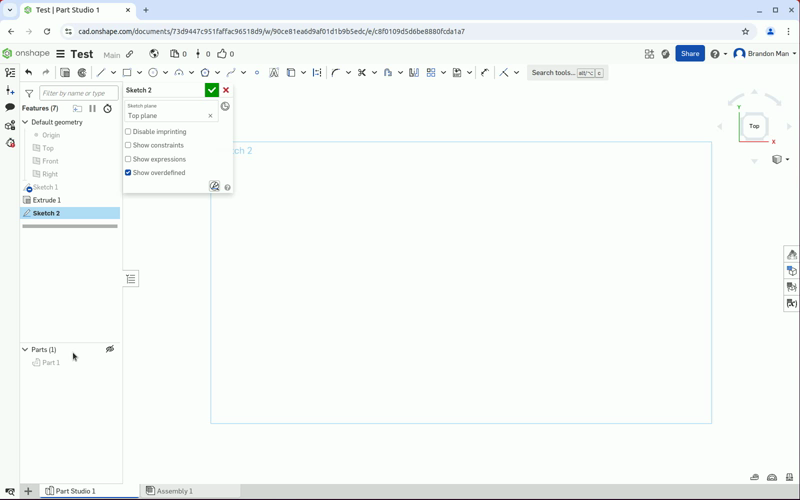
key(a)
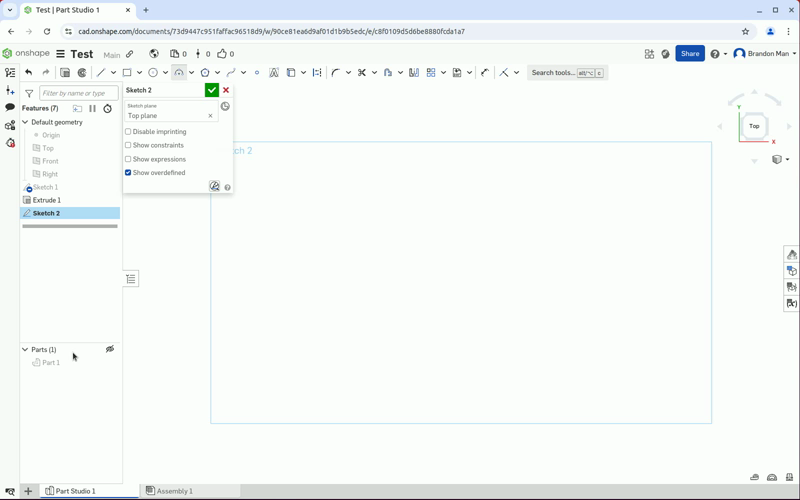
key_down(shift)
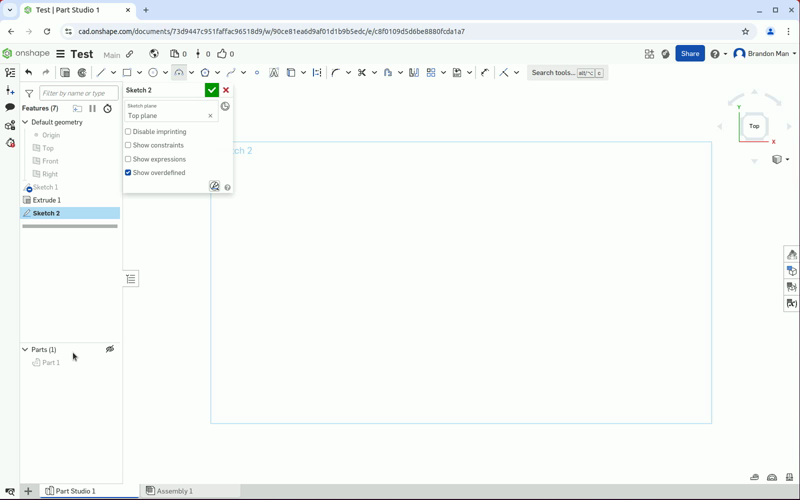
mouse_move(472, 282)
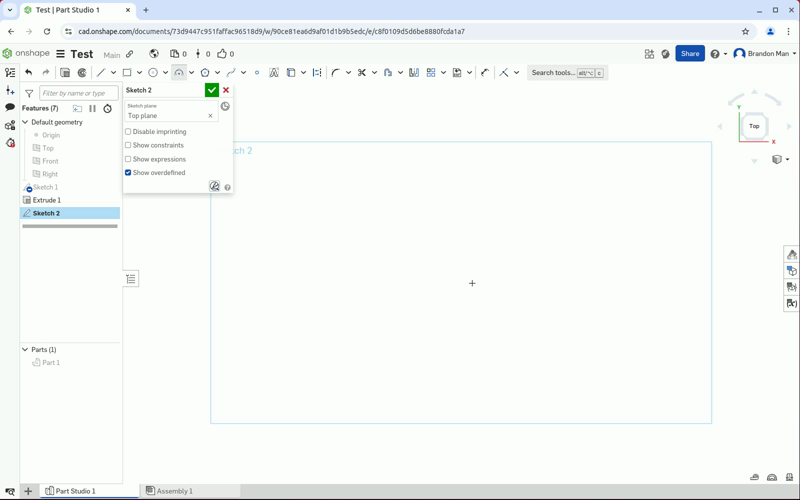
click(472, 282)
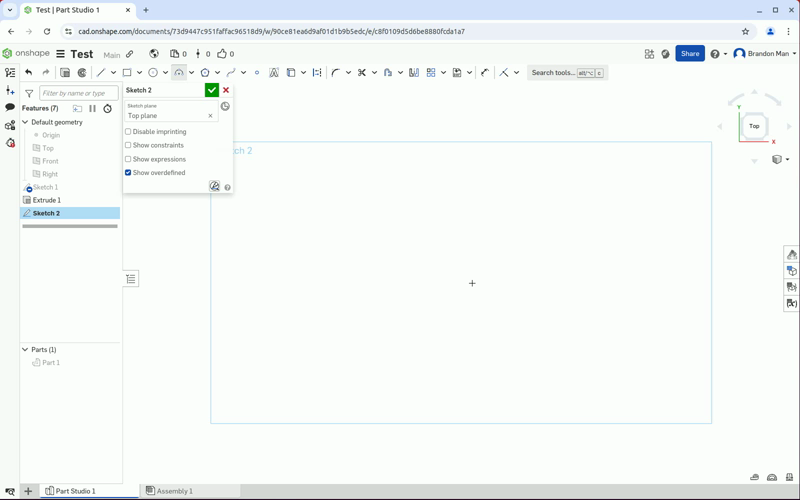
key_up(shift)
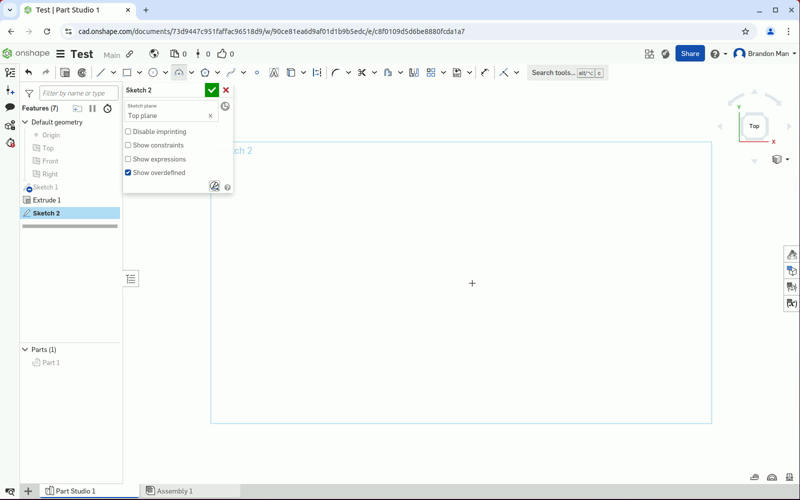
key_down(shift)
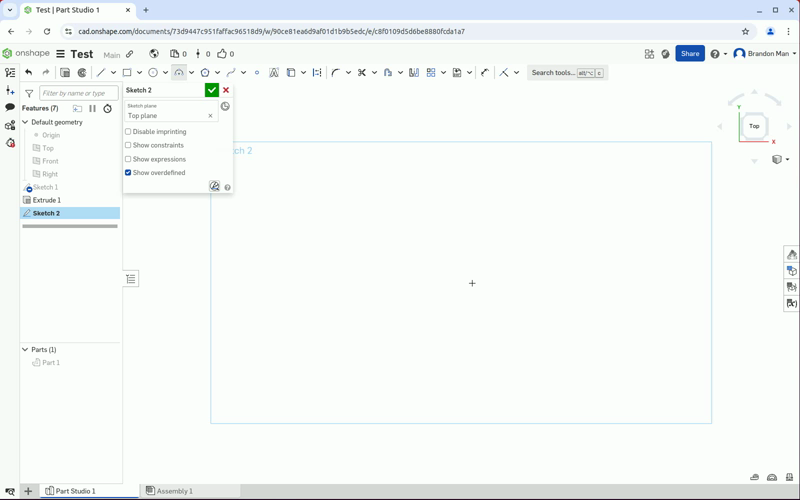
mouse_move(490, 282)
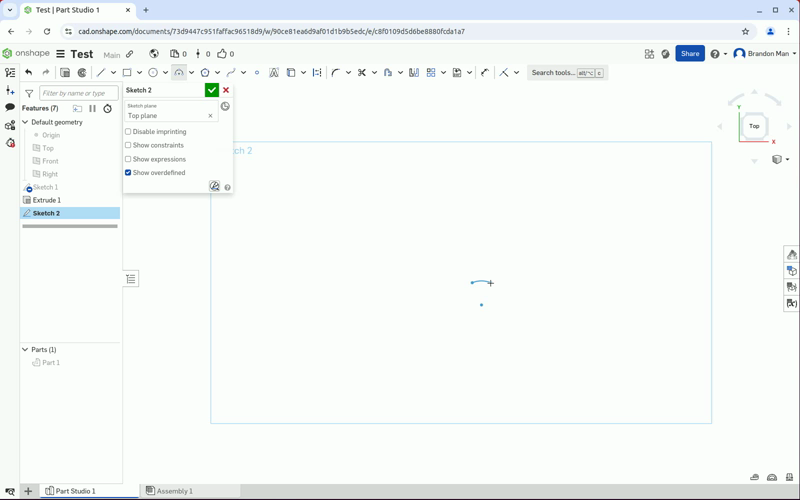
click(490, 282)
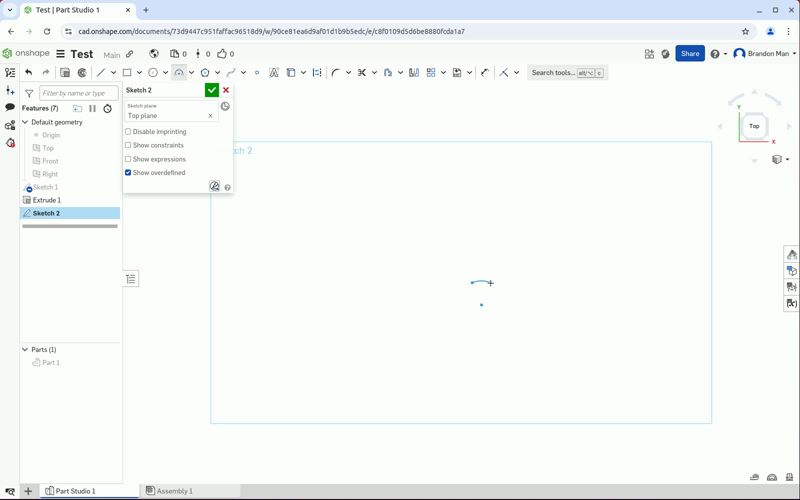
mouse_move(481, 292)
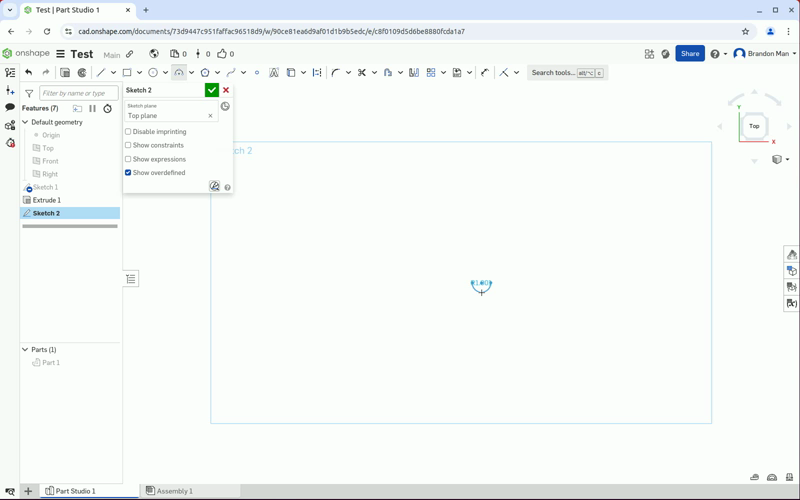
click(481, 292)
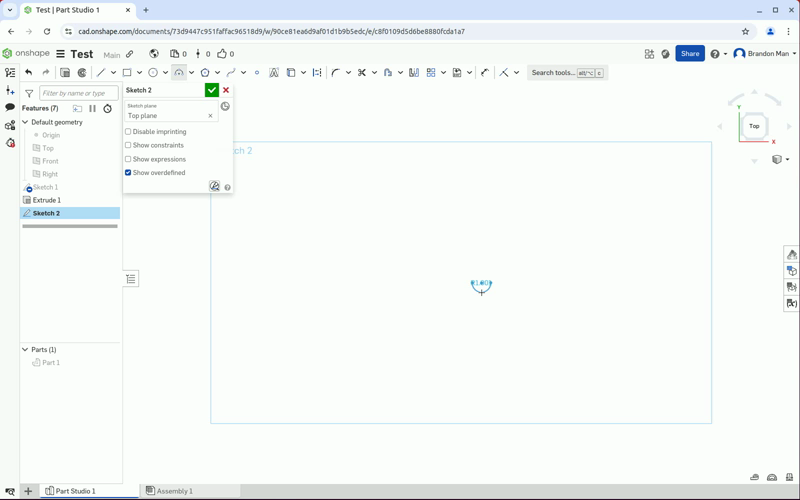
key_up(shift)
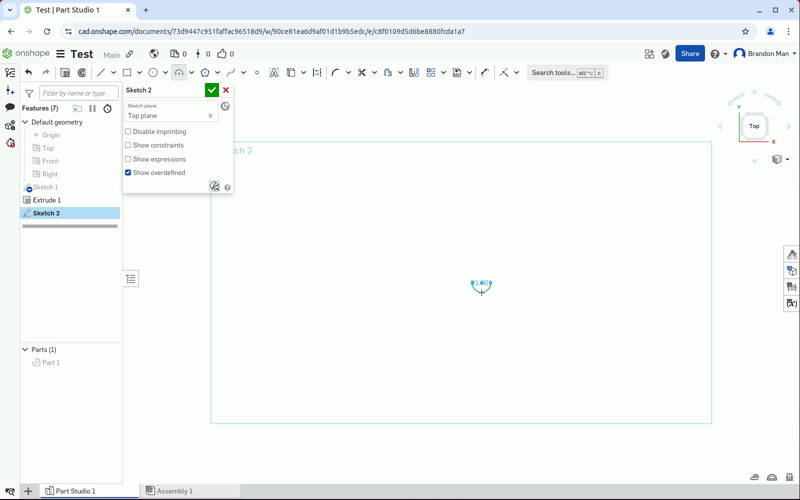
key(esc)
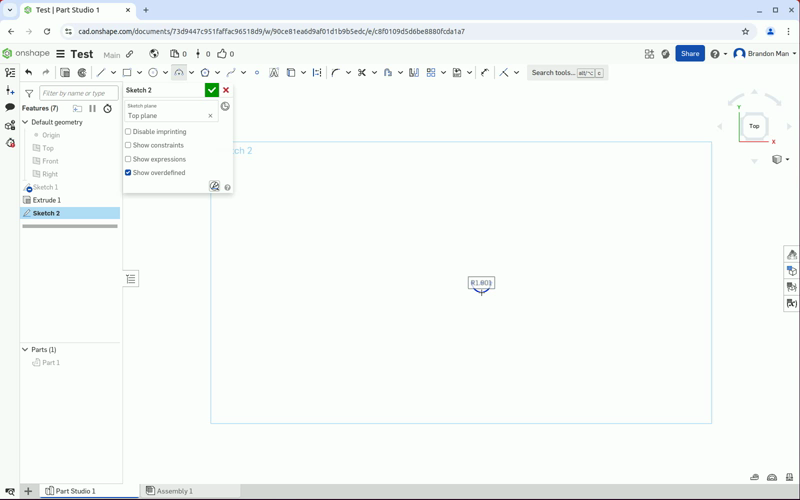
key(l)
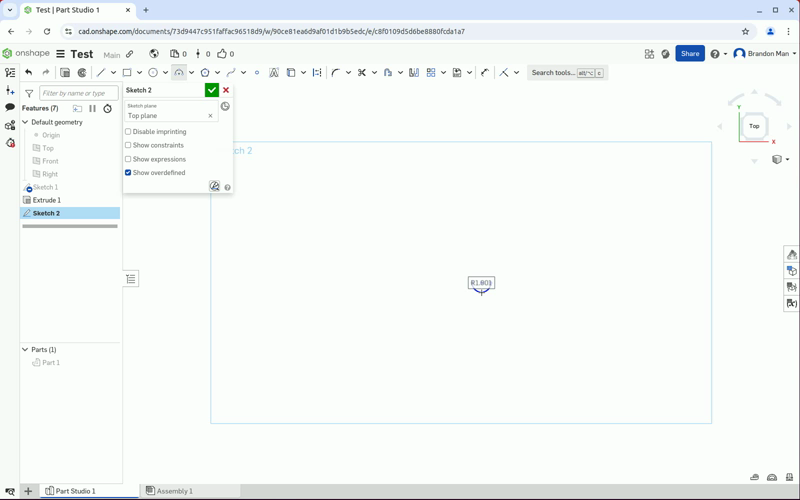
mouse_move(490, 282)
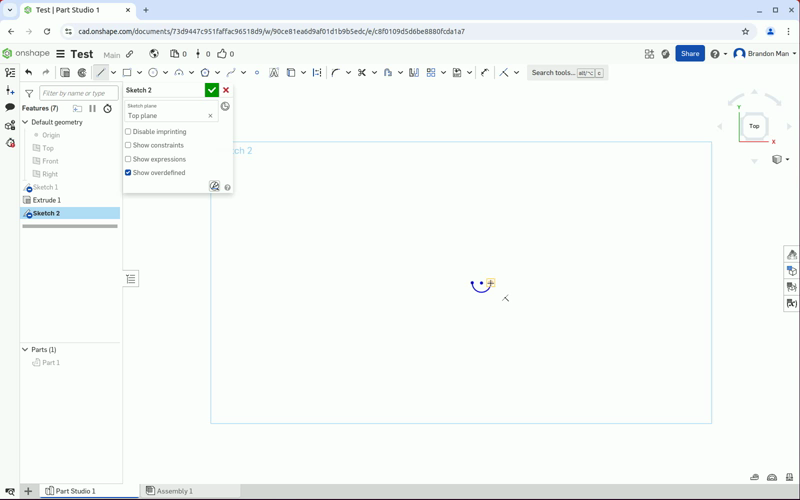
click(490, 282)
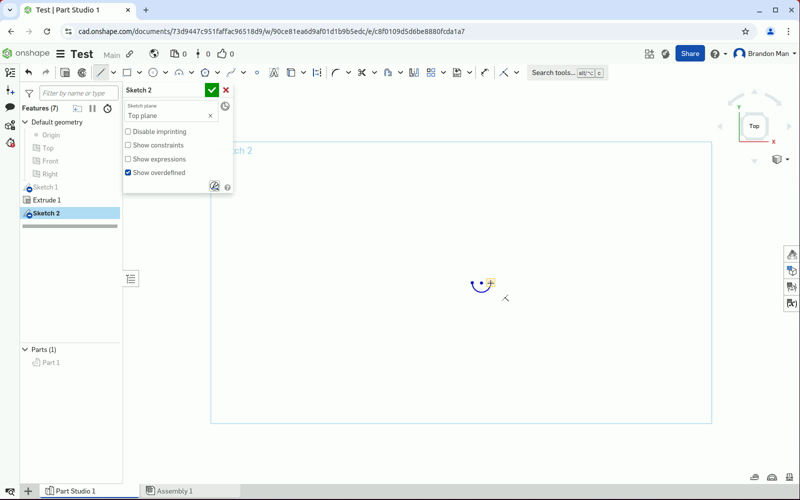
key_down(shift)
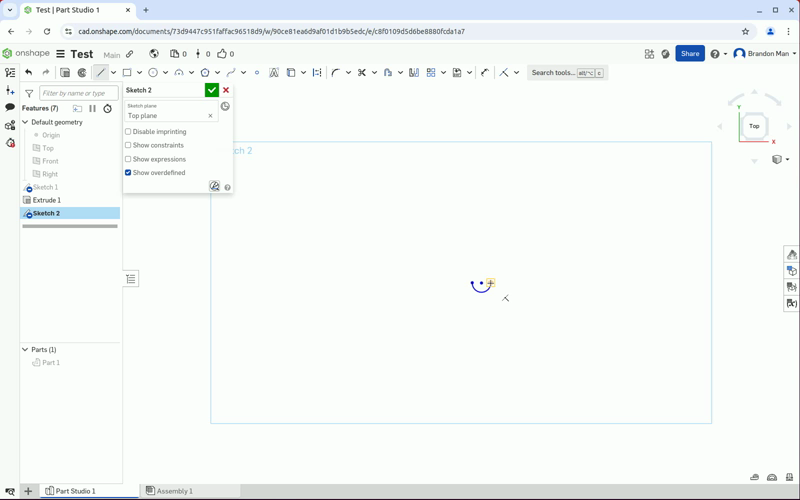
mouse_move(520, 282)
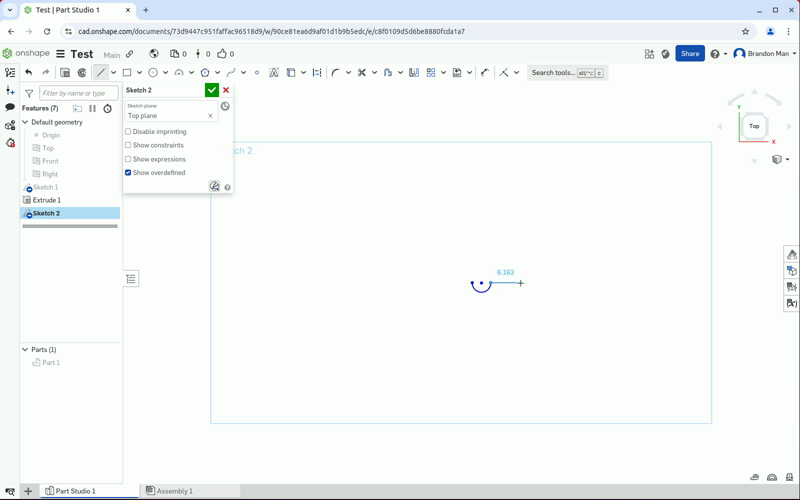
mouse_move(490, 258)
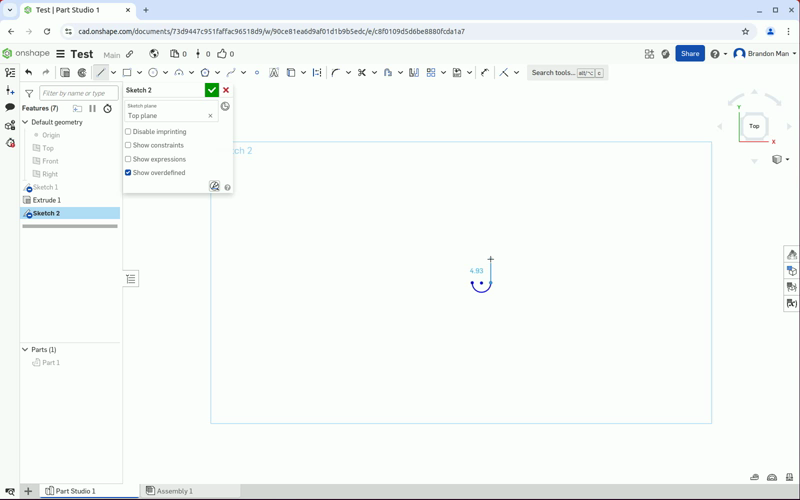
click(490, 258)
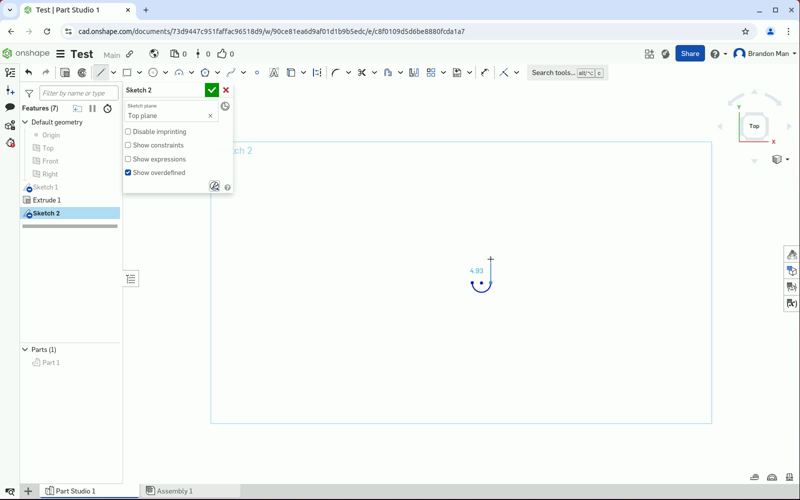
key_up(shift)
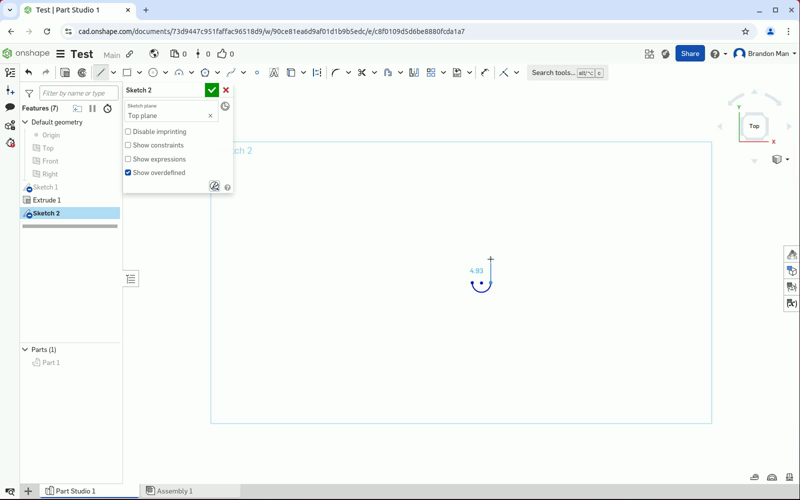
key(esc)
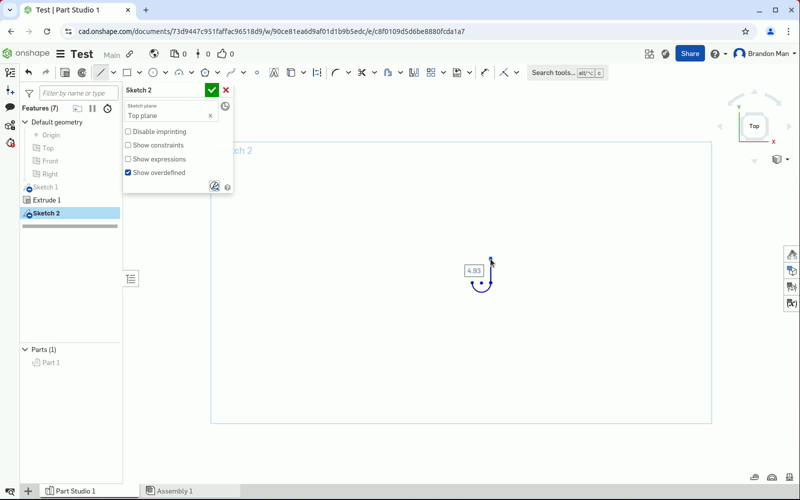
key(a)
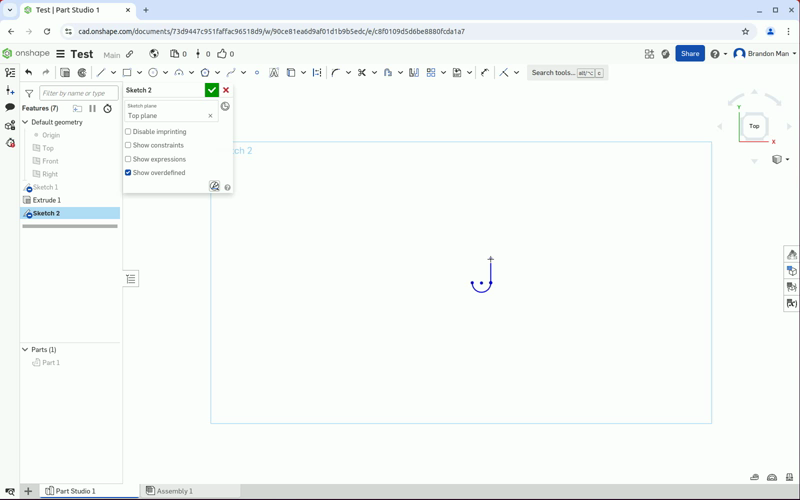
mouse_move(490, 258)
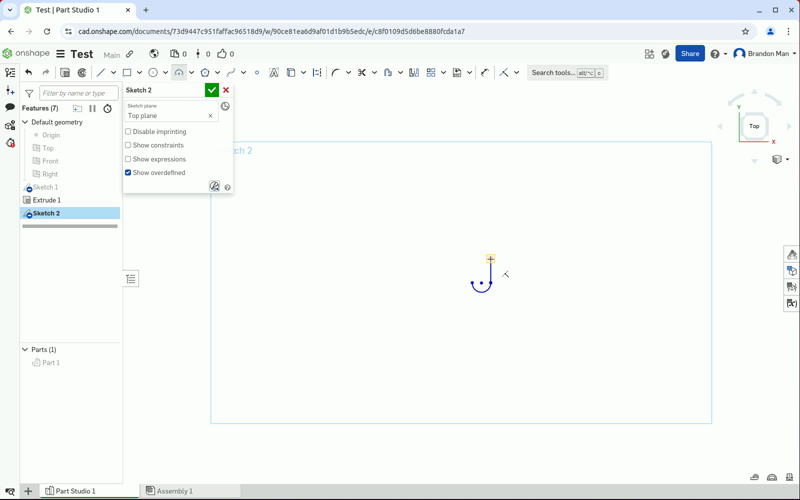
click(490, 258)
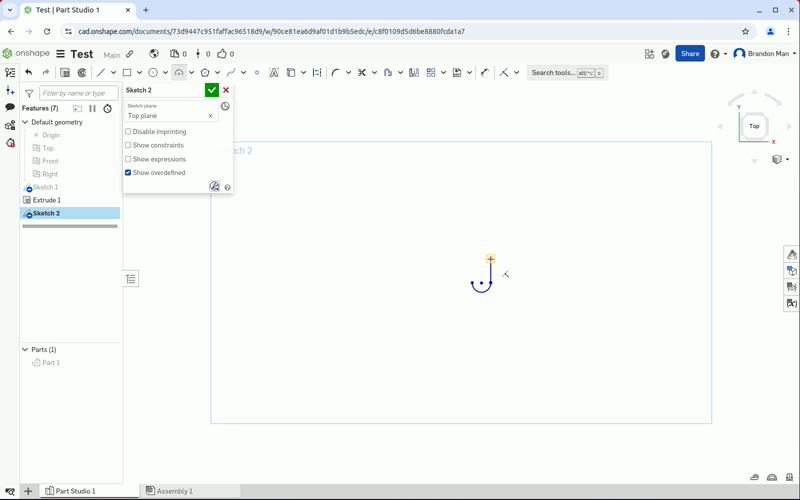
key_down(shift)
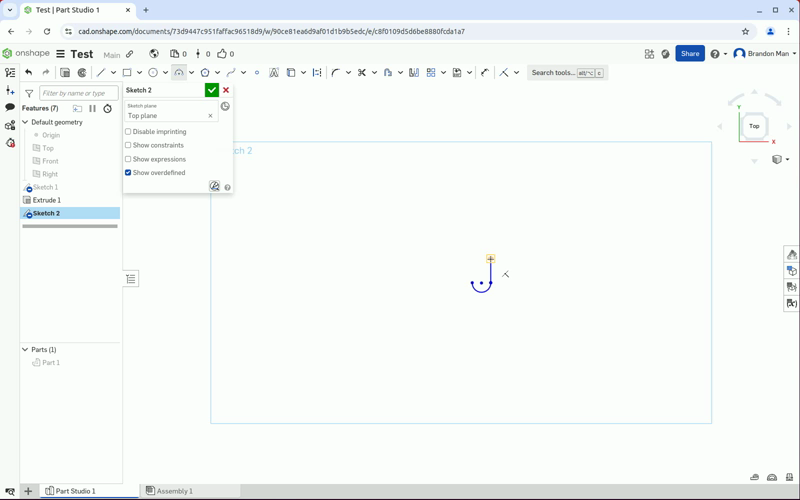
mouse_move(472, 258)
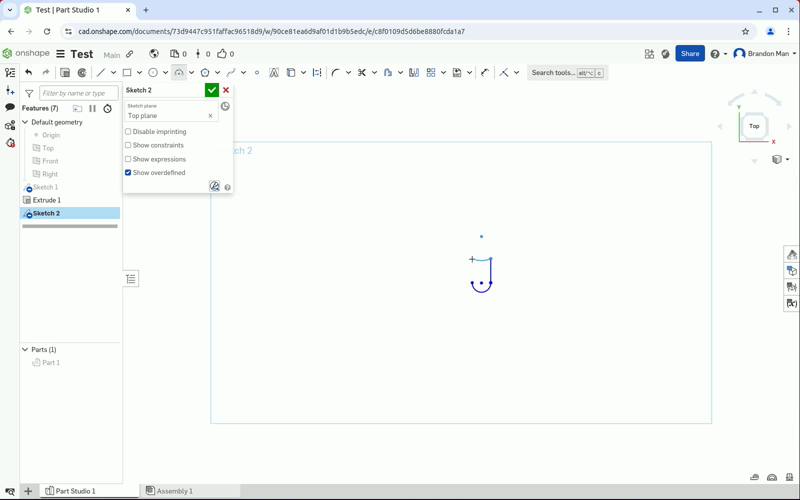
click(472, 258)
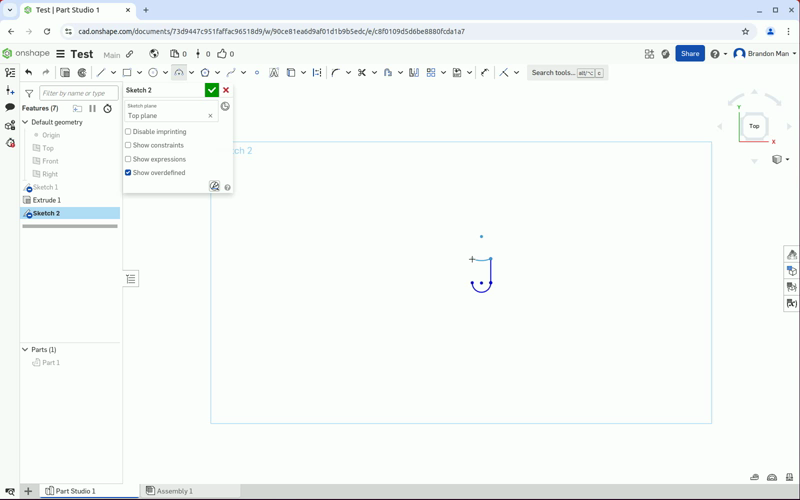
mouse_move(481, 249)
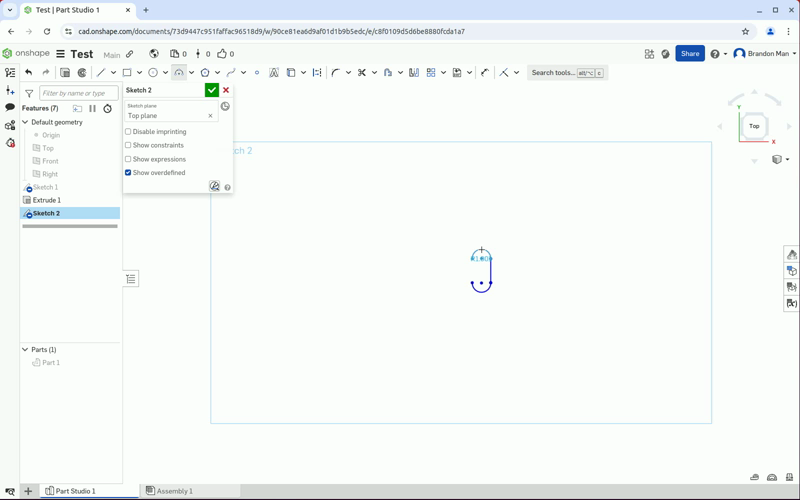
click(481, 249)
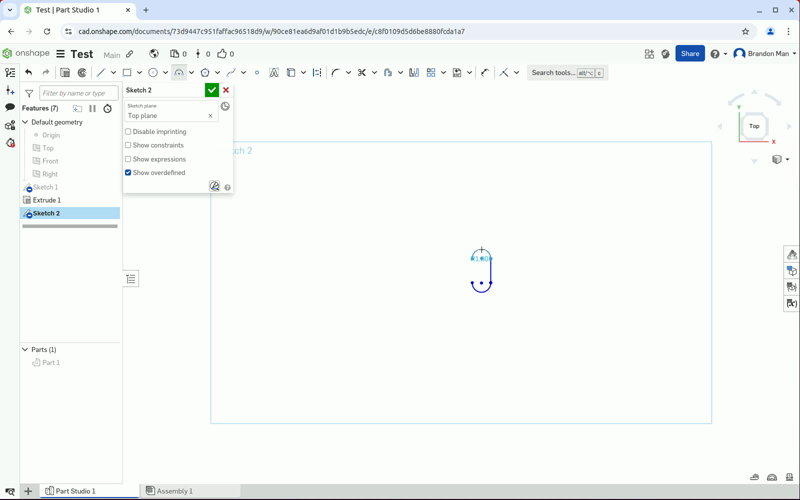
key_up(shift)
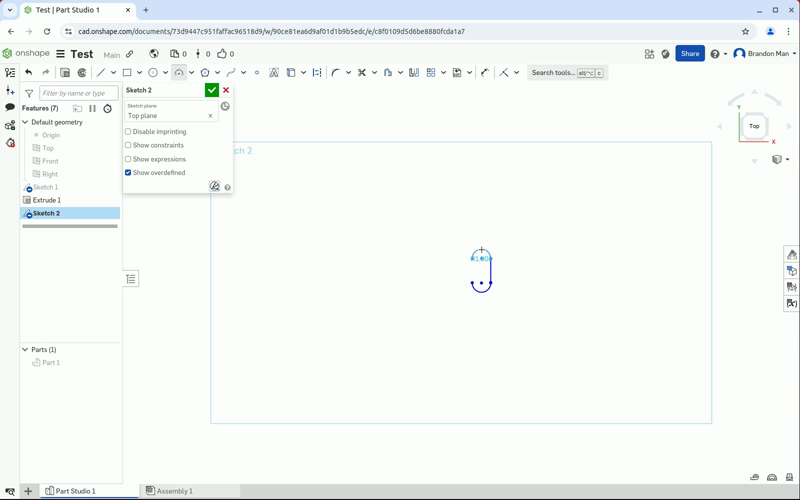
key(esc)
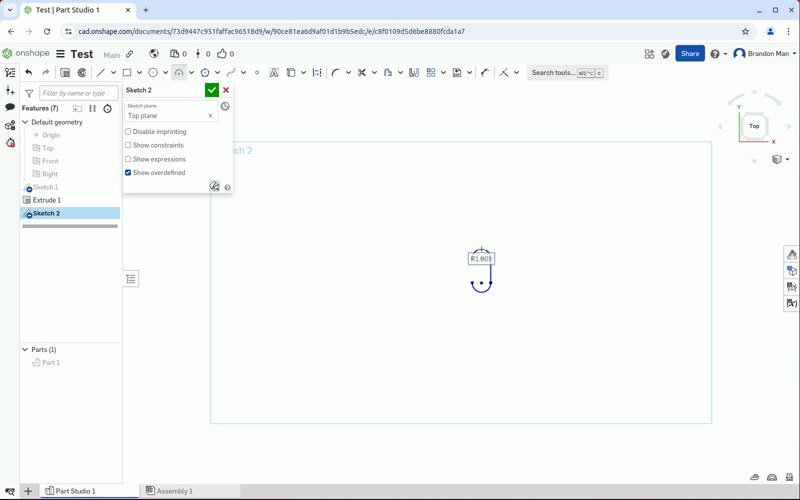
key(l)
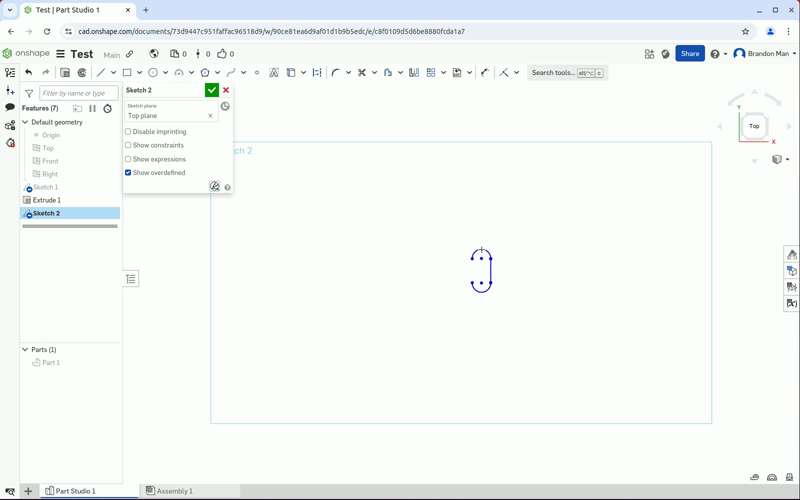
mouse_move(472, 258)
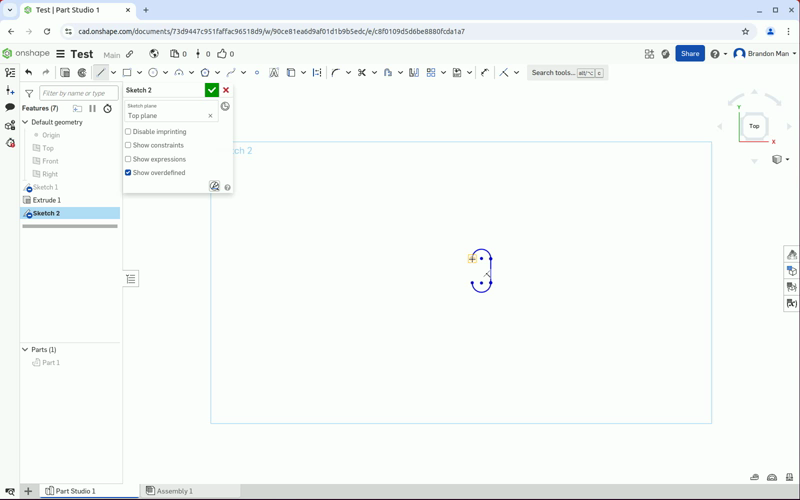
click(472, 258)
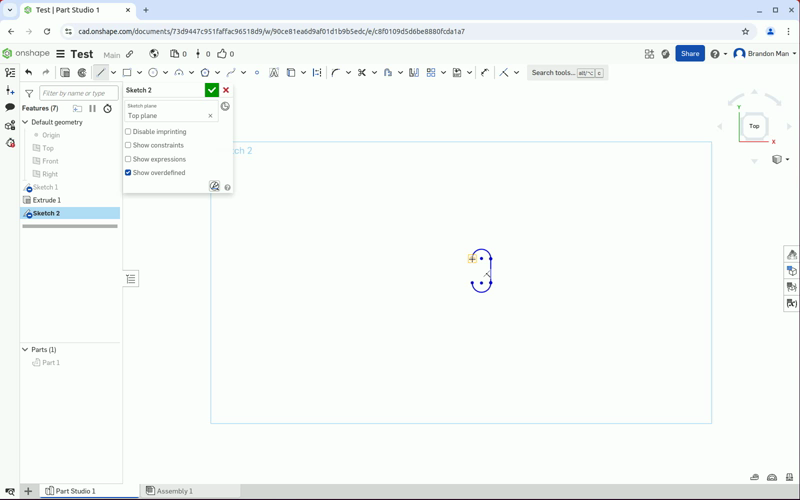
mouse_move(502, 258)
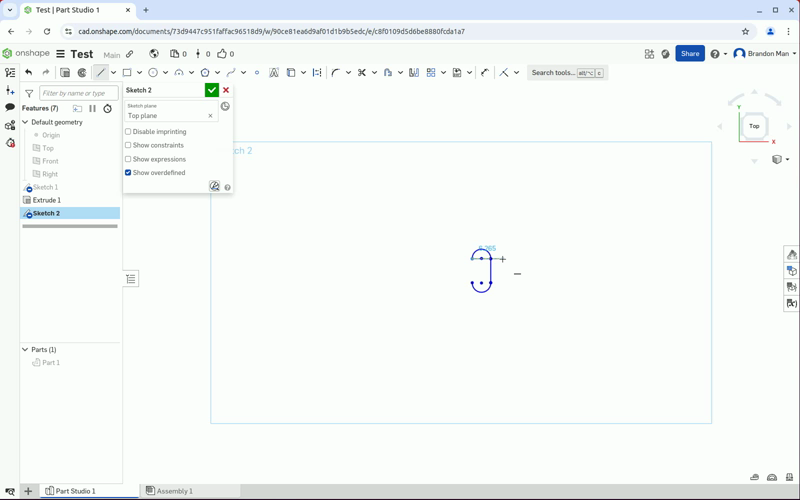
key_down(shift)
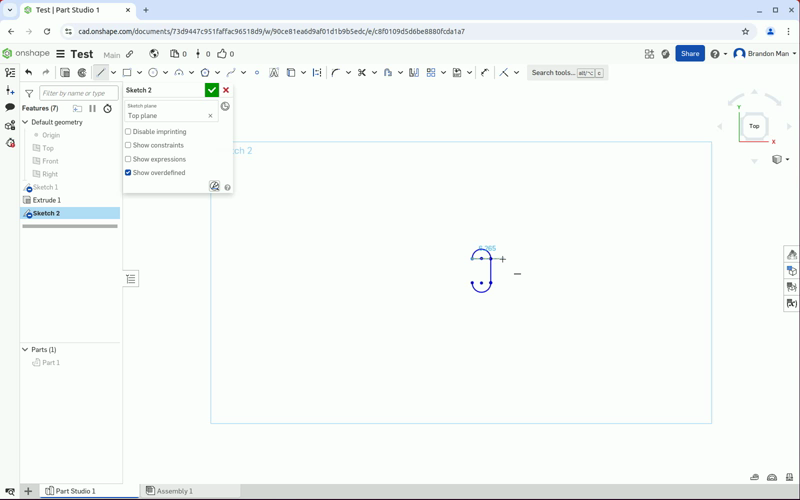
mouse_move(472, 282)
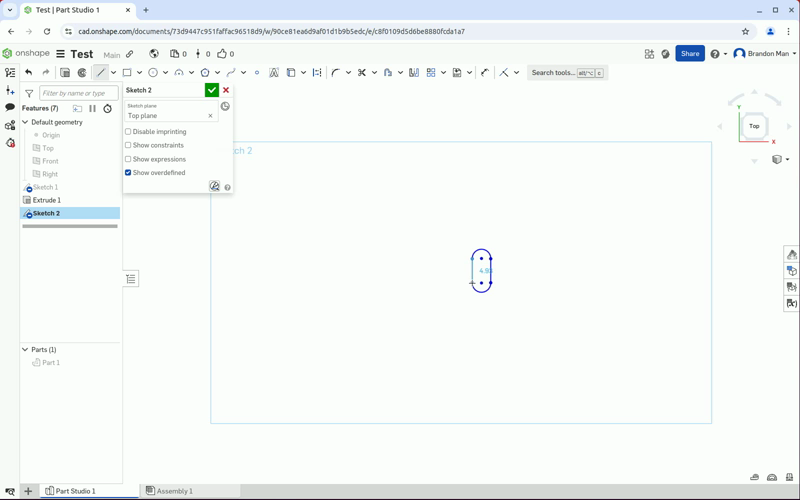
key_up(shift)
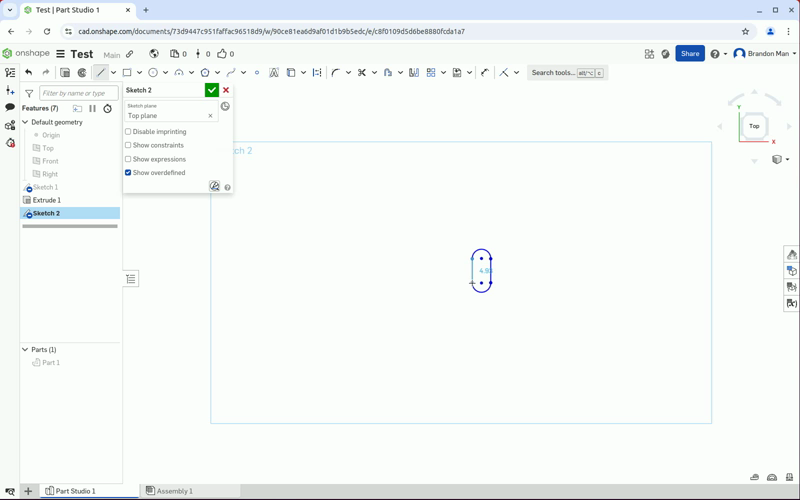
click(472, 282)
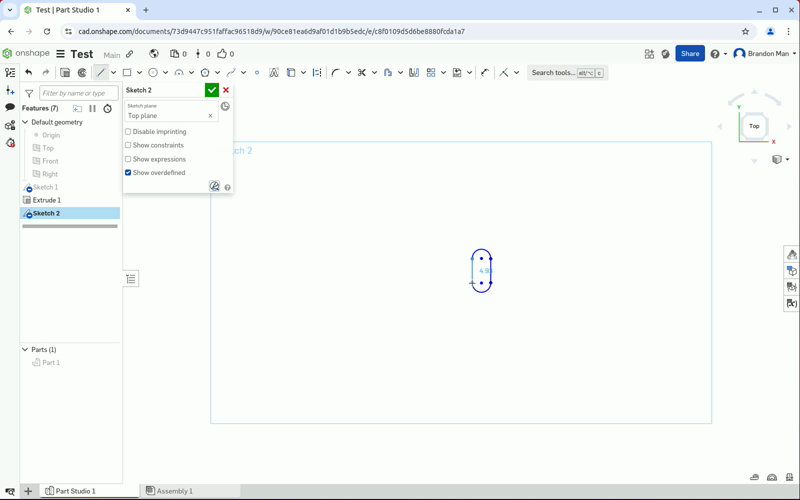
key(esc)
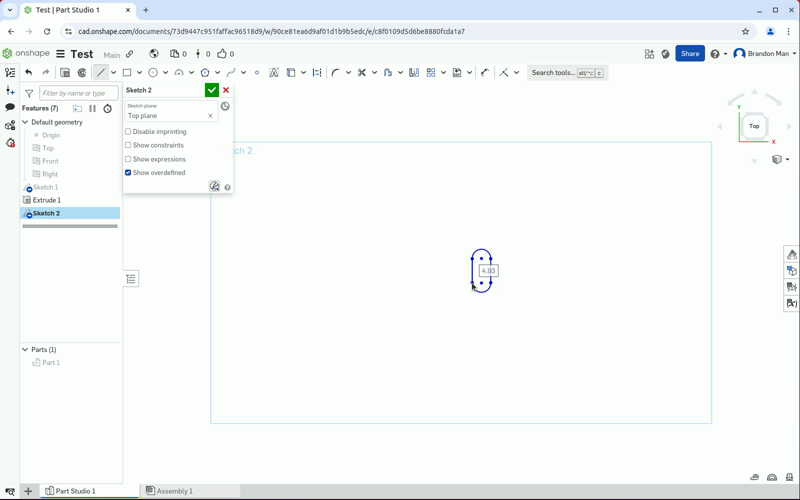
mouse_move(482, 253)
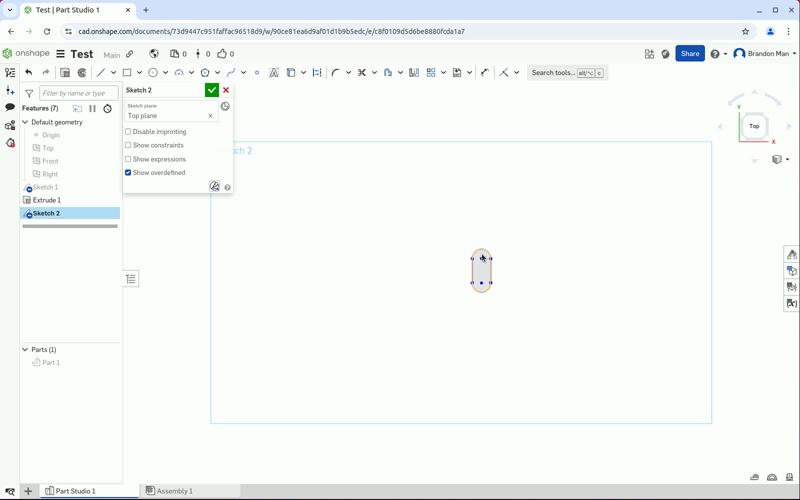
scroll(6)
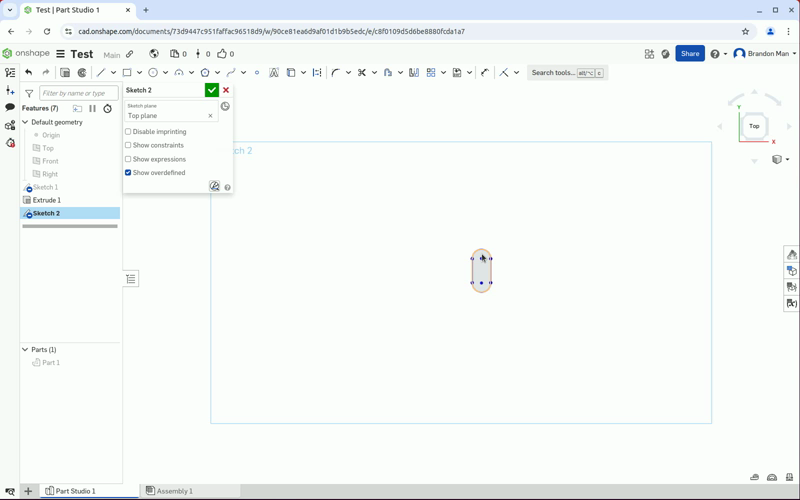
scroll(6)
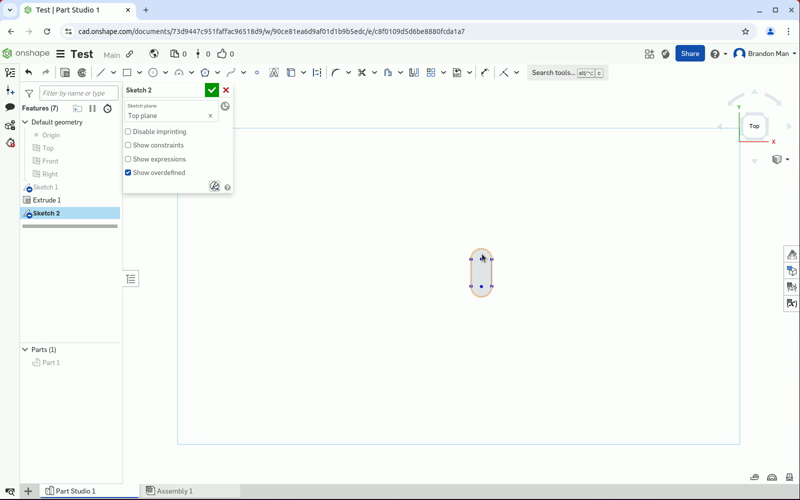
scroll(6)
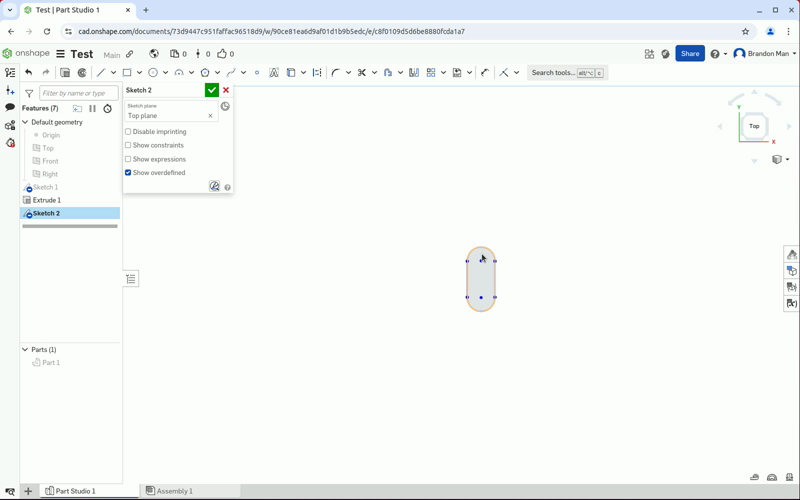
scroll(6)
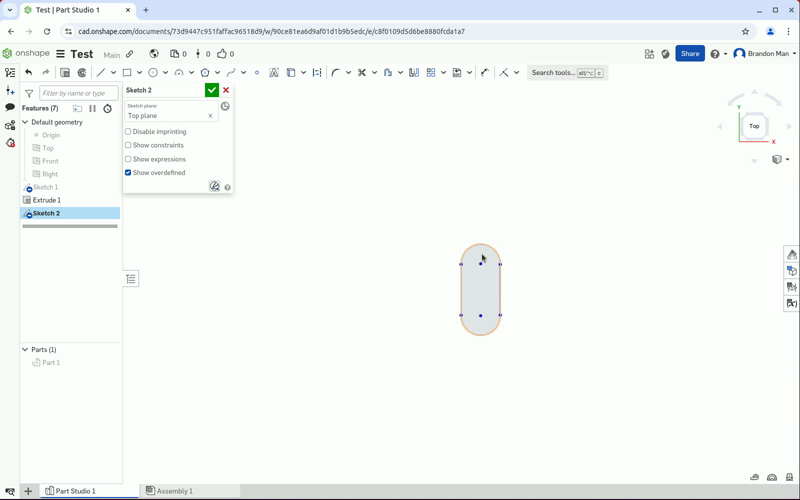
scroll(6)
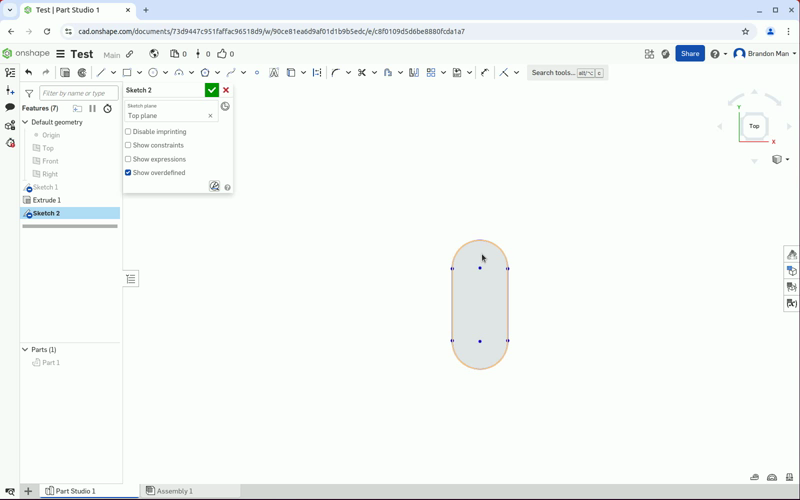
scroll(6)
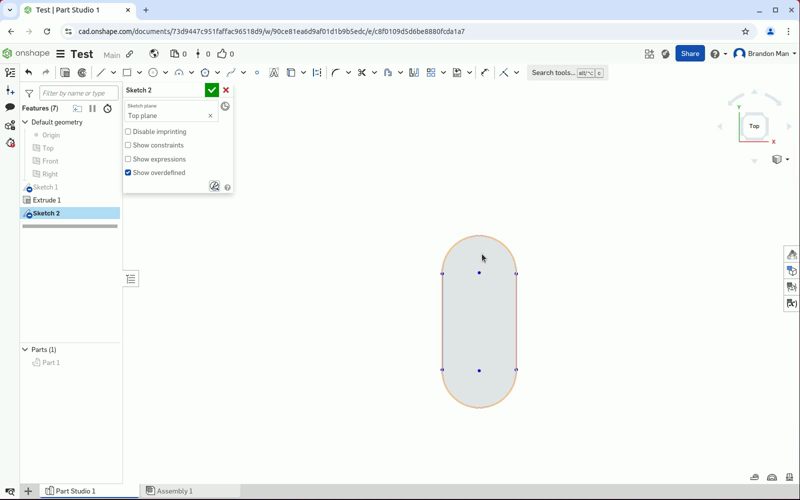
scroll(6)
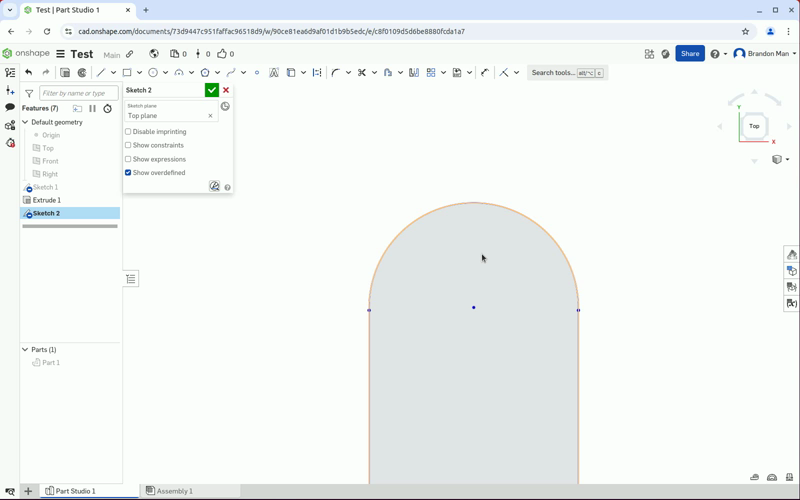
click(482, 253)
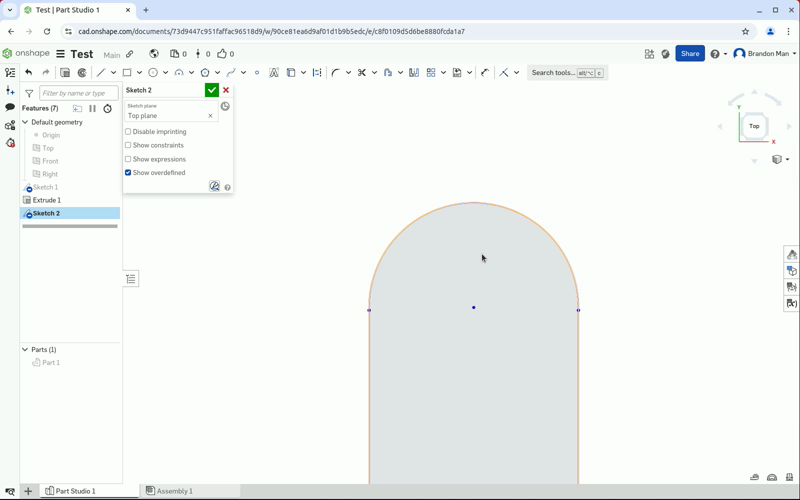
scroll(-6)
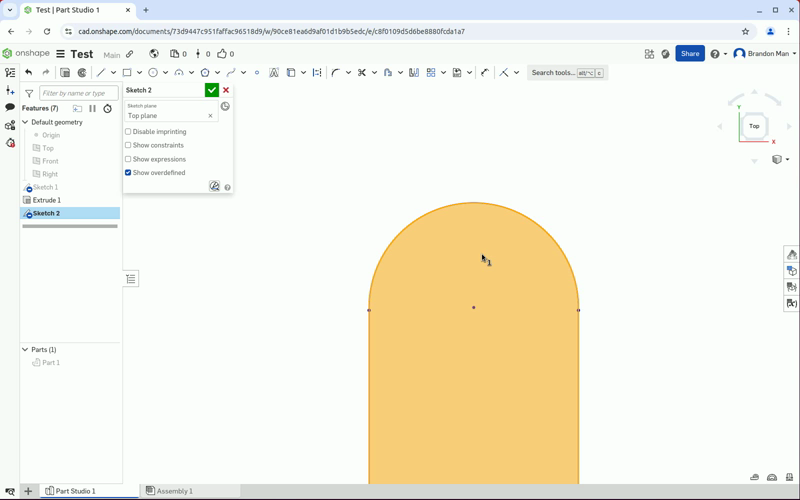
scroll(-6)
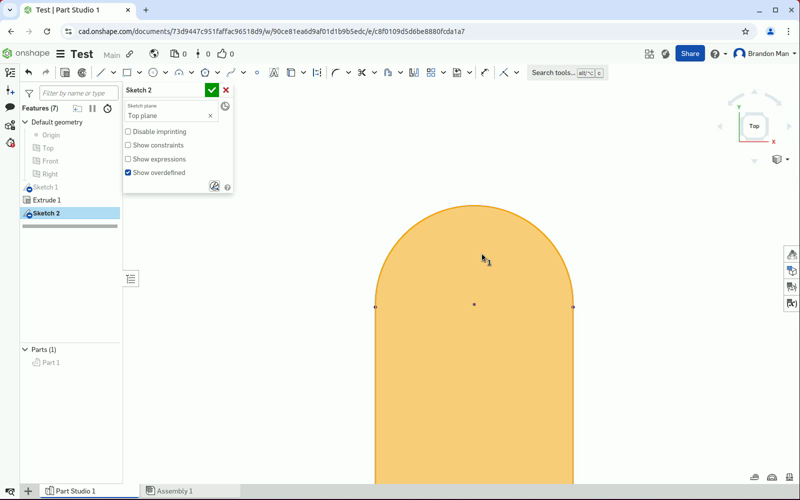
scroll(-6)
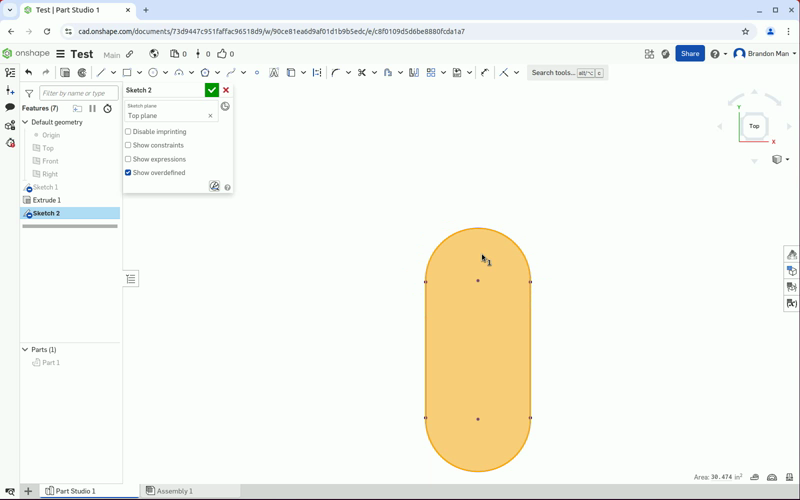
scroll(-6)
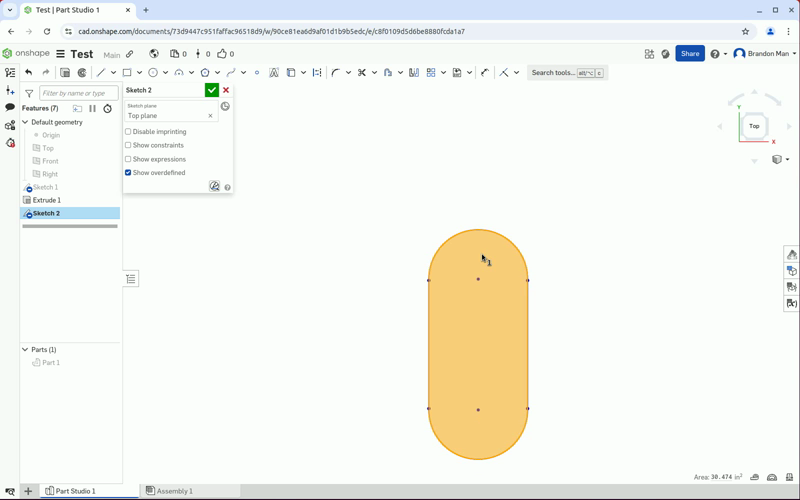
scroll(-6)
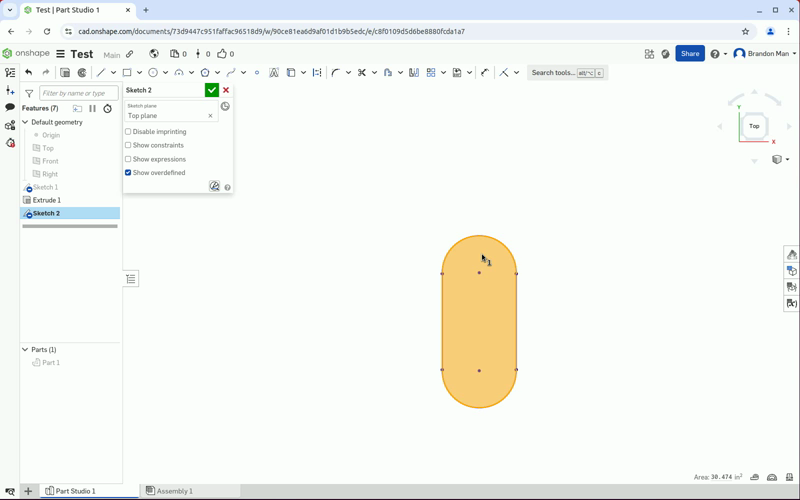
scroll(-6)
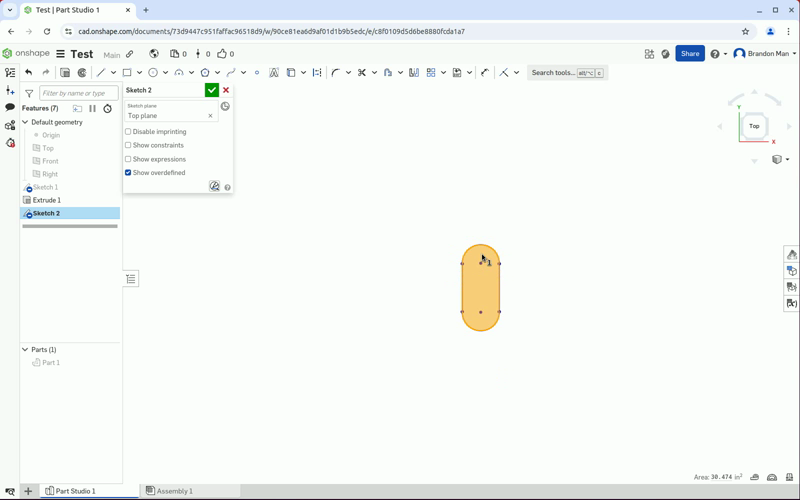
scroll(-6)
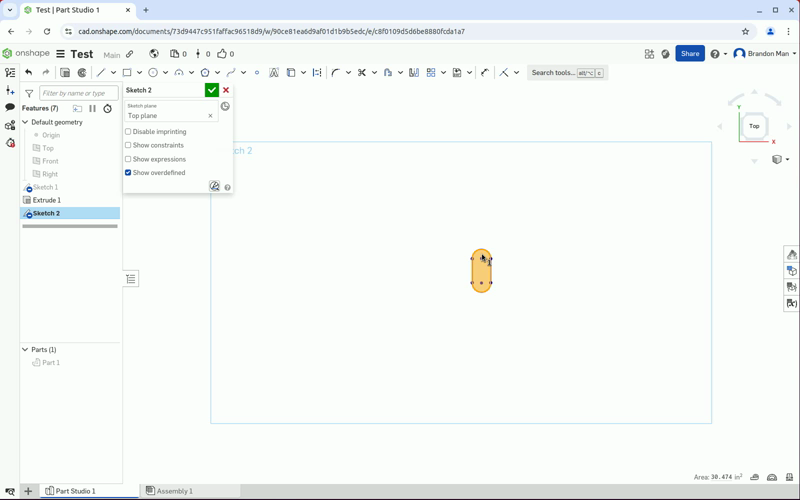
mouse_move(73, 352)
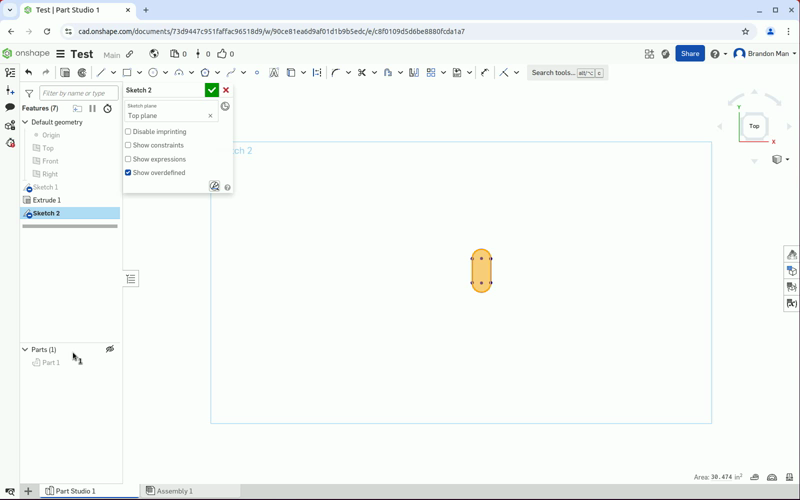
key(shift+y)
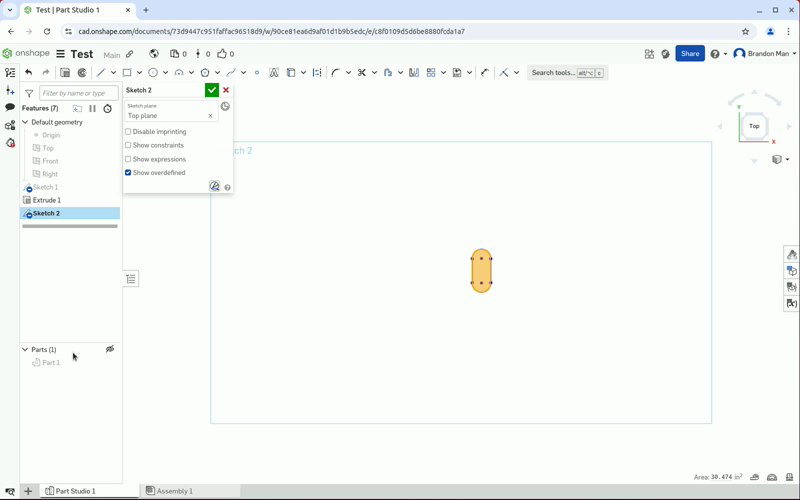
key(shift+e)
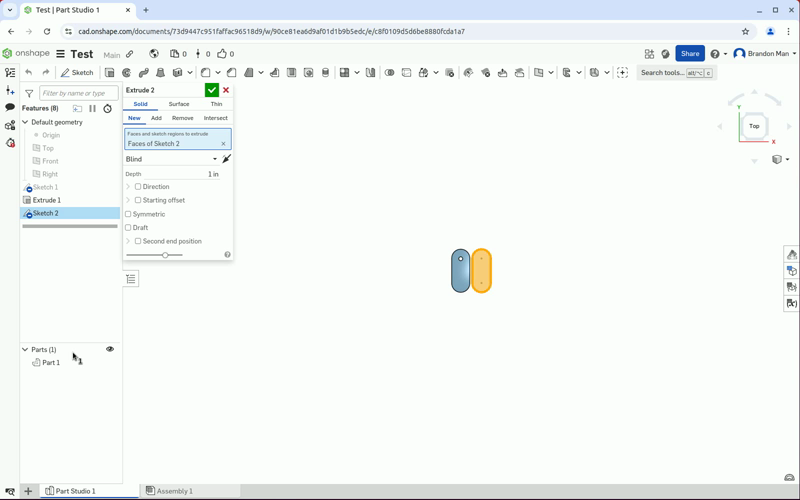
mouse_move(143, 106)
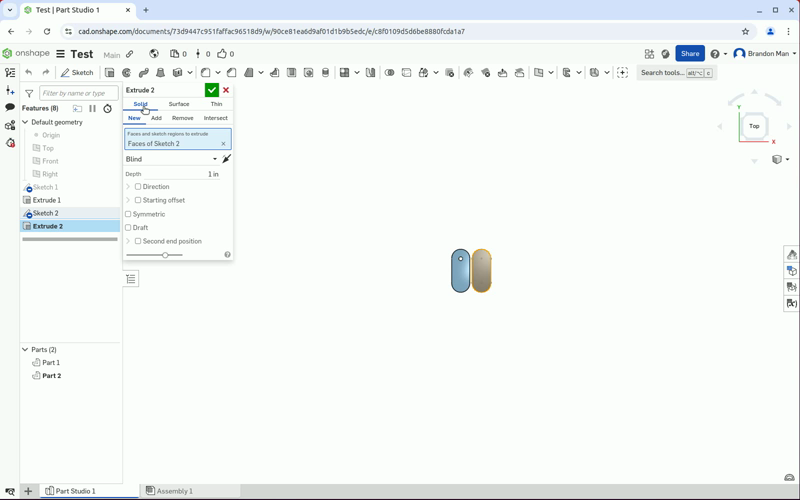
click(143, 106)
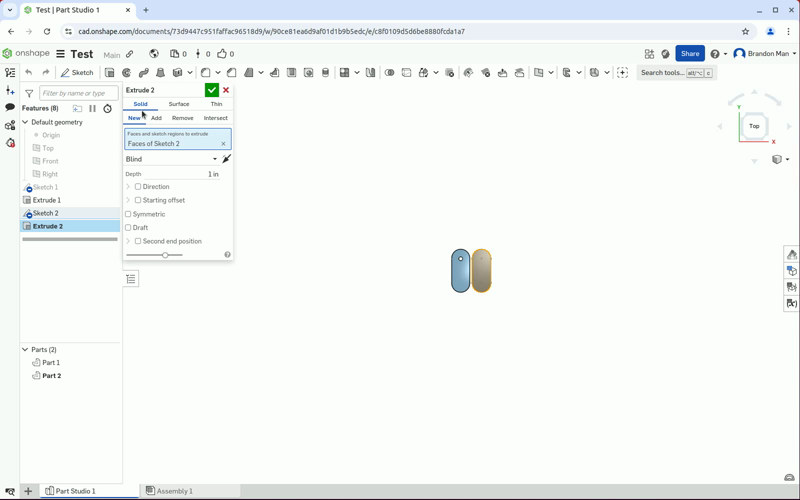
mouse_move(137, 120)
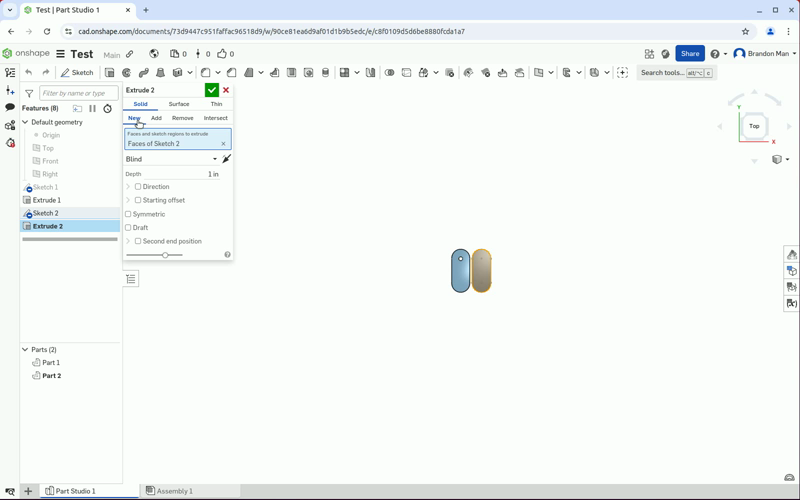
click(137, 120)
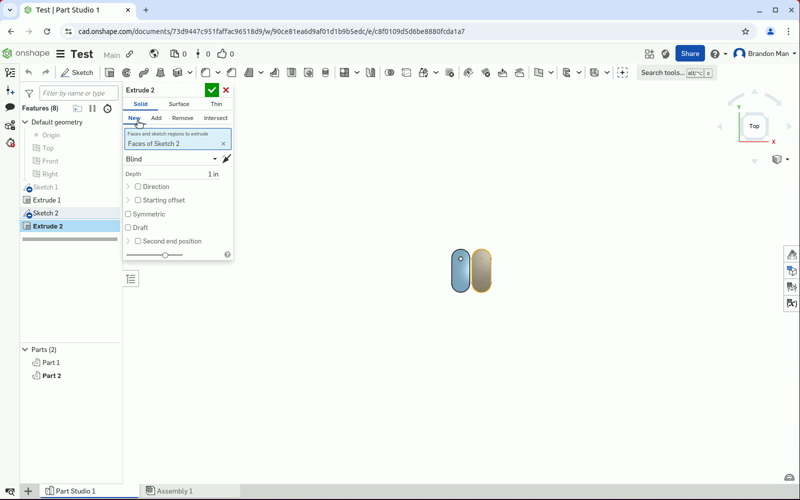
key(tab, 4)
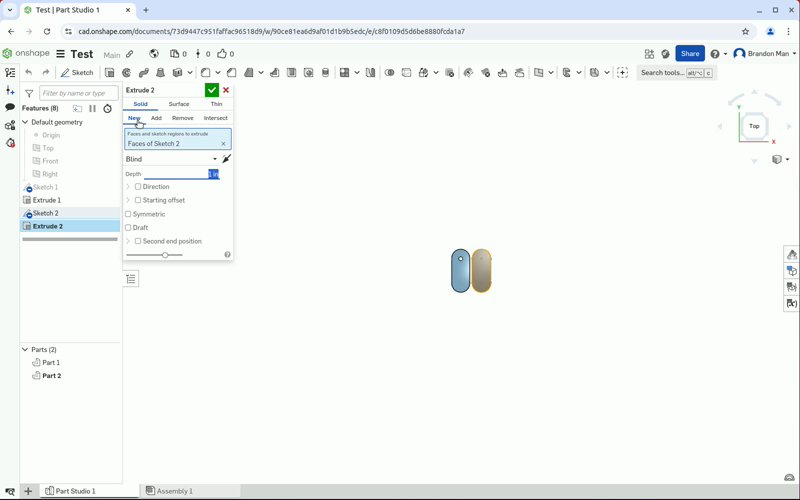
text(7.221)
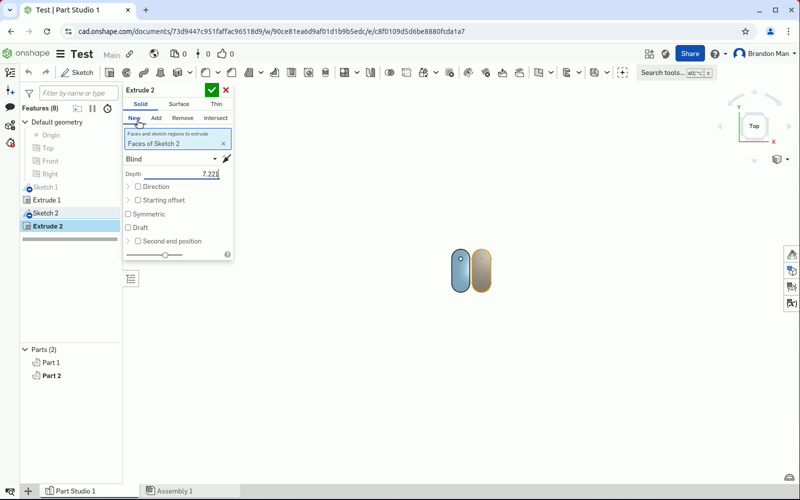
key(enter)
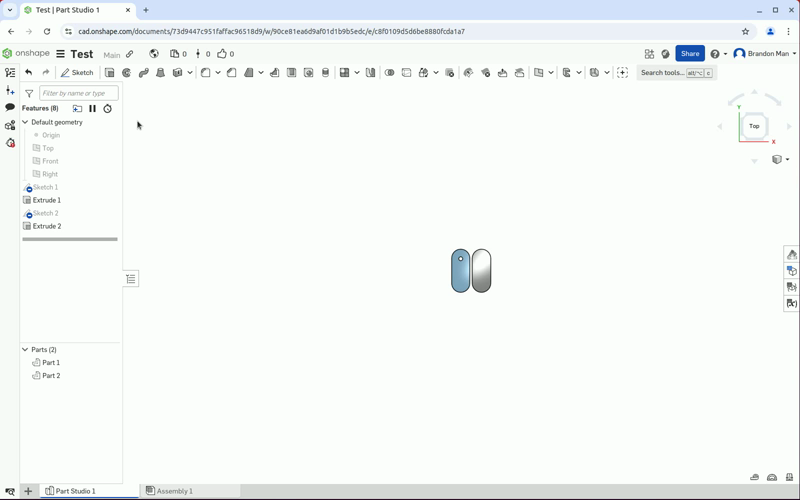
key(shift+h)
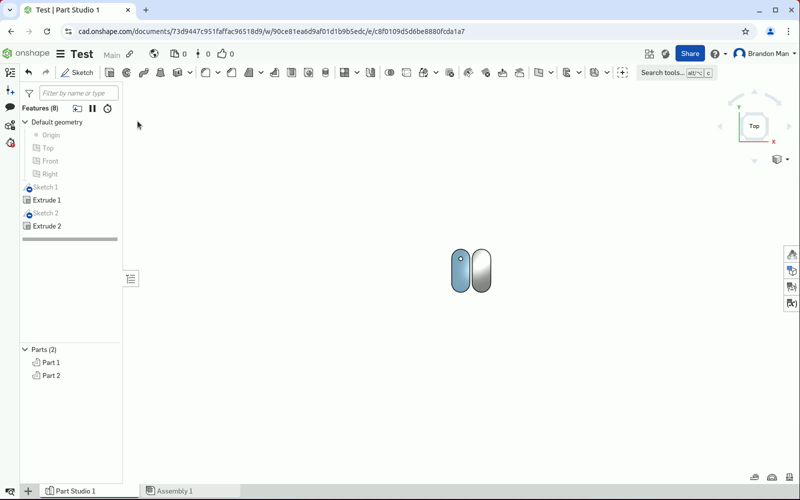
key(shift+h)
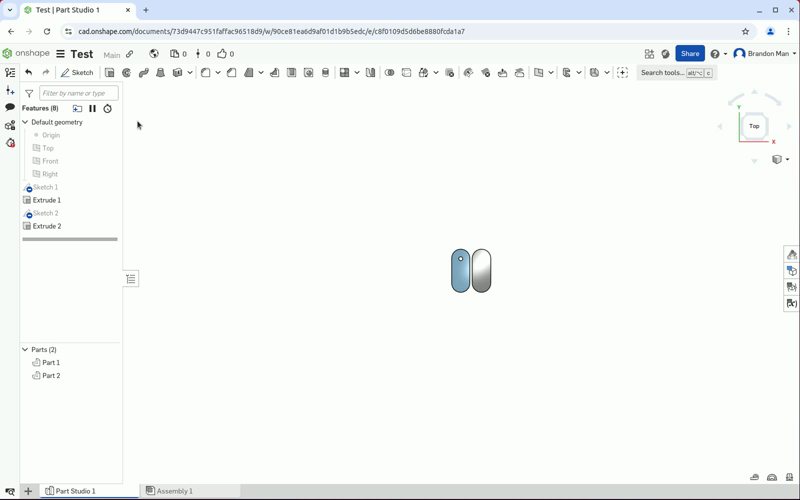
mouse_move(73, 189)
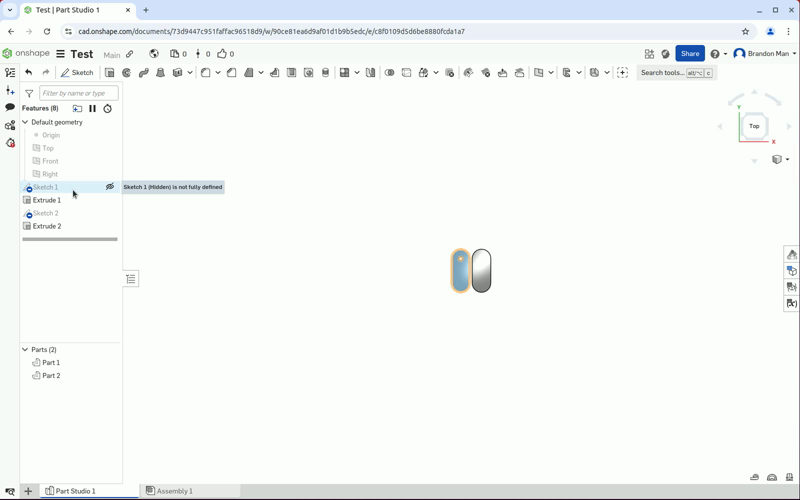
click(73, 189)
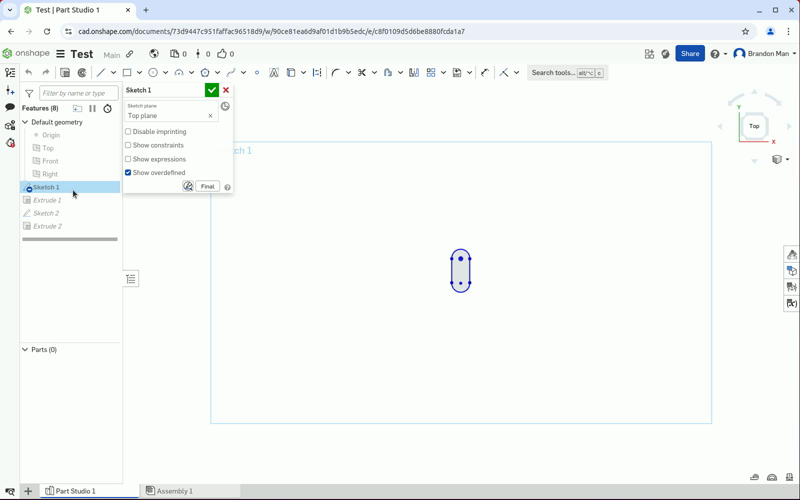
mouse_move(229, 92)
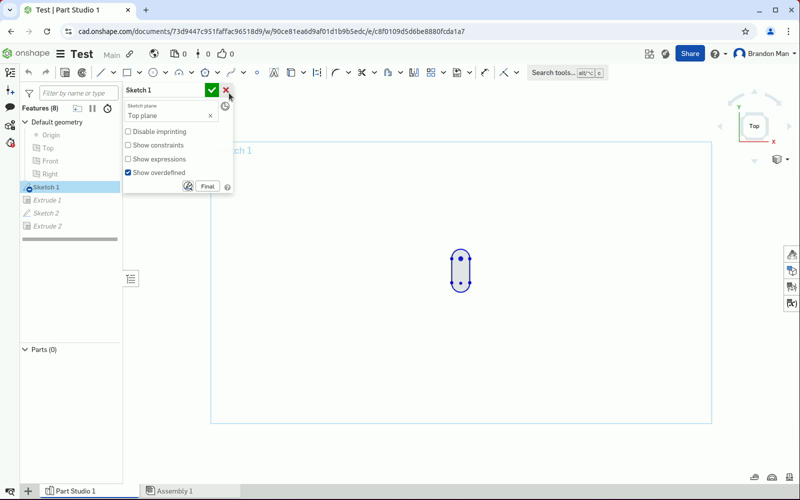
click(229, 92)
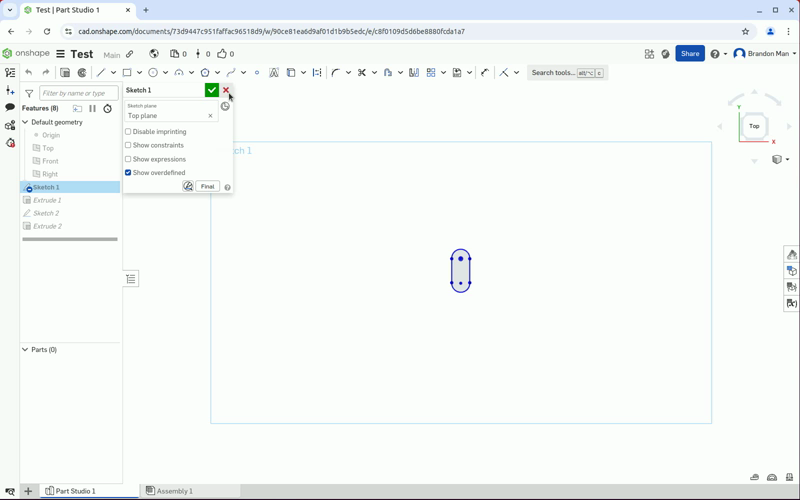
key(shift+s)
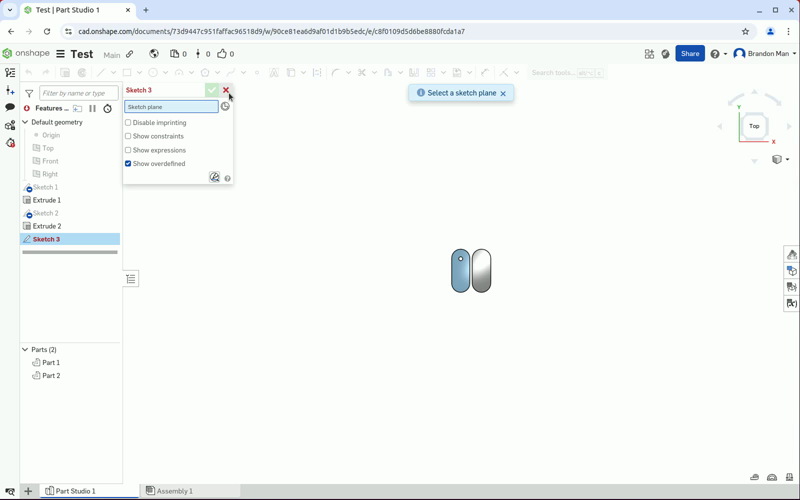
mouse_move(73, 150)
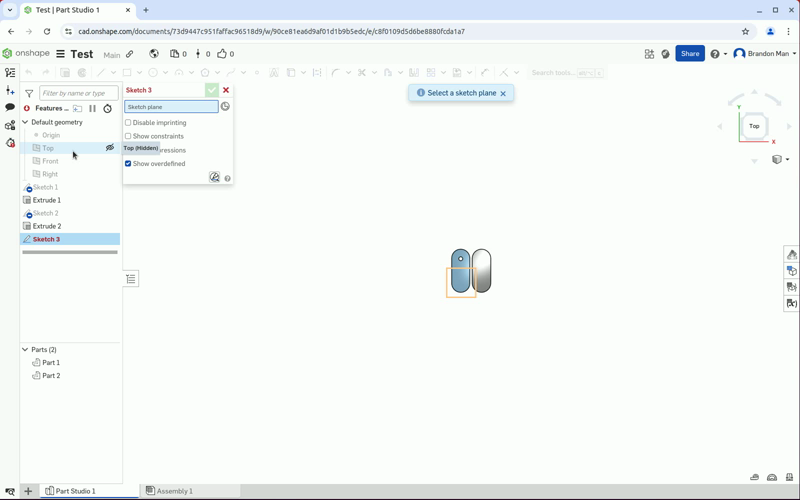
click(73, 150)
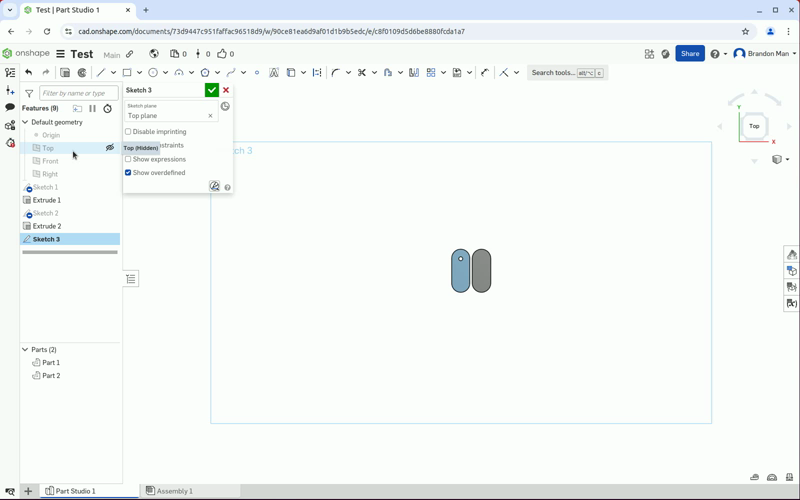
mouse_move(73, 352)
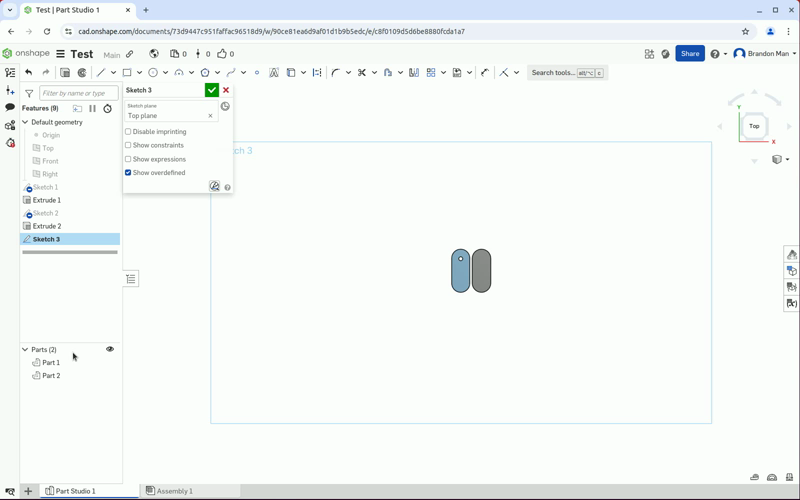
key(y)
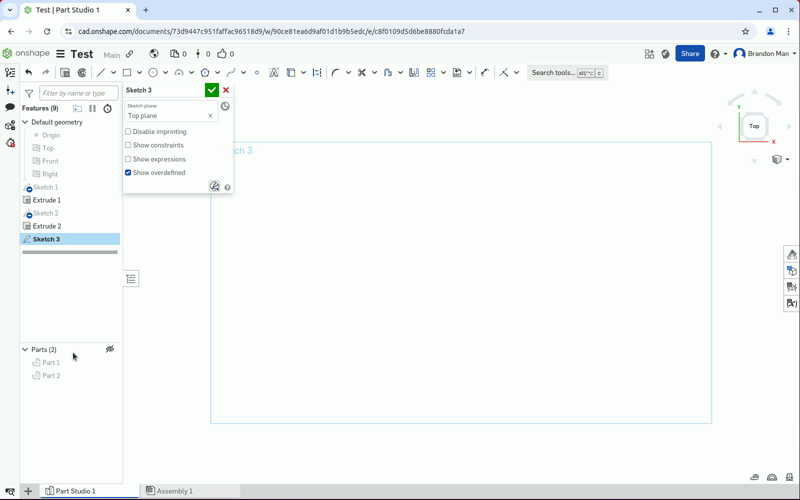
key(a)
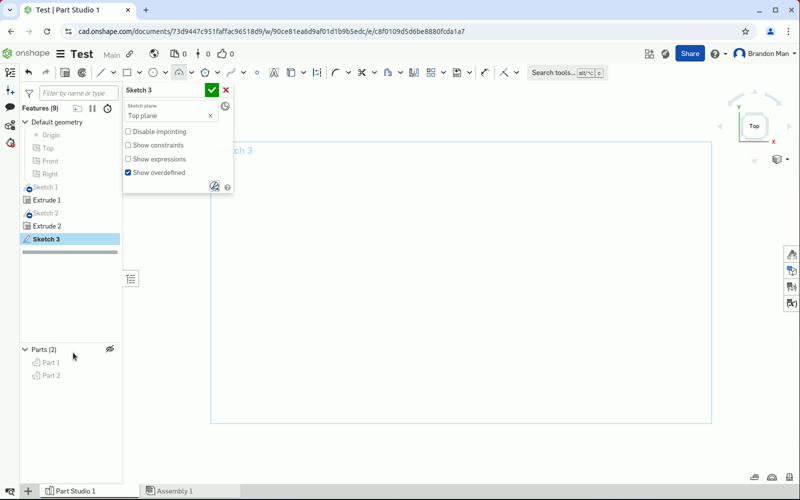
key_down(shift)
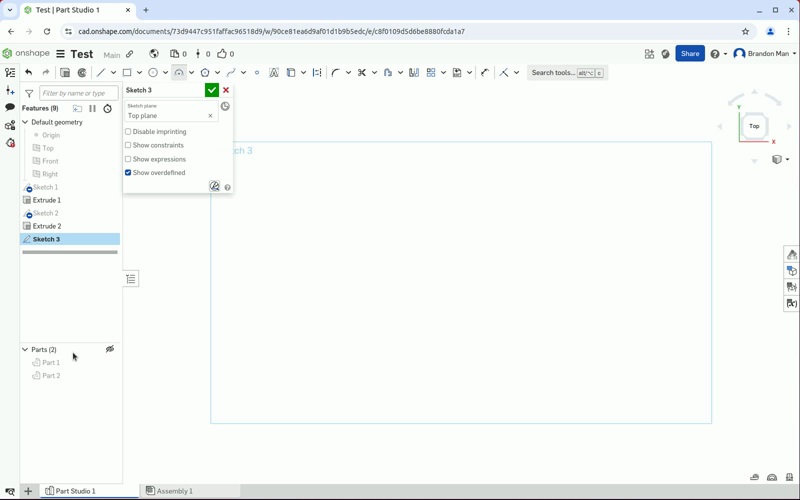
mouse_move(493, 282)
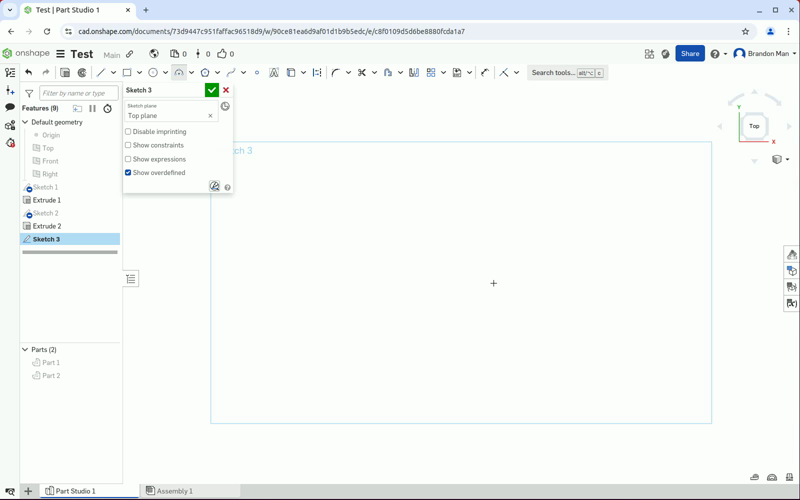
click(493, 282)
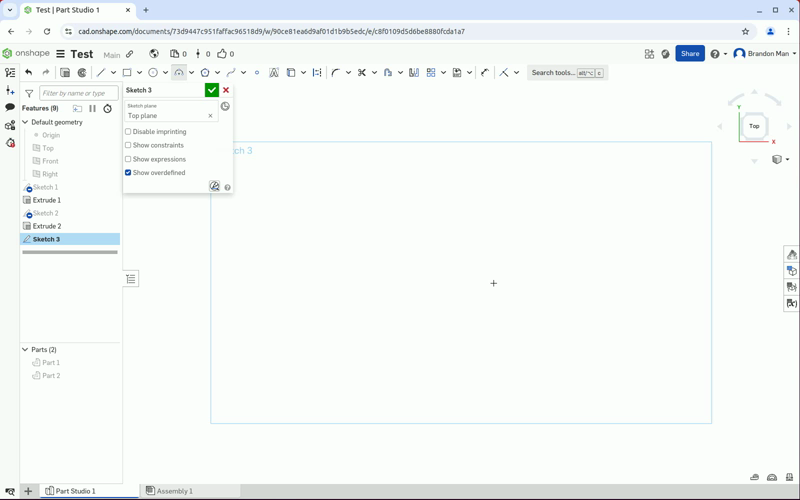
key_up(shift)
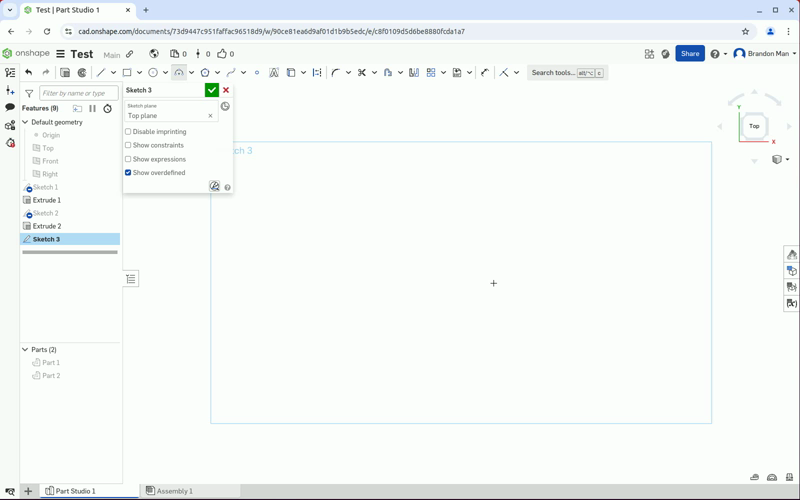
key_down(shift)
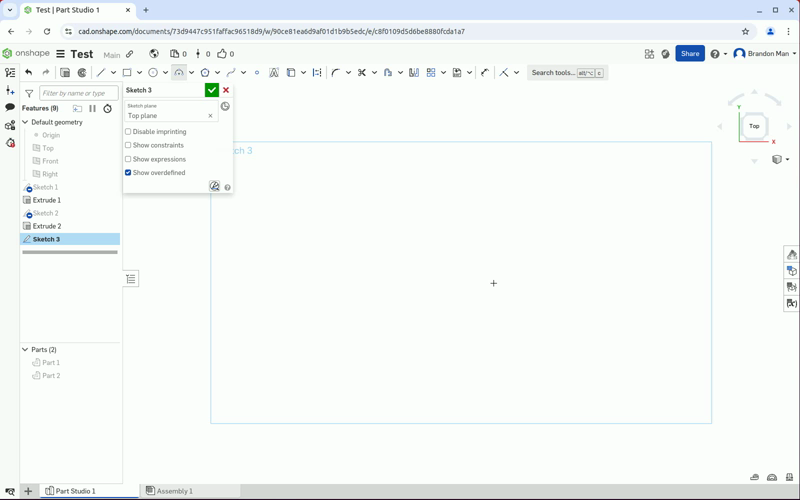
mouse_move(512, 282)
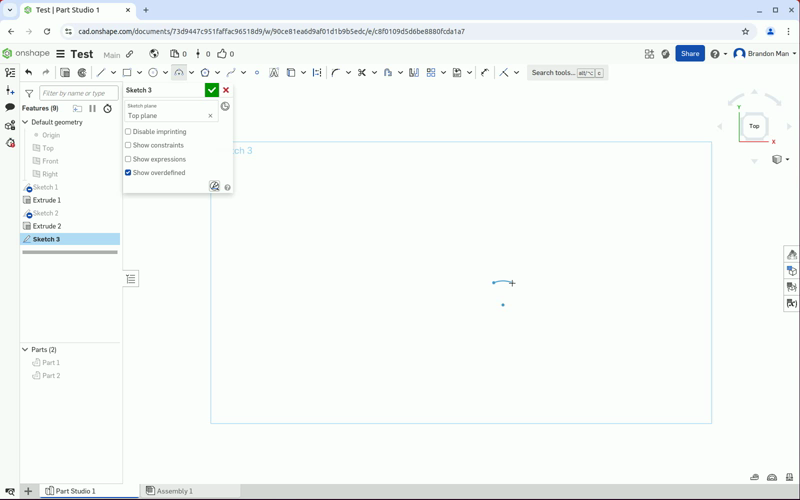
click(512, 282)
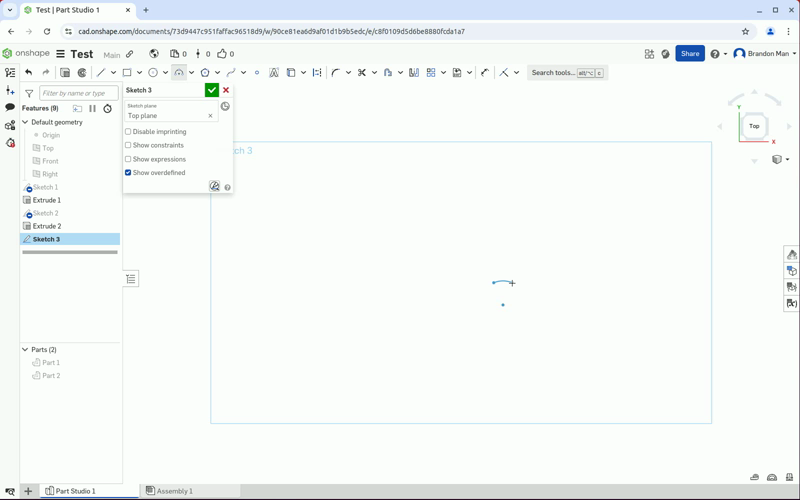
mouse_move(502, 292)
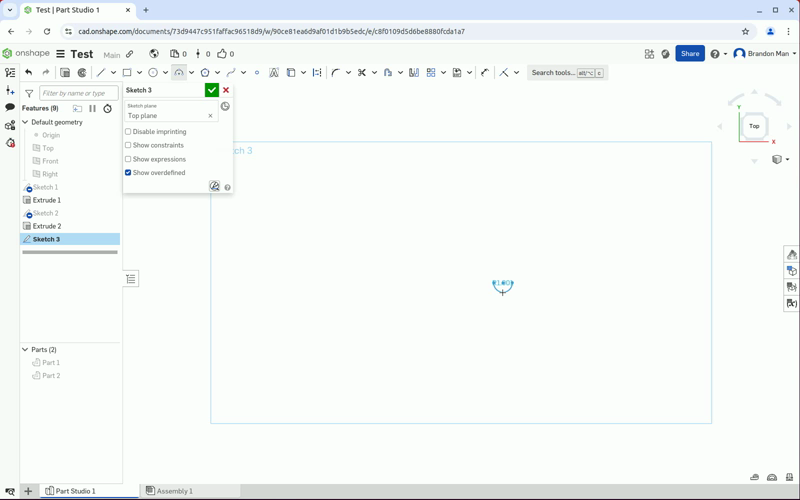
click(502, 292)
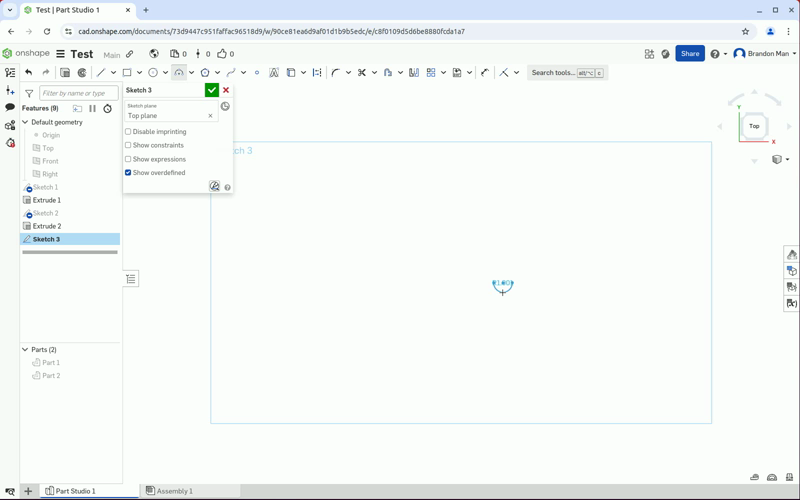
key_up(shift)
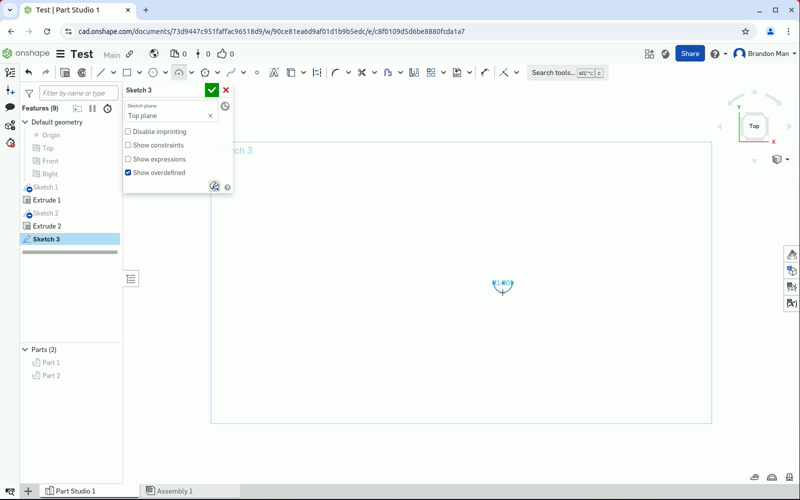
key(esc)
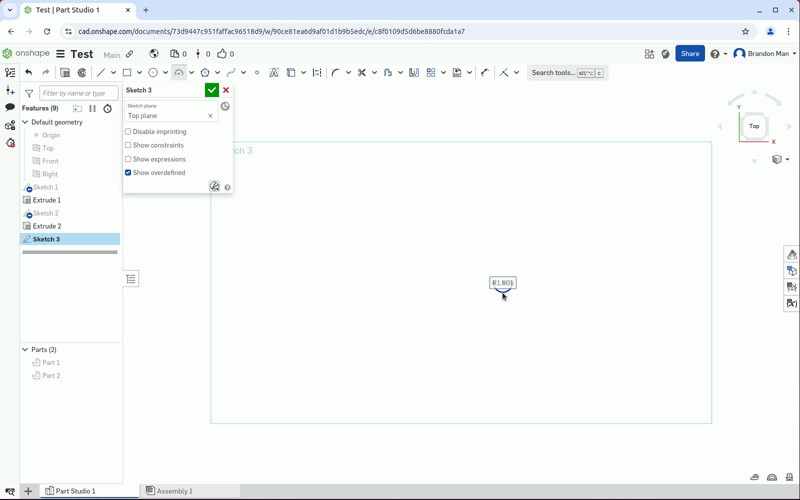
key(l)
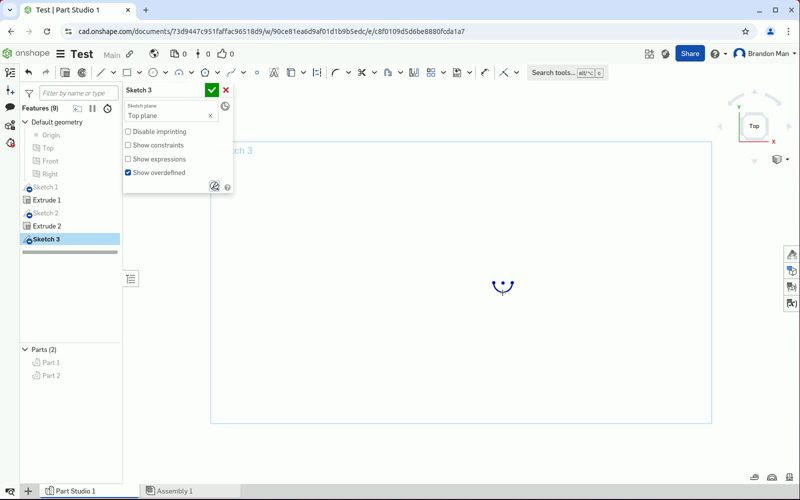
mouse_move(512, 282)
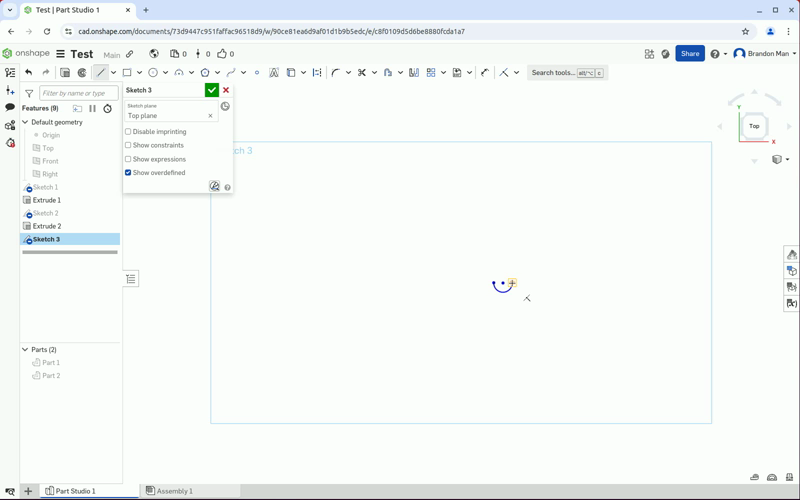
click(512, 282)
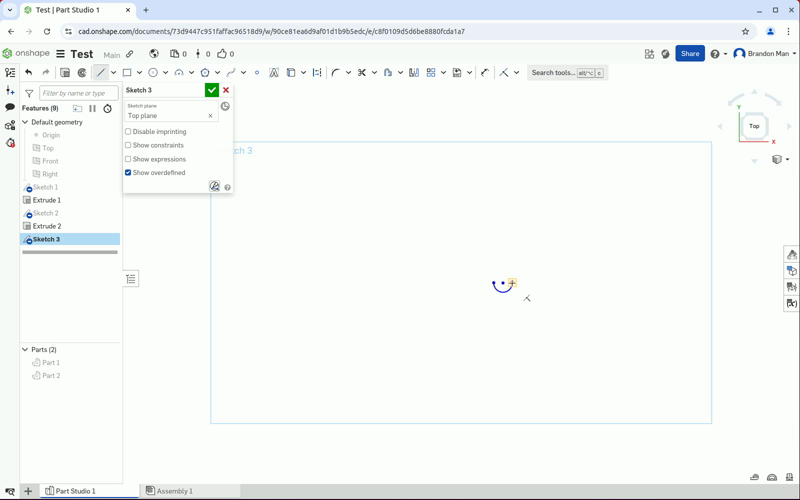
key_down(shift)
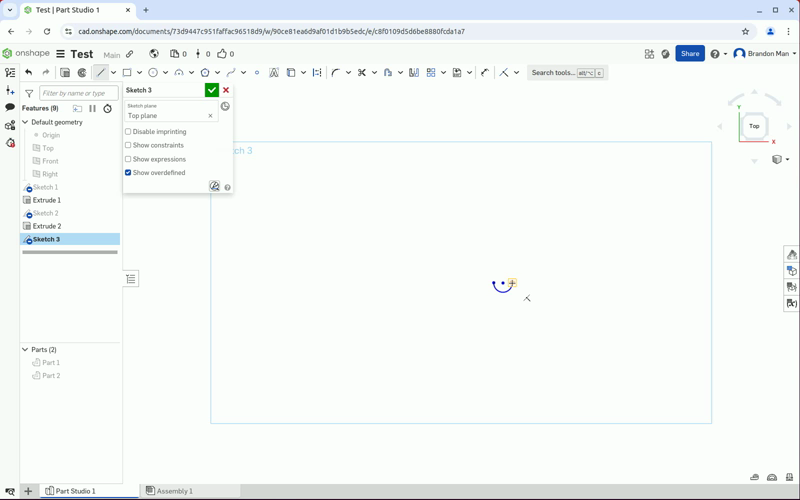
mouse_move(542, 282)
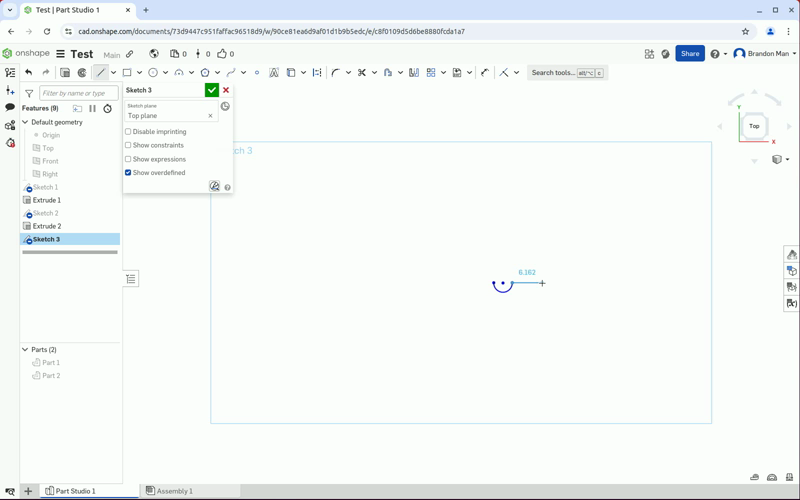
mouse_move(512, 258)
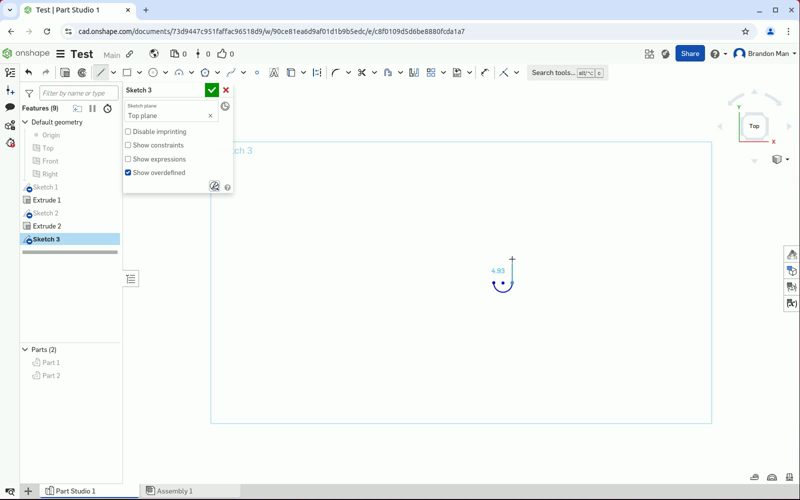
click(512, 258)
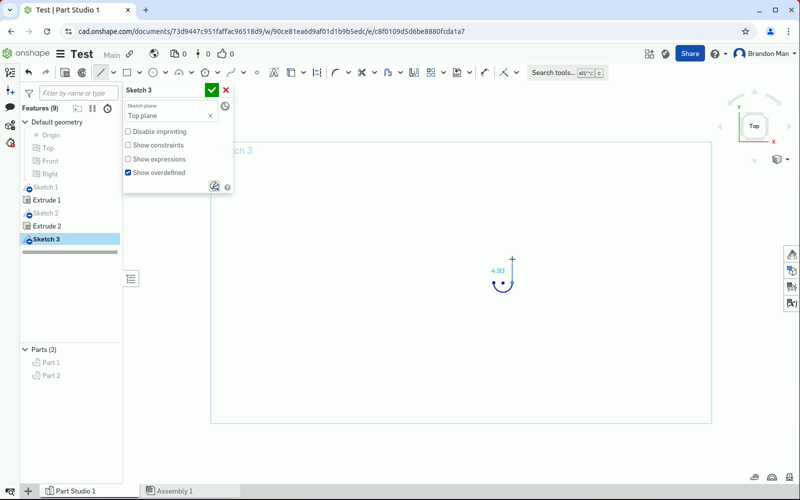
key_up(shift)
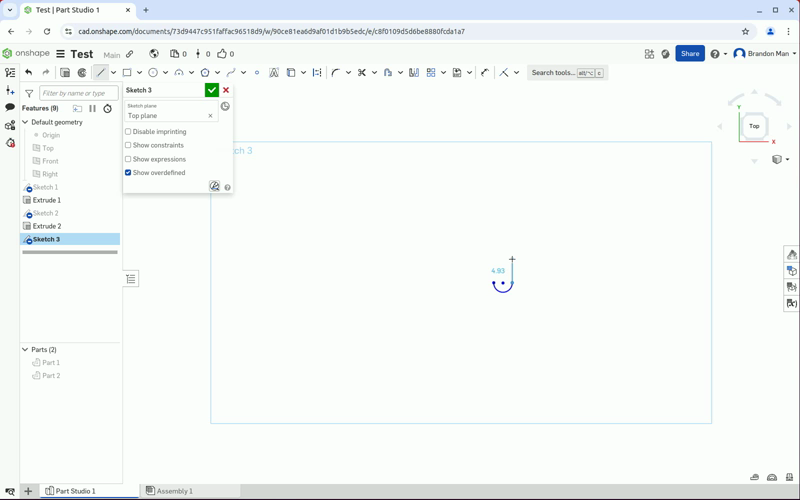
key(esc)
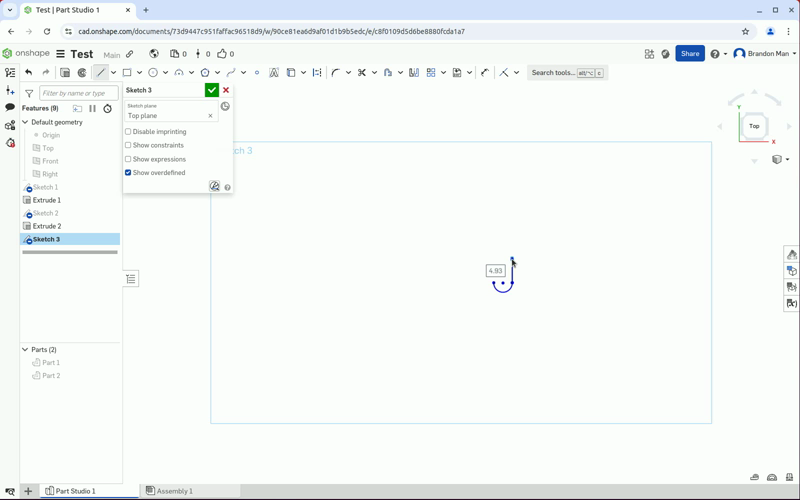
key(a)
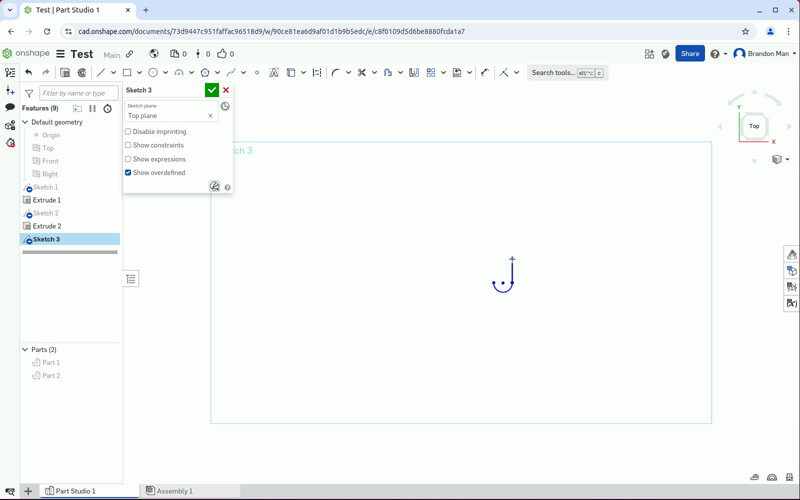
mouse_move(512, 258)
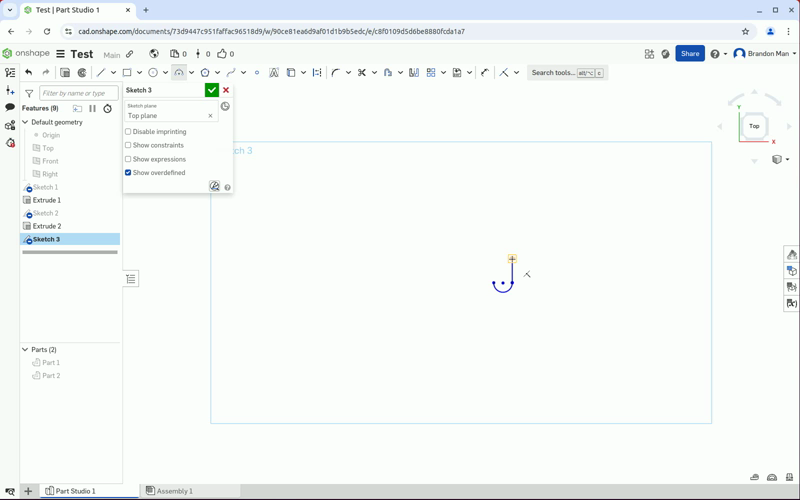
click(512, 258)
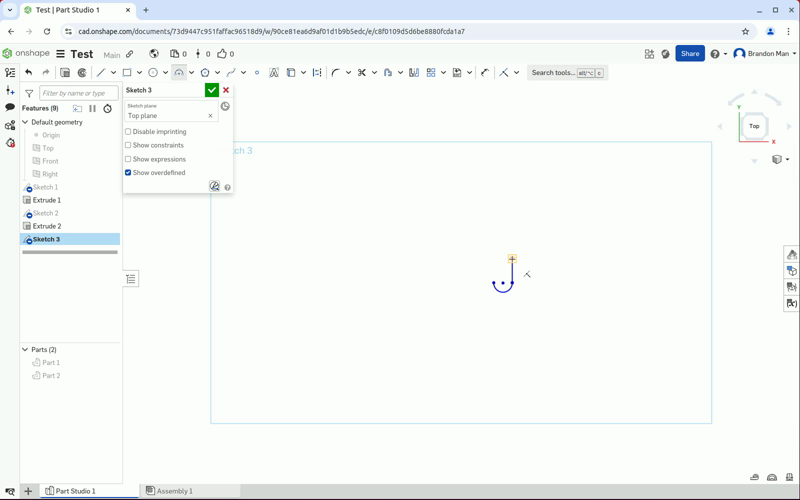
key_down(shift)
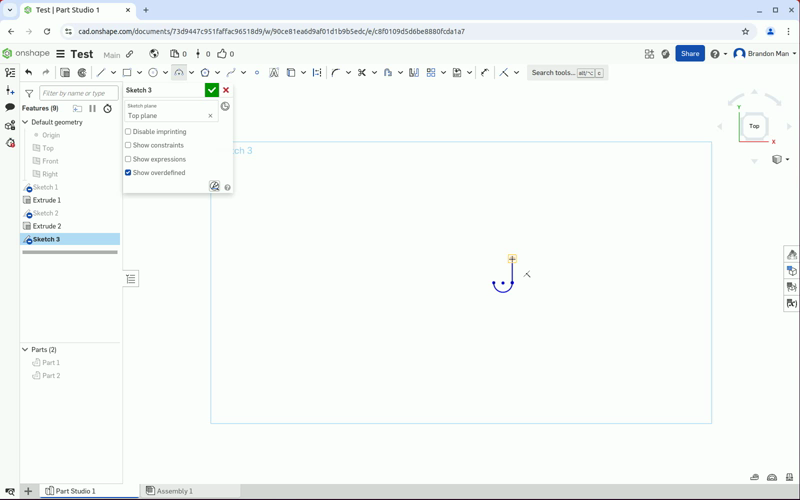
mouse_move(493, 258)
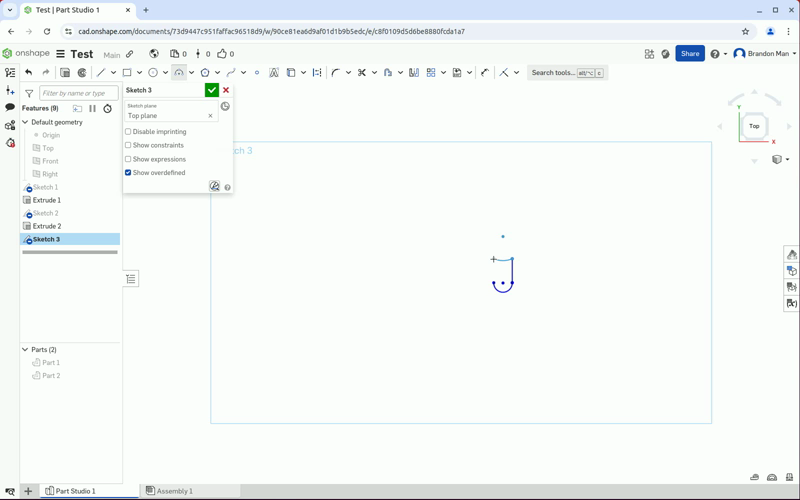
click(493, 258)
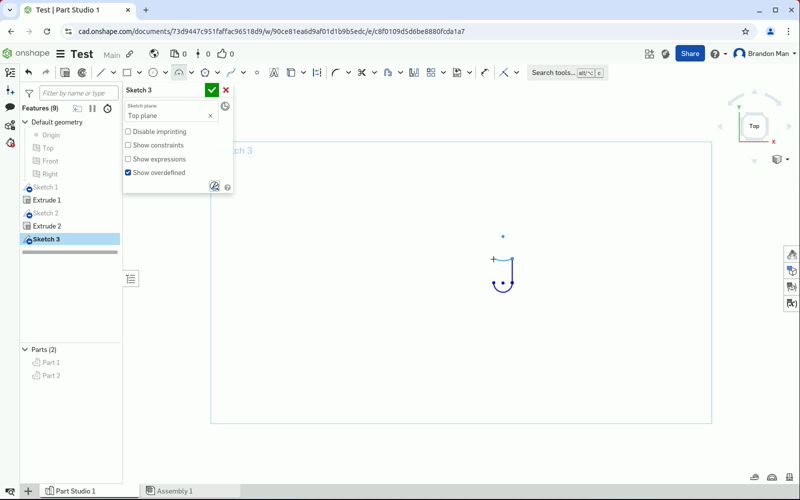
mouse_move(502, 249)
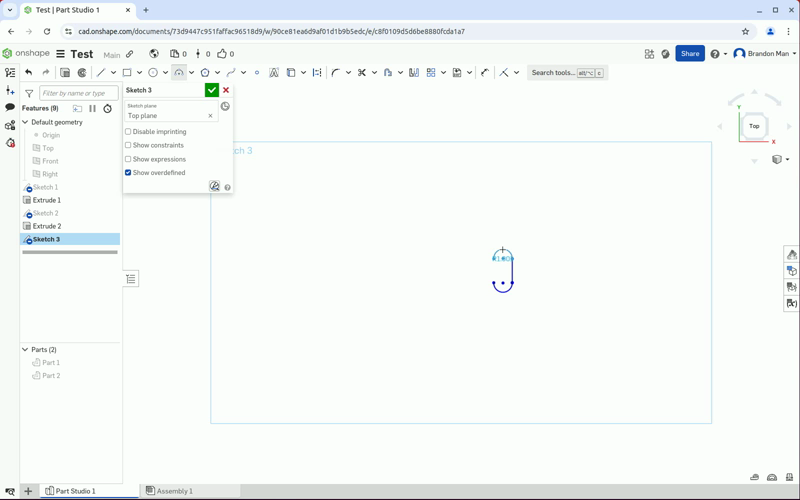
click(502, 249)
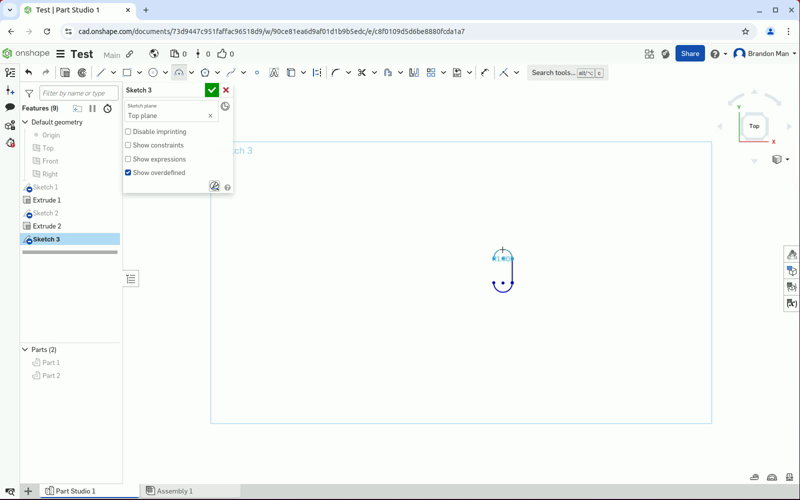
key_up(shift)
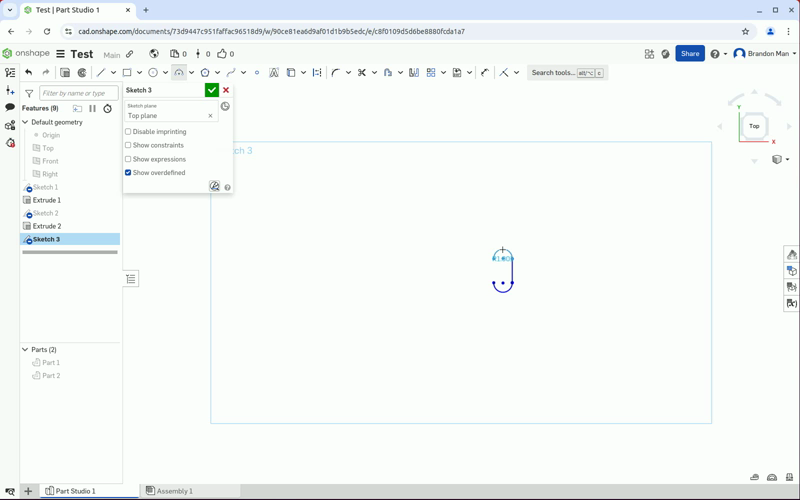
key(esc)
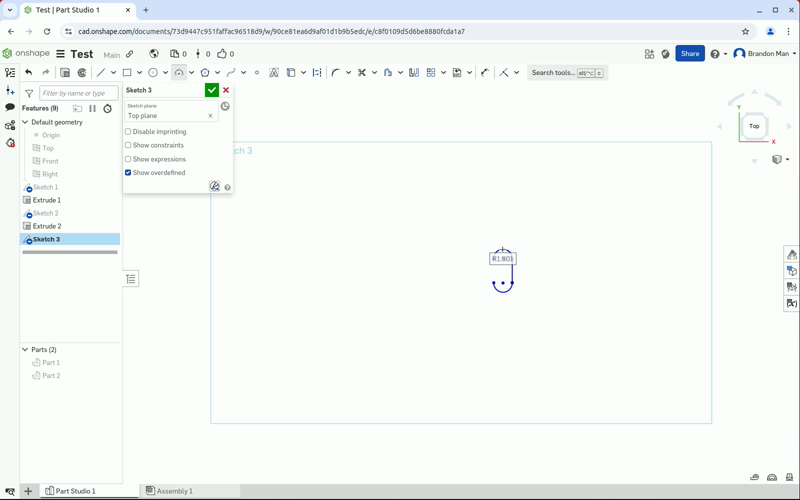
key(l)
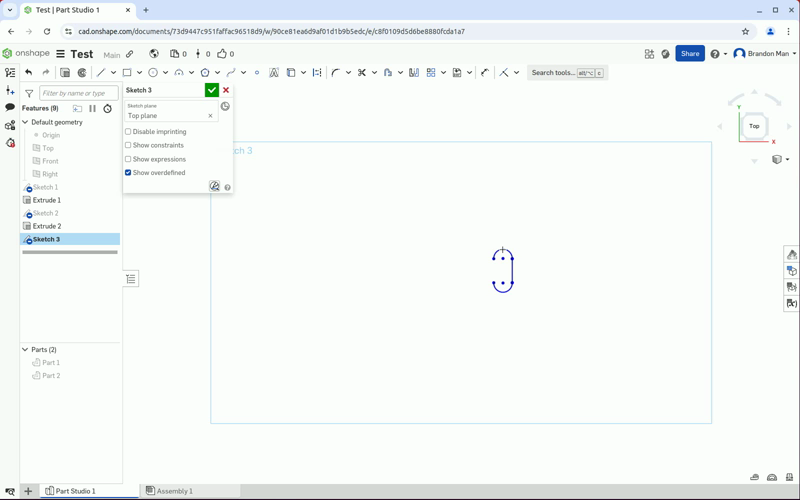
mouse_move(493, 258)
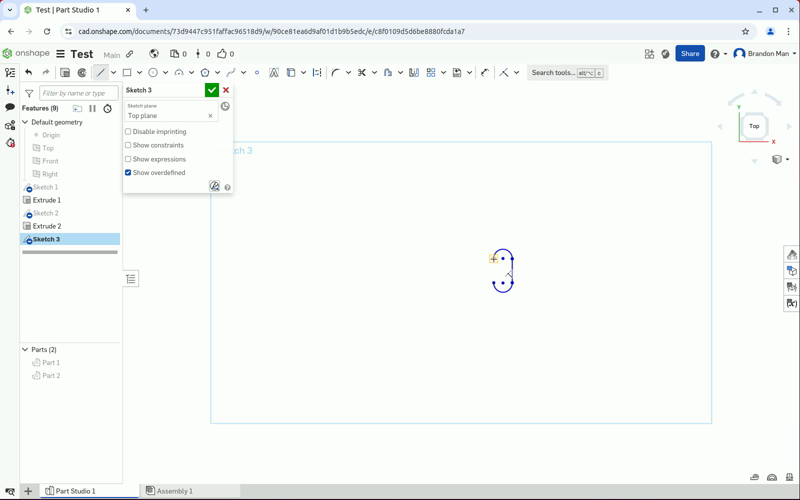
click(493, 258)
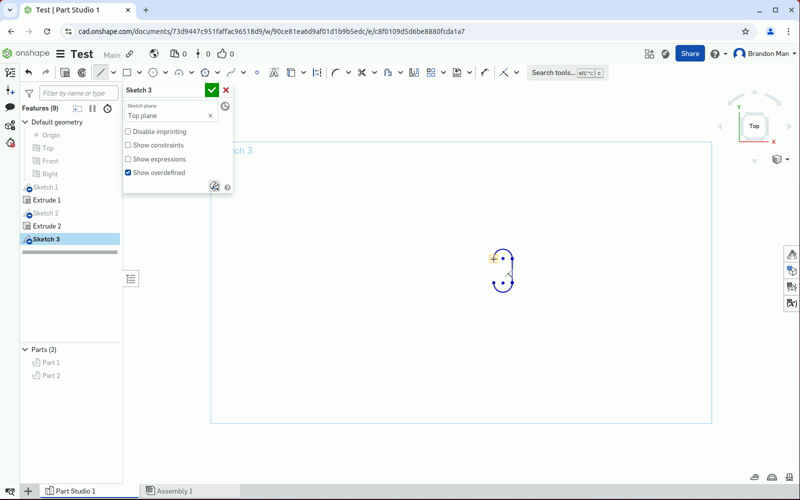
mouse_move(523, 258)
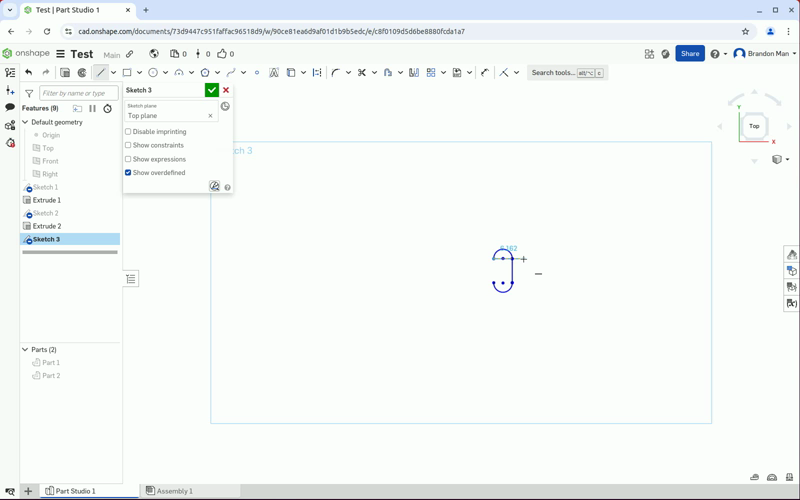
key_down(shift)
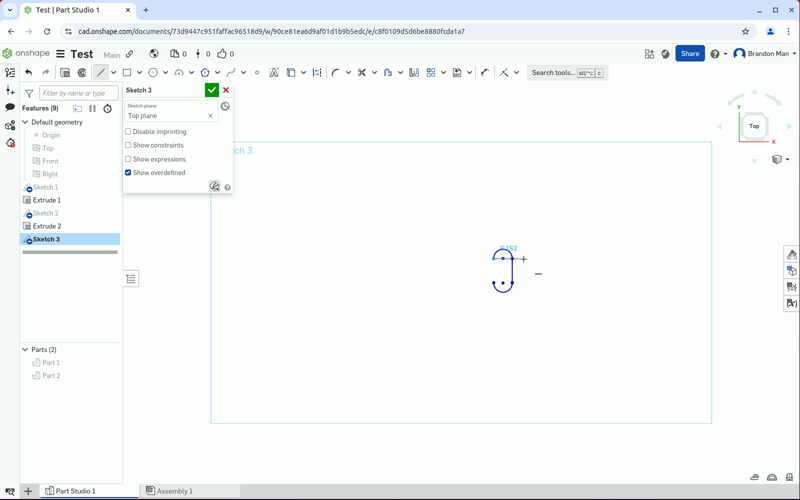
mouse_move(493, 282)
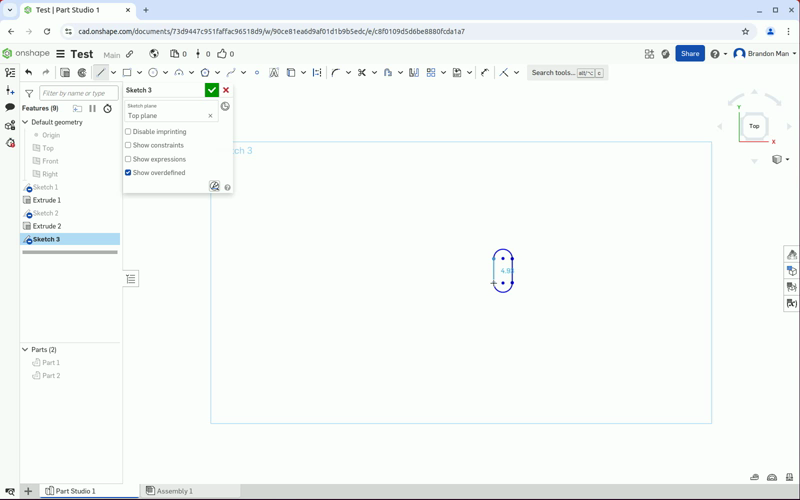
key_up(shift)
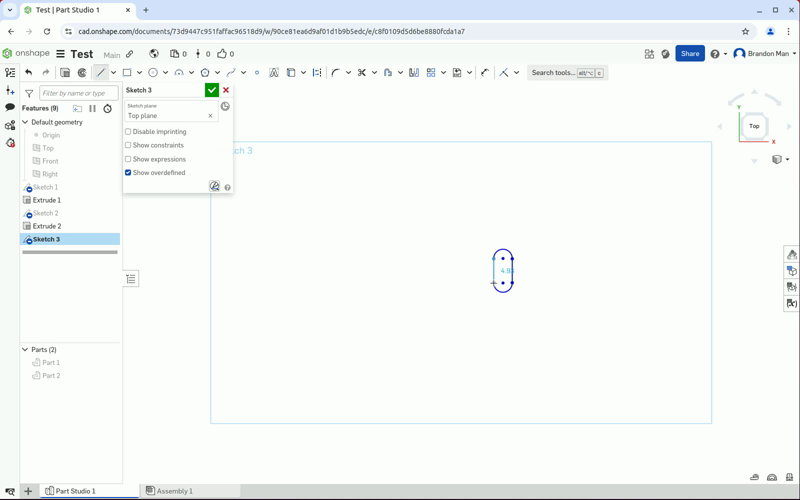
click(493, 282)
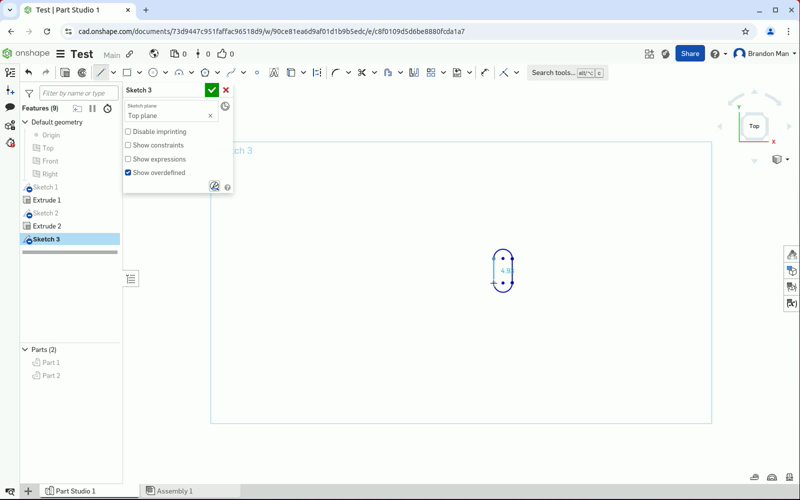
key(esc)
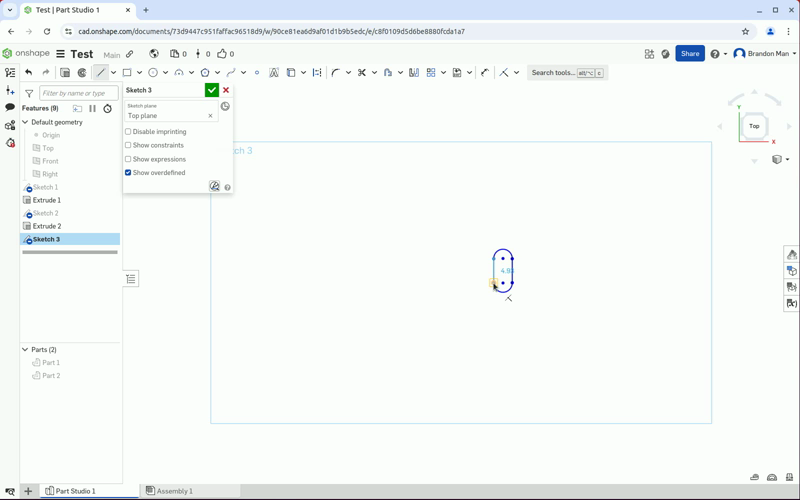
mouse_move(503, 289)
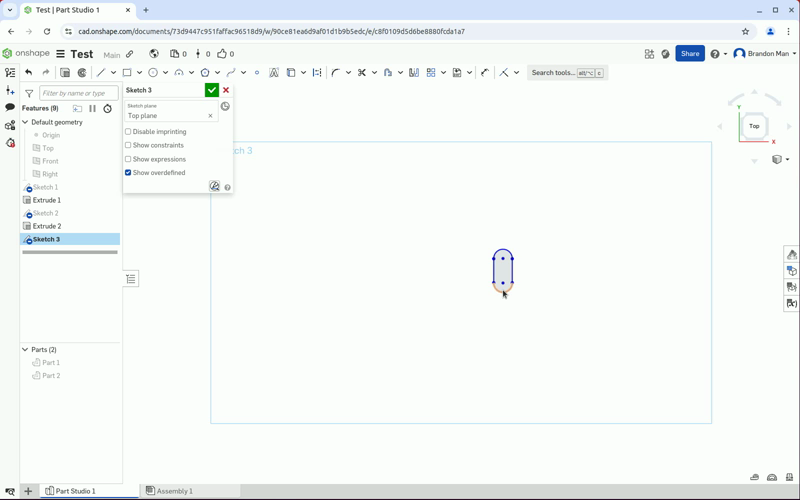
scroll(6)
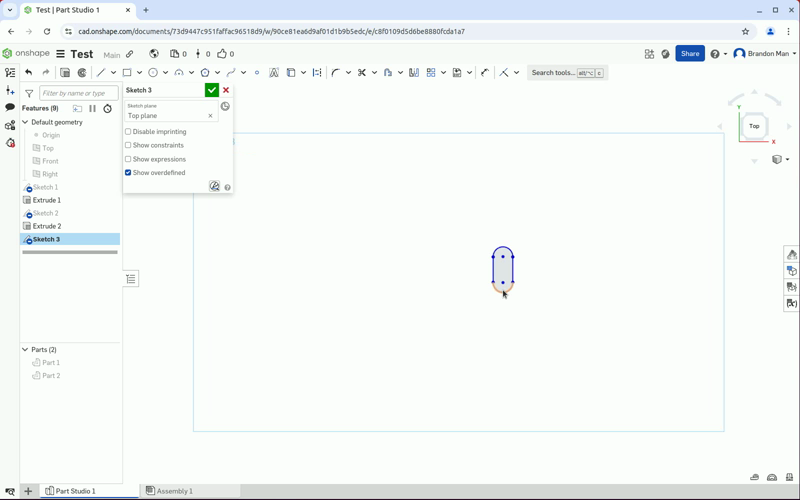
scroll(6)
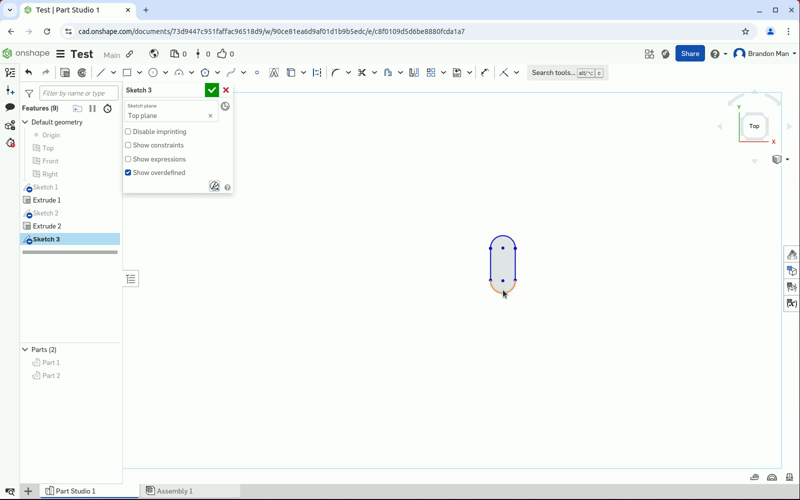
scroll(6)
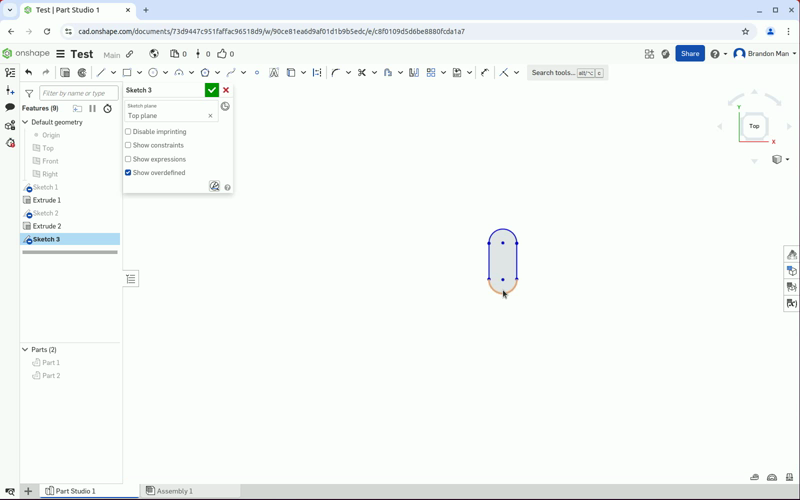
scroll(6)
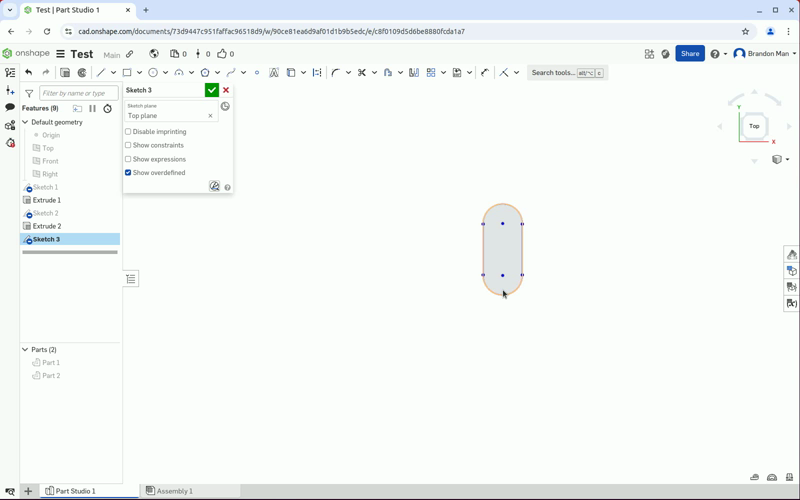
scroll(6)
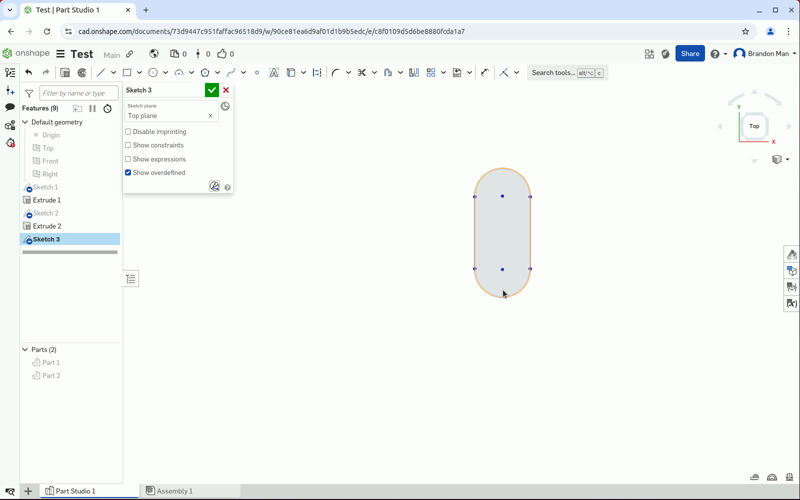
scroll(6)
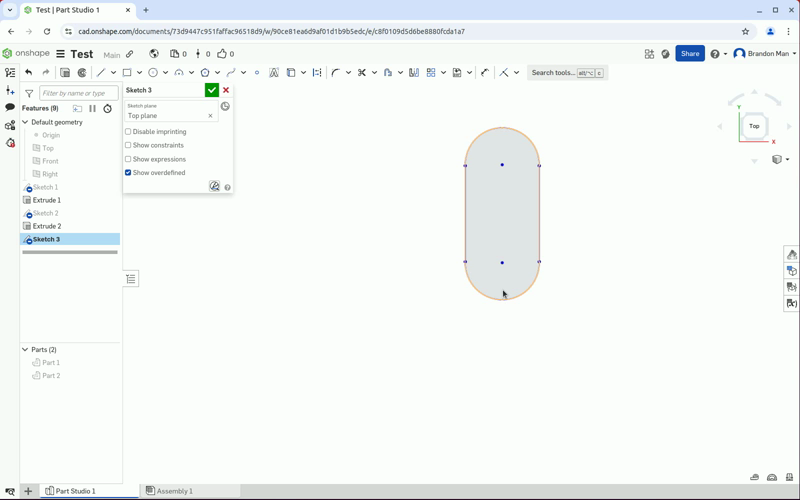
scroll(6)
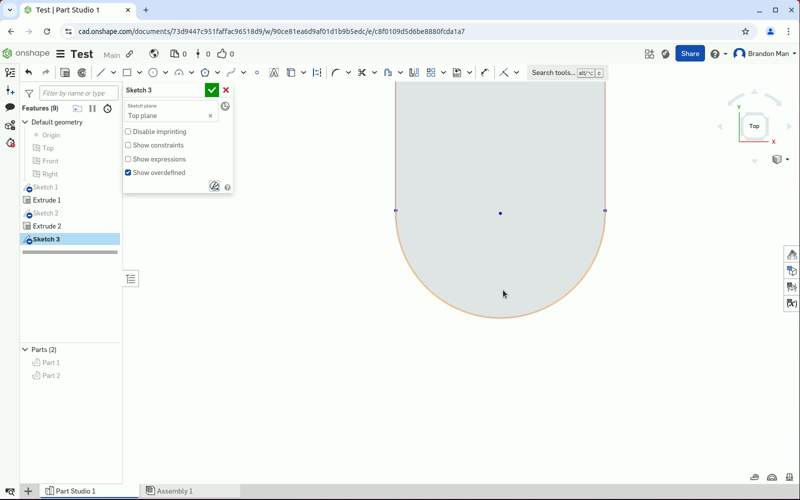
click(503, 289)
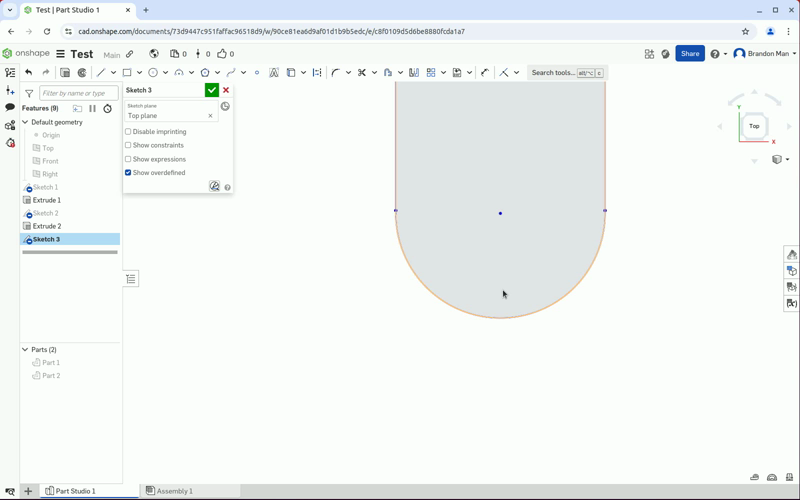
scroll(-6)
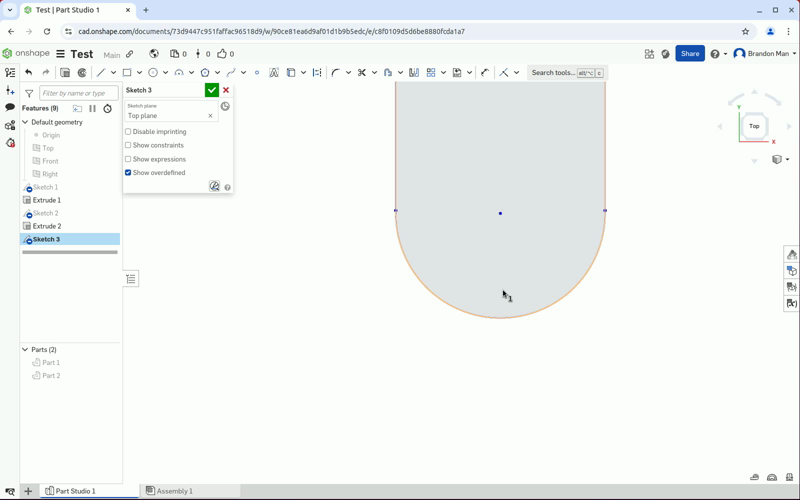
scroll(-6)
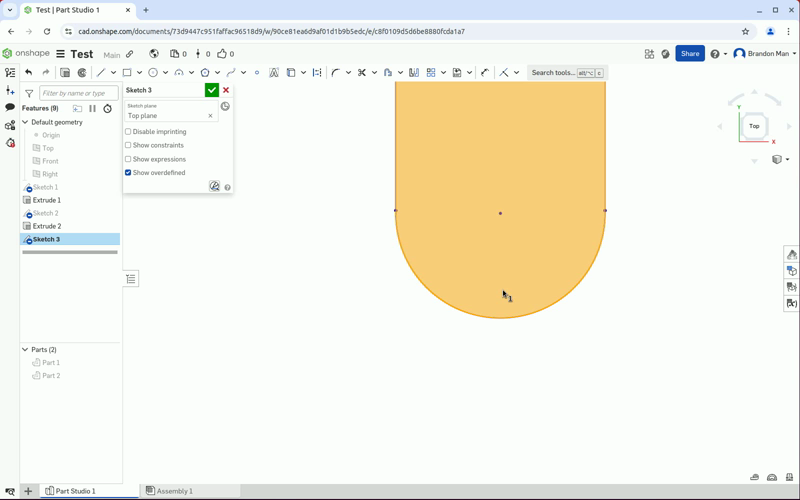
scroll(-6)
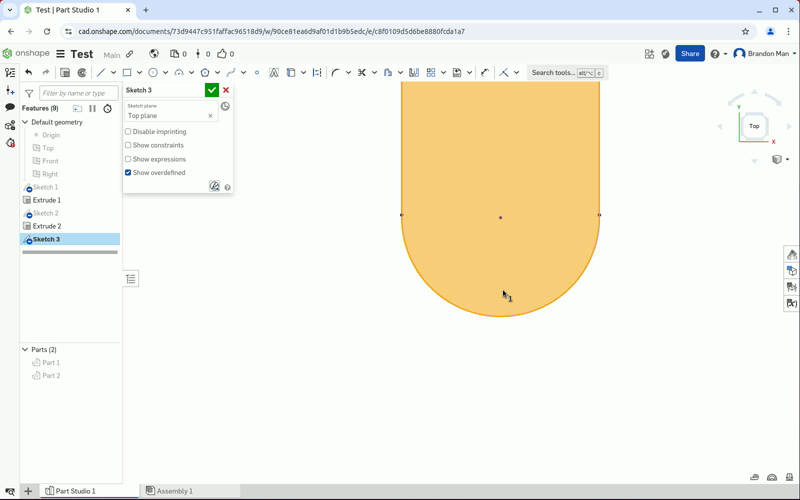
scroll(-6)
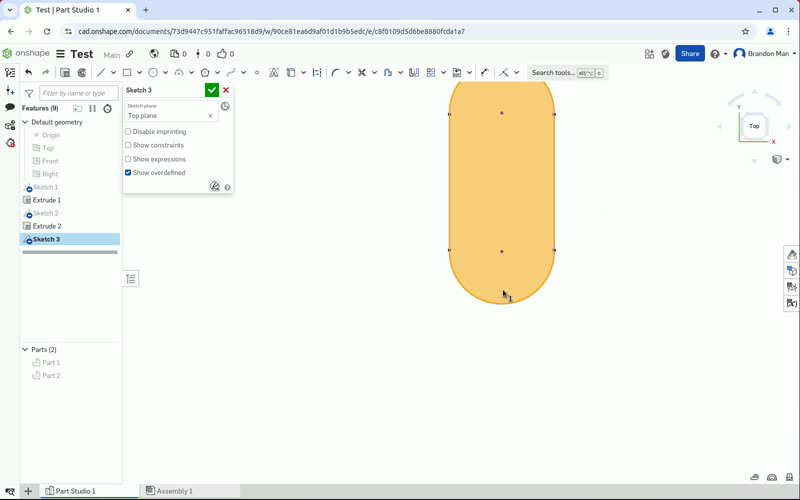
scroll(-6)
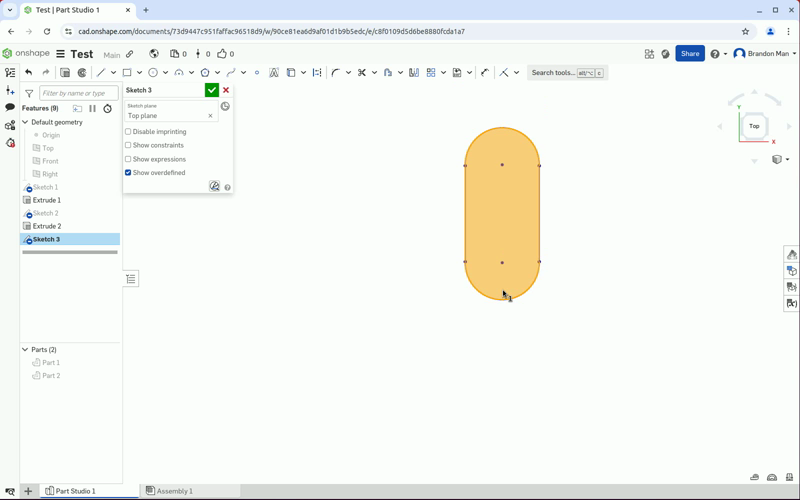
scroll(-6)
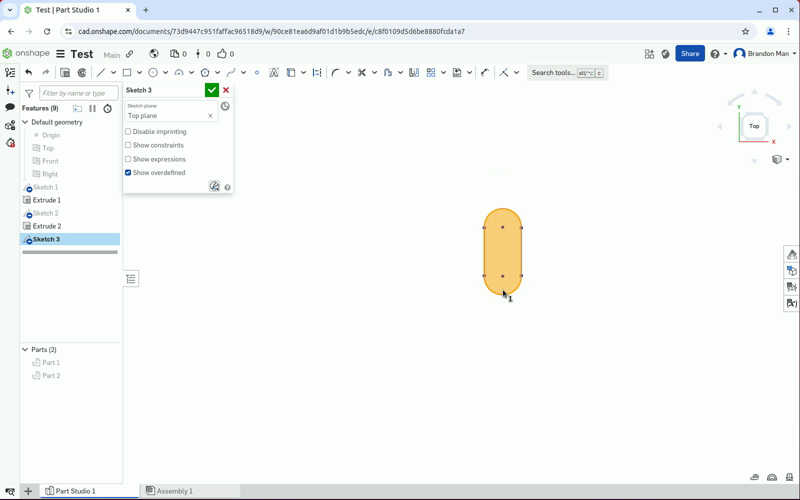
scroll(-6)
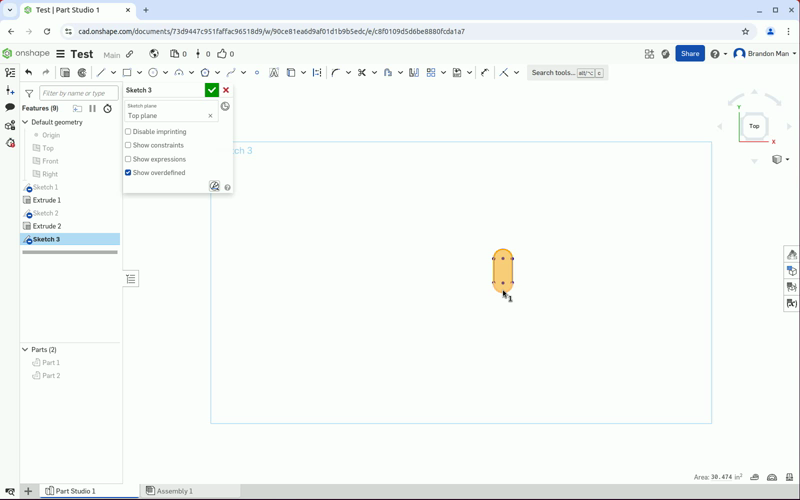
mouse_move(73, 352)
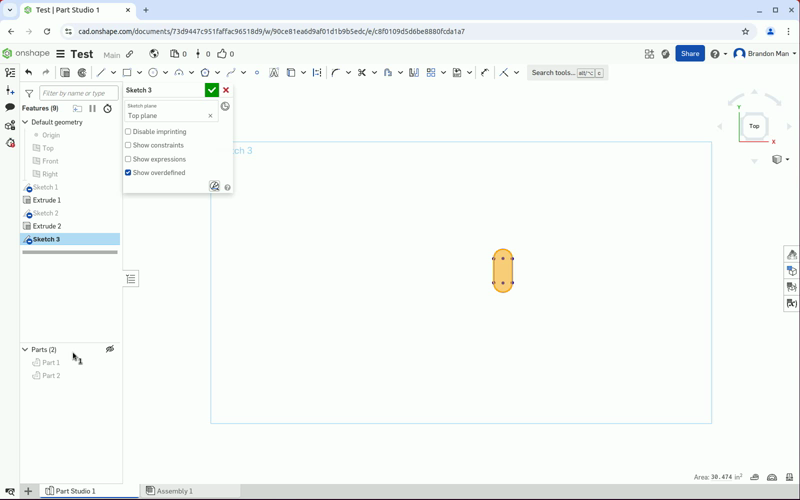
key(shift+y)
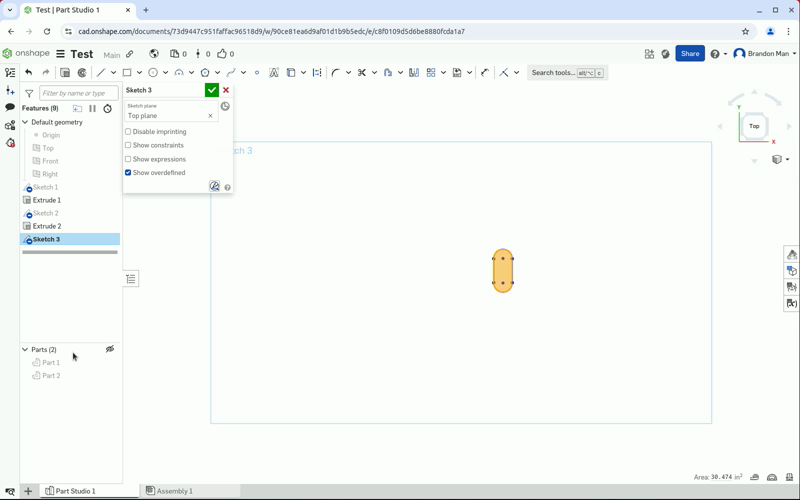
key(shift+e)
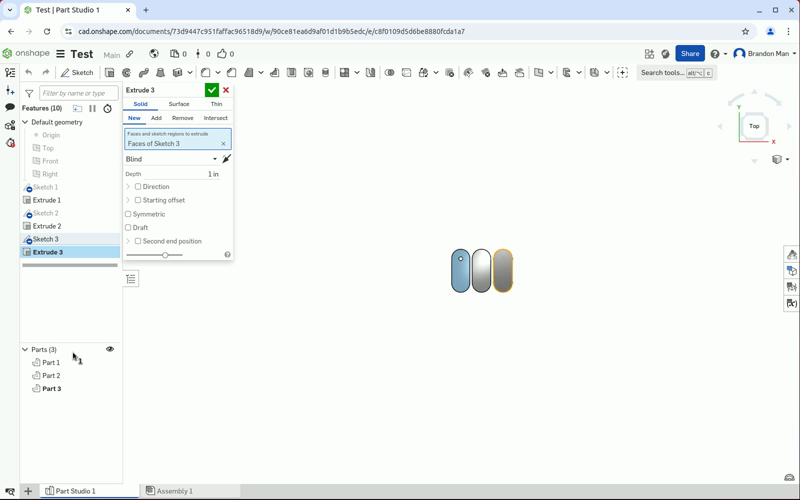
mouse_move(143, 106)
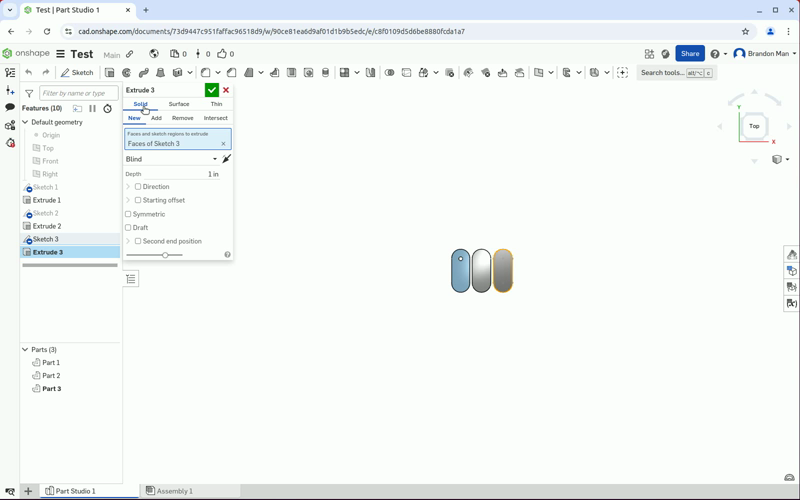
click(143, 106)
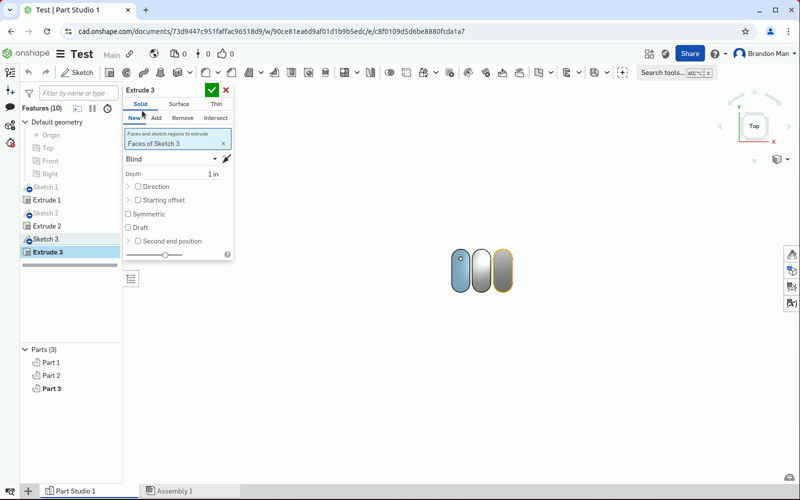
mouse_move(137, 120)
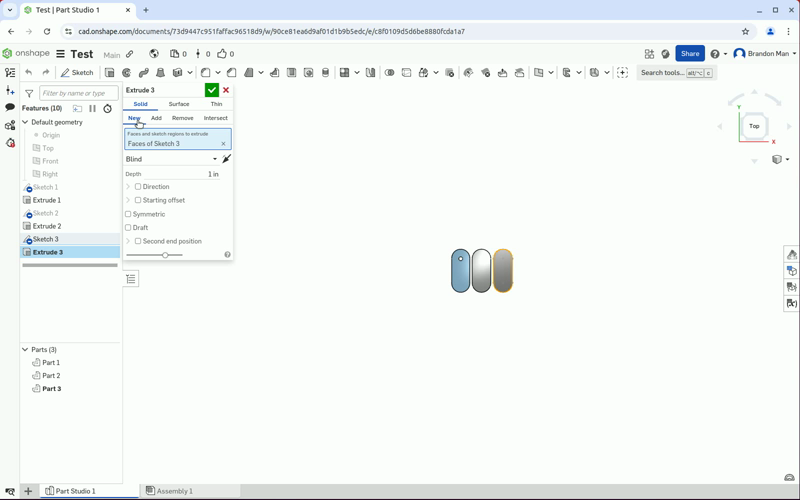
click(137, 120)
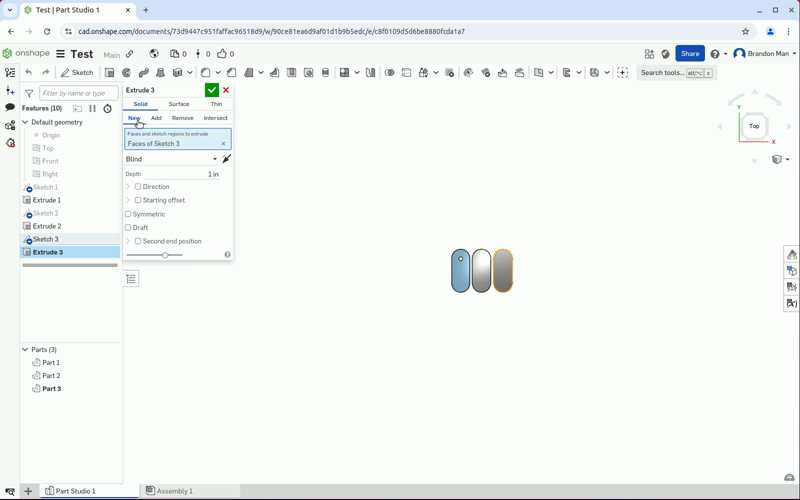
key(tab, 4)
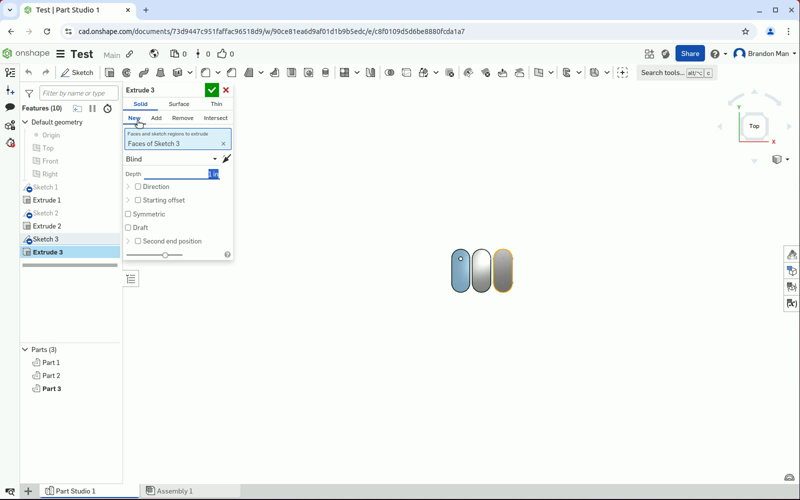
text(7.221)
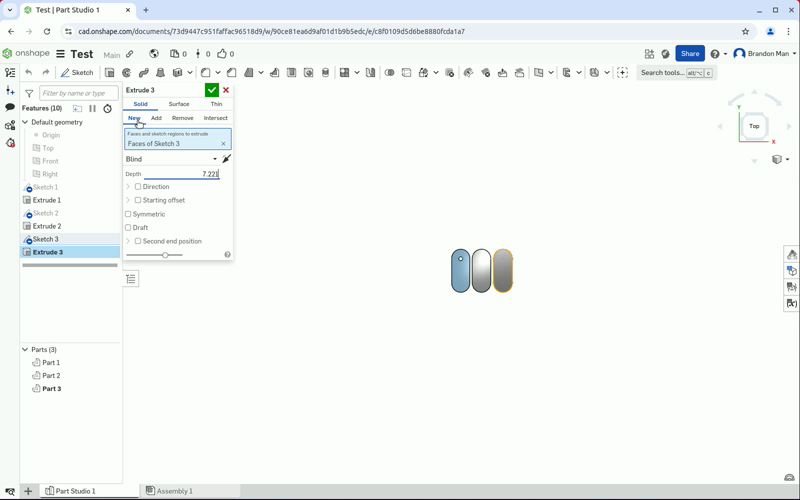
key(enter)
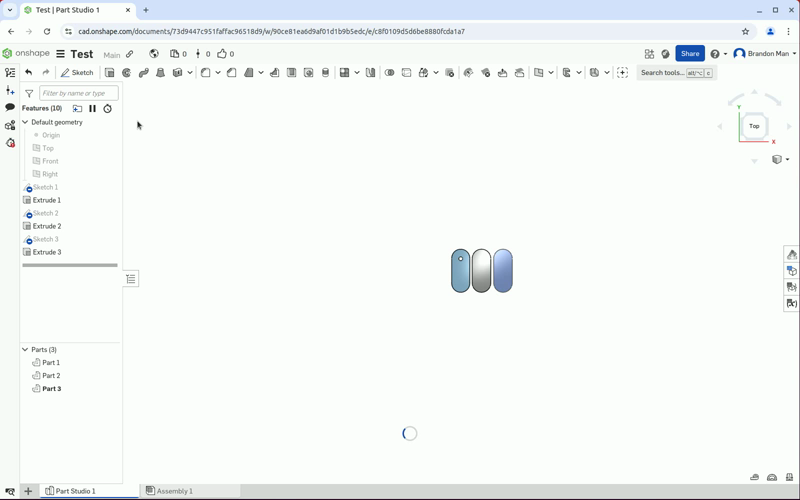
key(shift+h)
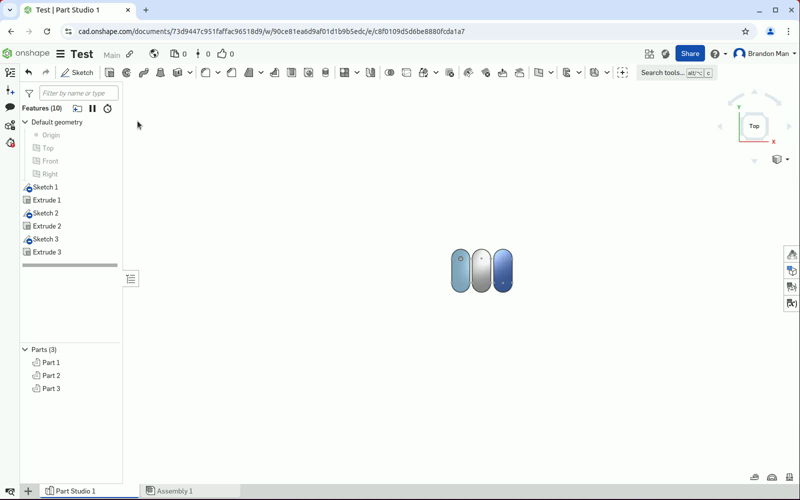
key(shift+h)
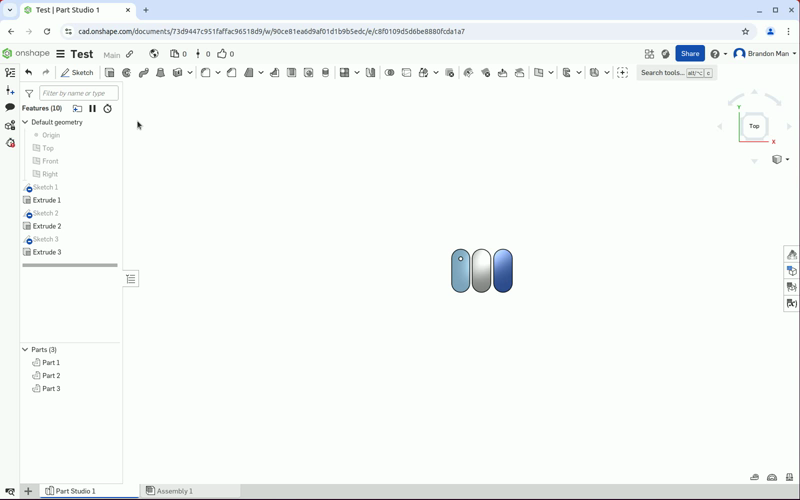
mouse_move(73, 189)
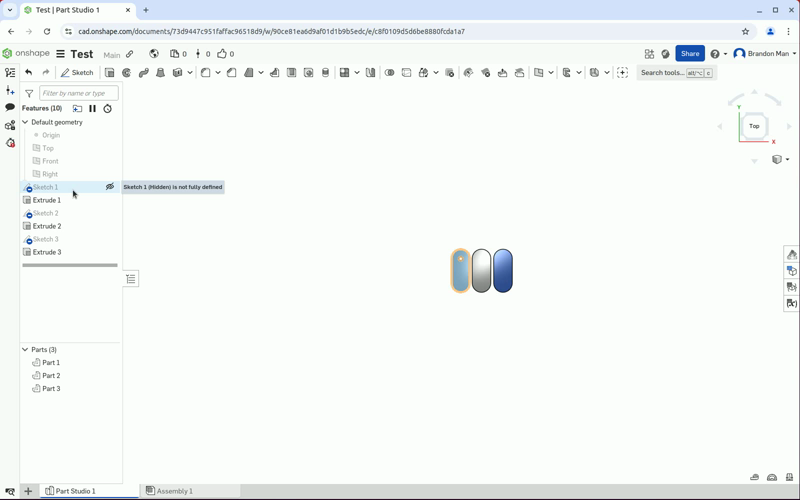
click(73, 189)
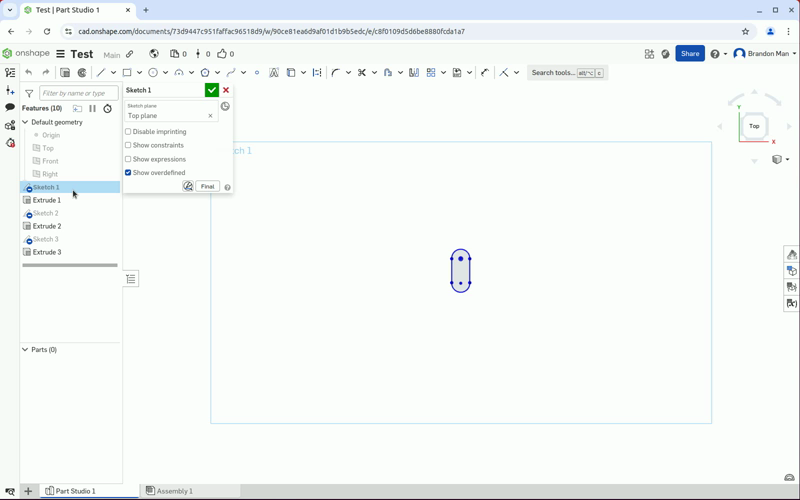
mouse_move(229, 92)
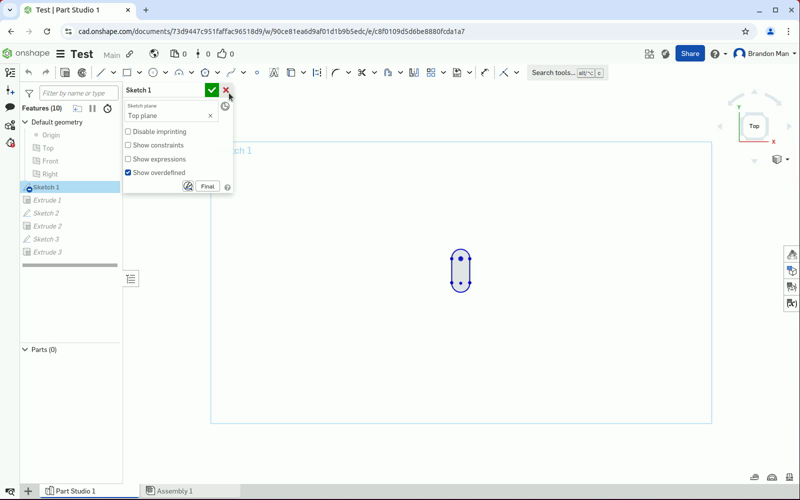
click(229, 92)
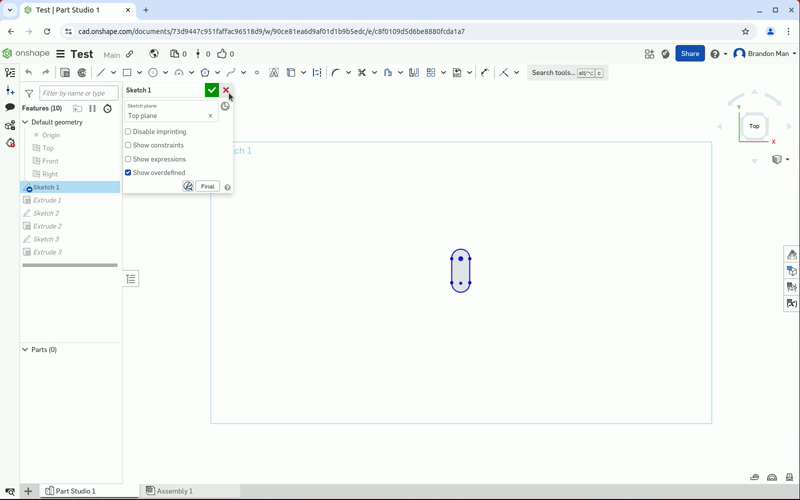
key(shift+s)
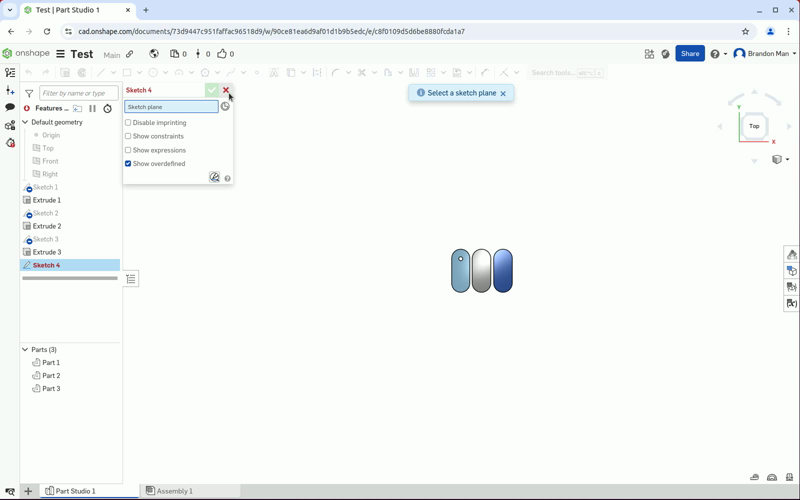
mouse_move(73, 150)
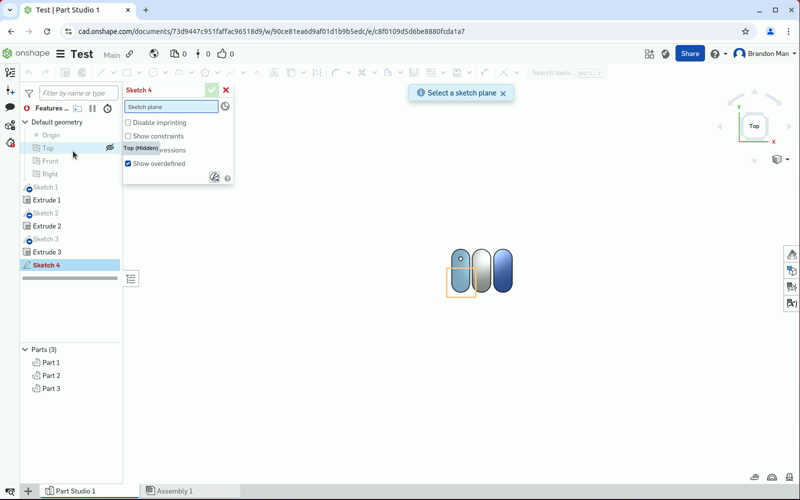
click(73, 150)
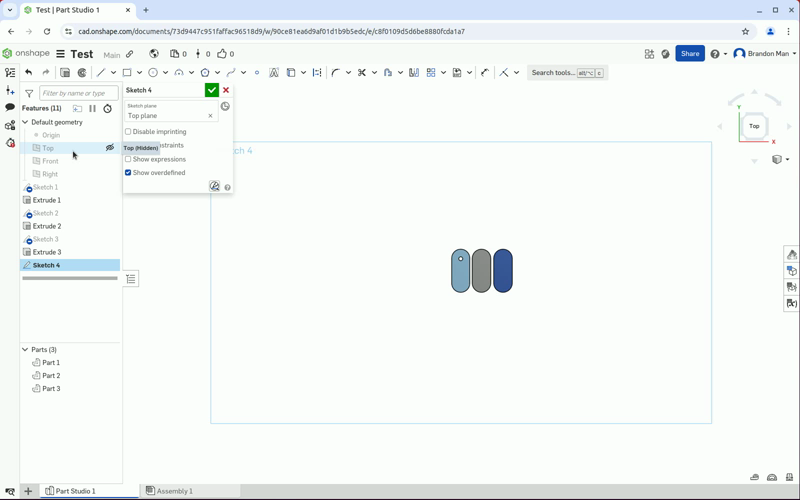
mouse_move(73, 352)
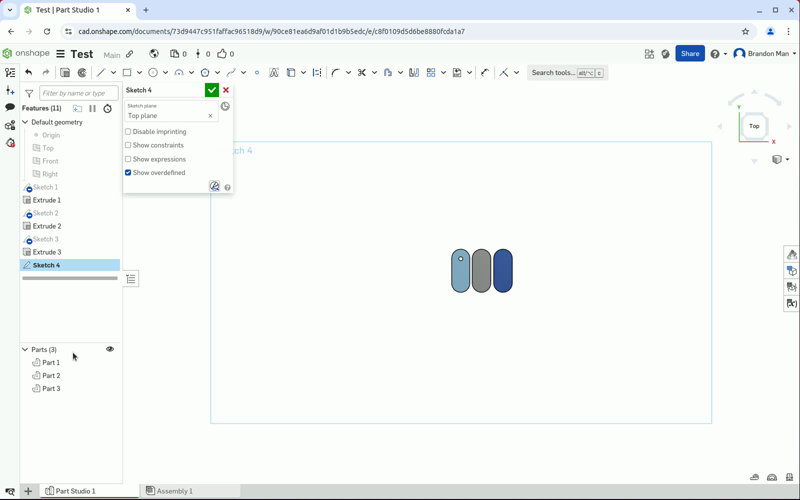
key(y)
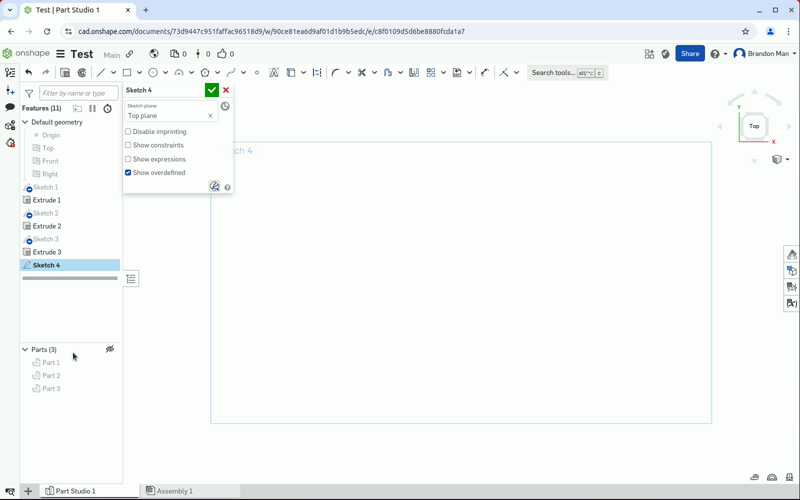
key(a)
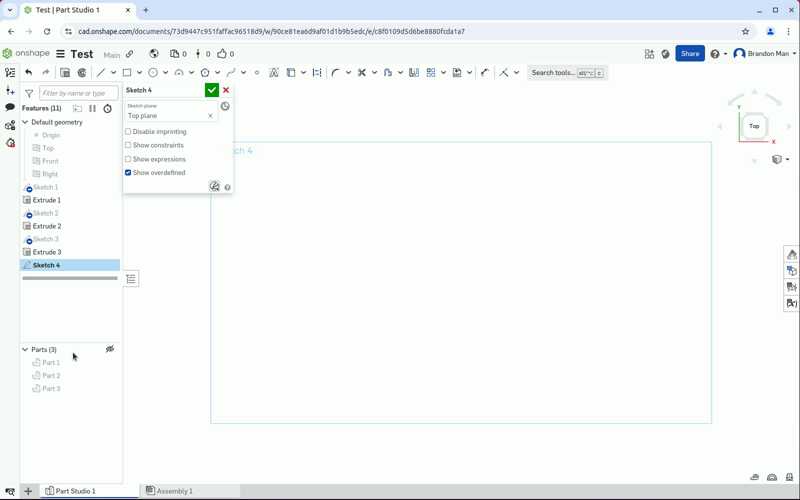
key_down(shift)
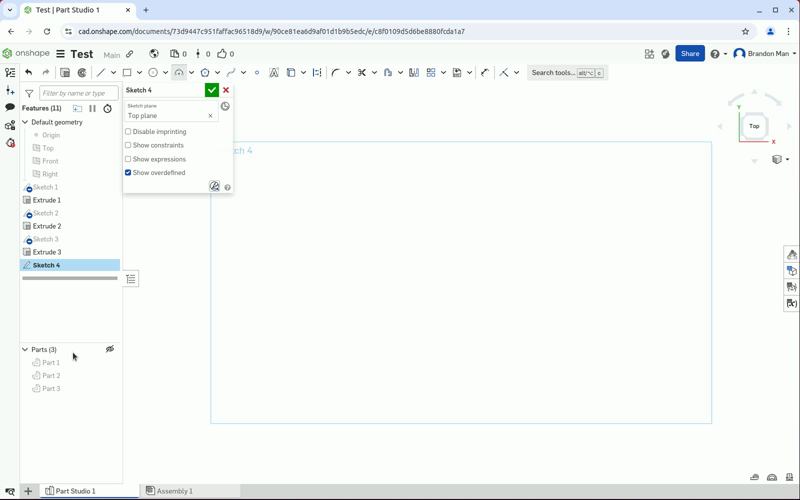
mouse_move(513, 282)
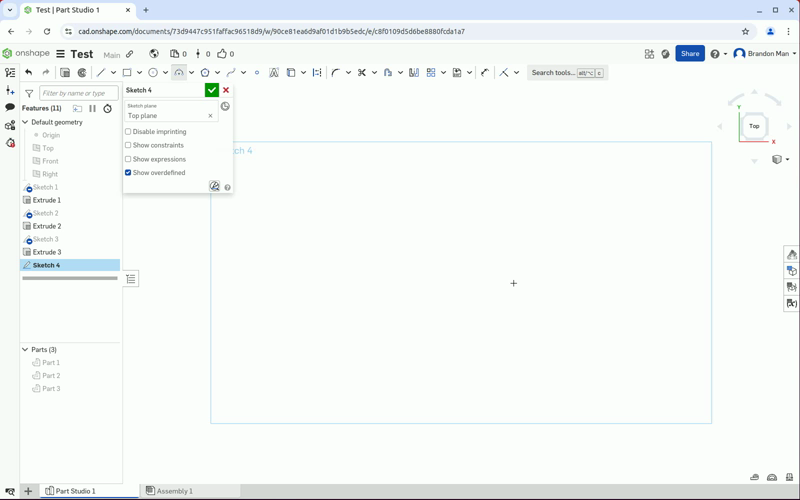
click(513, 282)
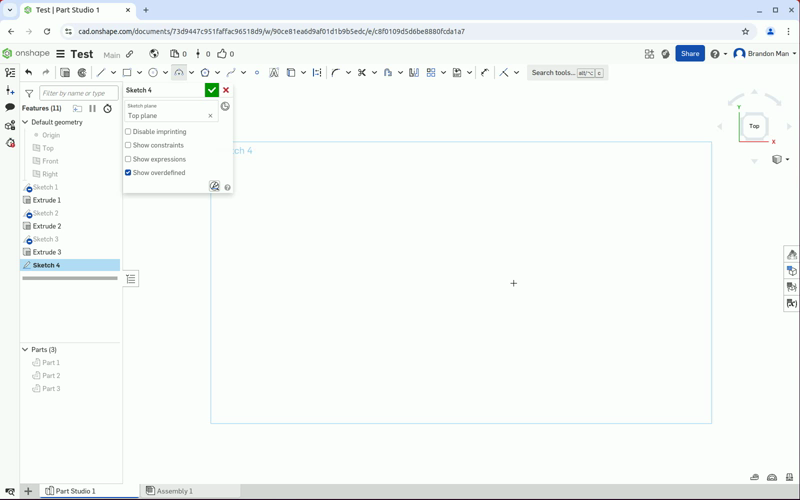
key_up(shift)
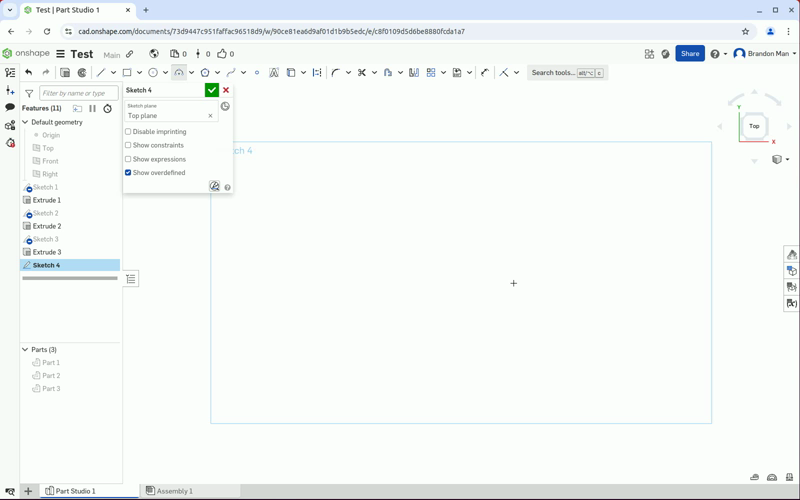
key_down(shift)
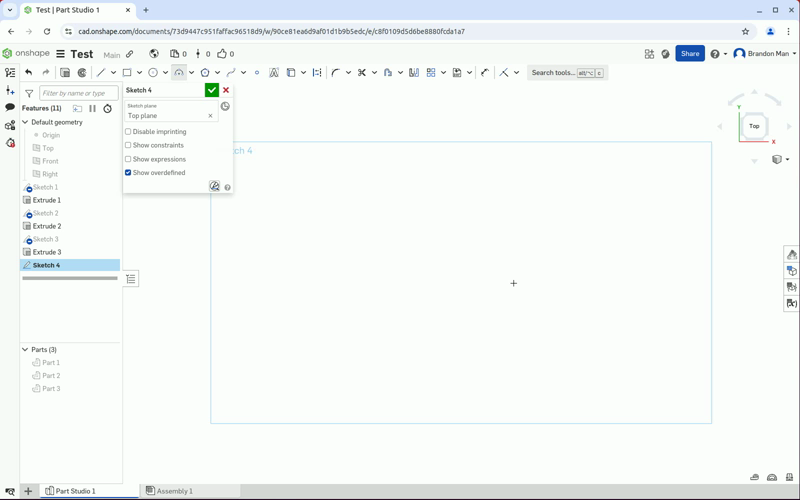
mouse_move(531, 282)
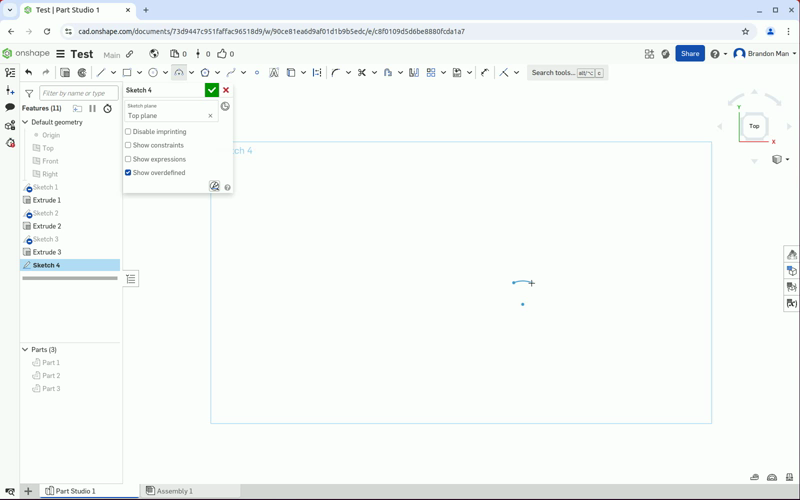
click(531, 282)
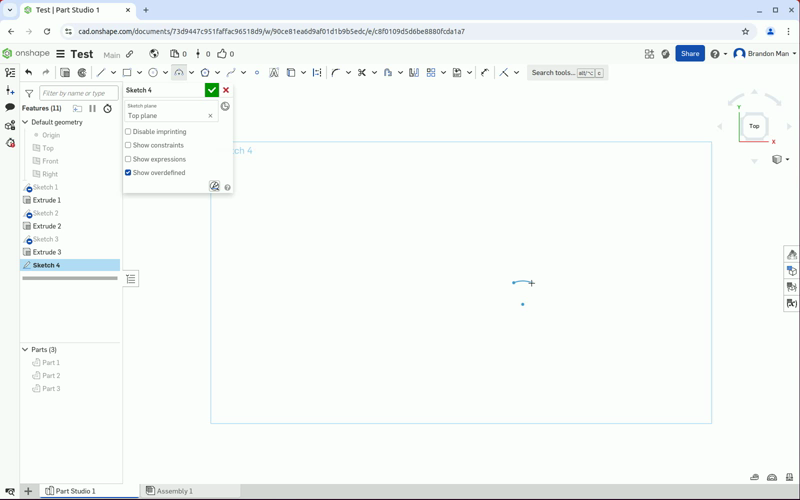
mouse_move(522, 292)
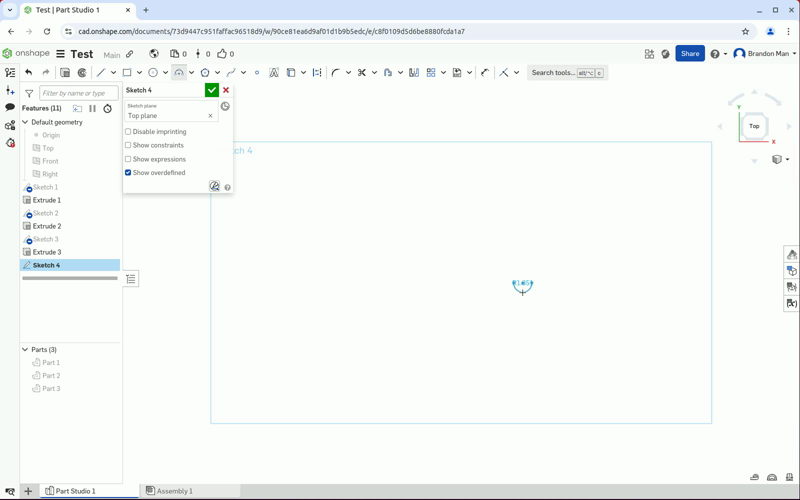
click(522, 292)
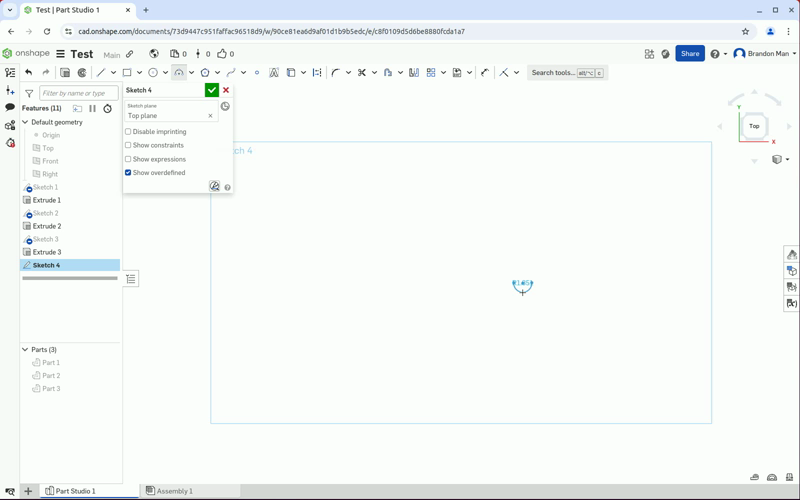
key_up(shift)
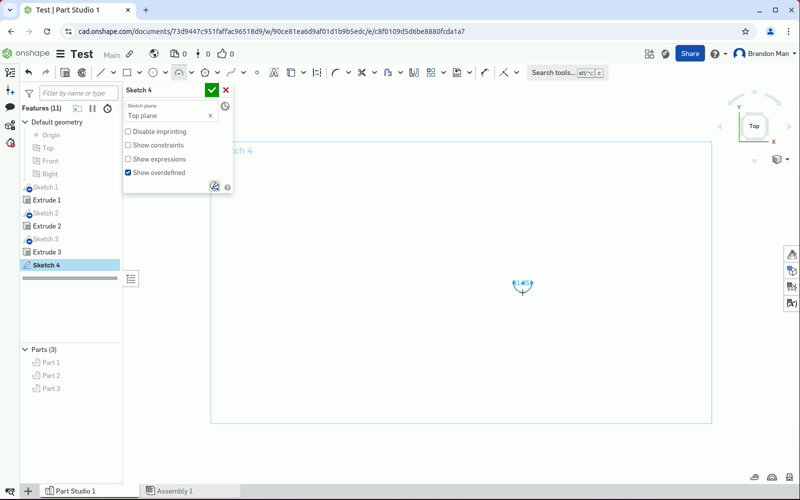
key(esc)
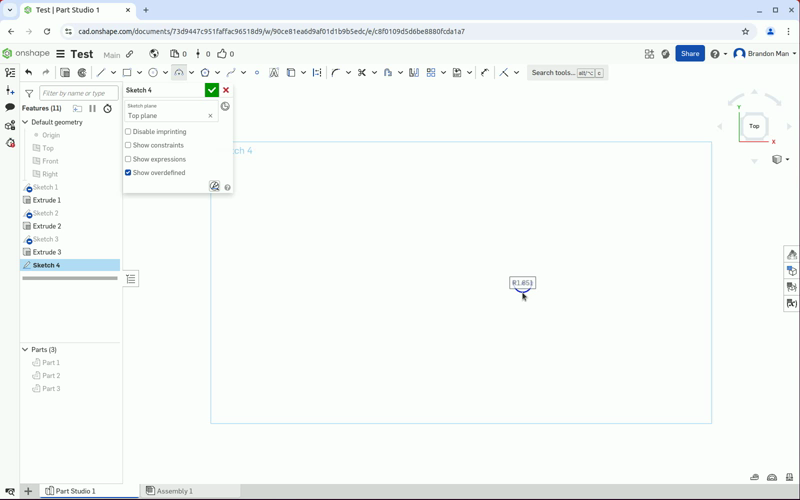
key(l)
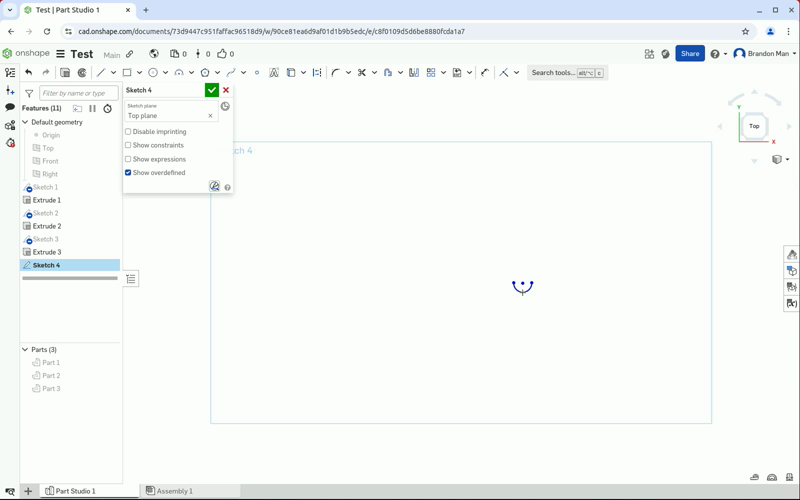
mouse_move(531, 282)
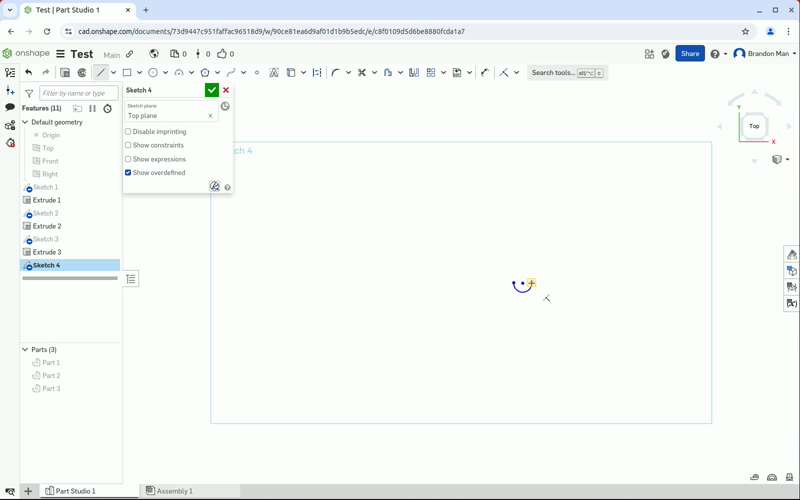
click(531, 282)
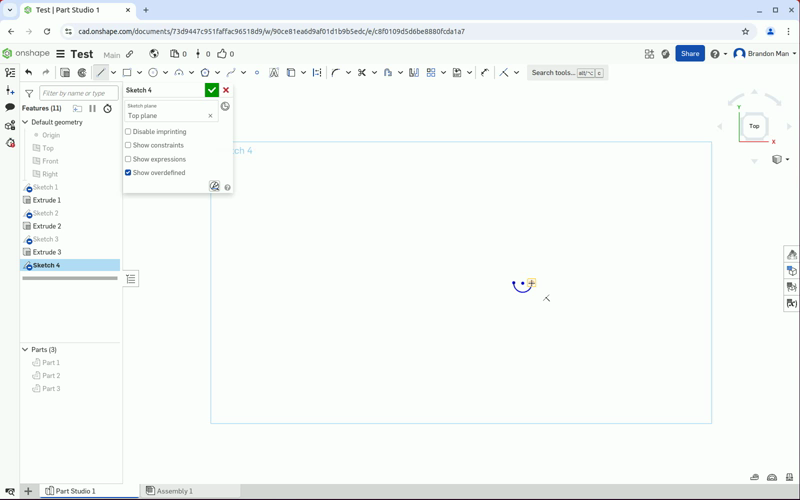
key_down(shift)
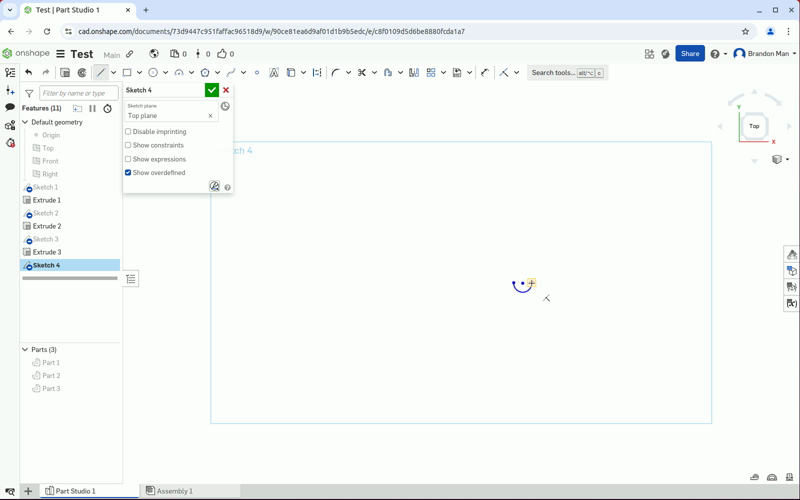
mouse_move(561, 282)
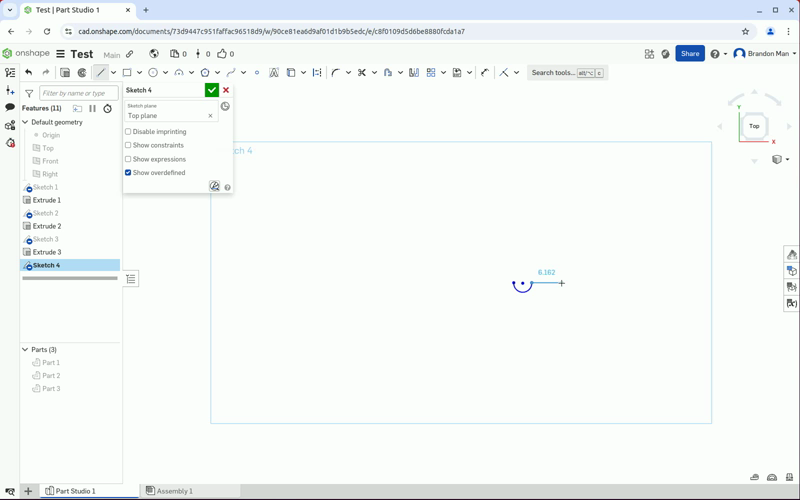
mouse_move(531, 258)
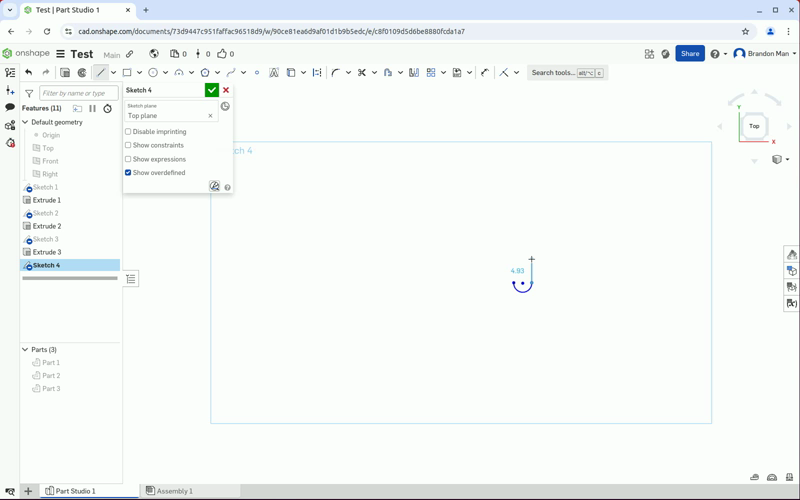
click(531, 258)
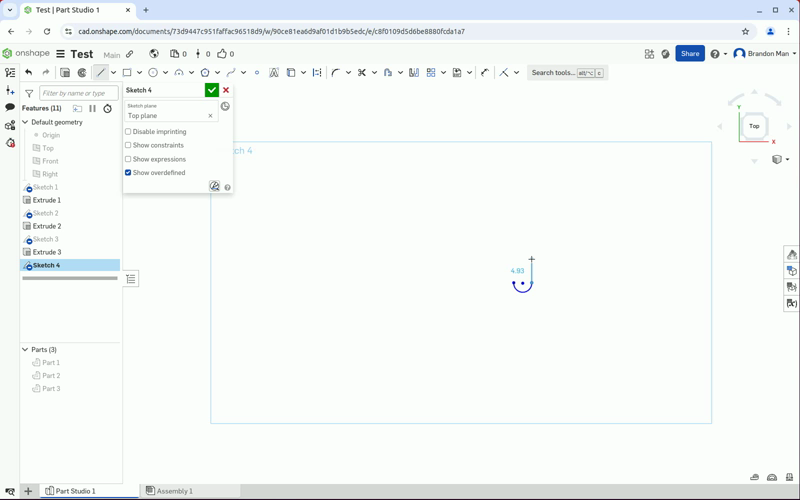
key_up(shift)
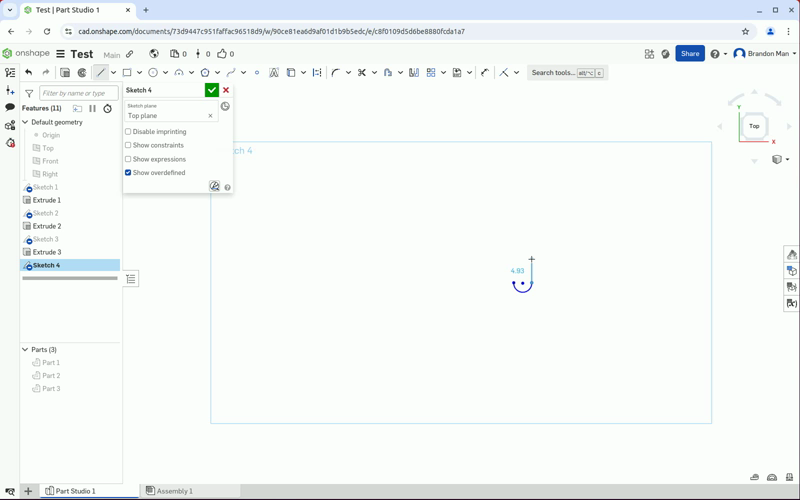
key(esc)
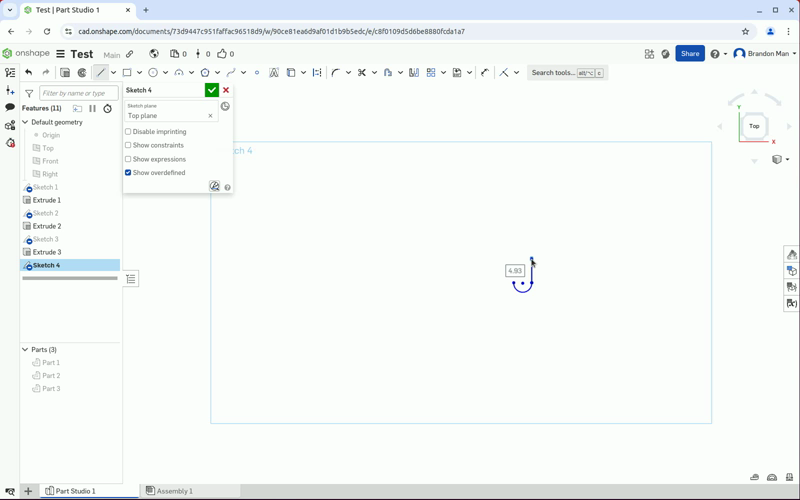
key(a)
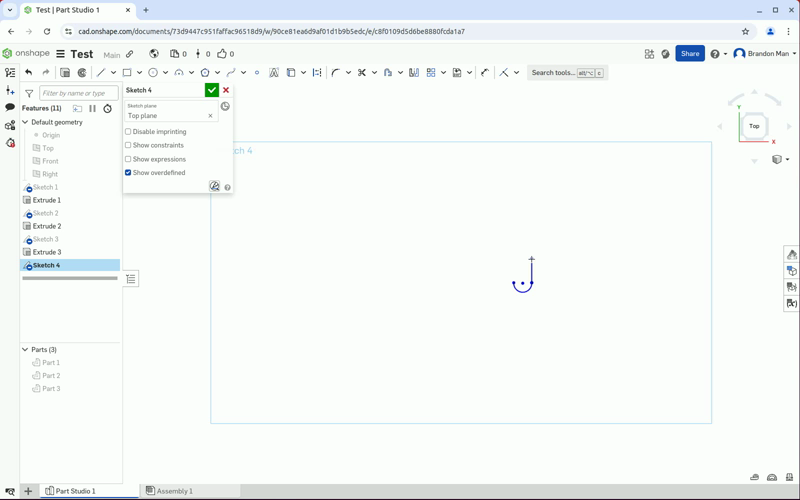
mouse_move(531, 258)
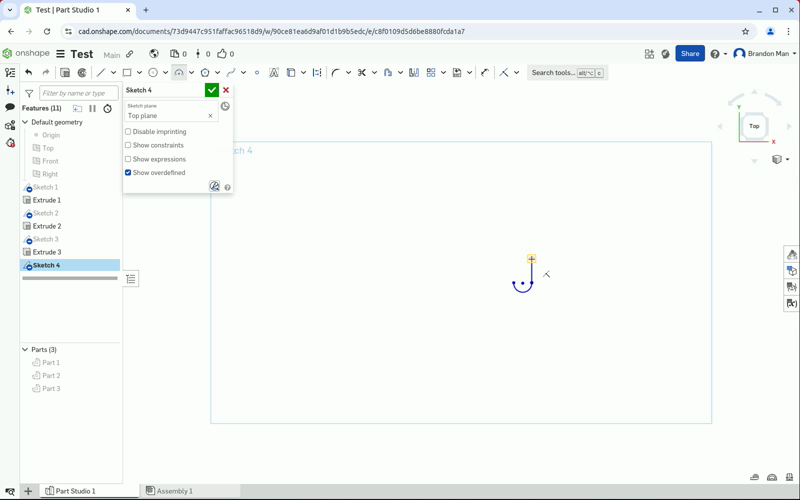
click(531, 258)
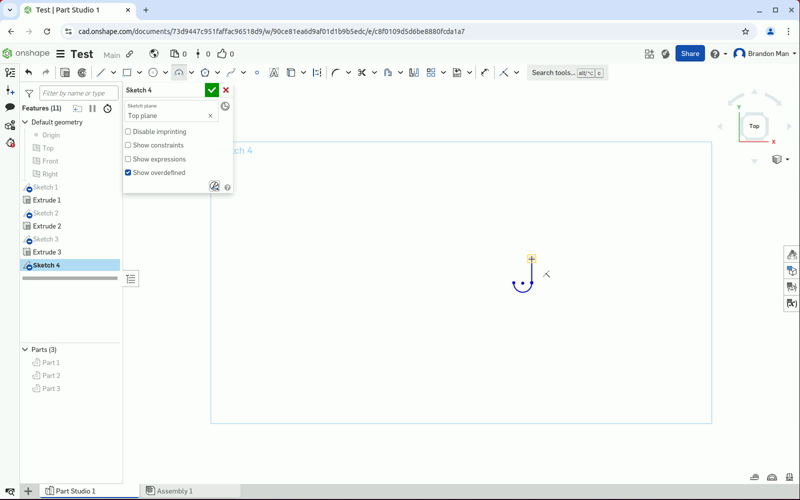
key_down(shift)
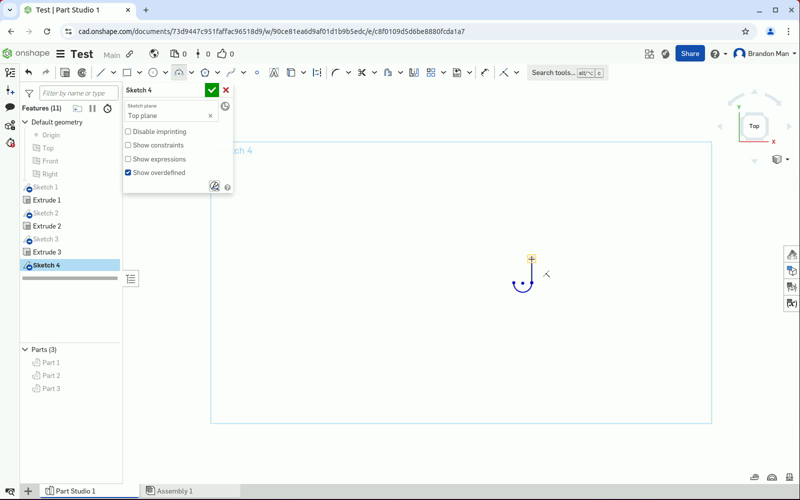
mouse_move(513, 258)
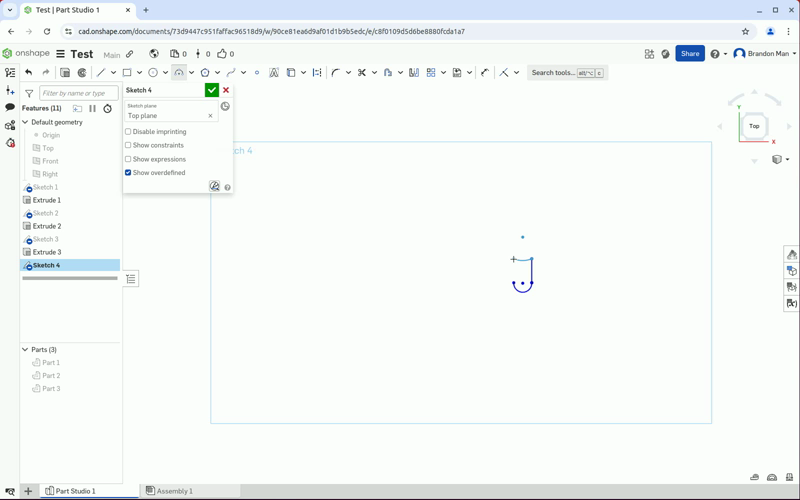
click(513, 258)
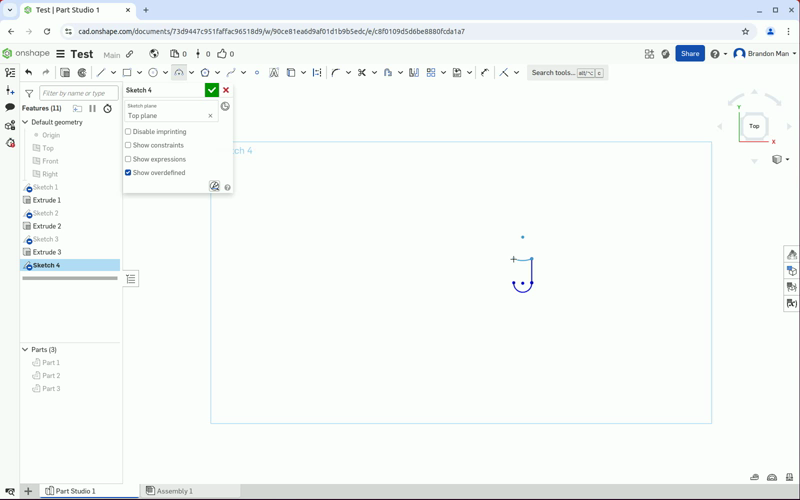
mouse_move(522, 249)
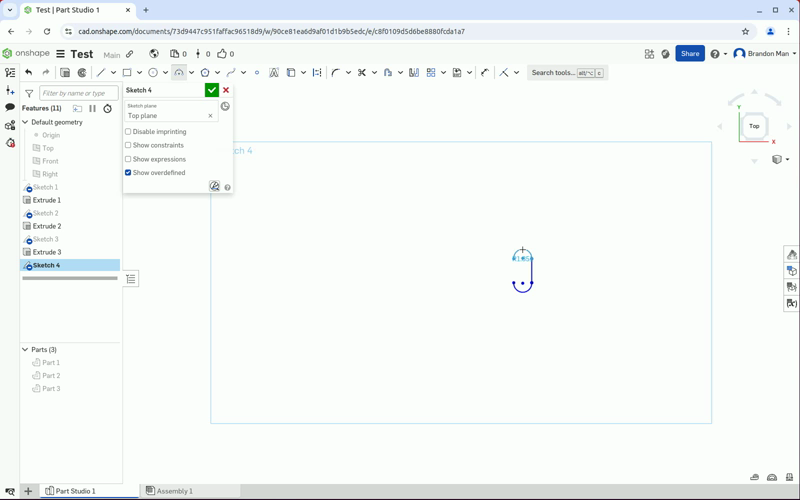
click(522, 249)
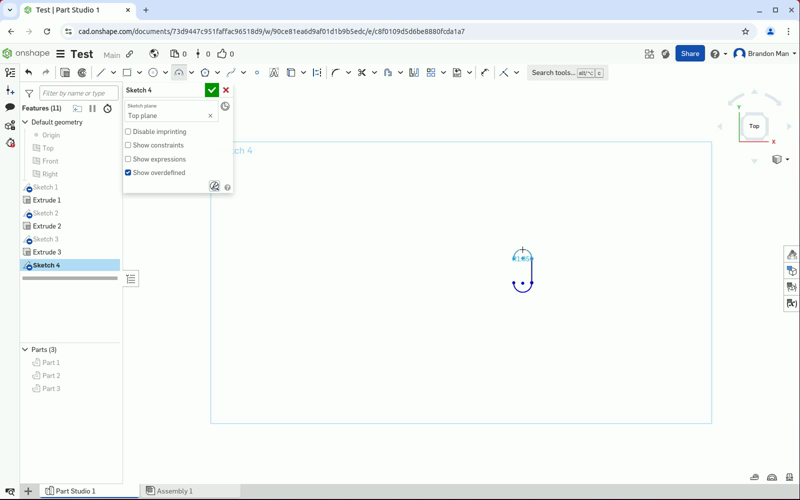
key_up(shift)
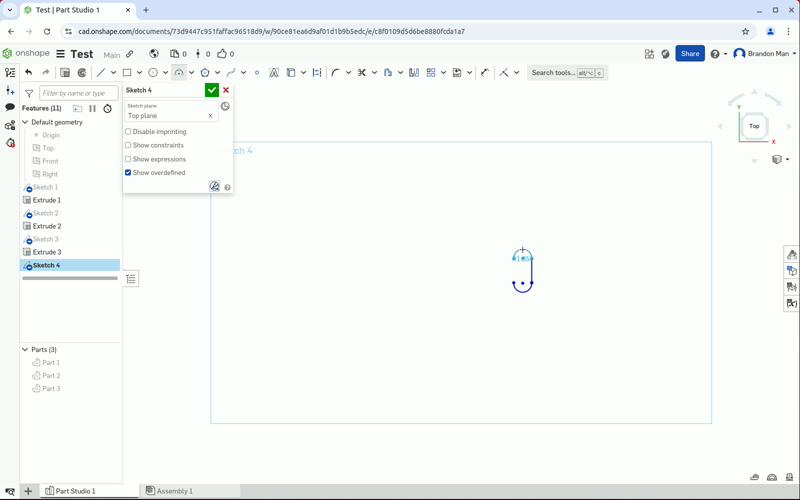
key(esc)
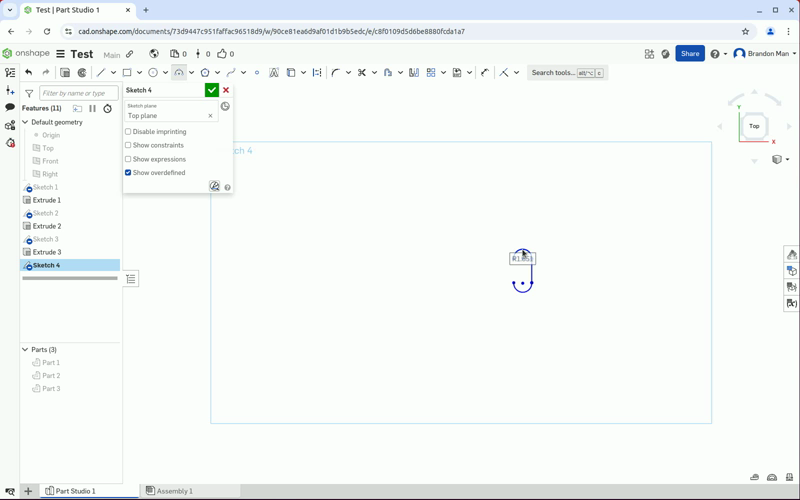
key(l)
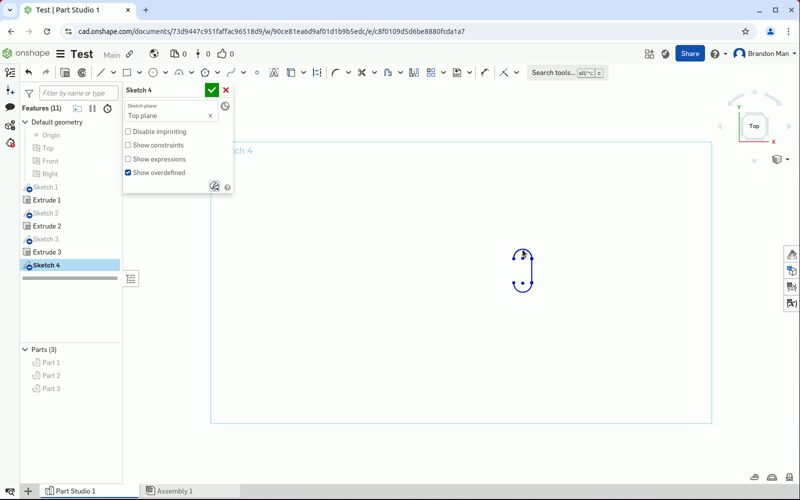
mouse_move(513, 258)
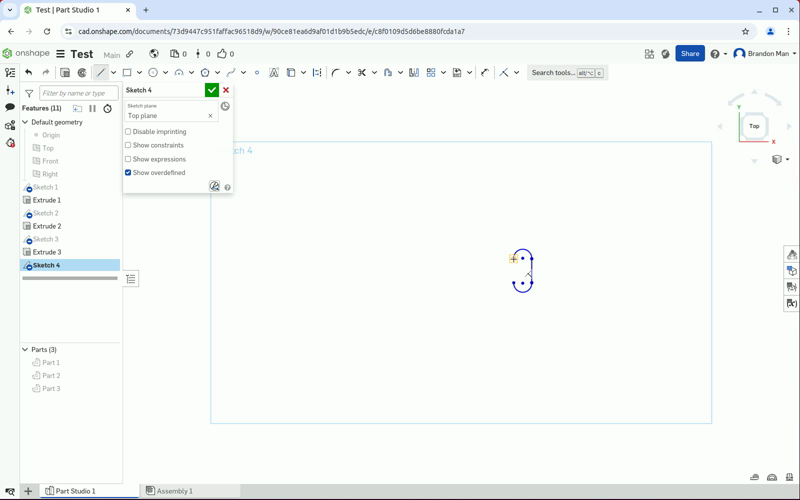
click(513, 258)
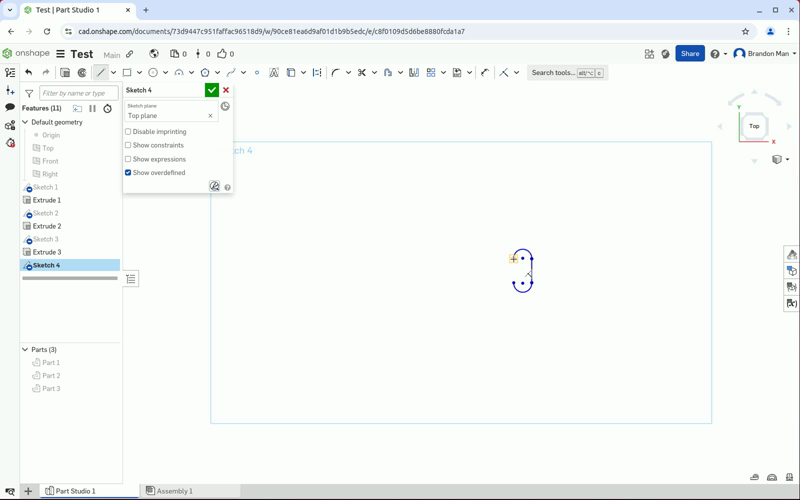
mouse_move(543, 258)
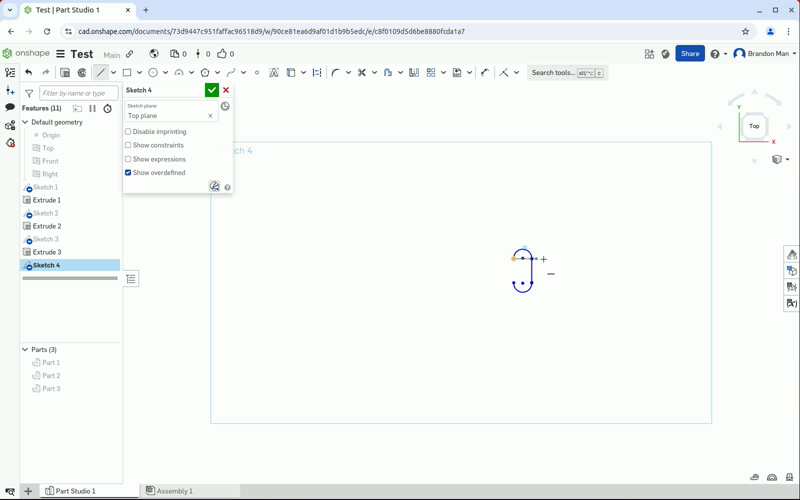
key_down(shift)
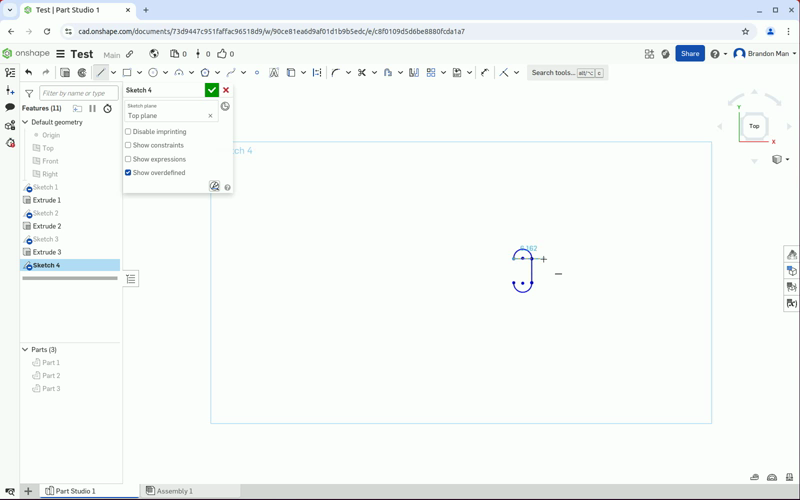
mouse_move(513, 282)
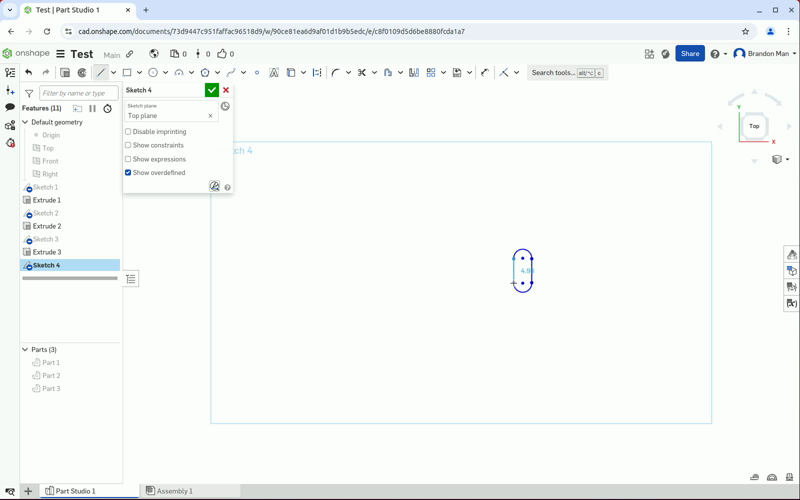
key_up(shift)
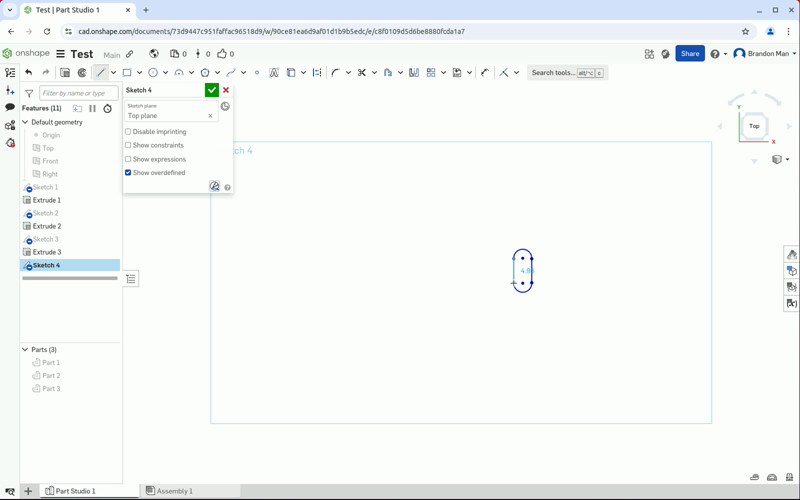
click(513, 282)
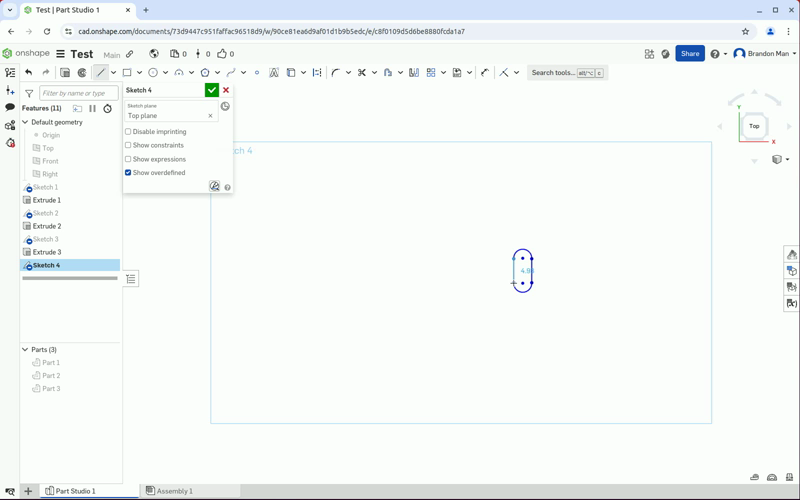
key(esc)
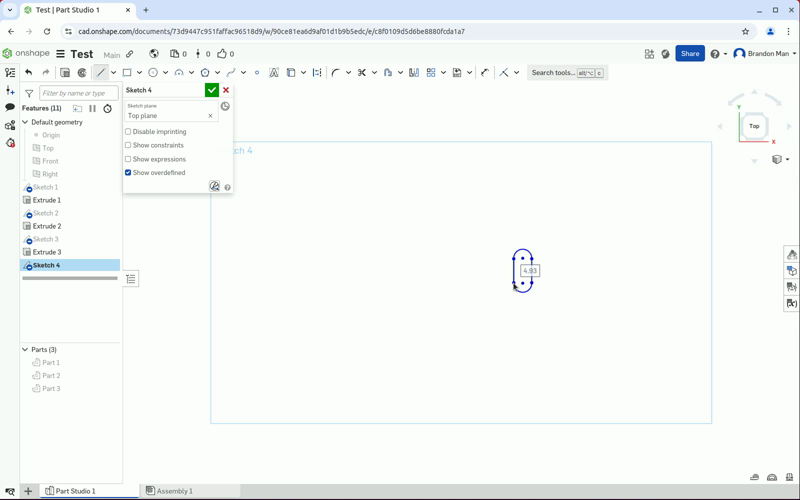
mouse_move(515, 276)
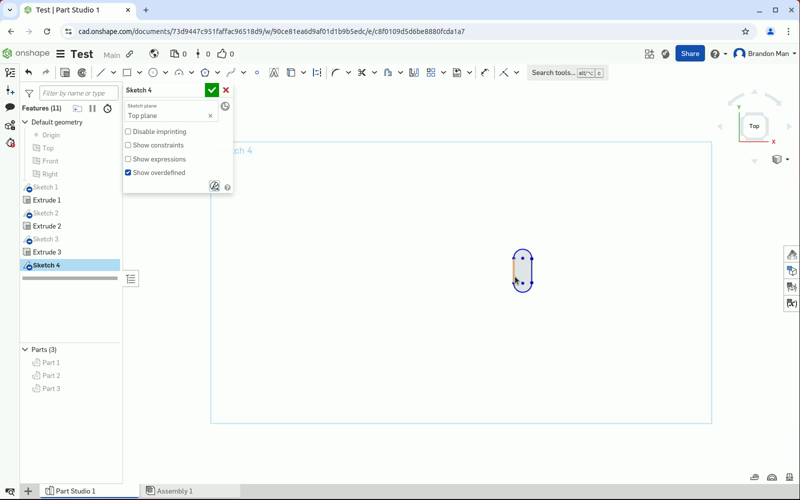
scroll(6)
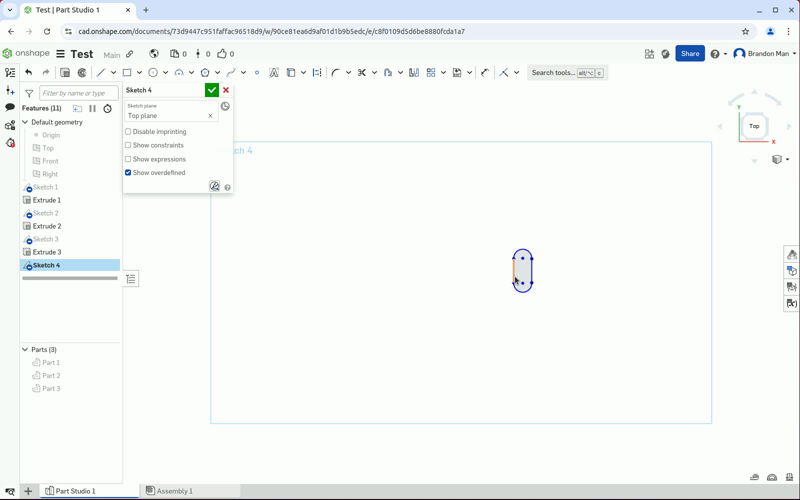
scroll(6)
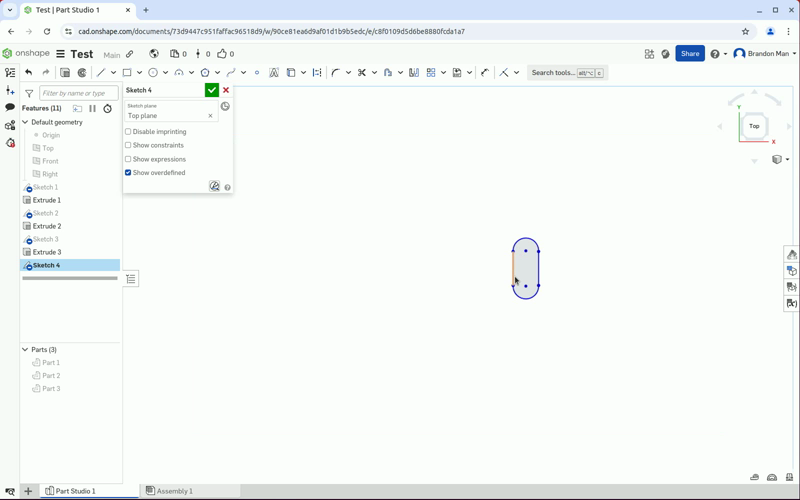
scroll(6)
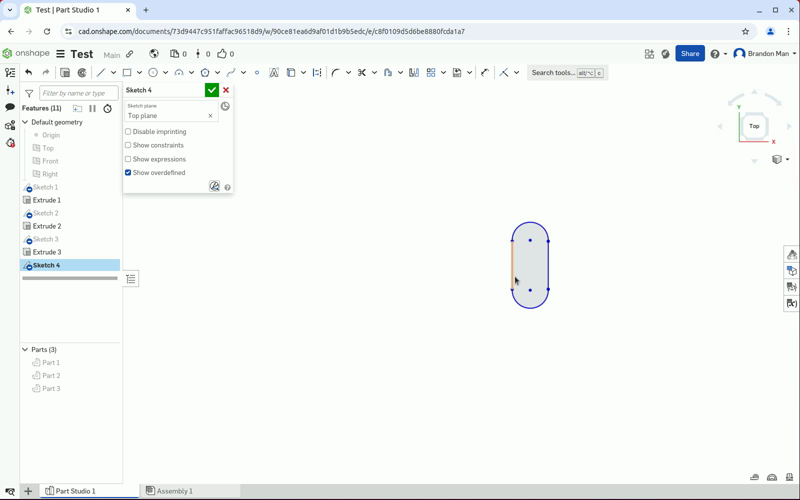
scroll(6)
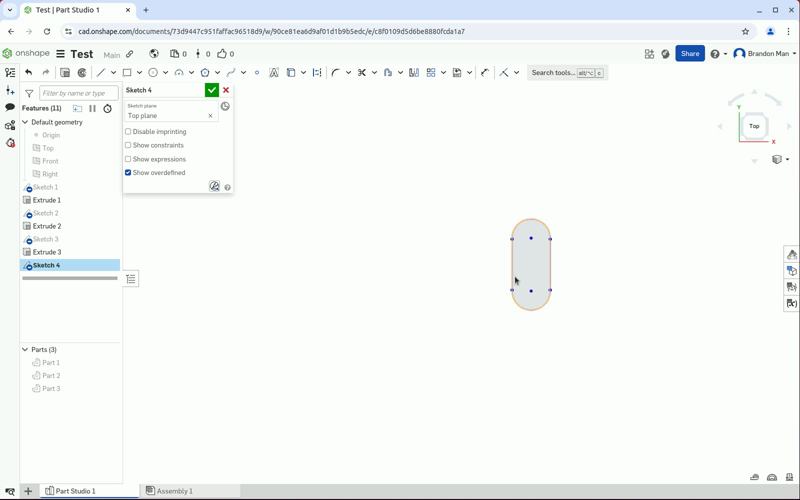
scroll(6)
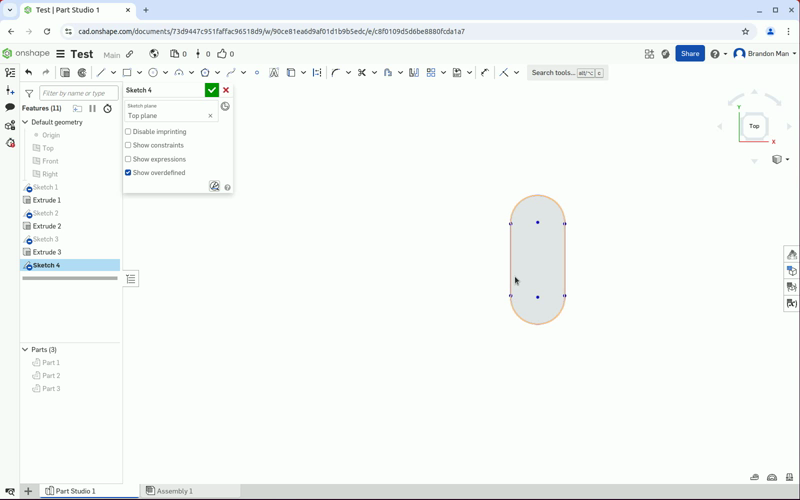
scroll(6)
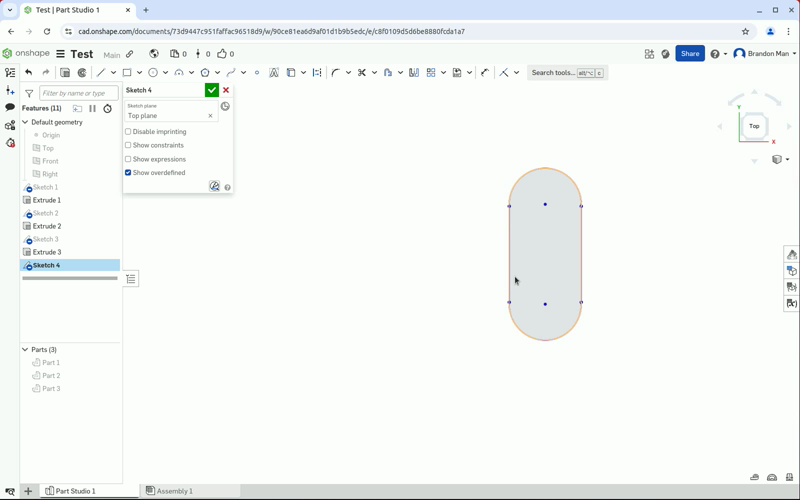
scroll(6)
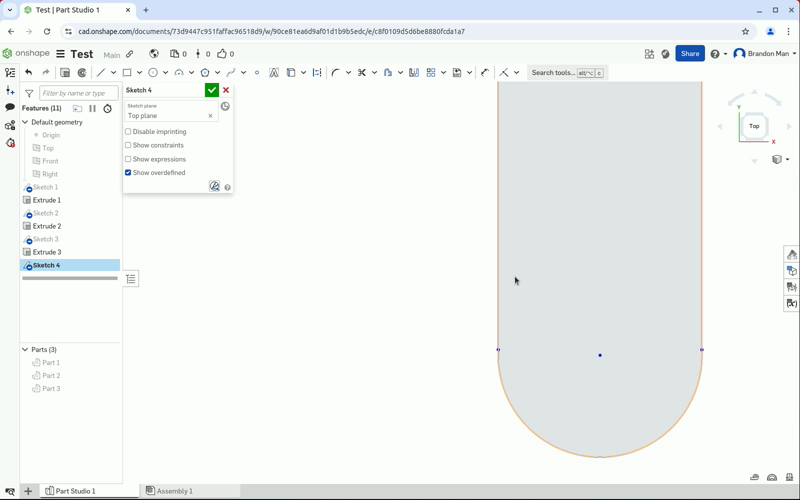
click(515, 276)
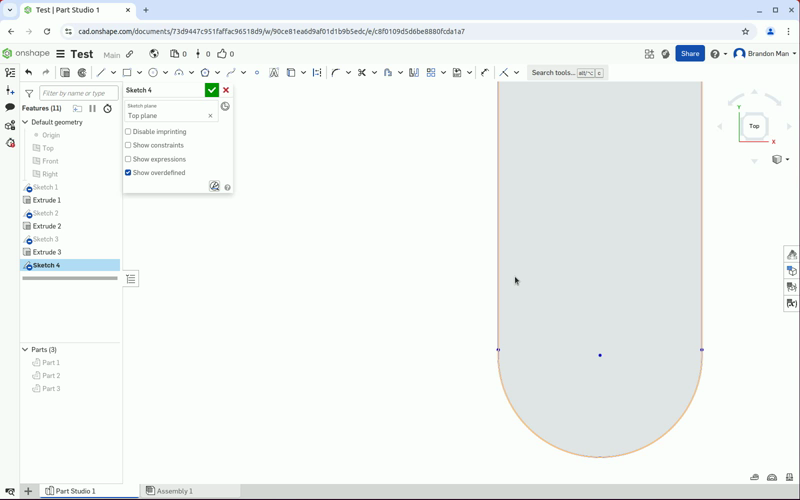
scroll(-6)
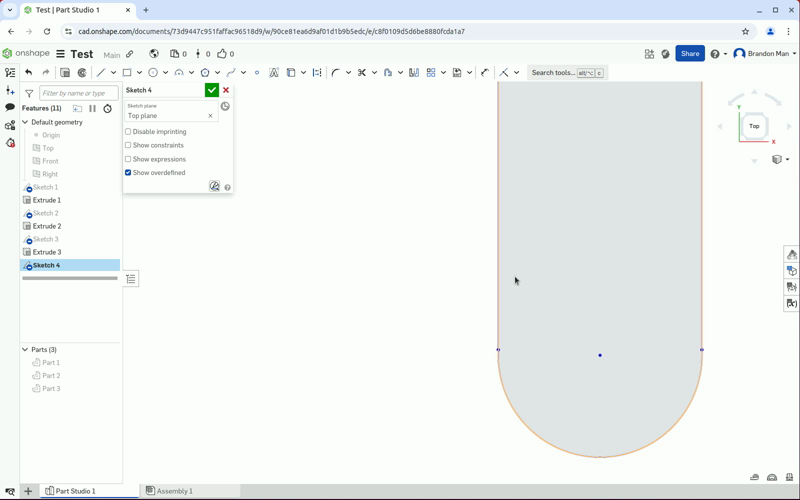
scroll(-6)
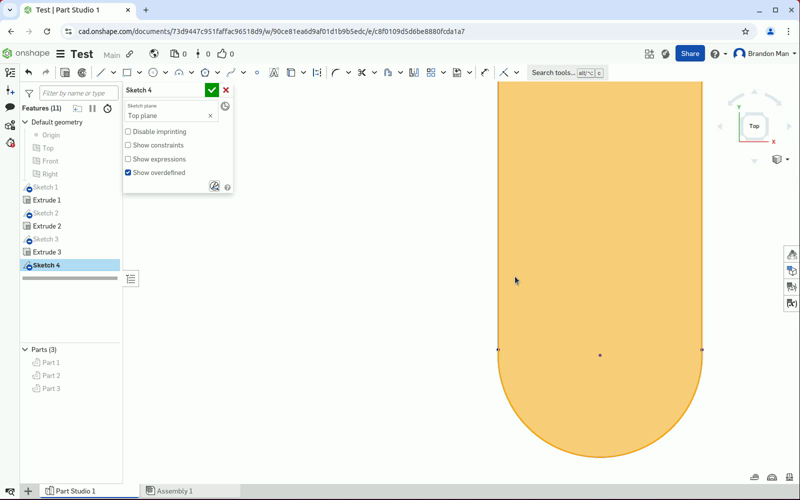
scroll(-6)
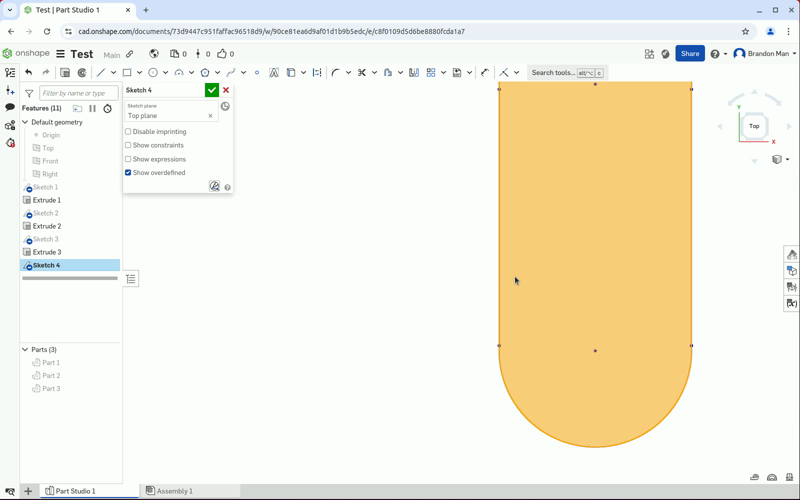
scroll(-6)
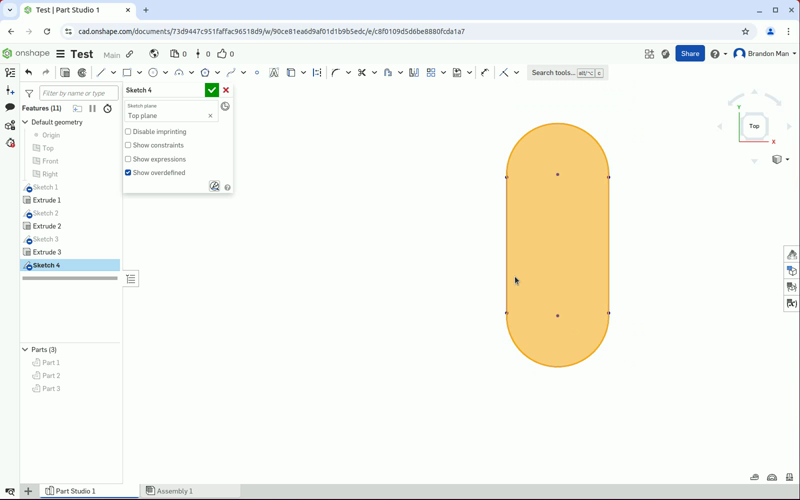
scroll(-6)
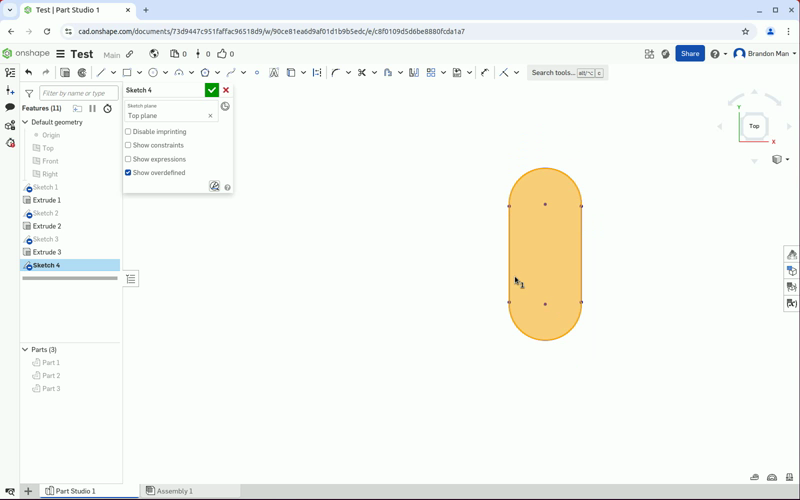
scroll(-6)
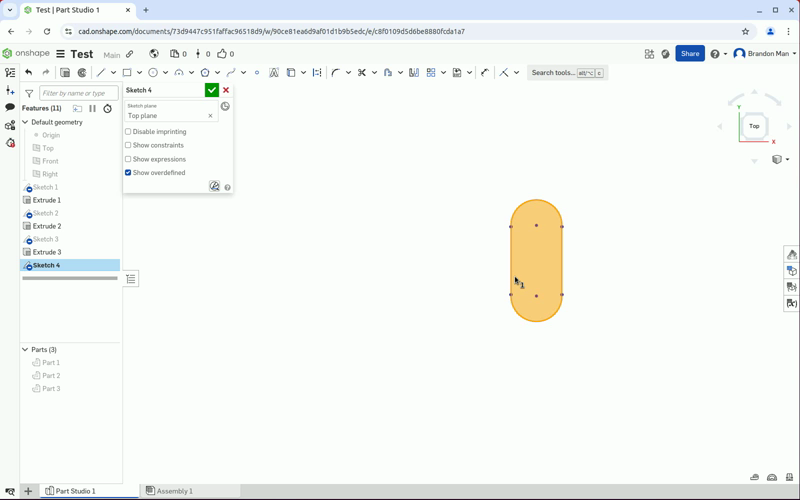
scroll(-6)
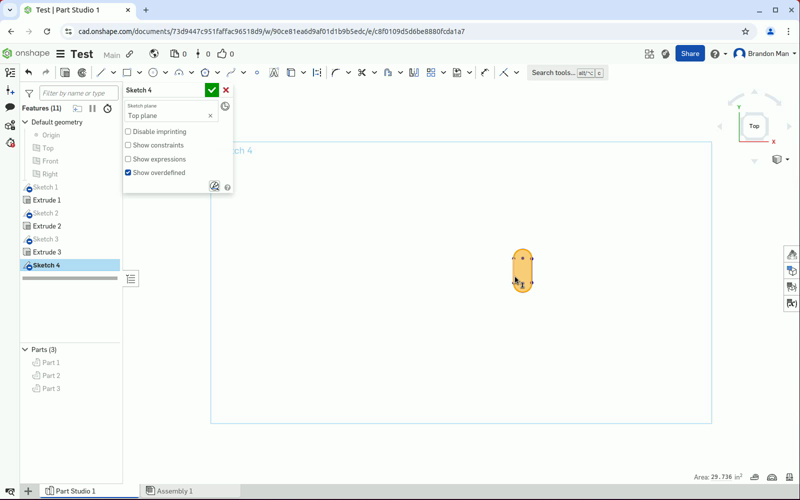
mouse_move(73, 352)
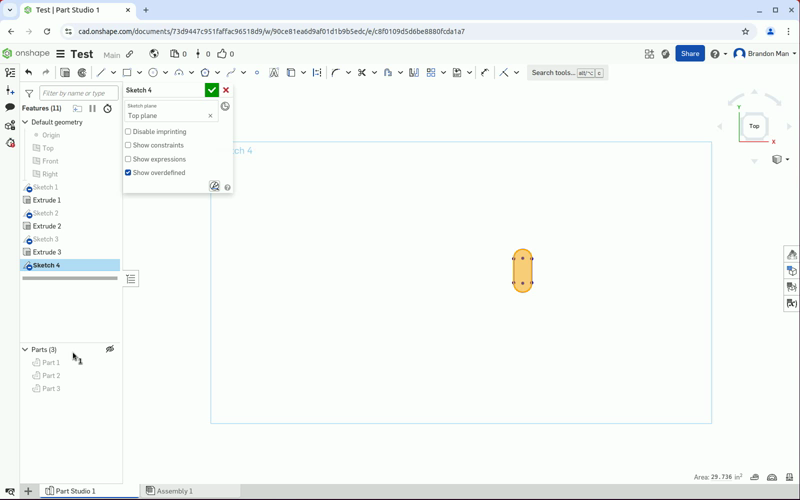
key(shift+y)
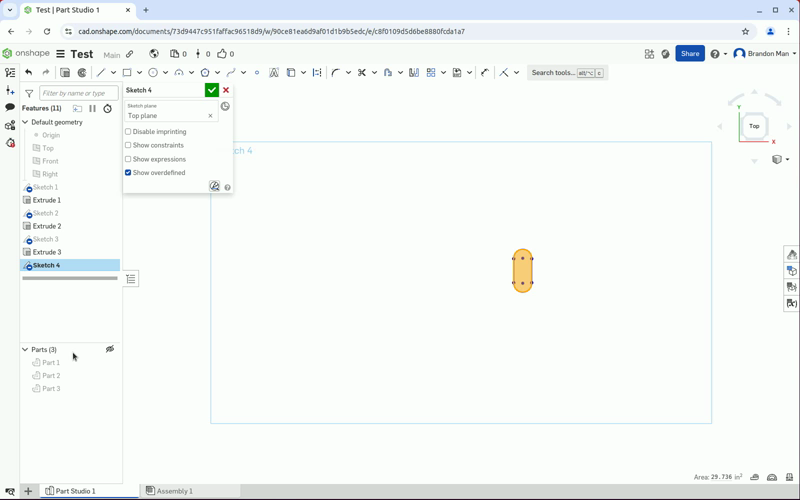
key(shift+e)
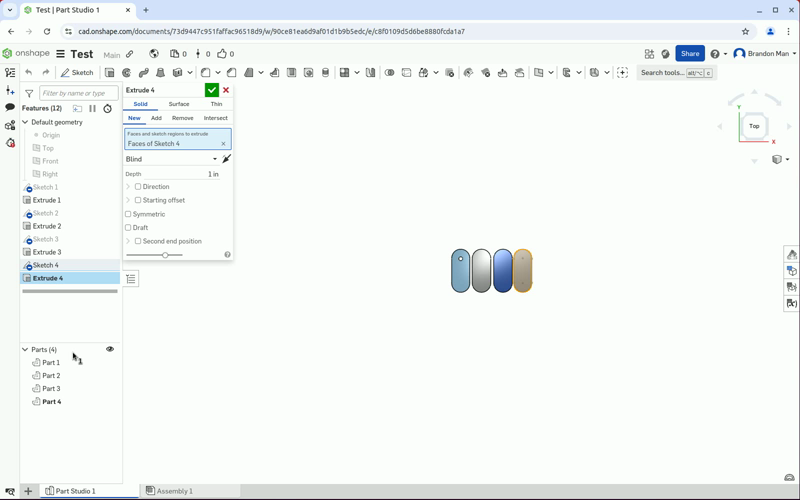
mouse_move(143, 106)
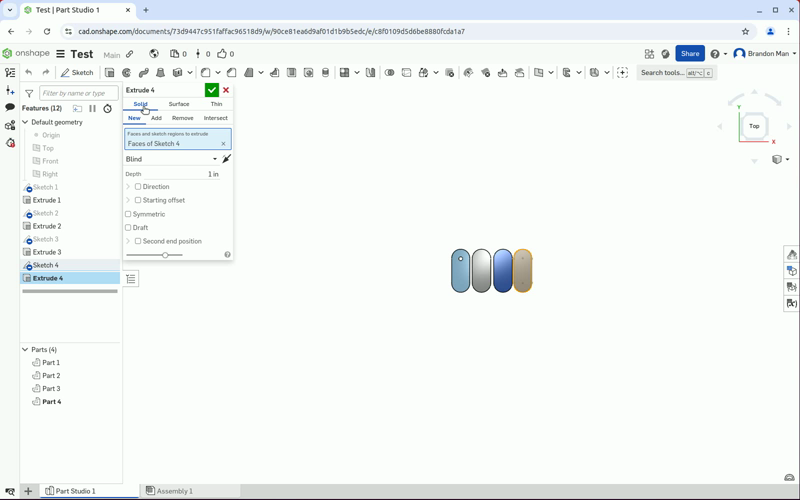
click(143, 106)
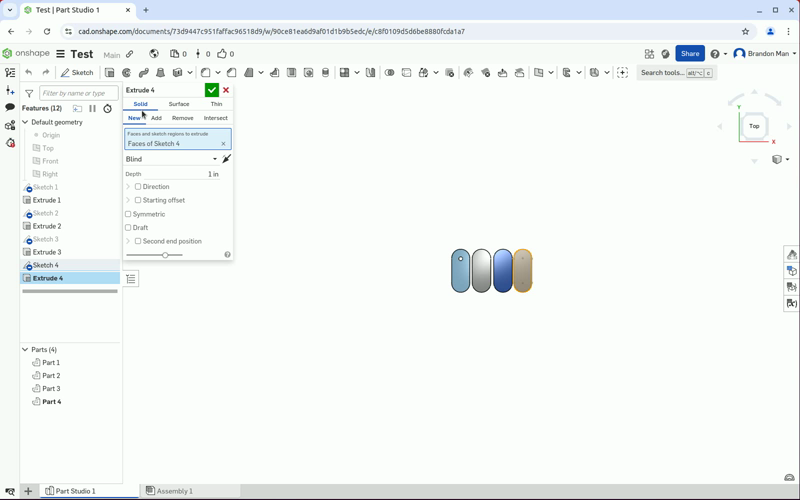
mouse_move(137, 120)
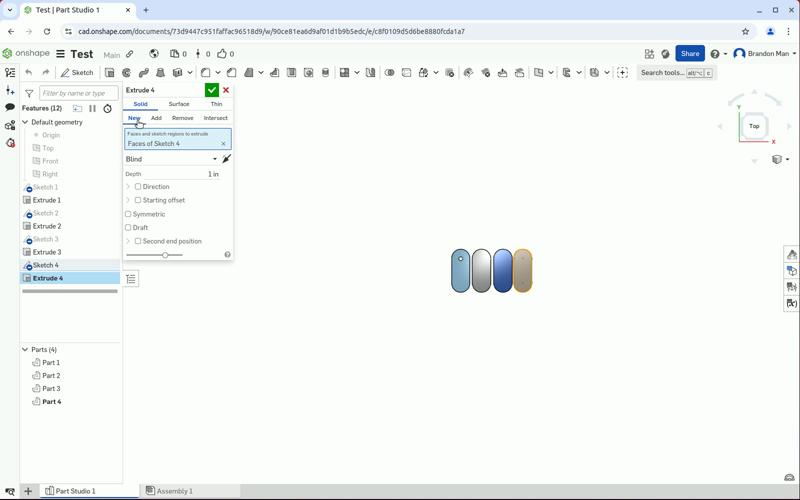
click(137, 120)
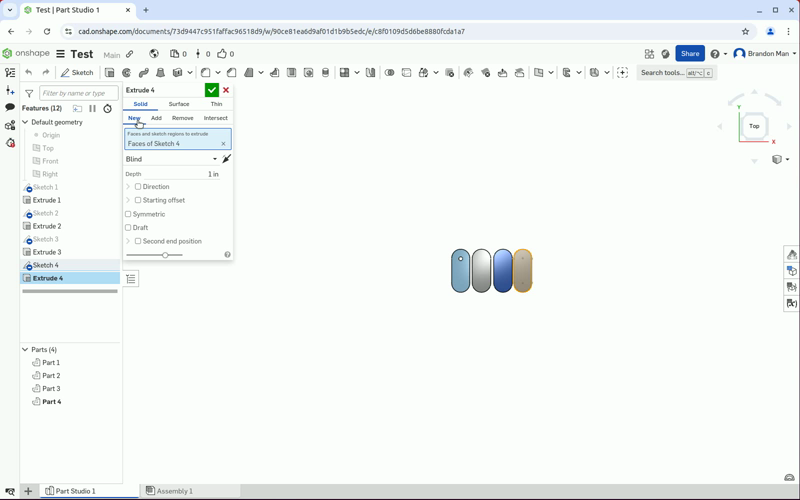
key(tab, 4)
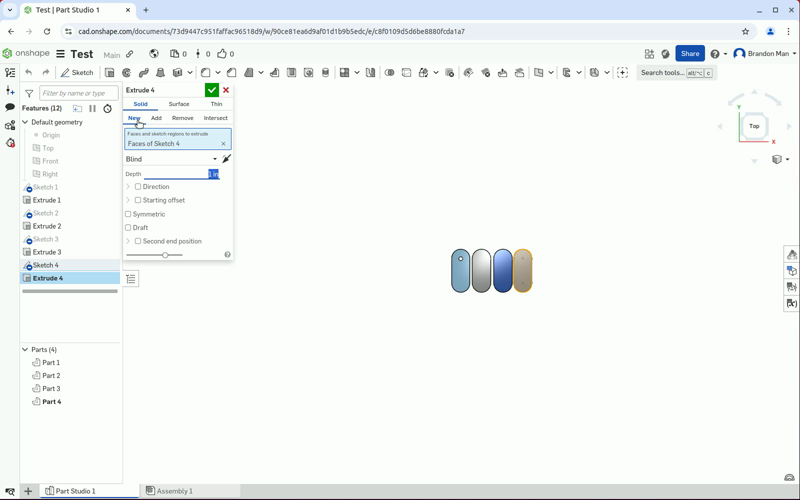
text(7.221)
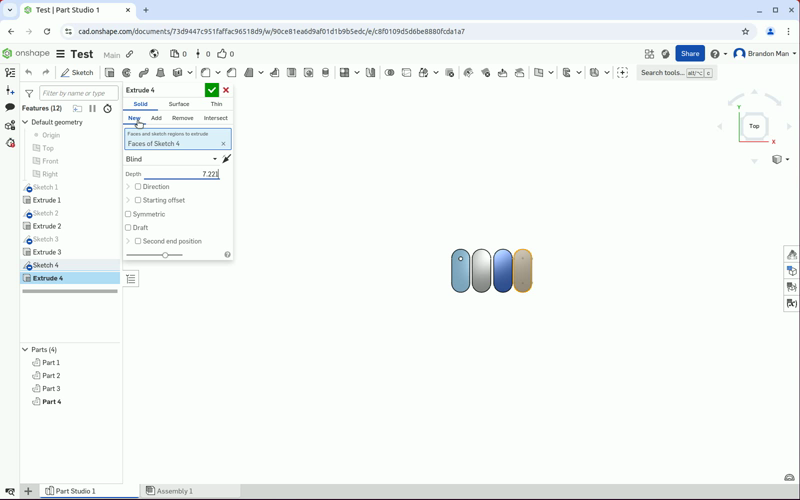
key(enter)
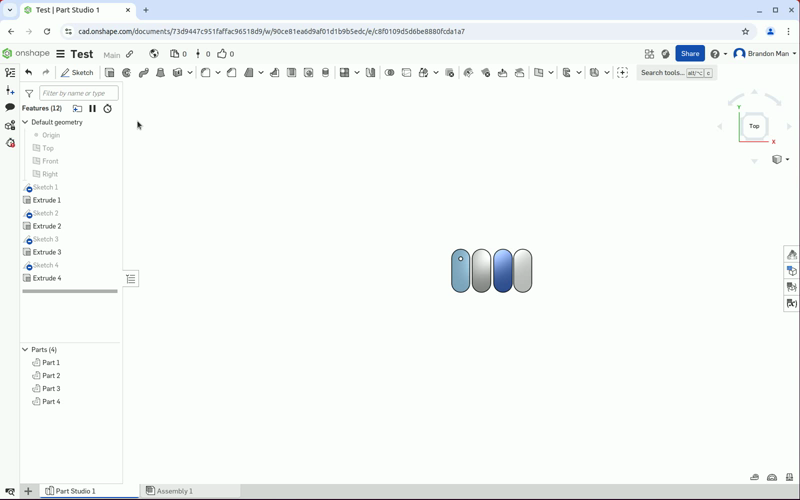
key(shift+h)
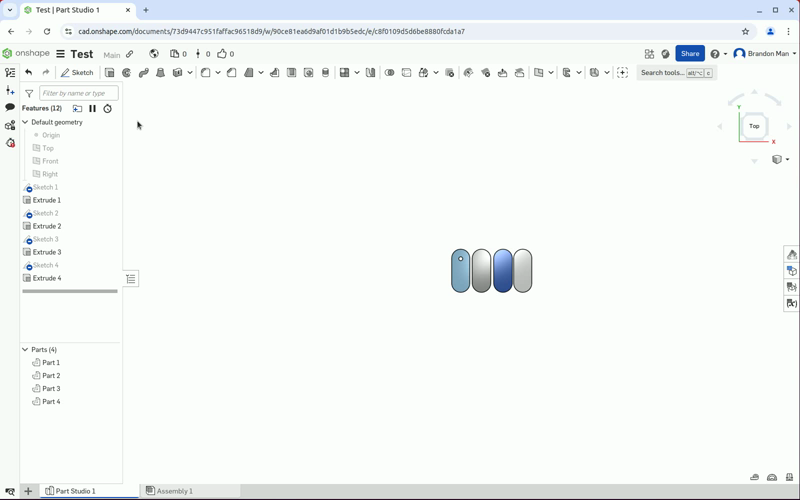
key(shift+h)
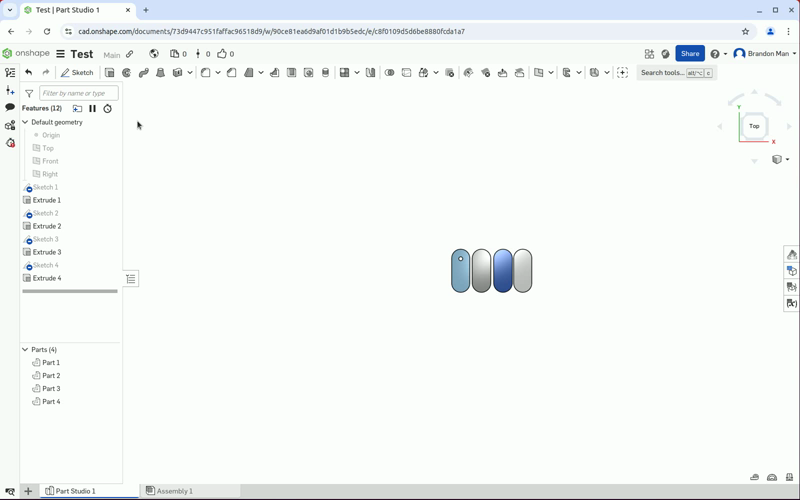
mouse_move(73, 189)
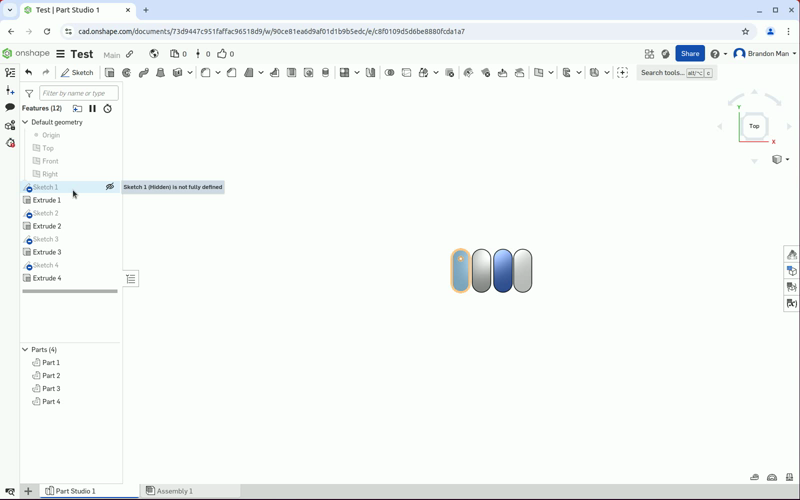
click(73, 189)
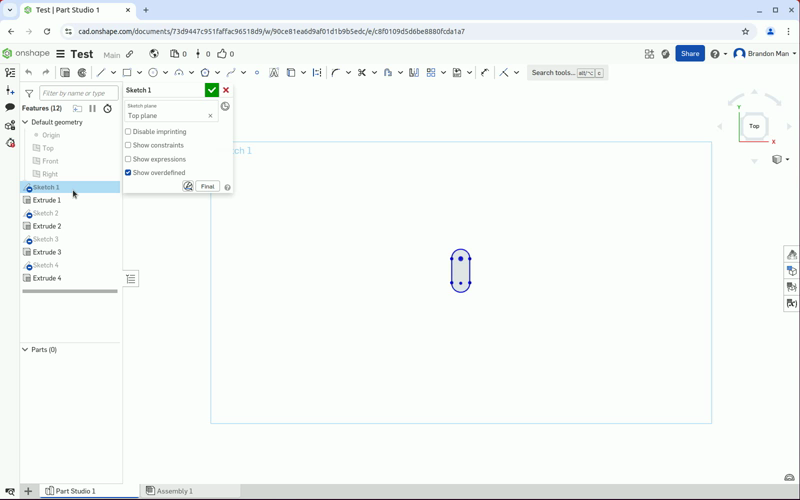
mouse_move(229, 92)
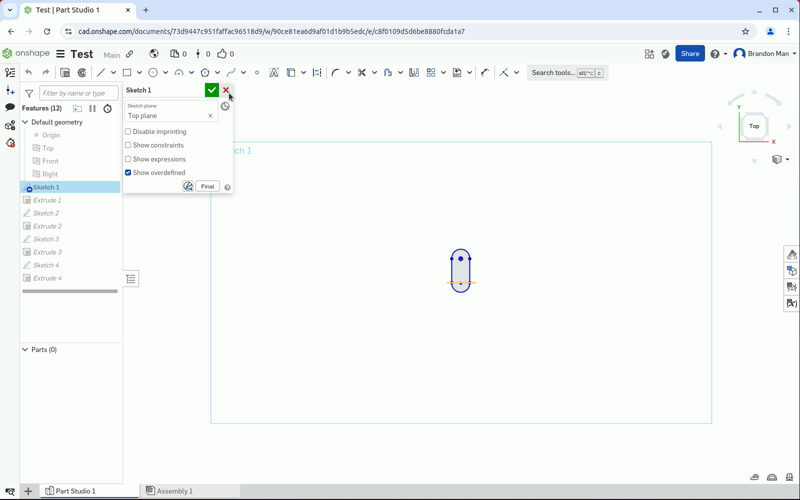
click(229, 92)
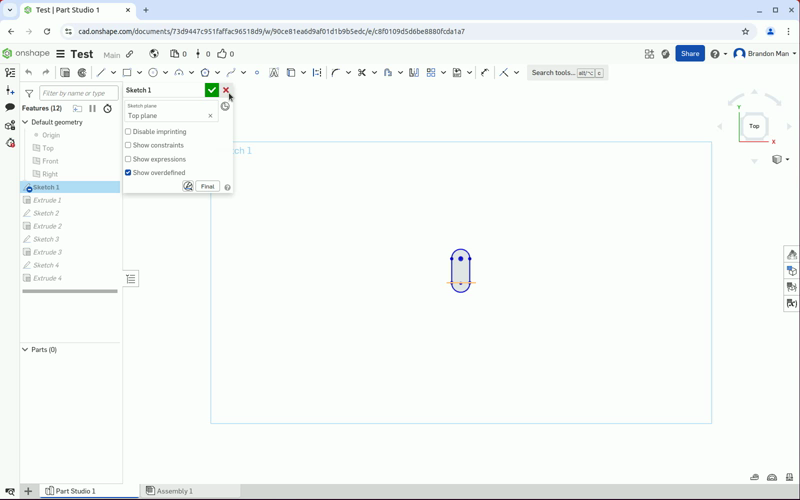
key(shift+s)
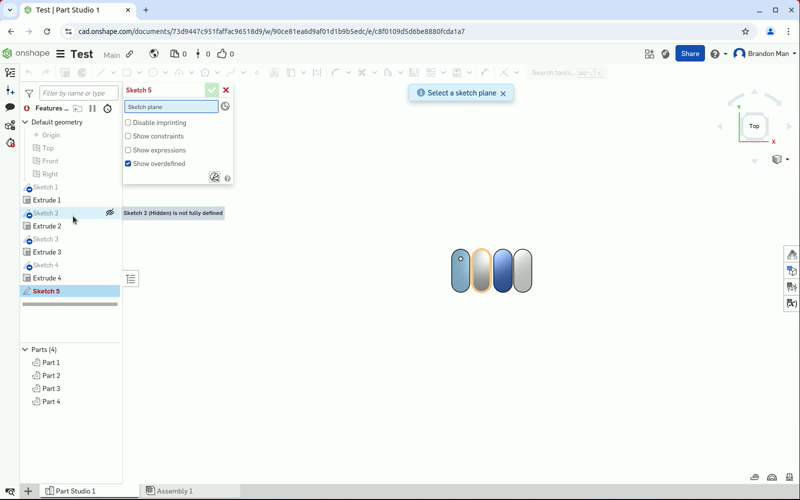
scroll(3)
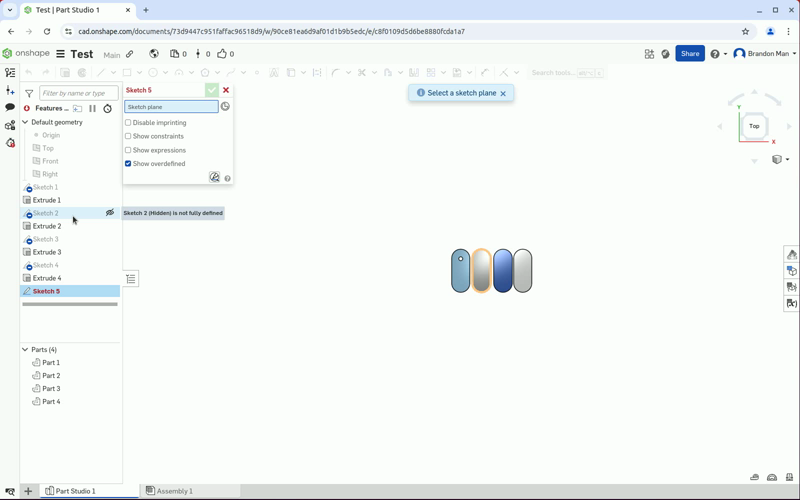
mouse_move(73, 150)
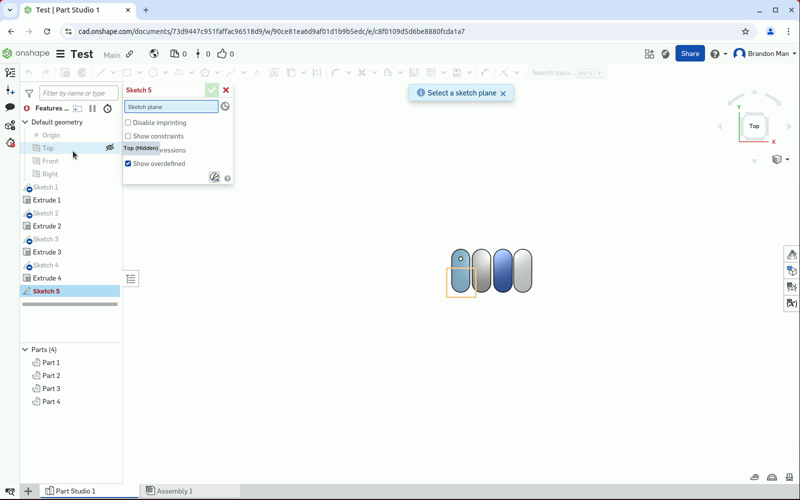
click(73, 150)
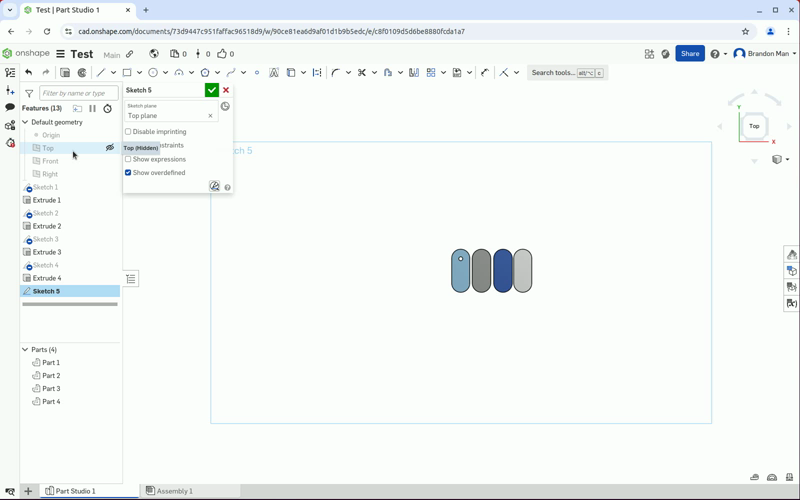
mouse_move(73, 352)
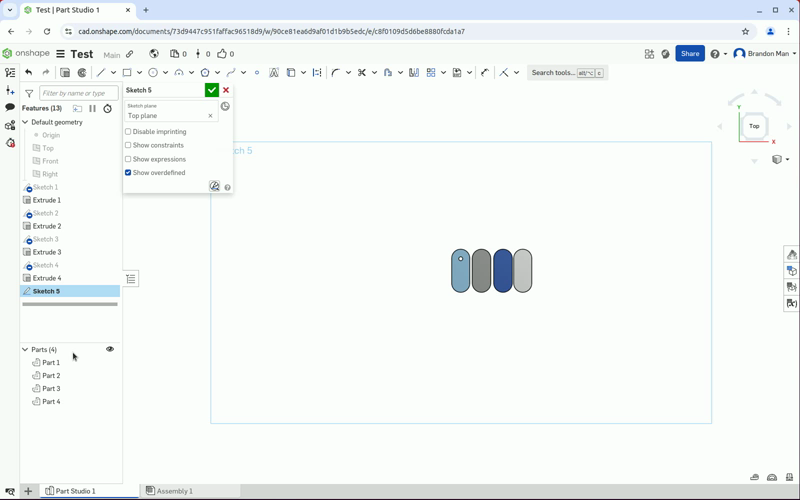
key(y)
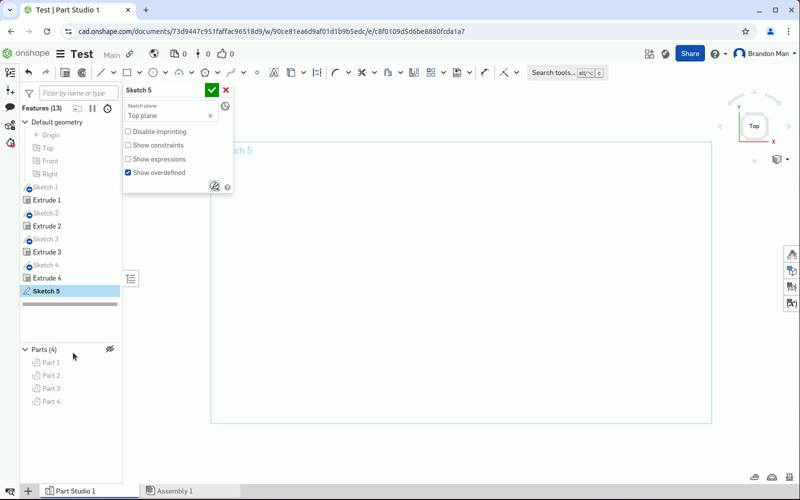
key(a)
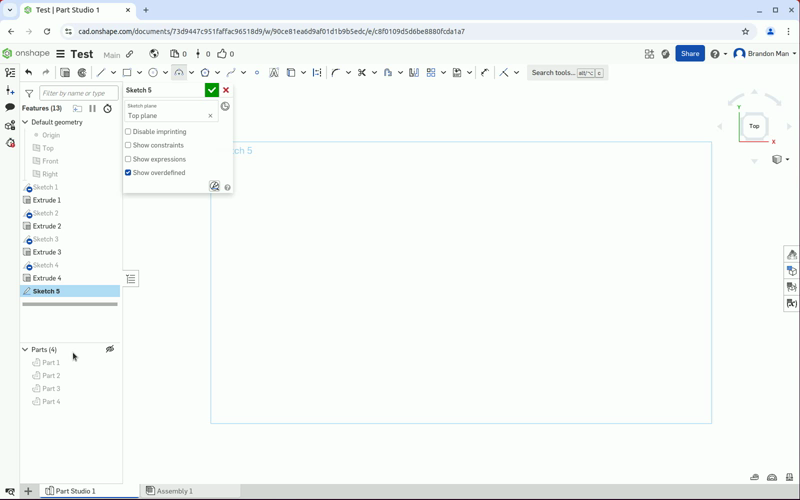
key_down(shift)
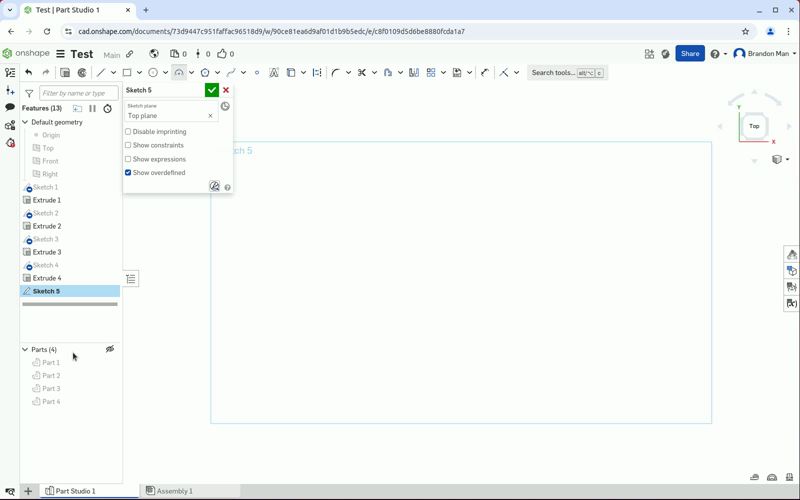
mouse_move(534, 282)
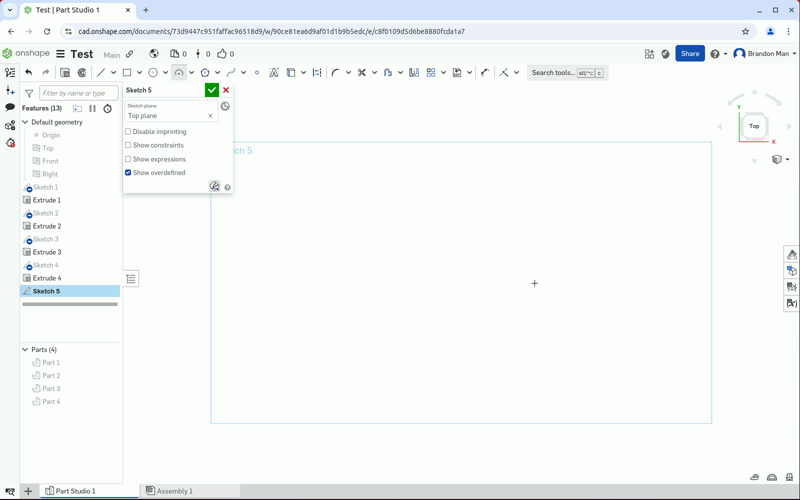
click(534, 282)
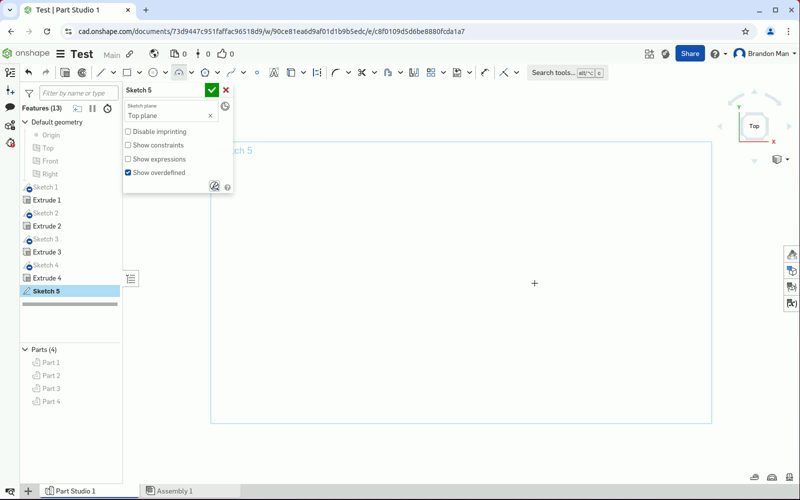
key_up(shift)
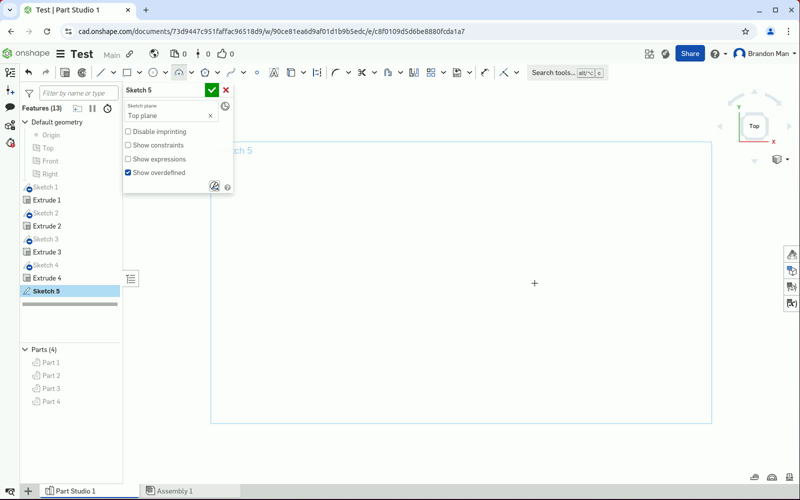
key_down(shift)
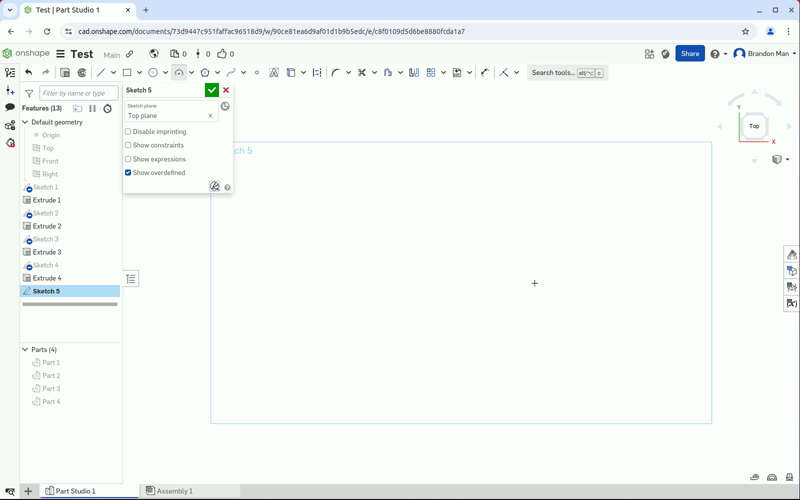
mouse_move(552, 282)
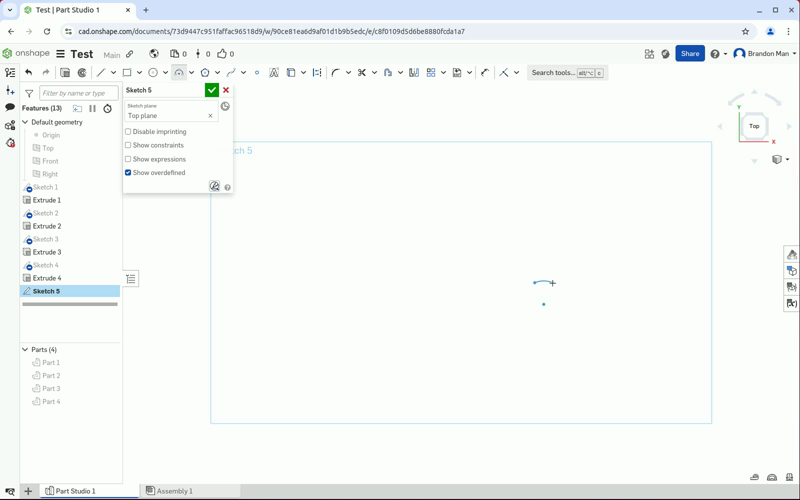
click(552, 282)
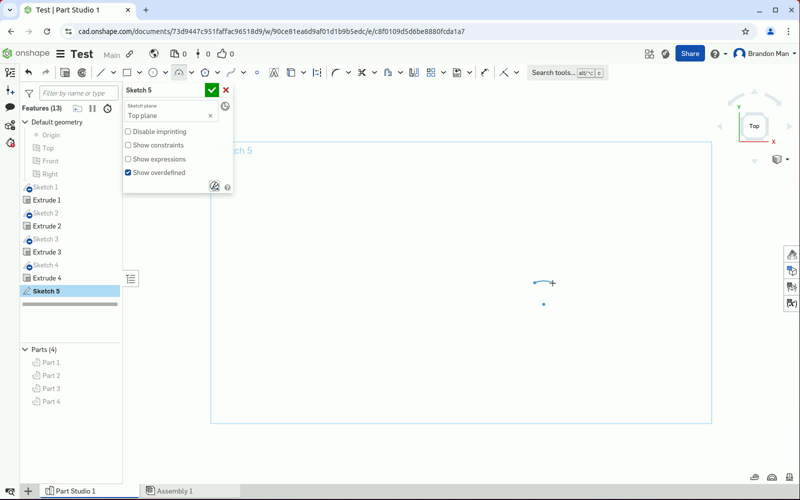
mouse_move(543, 292)
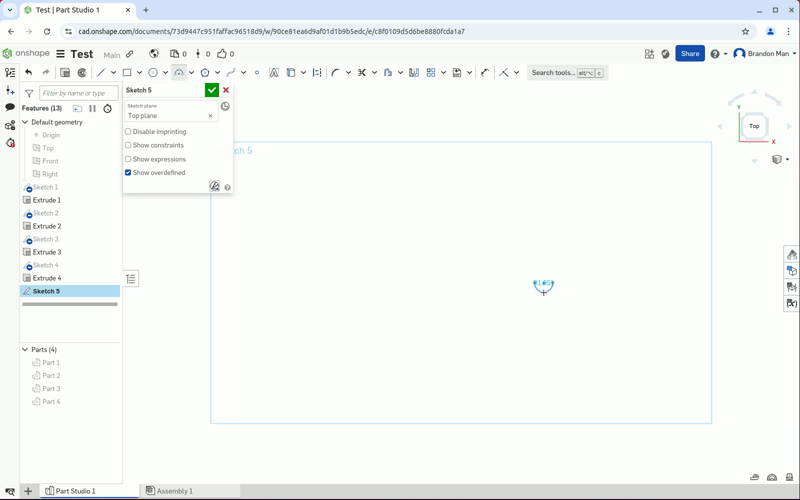
click(543, 292)
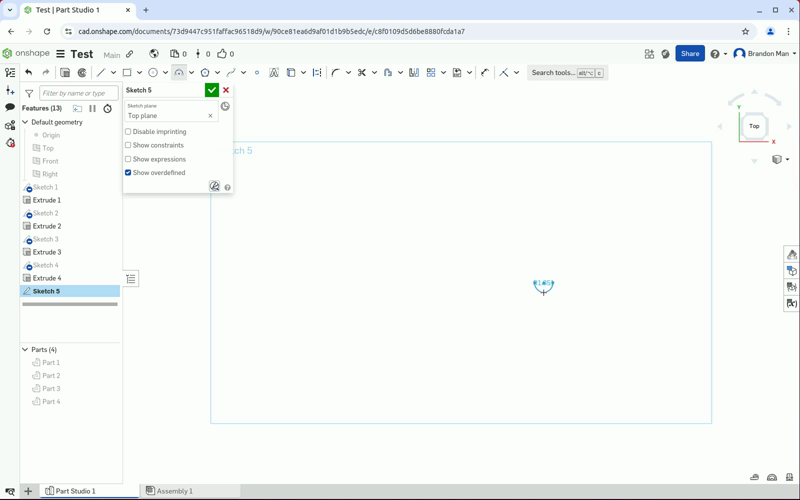
key_up(shift)
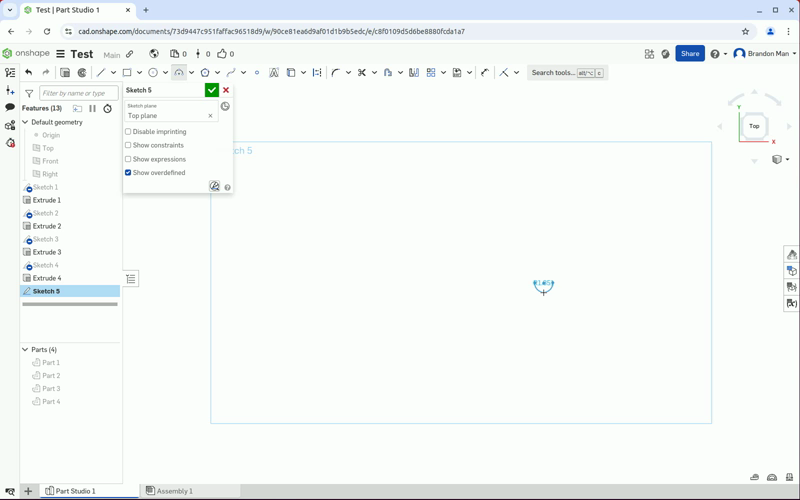
key(esc)
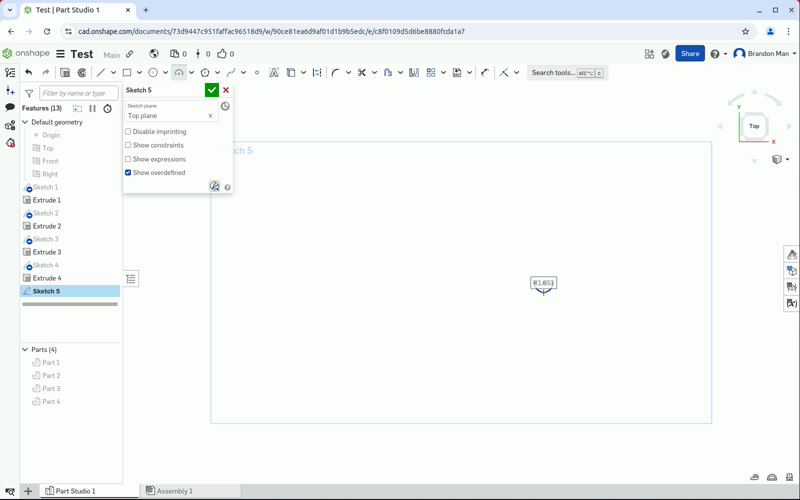
key(l)
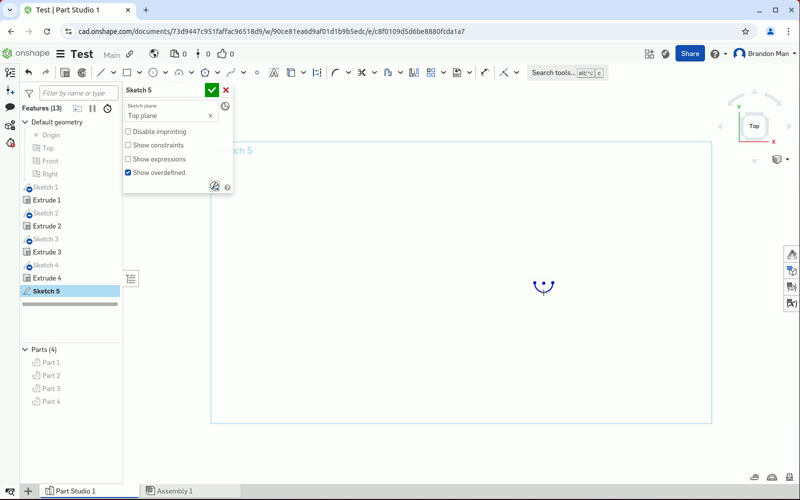
mouse_move(552, 282)
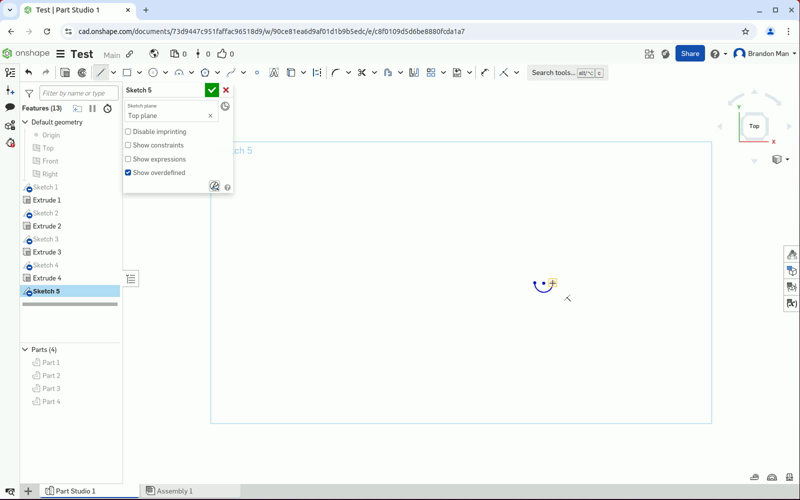
click(552, 282)
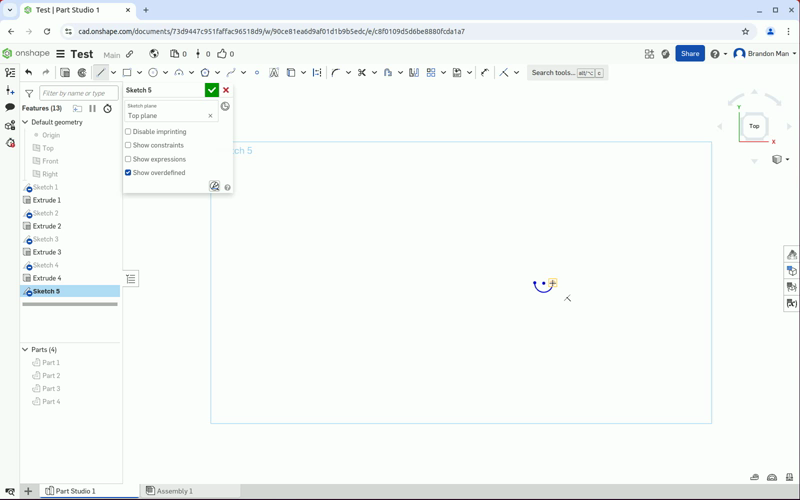
key_down(shift)
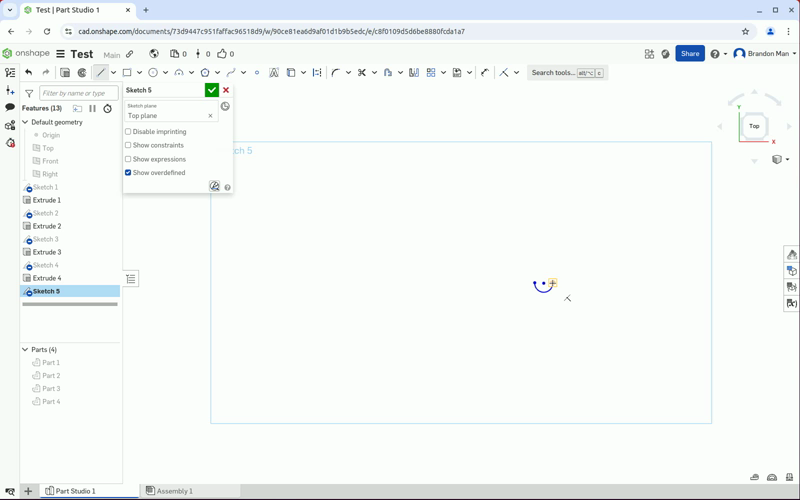
mouse_move(582, 282)
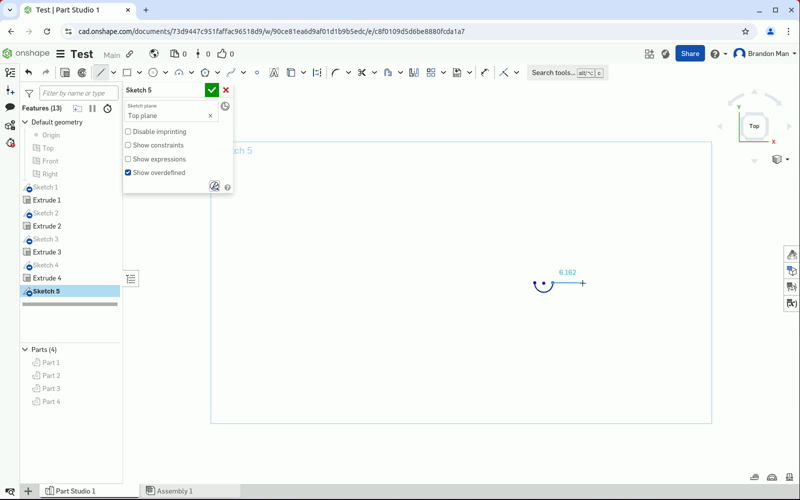
mouse_move(552, 258)
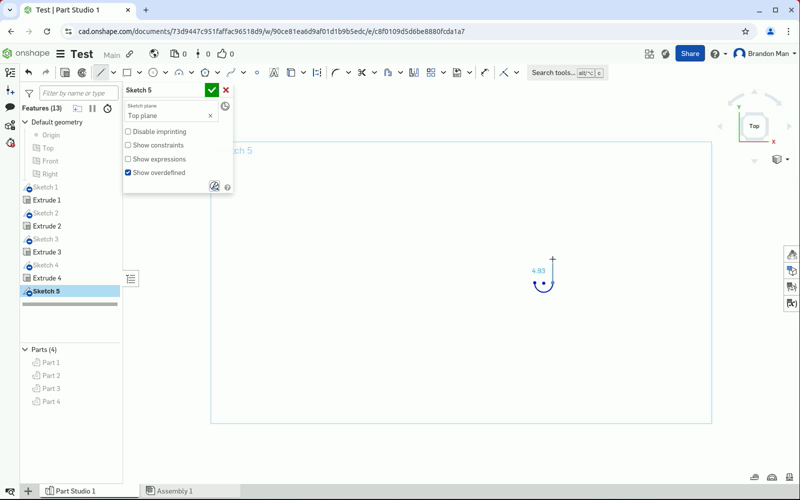
click(552, 258)
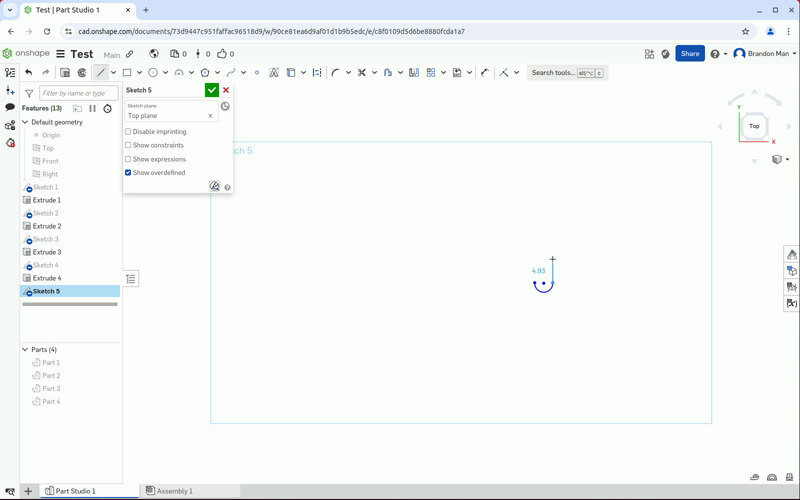
key_up(shift)
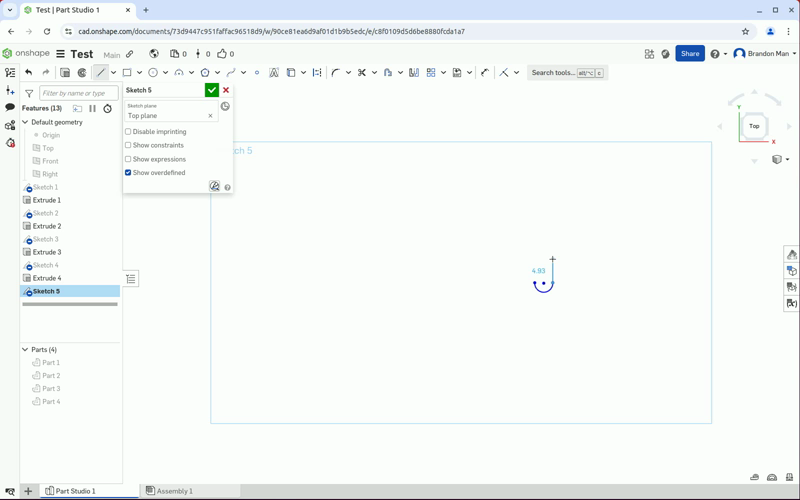
key(esc)
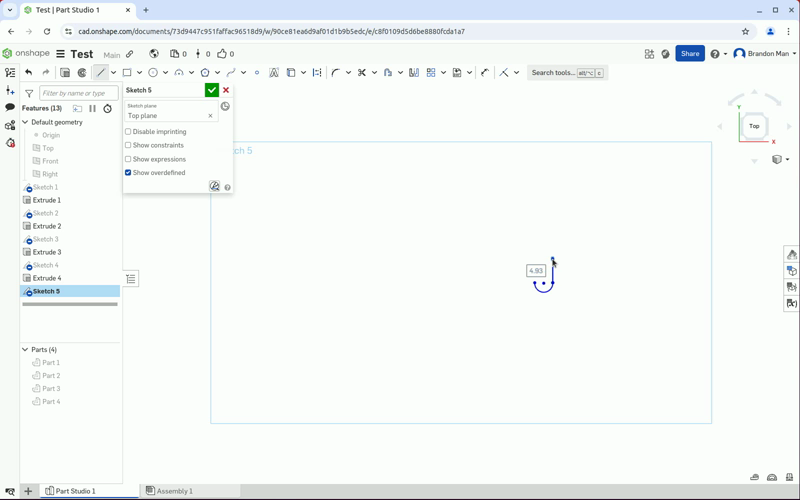
key(a)
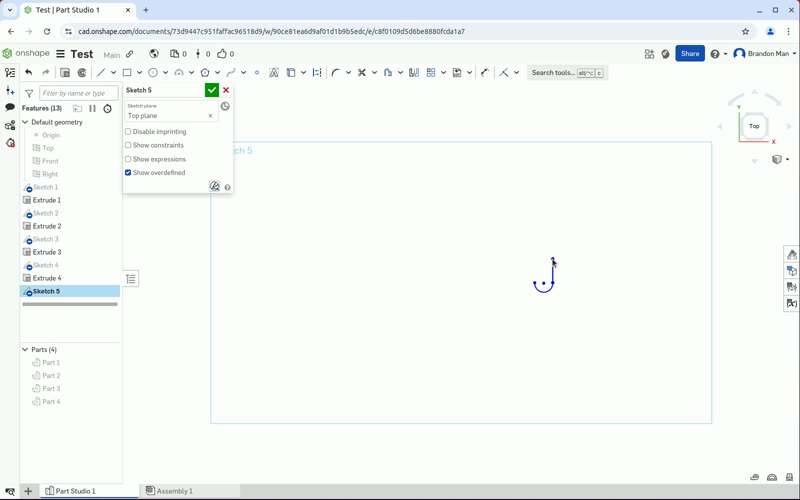
mouse_move(552, 258)
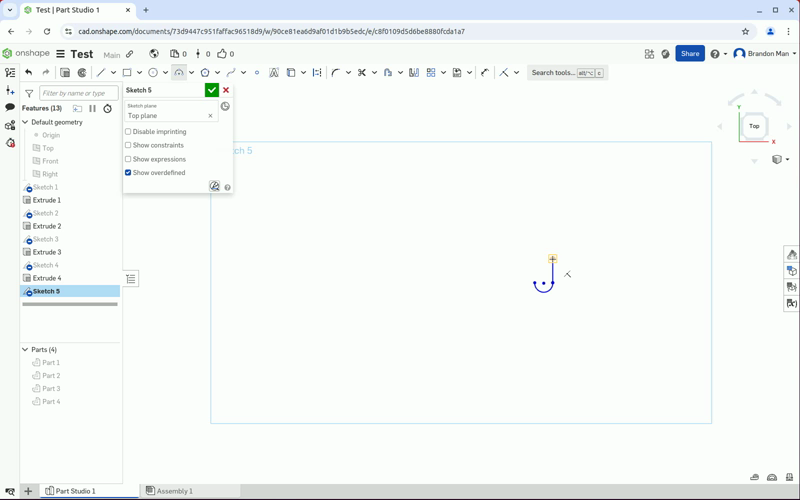
click(552, 258)
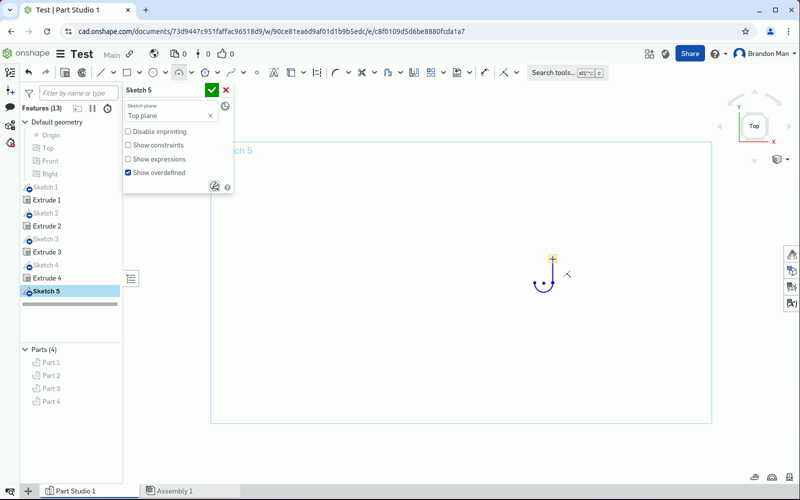
key_down(shift)
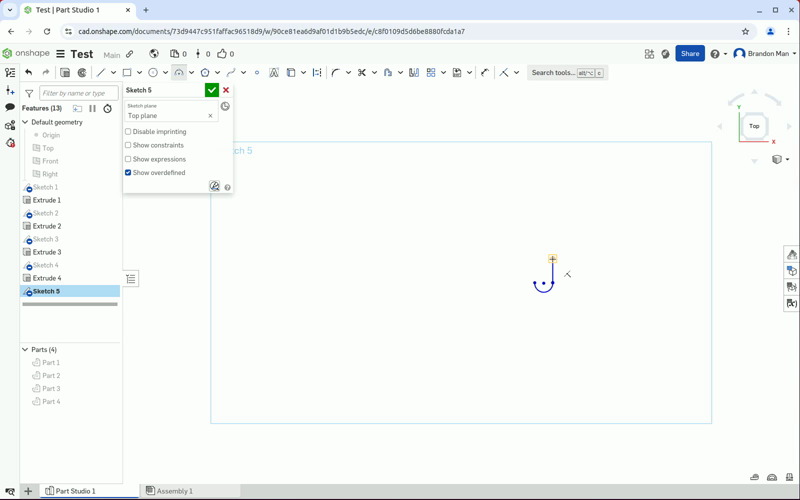
mouse_move(534, 258)
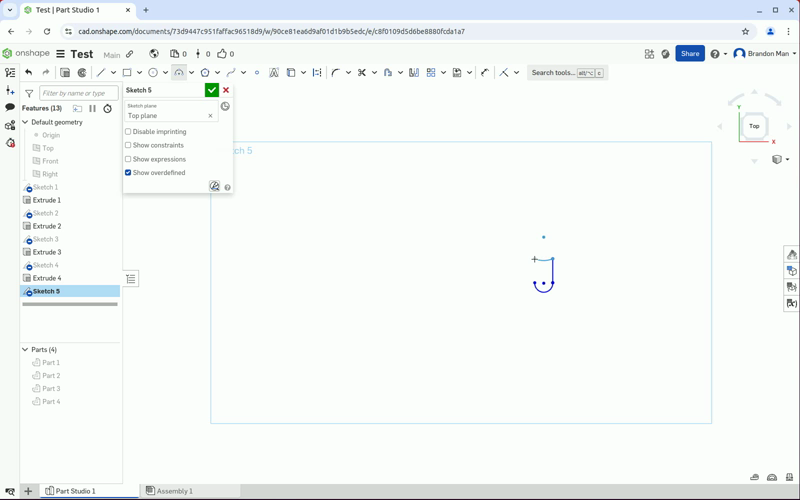
click(534, 258)
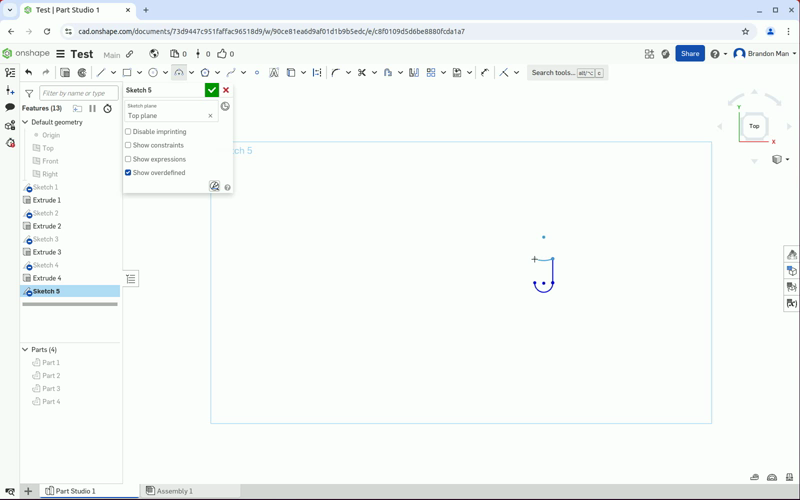
mouse_move(543, 249)
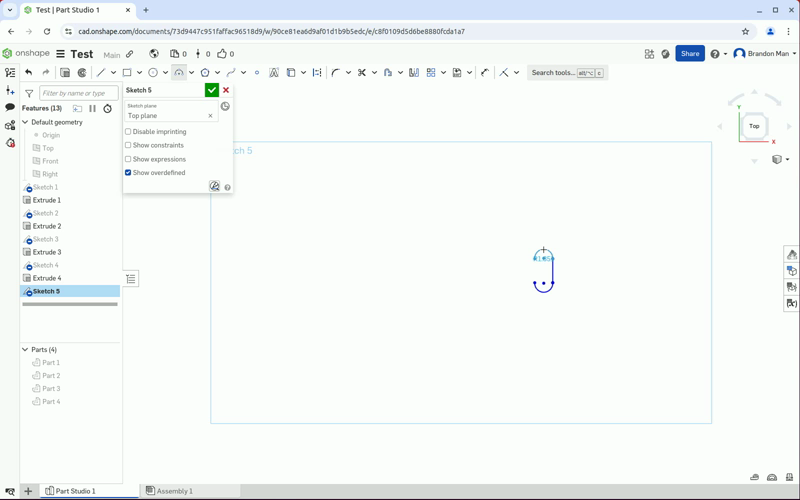
click(543, 249)
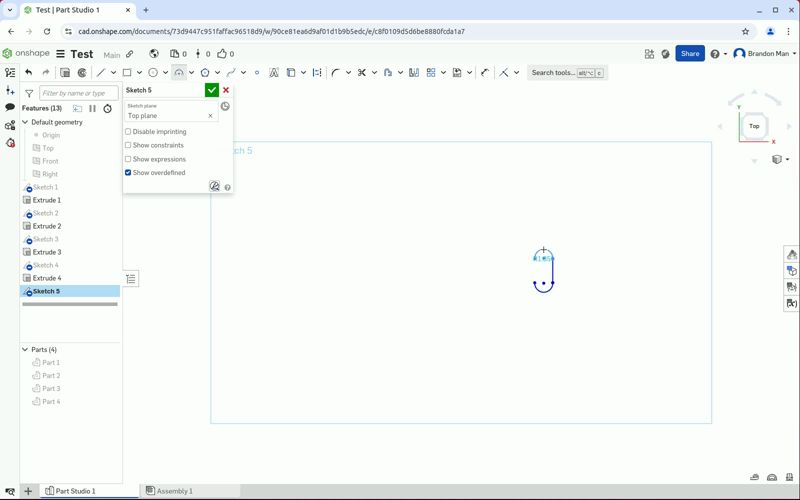
key_up(shift)
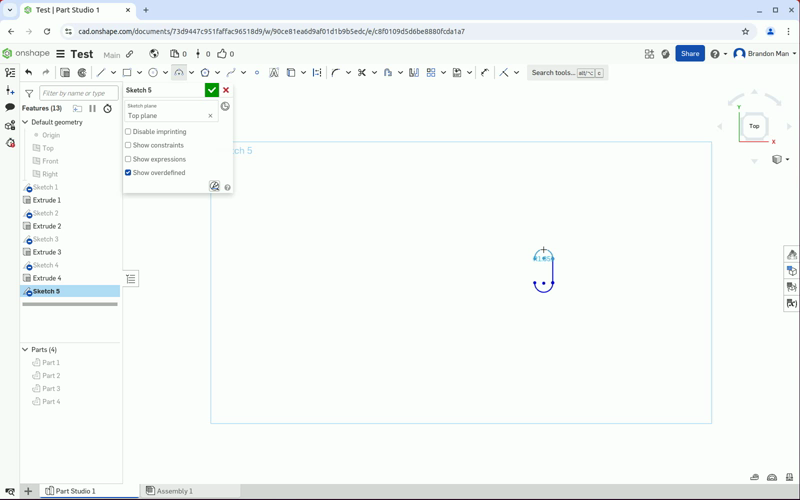
key(esc)
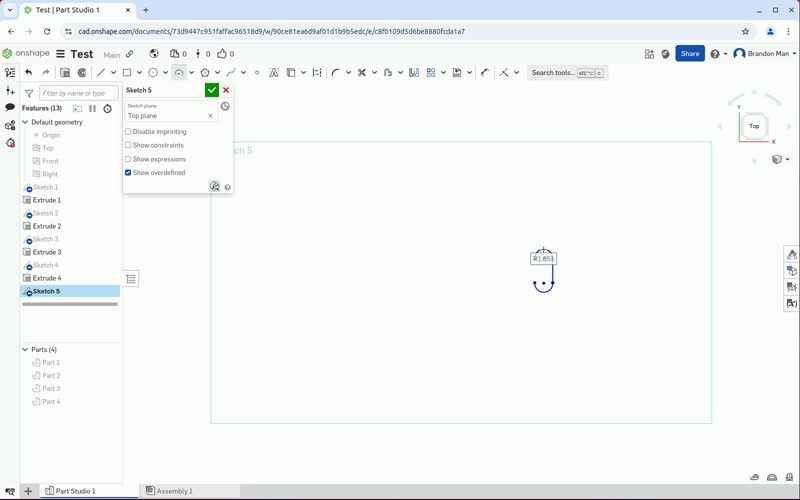
key(l)
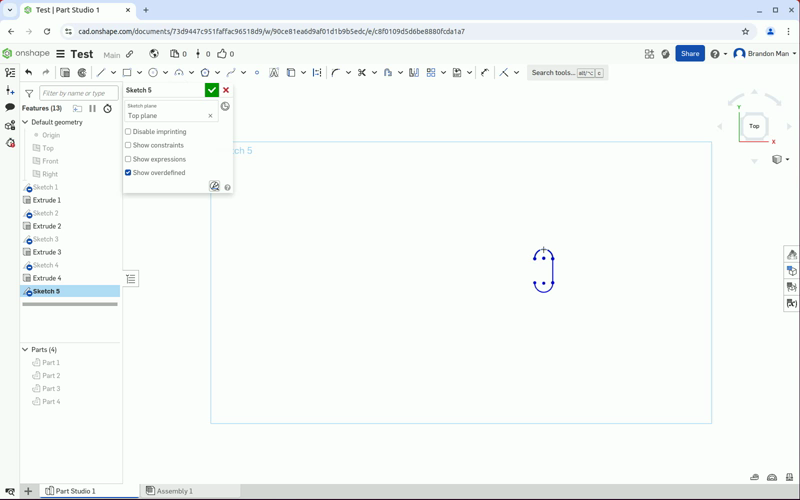
mouse_move(534, 258)
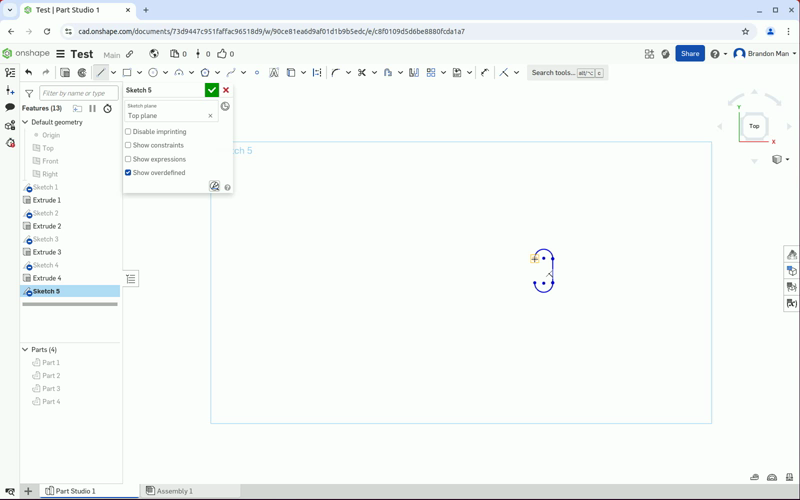
click(534, 258)
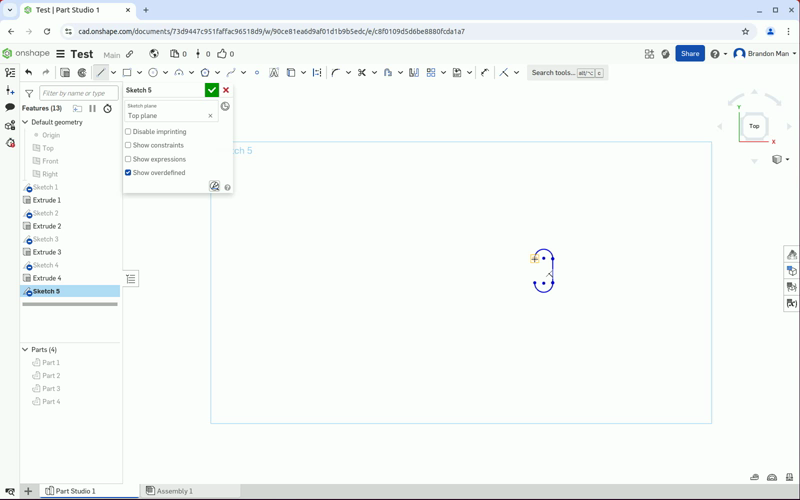
mouse_move(564, 258)
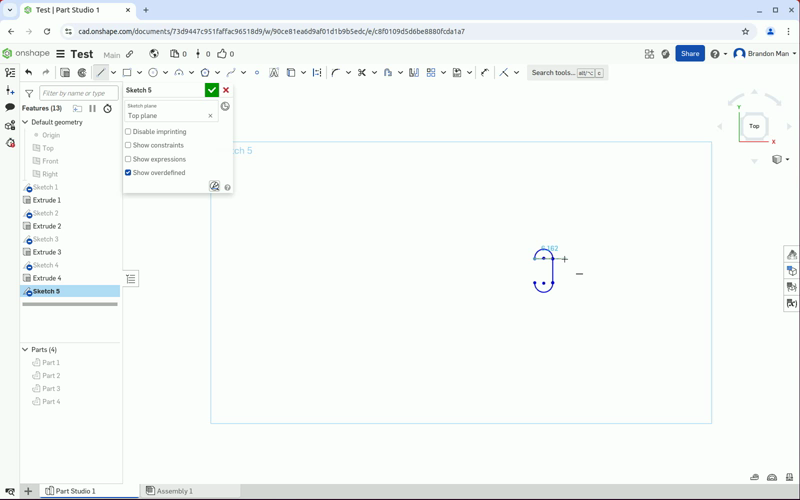
key_down(shift)
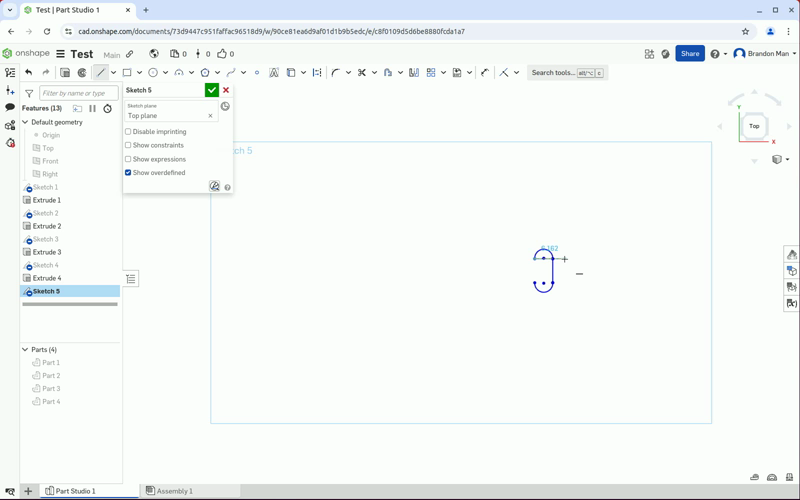
mouse_move(534, 282)
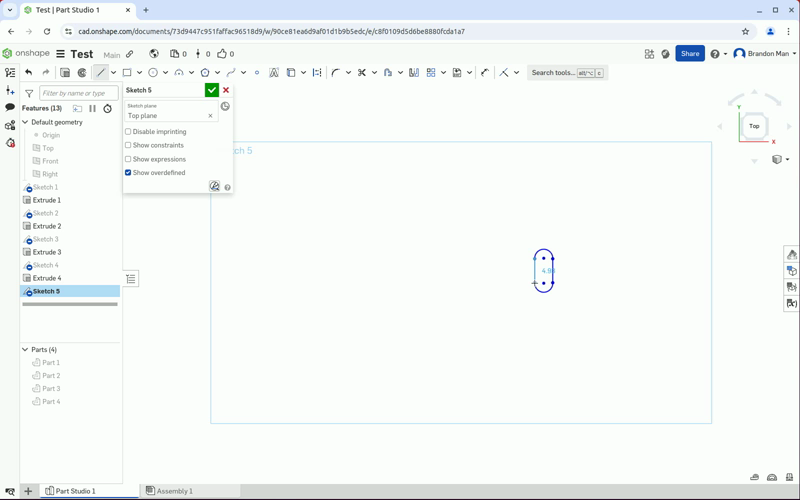
key_up(shift)
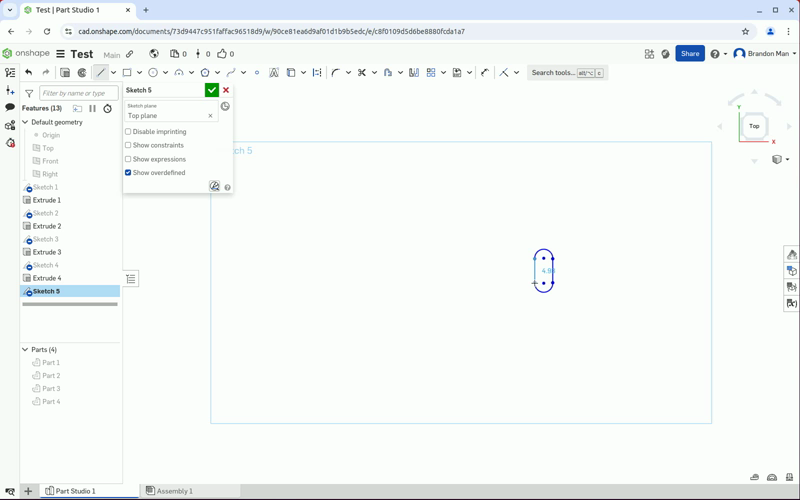
click(534, 282)
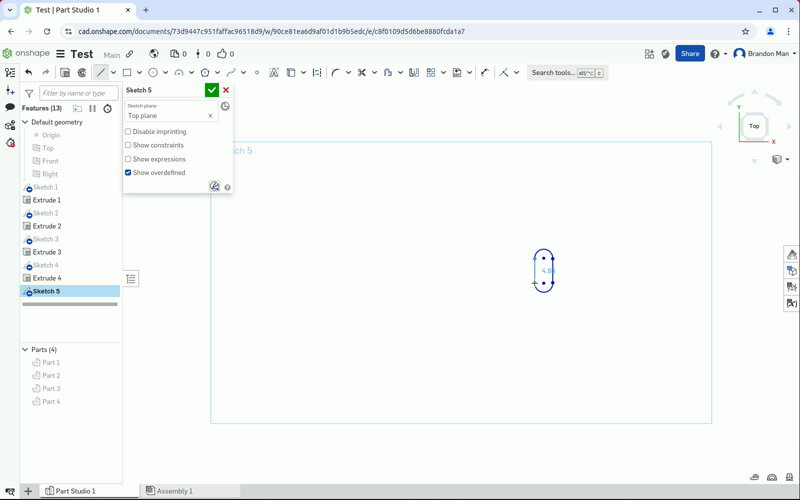
key(esc)
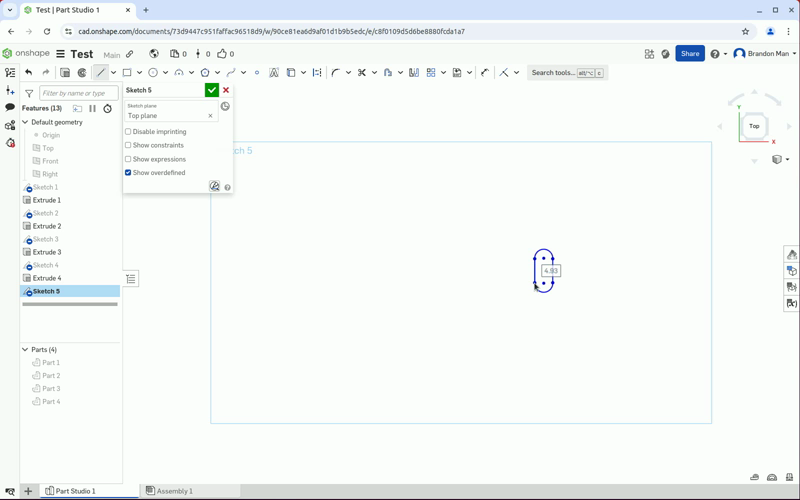
mouse_move(543, 264)
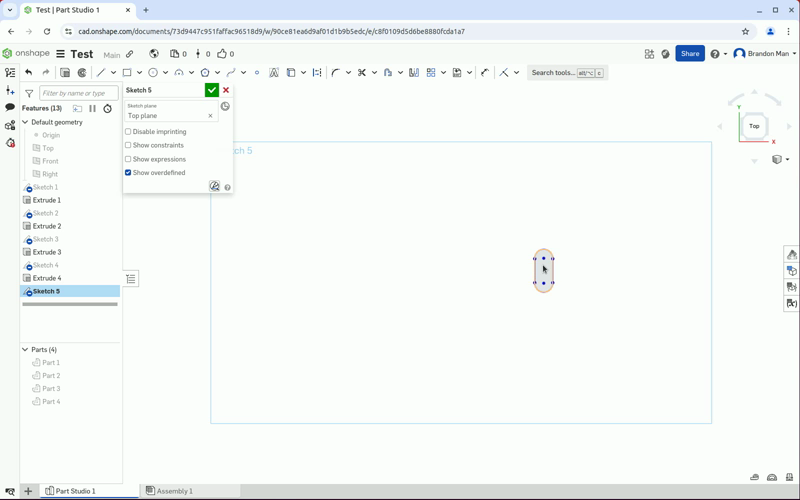
scroll(6)
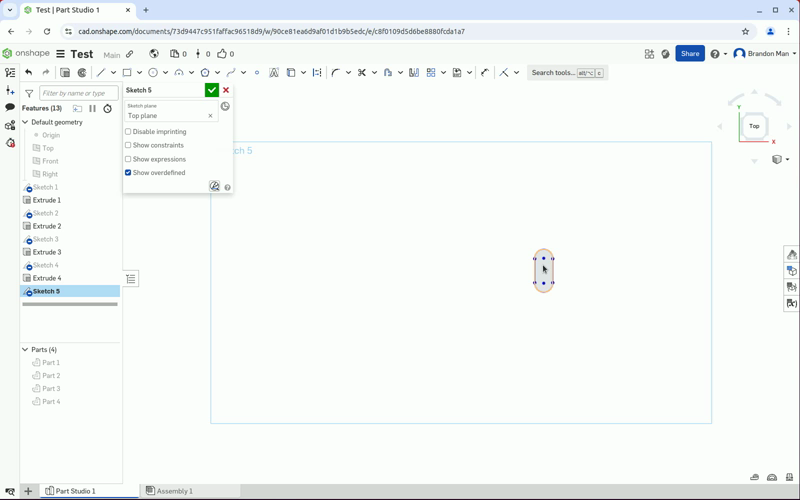
scroll(6)
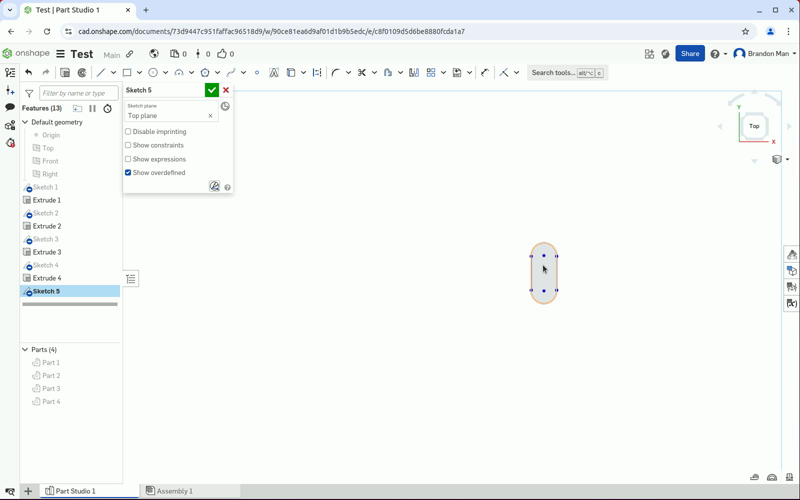
scroll(6)
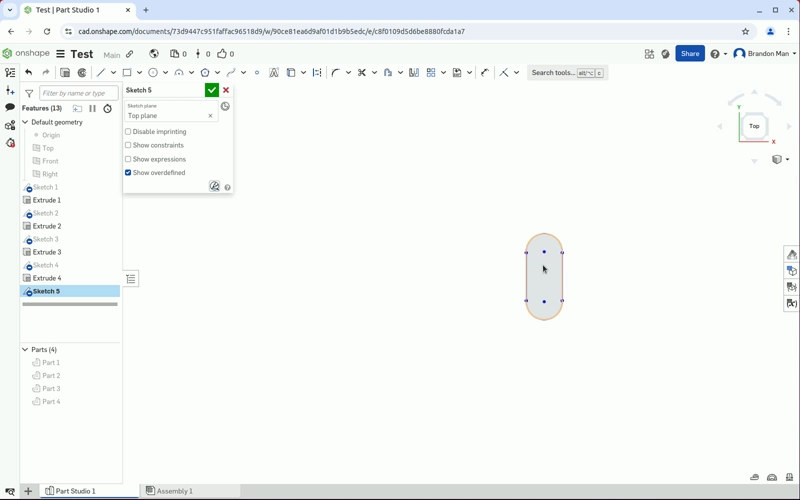
scroll(6)
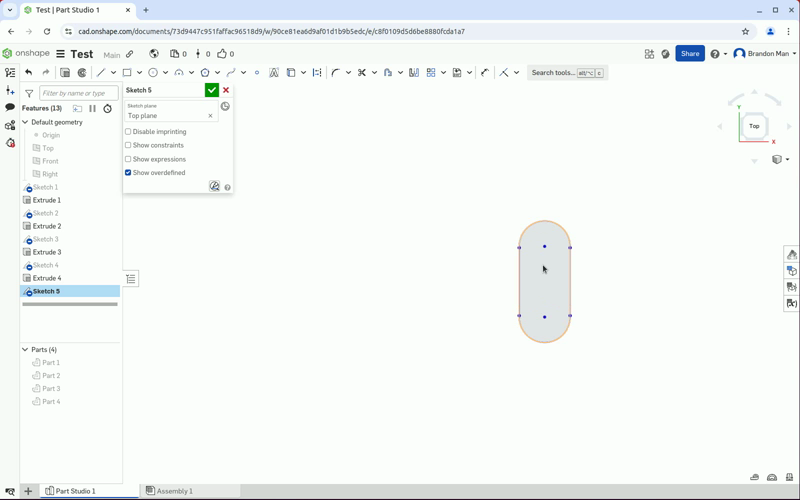
scroll(6)
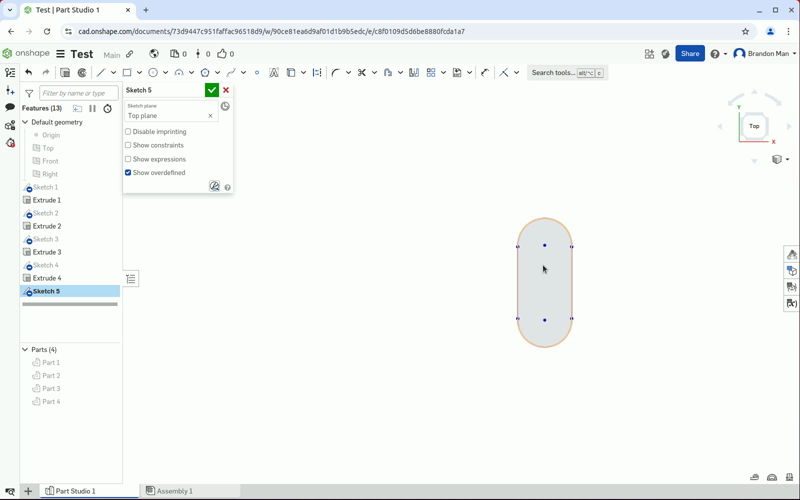
scroll(6)
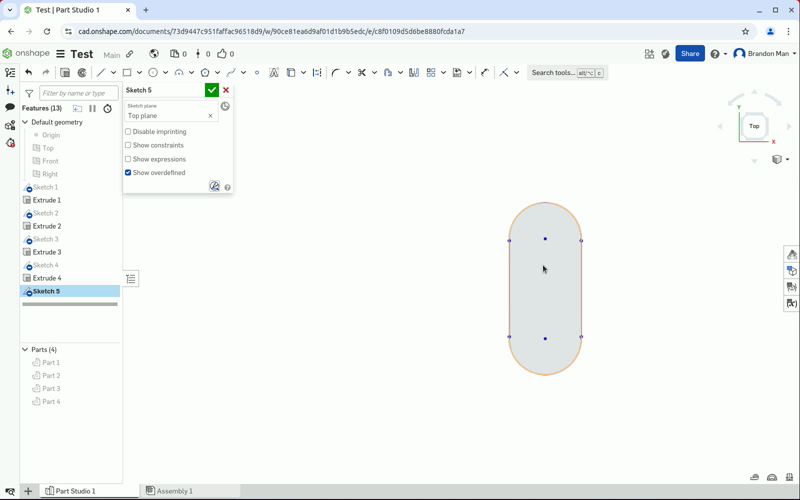
scroll(6)
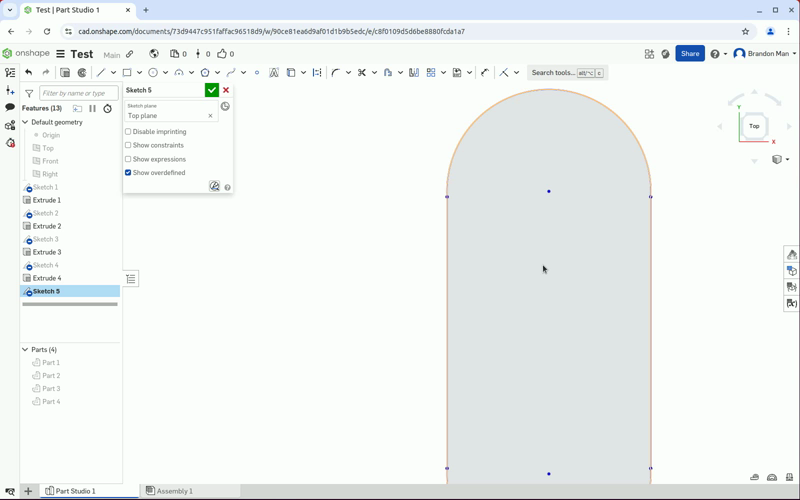
click(543, 264)
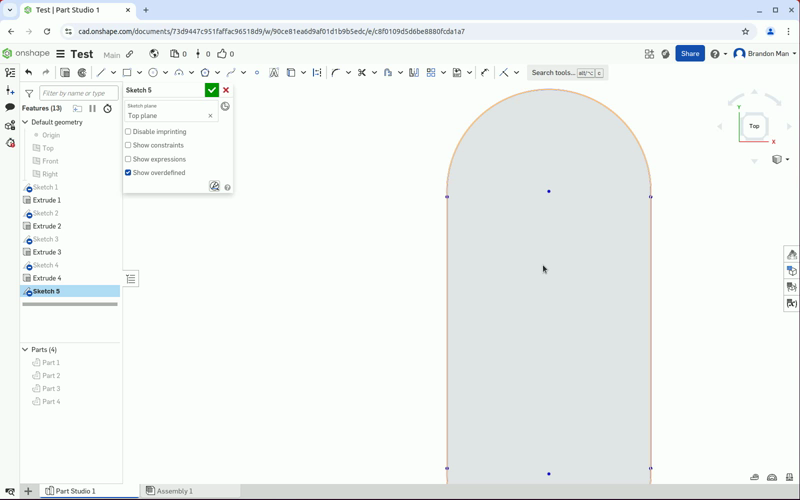
scroll(-6)
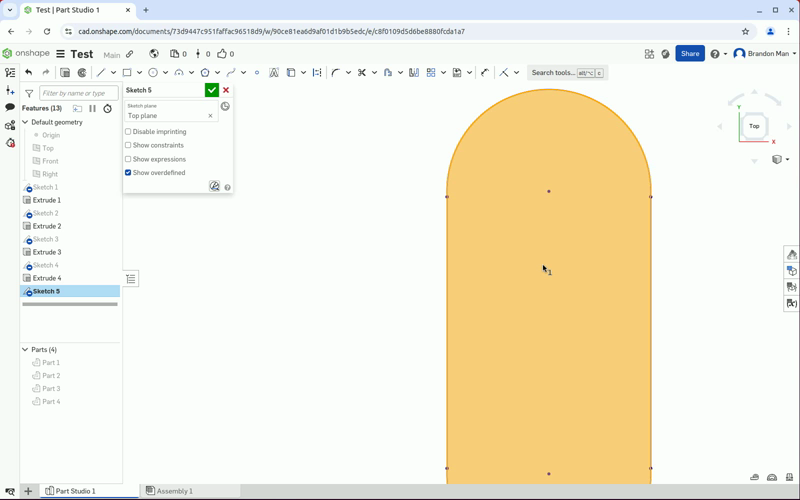
scroll(-6)
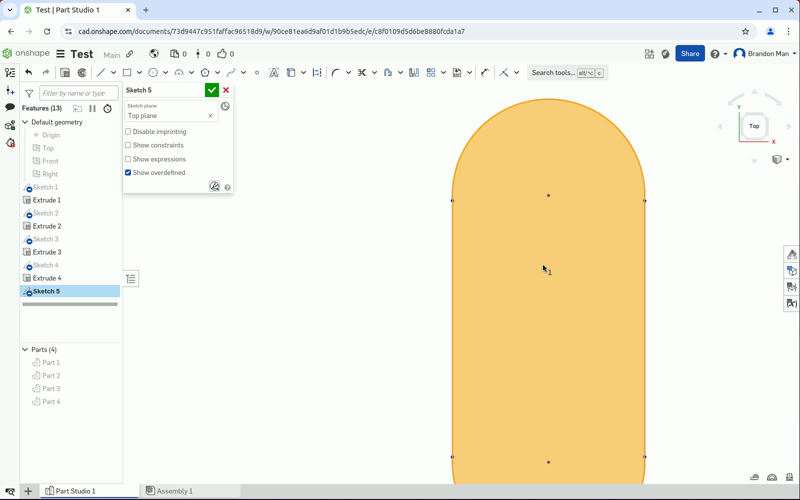
scroll(-6)
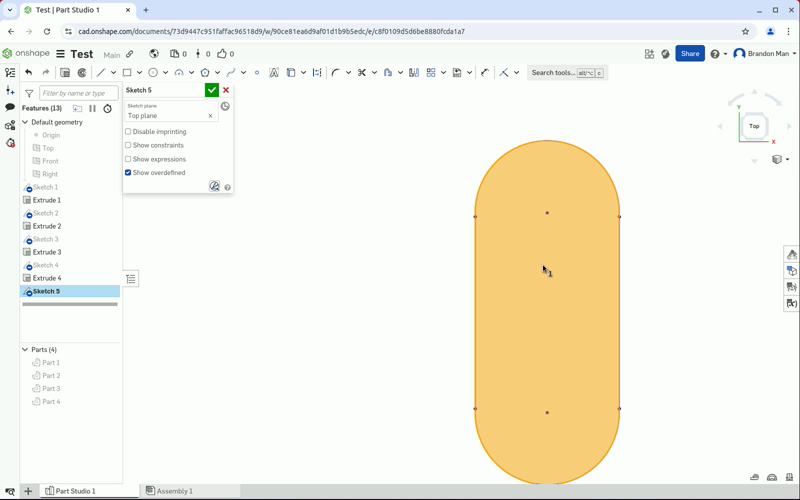
scroll(-6)
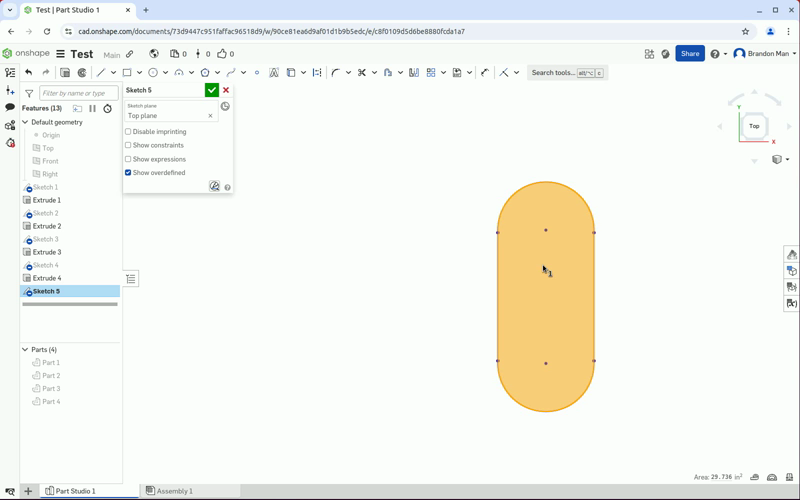
scroll(-6)
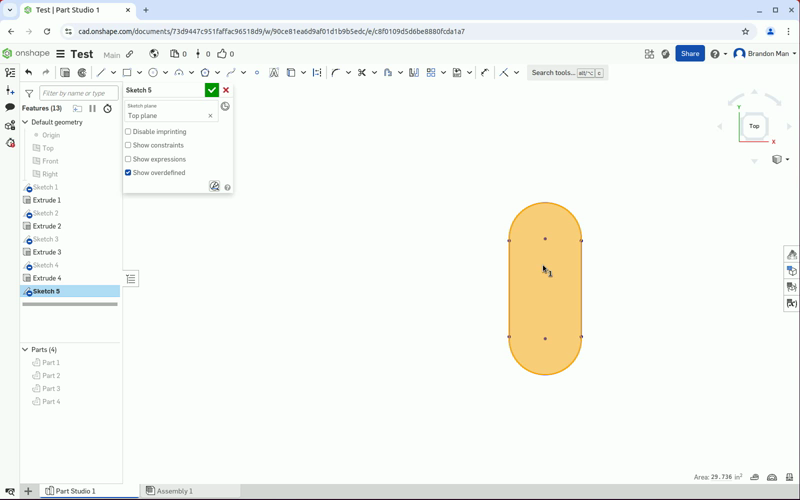
scroll(-6)
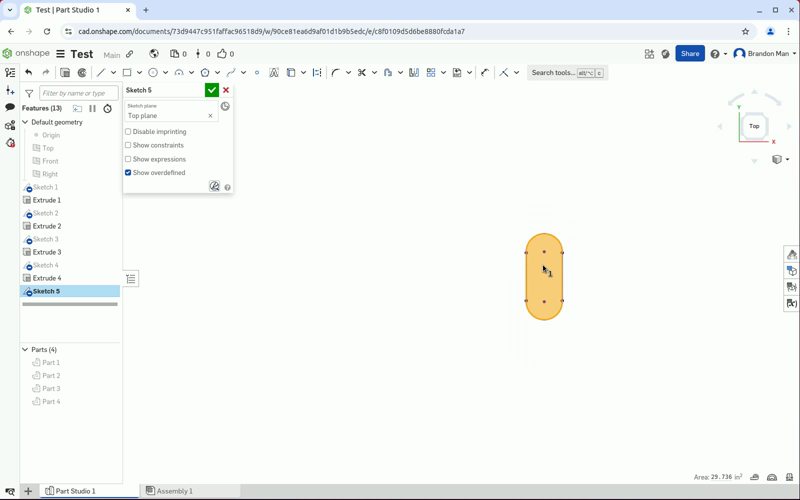
scroll(-6)
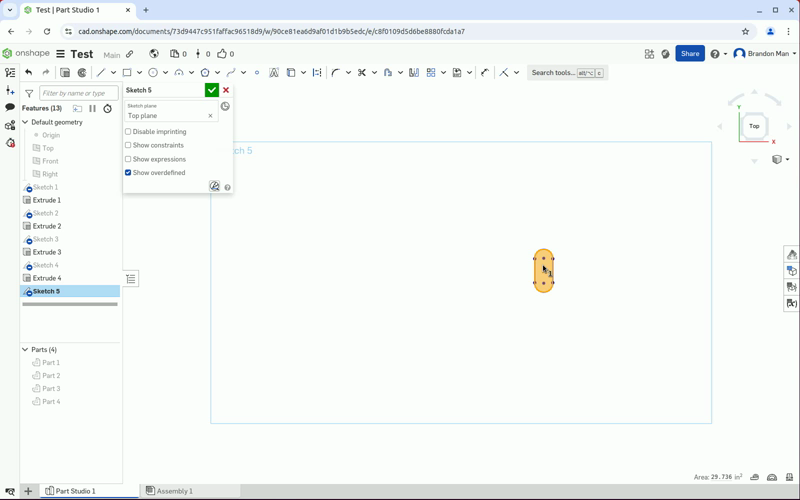
mouse_move(73, 352)
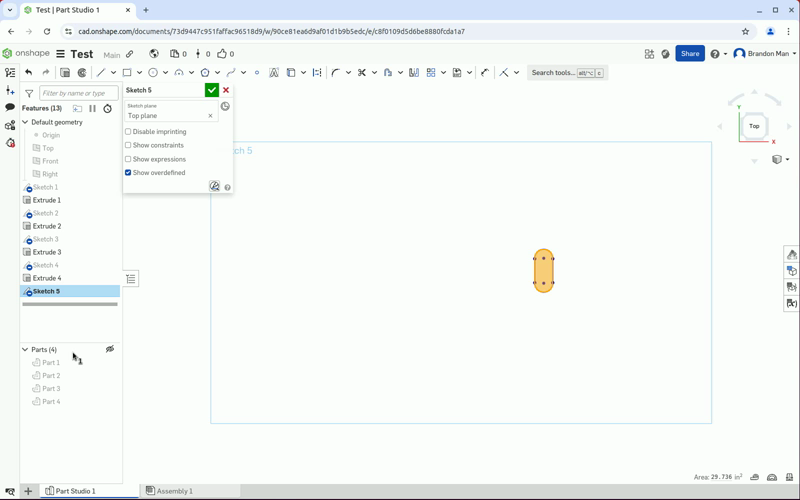
key(shift+y)
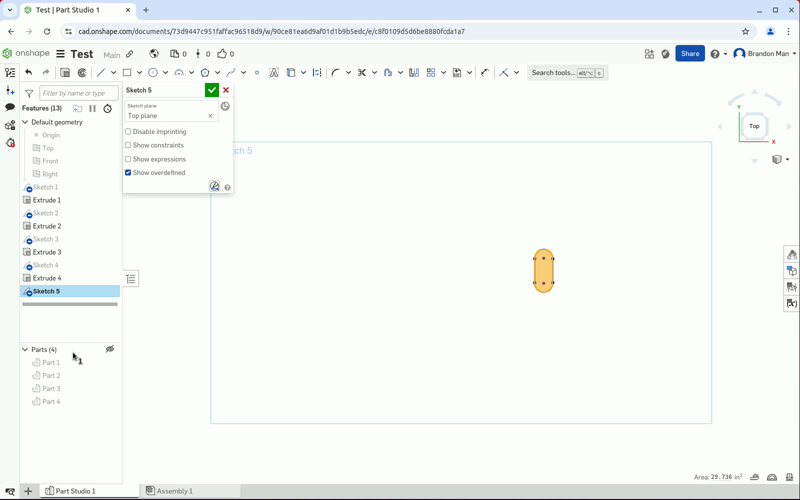
key(shift+e)
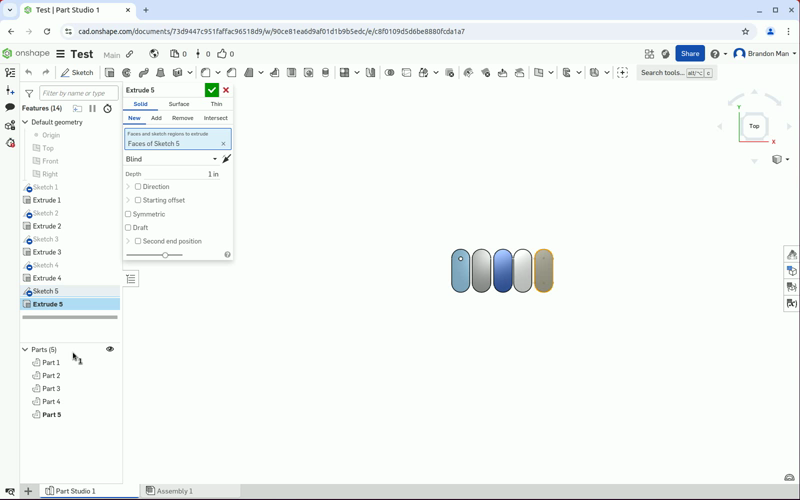
mouse_move(143, 106)
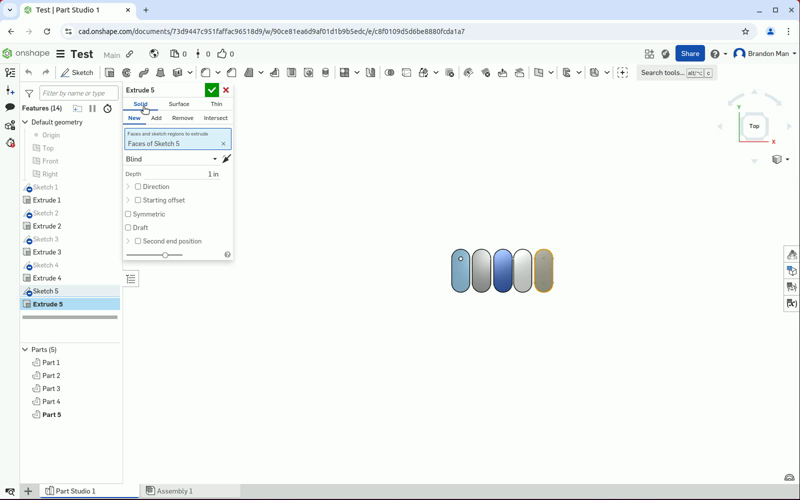
click(143, 106)
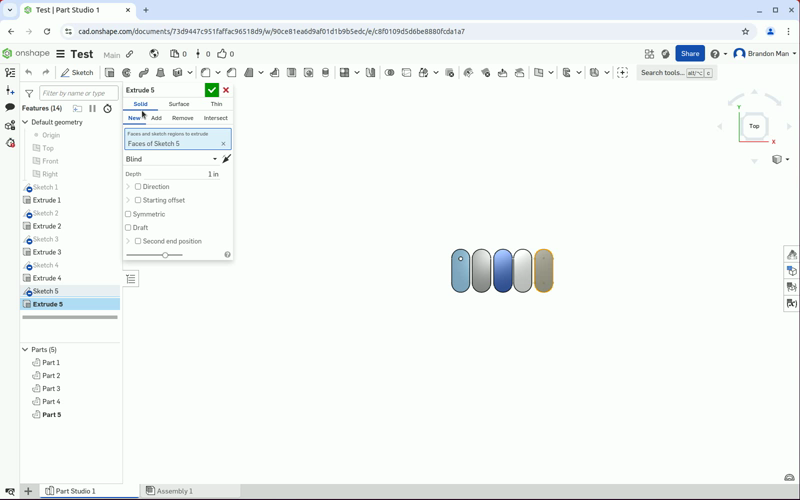
mouse_move(137, 120)
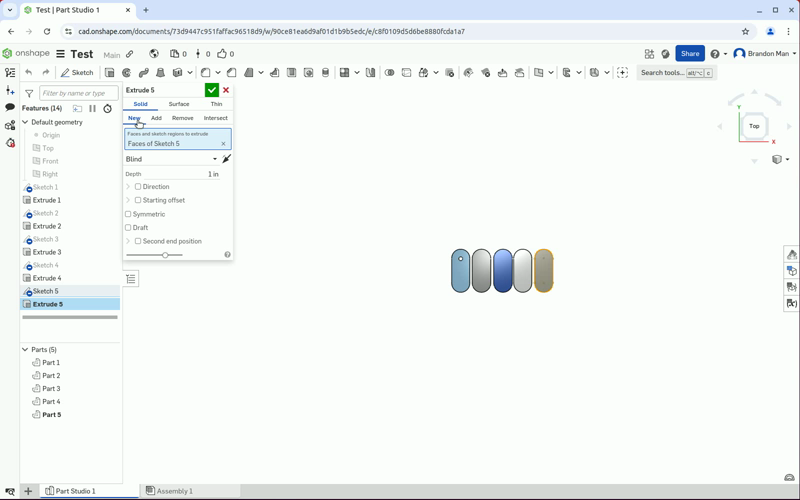
click(137, 120)
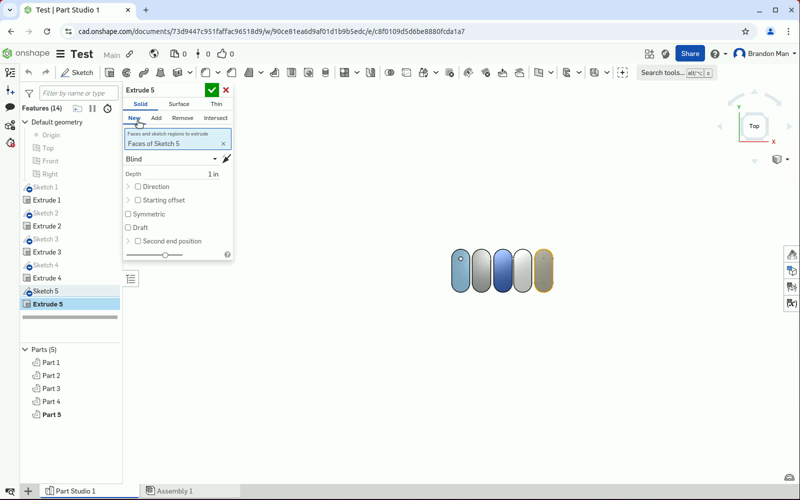
key(tab, 4)
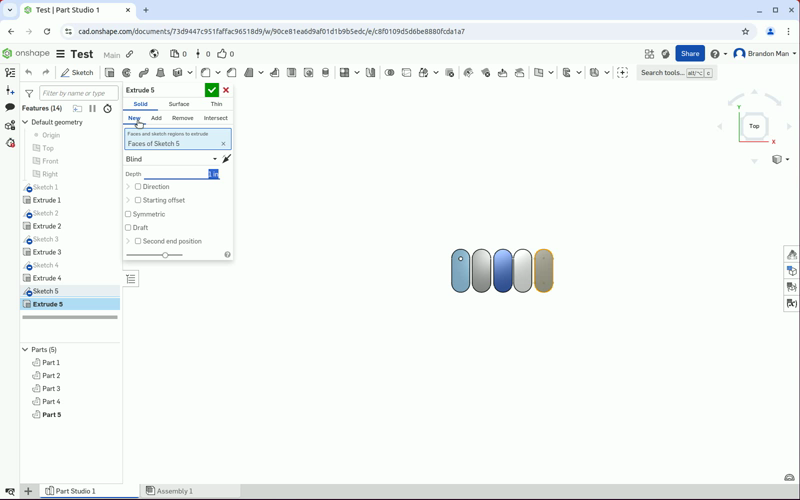
text(7.221)
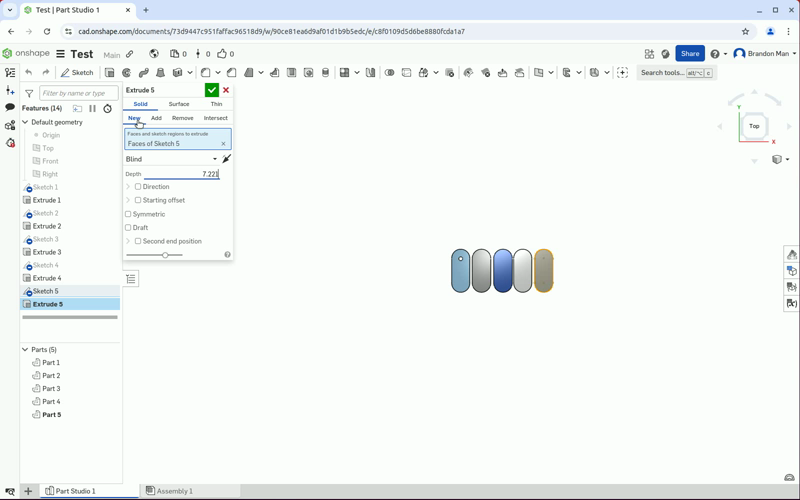
key(enter)
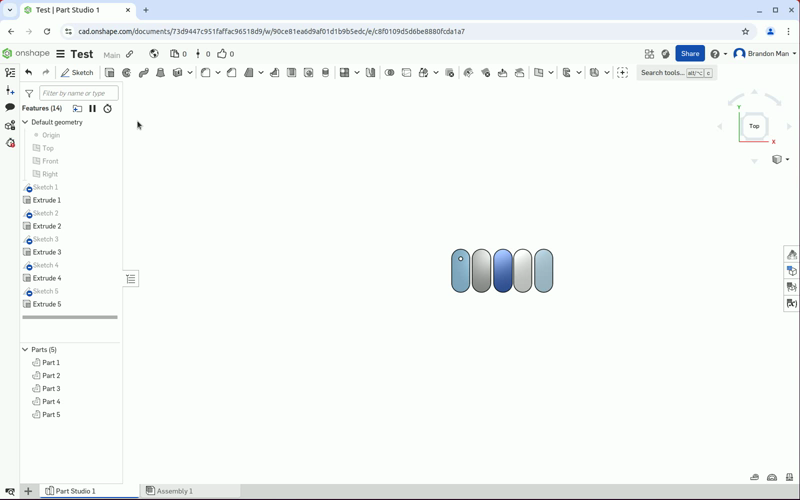
key(shift+h)
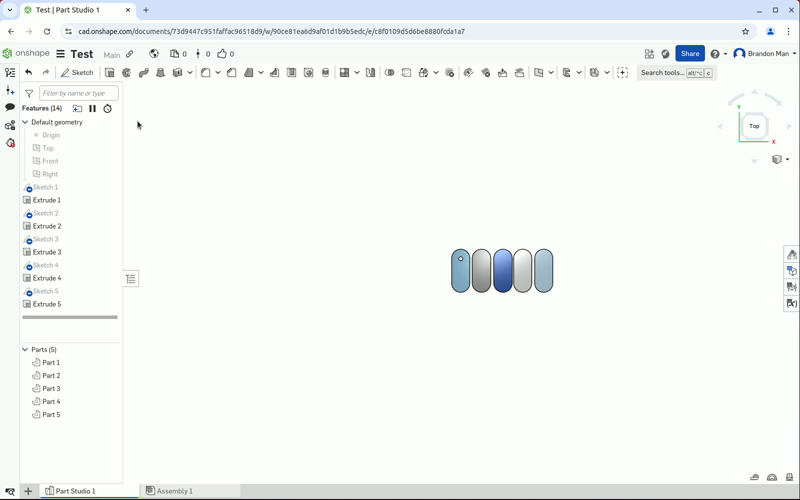
key(shift+h)
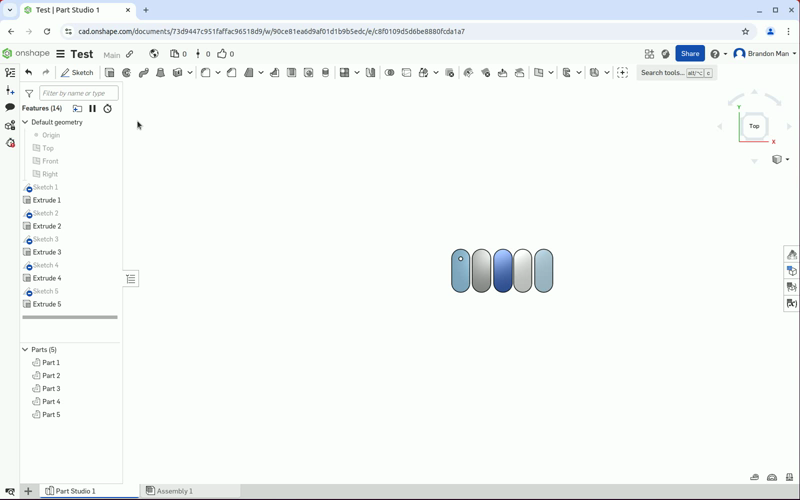
mouse_move(73, 189)
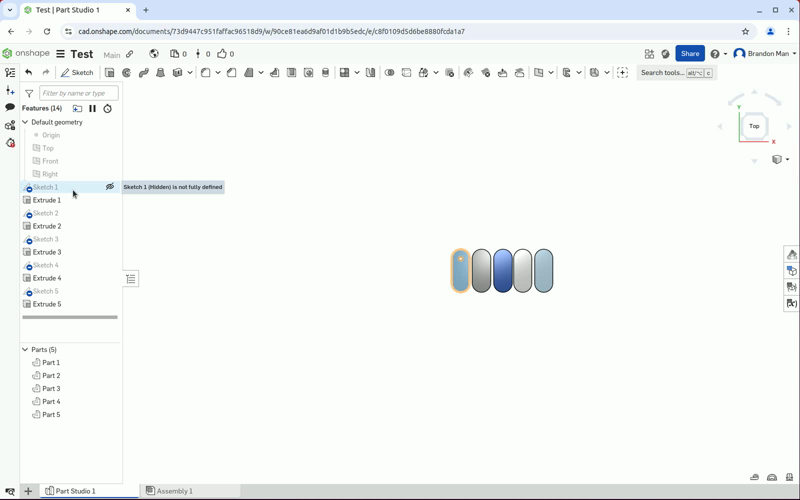
click(73, 189)
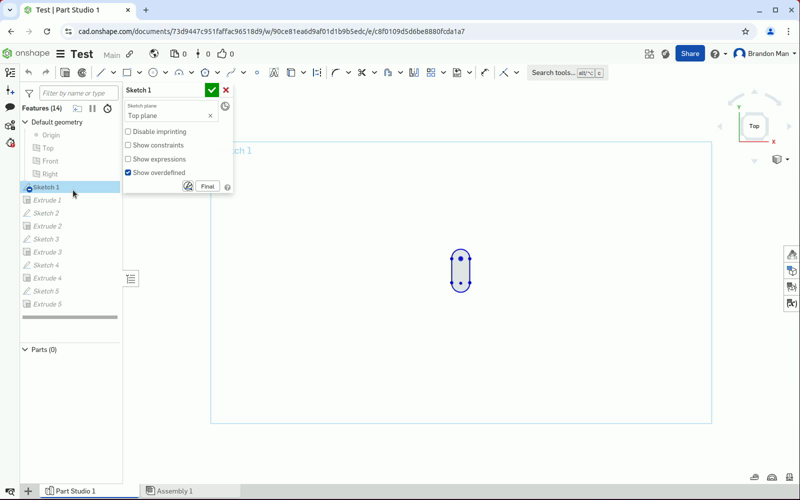
mouse_move(229, 92)
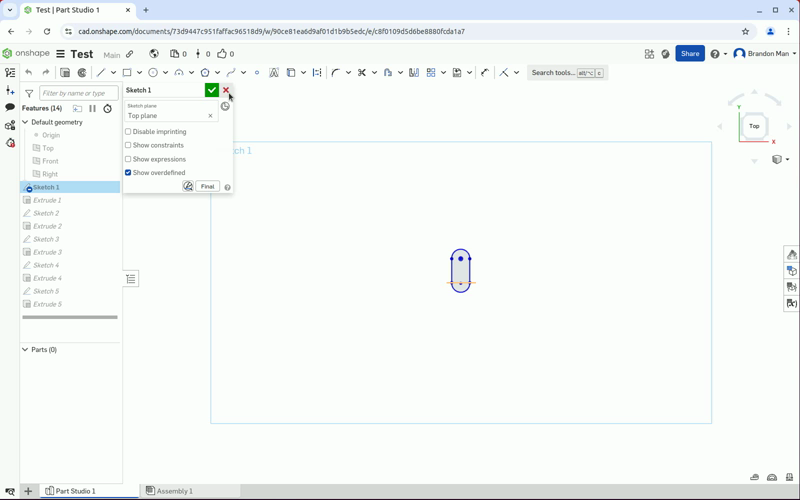
click(229, 92)
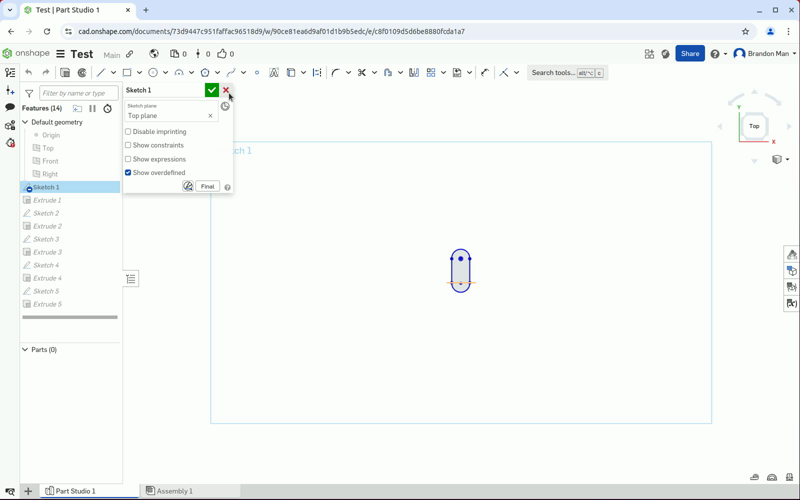
key(shift+s)
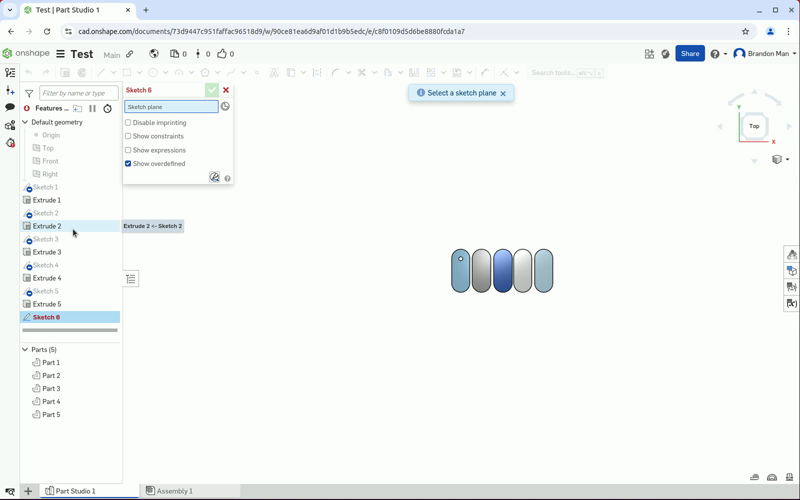
scroll(3)
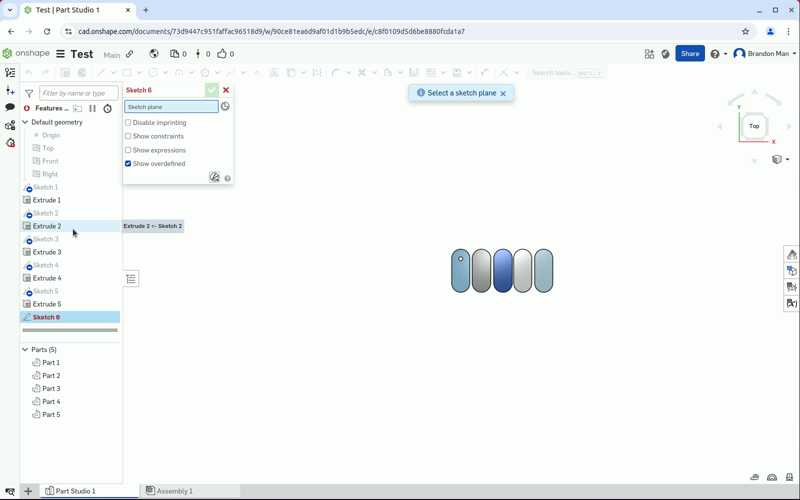
mouse_move(73, 150)
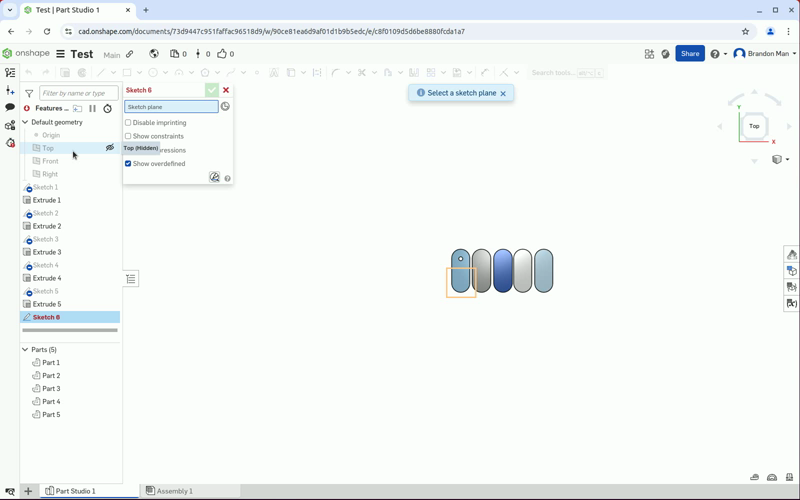
click(73, 150)
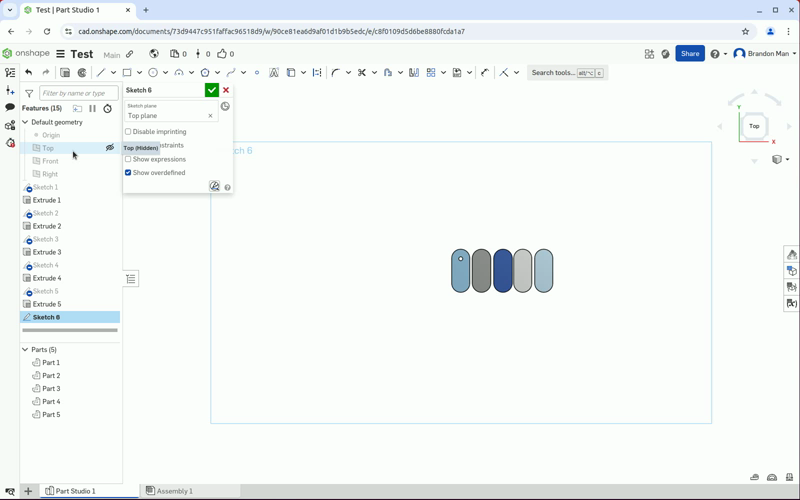
mouse_move(73, 352)
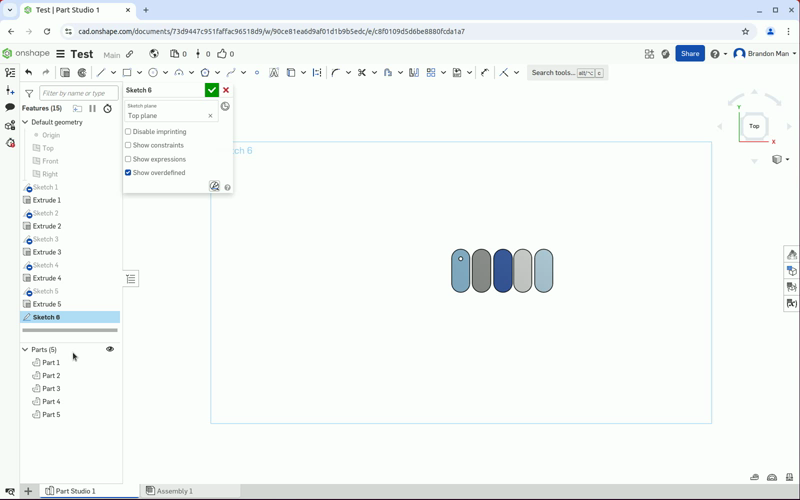
key(y)
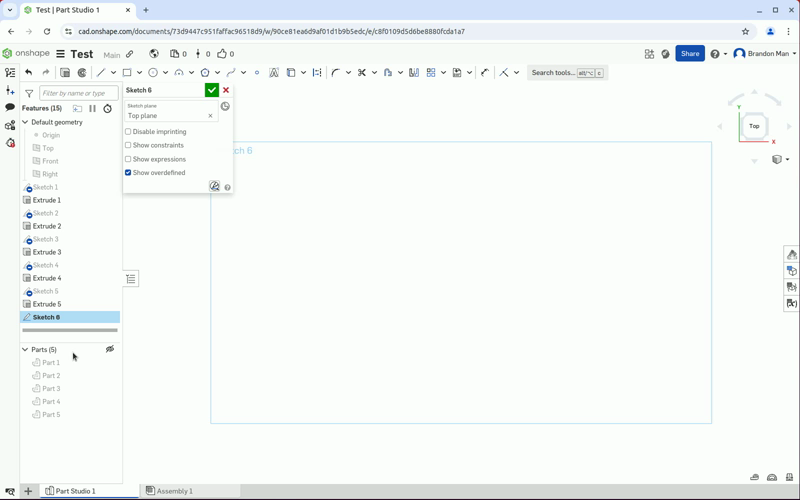
key(a)
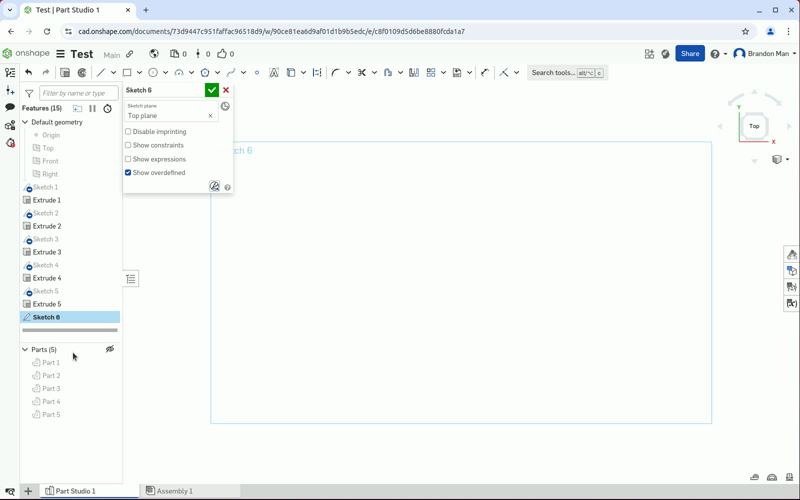
key_down(shift)
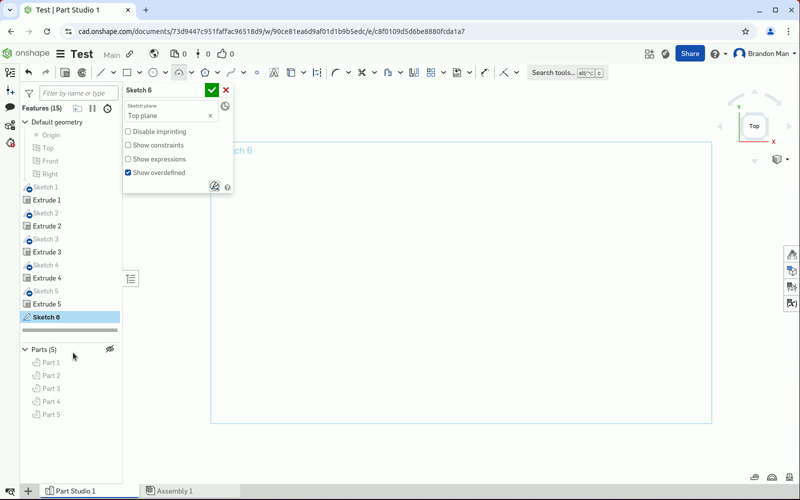
mouse_move(555, 282)
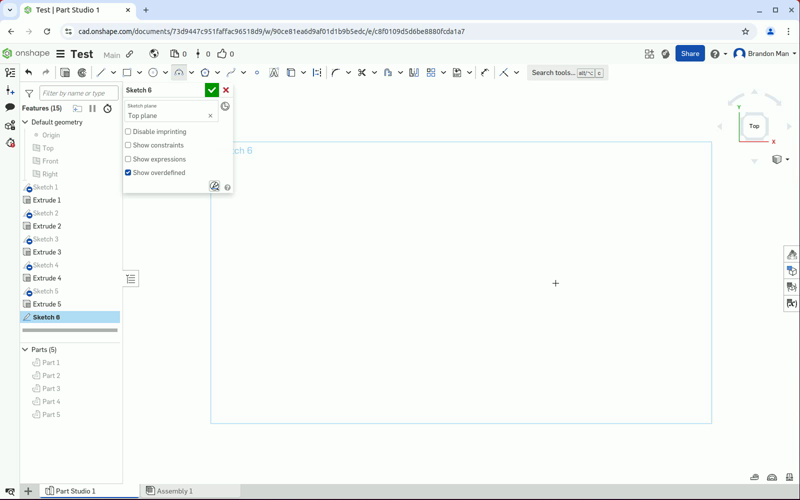
click(555, 282)
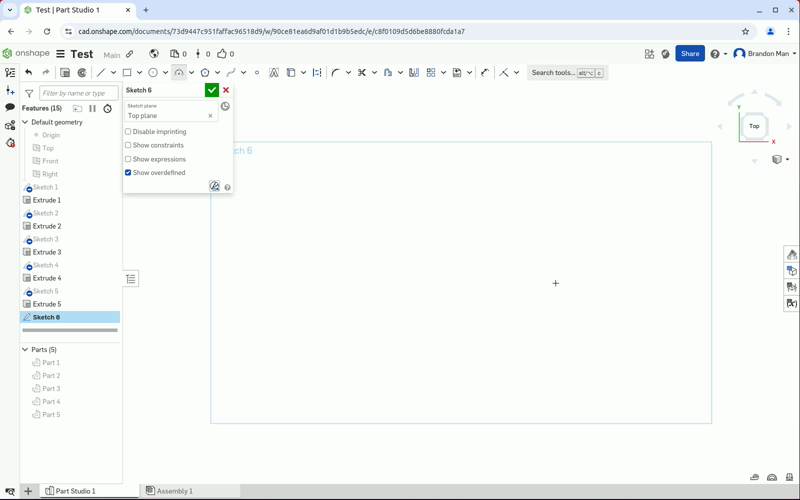
key_up(shift)
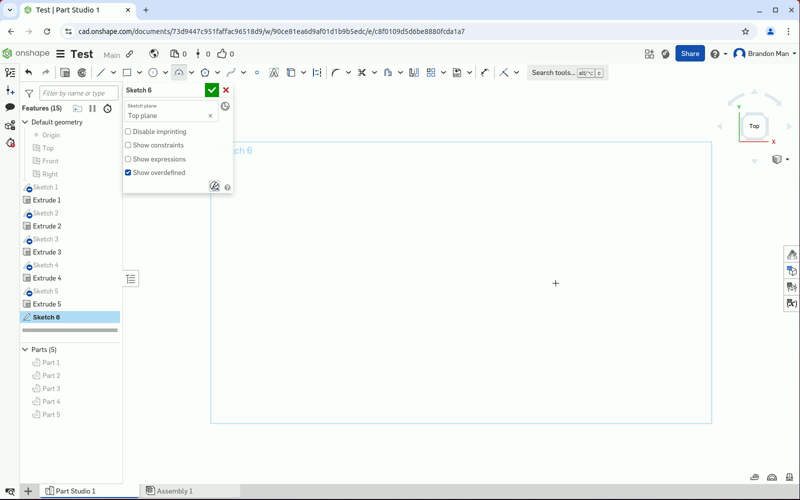
key_down(shift)
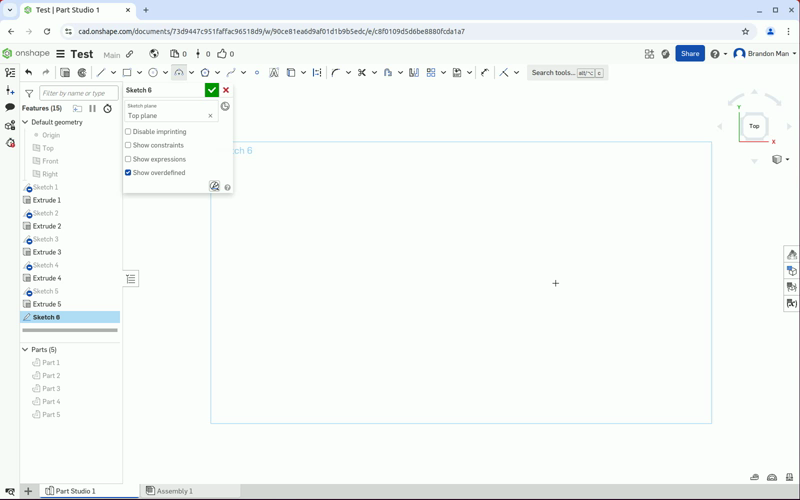
mouse_move(574, 282)
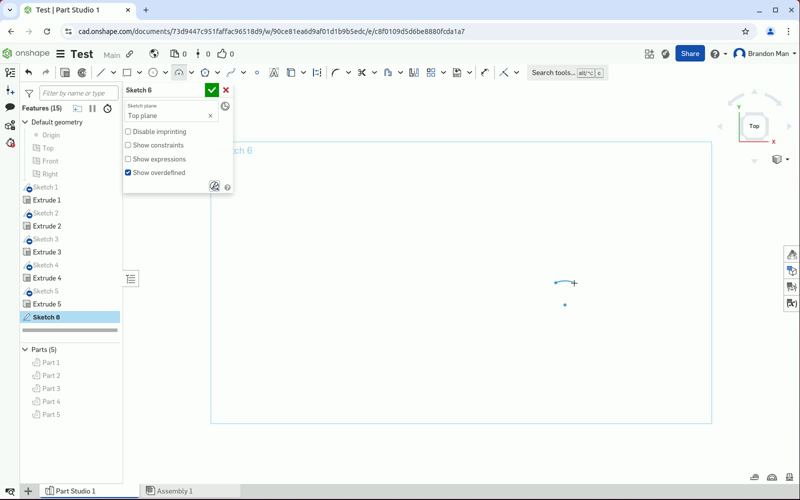
click(574, 282)
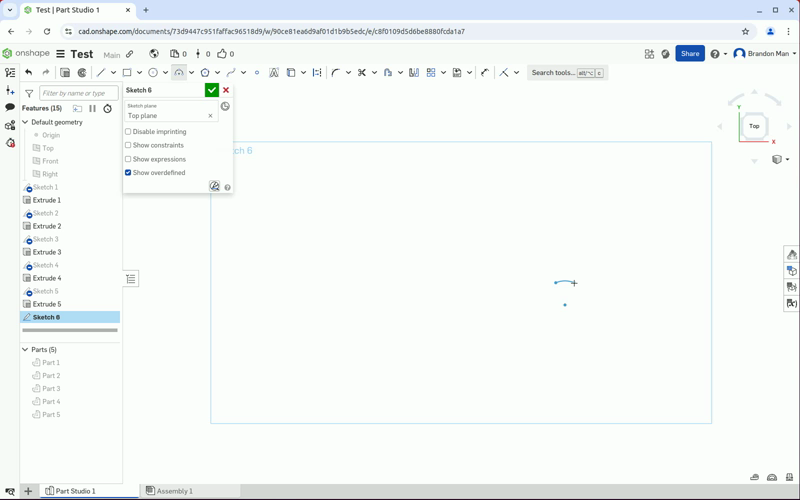
mouse_move(564, 292)
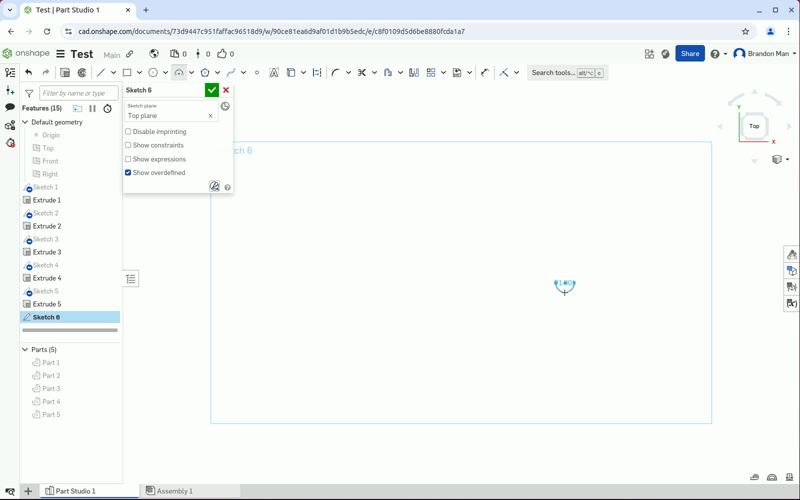
click(564, 292)
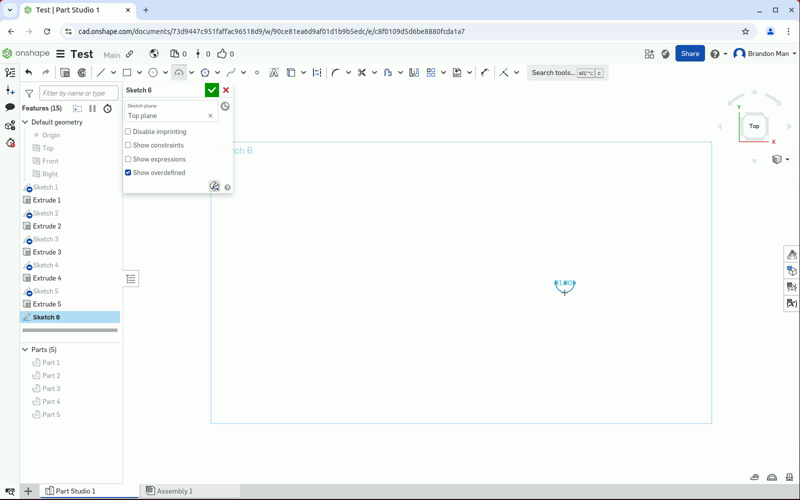
key_up(shift)
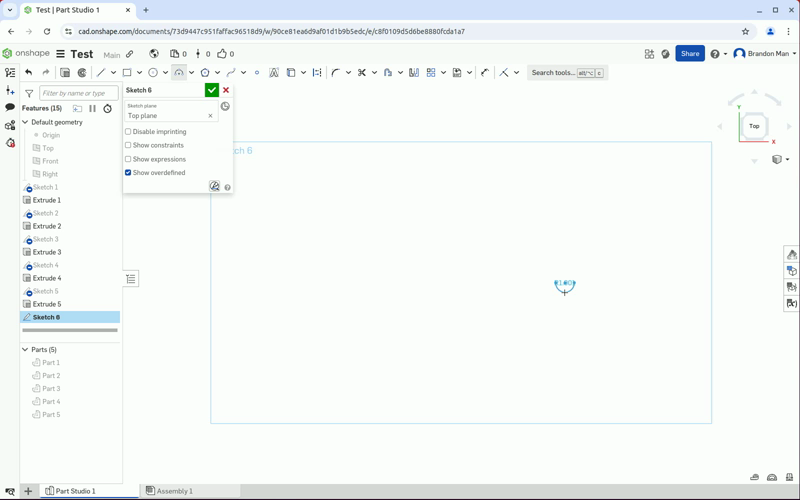
key(esc)
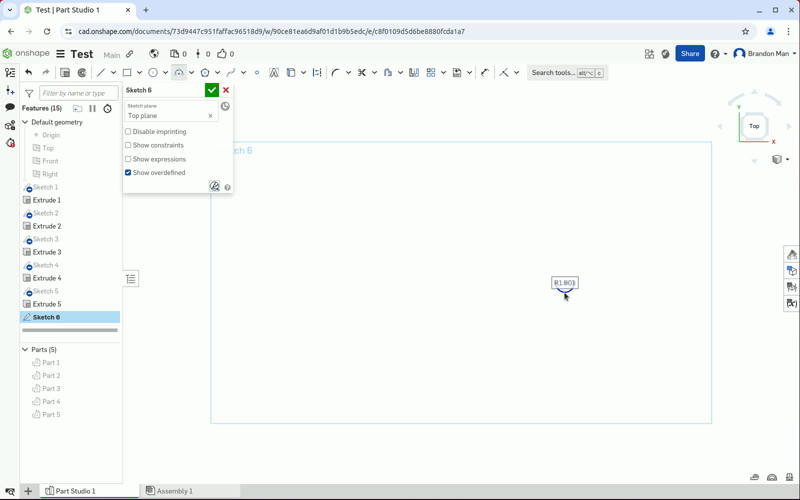
key(l)
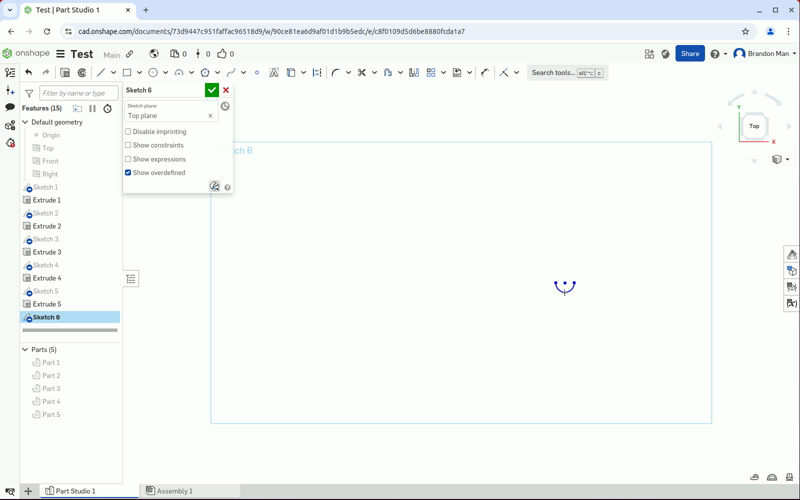
mouse_move(574, 282)
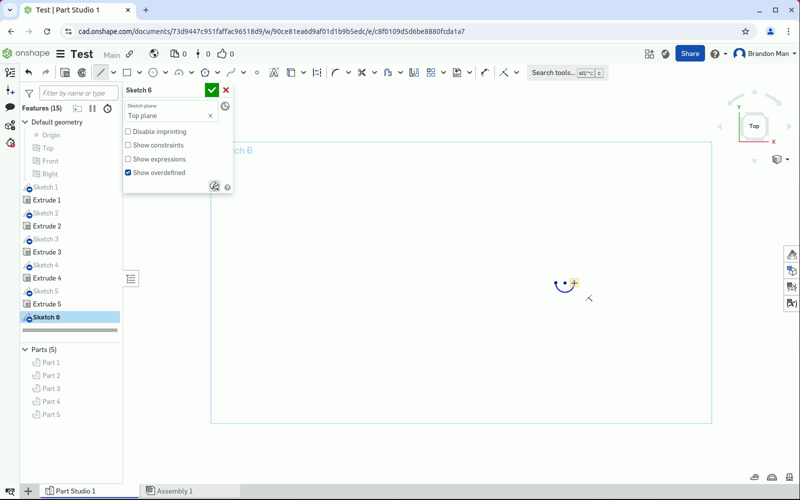
click(574, 282)
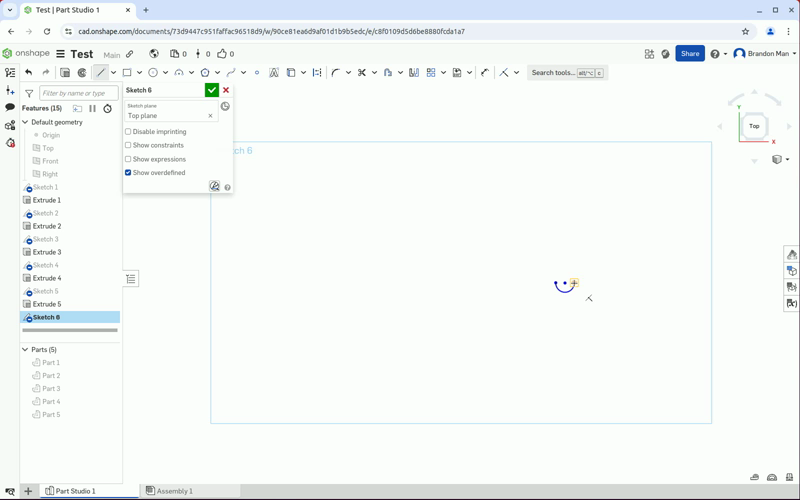
key_down(shift)
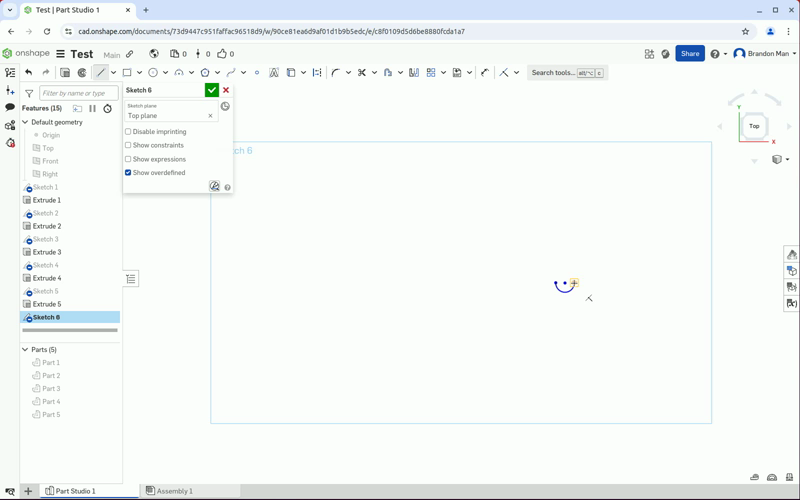
mouse_move(589, 282)
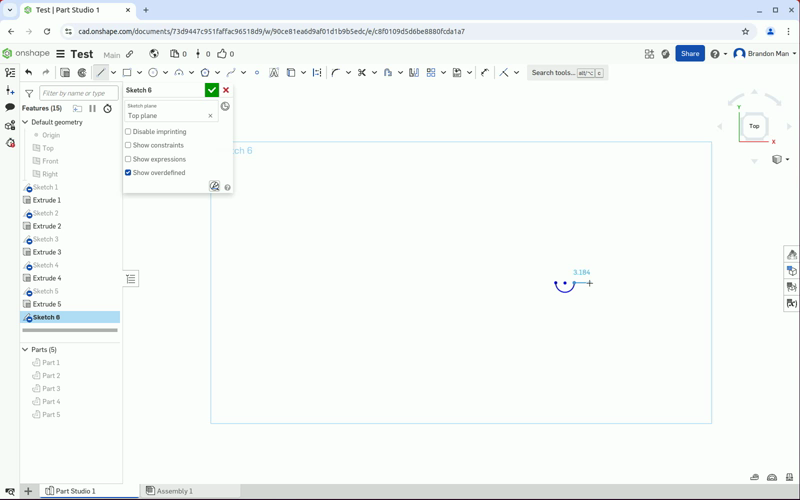
mouse_move(574, 258)
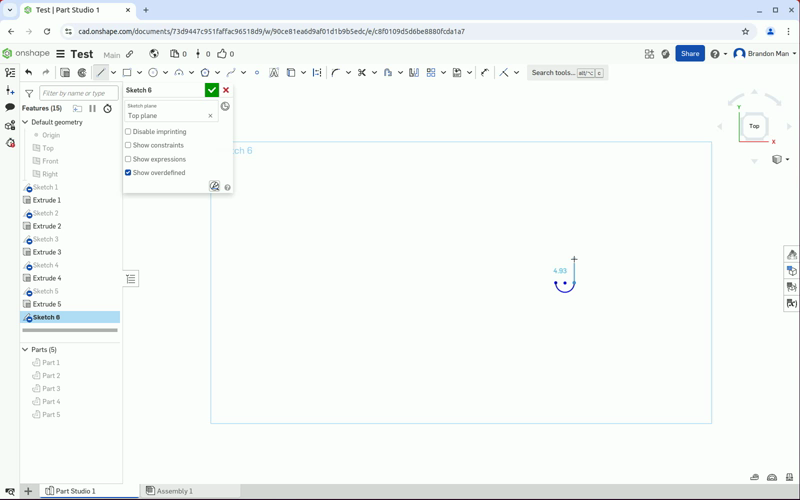
click(574, 258)
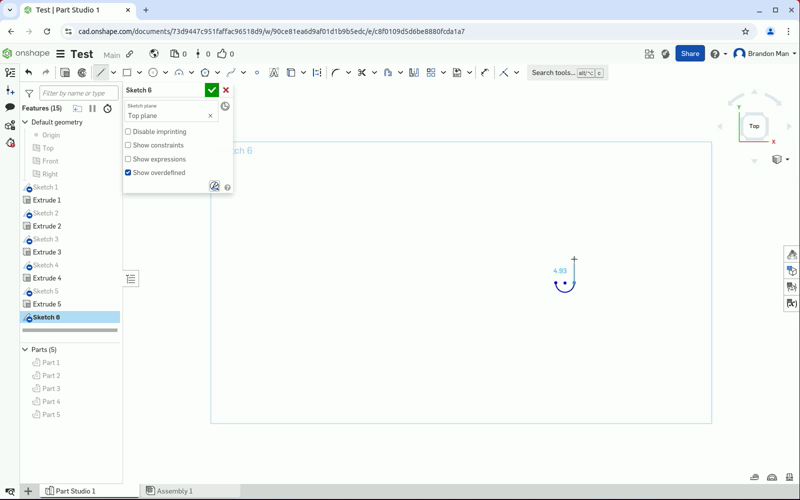
key_up(shift)
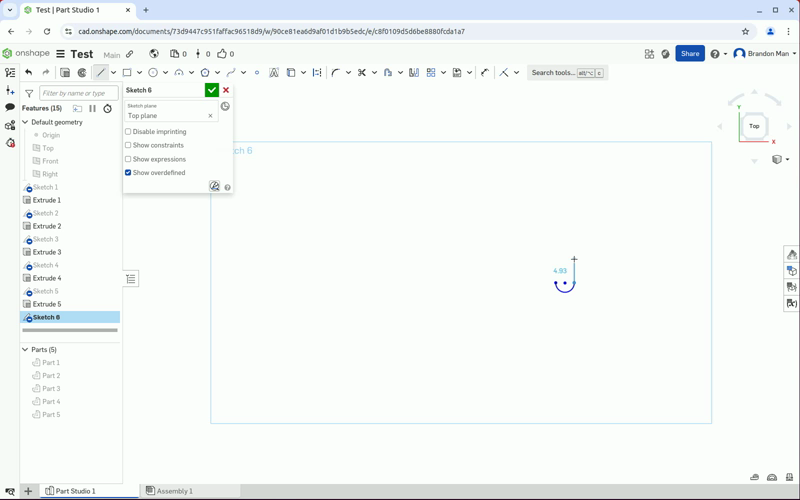
key(esc)
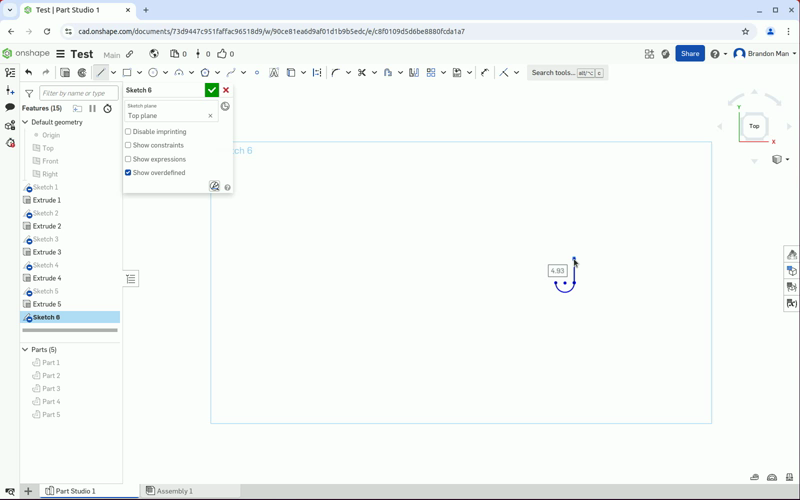
key(a)
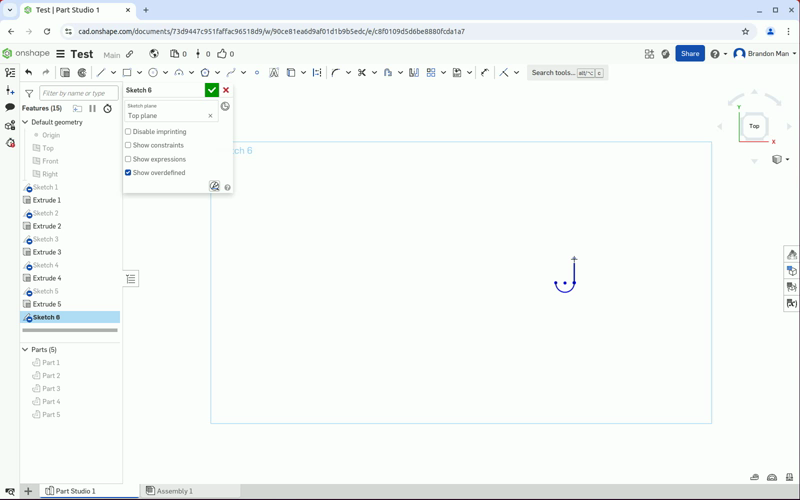
mouse_move(574, 258)
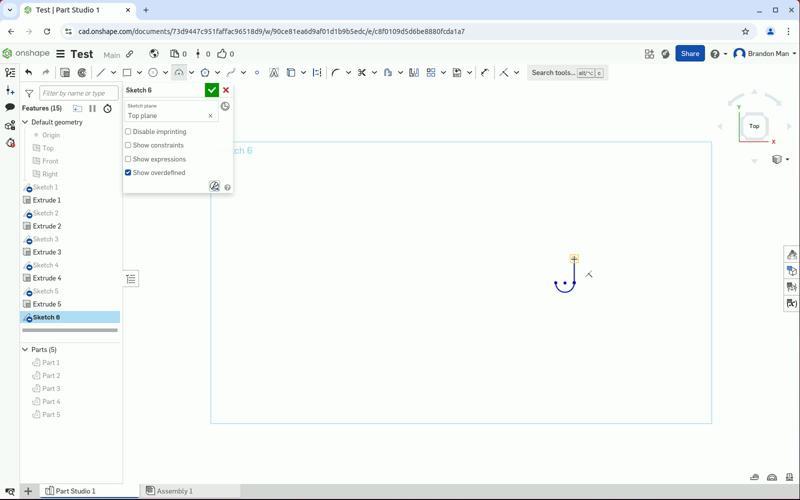
click(574, 258)
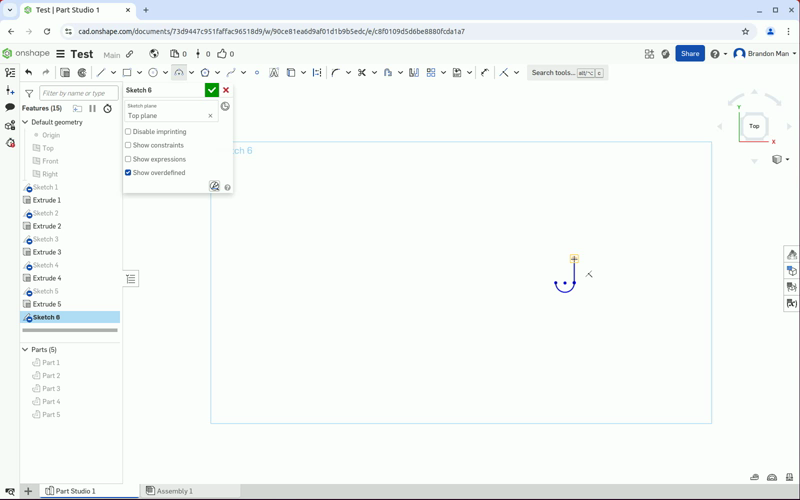
key_down(shift)
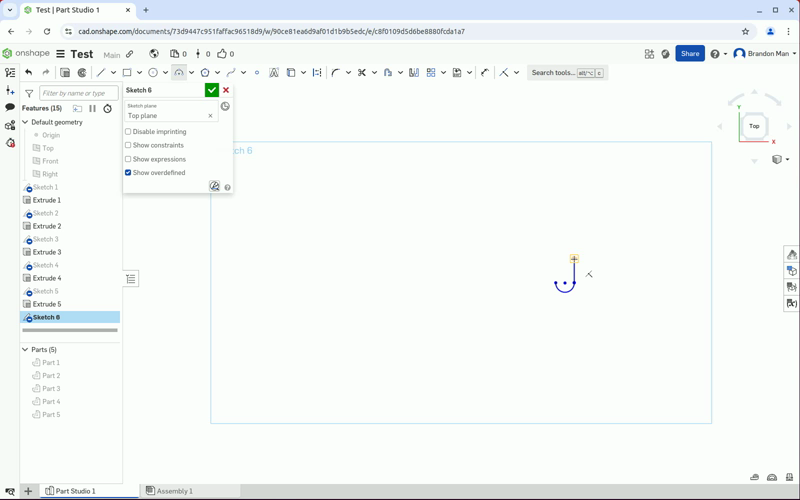
mouse_move(555, 258)
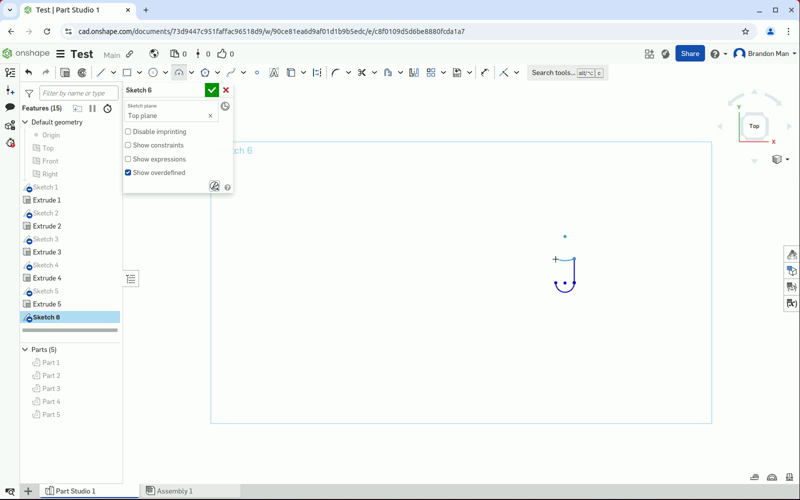
click(555, 258)
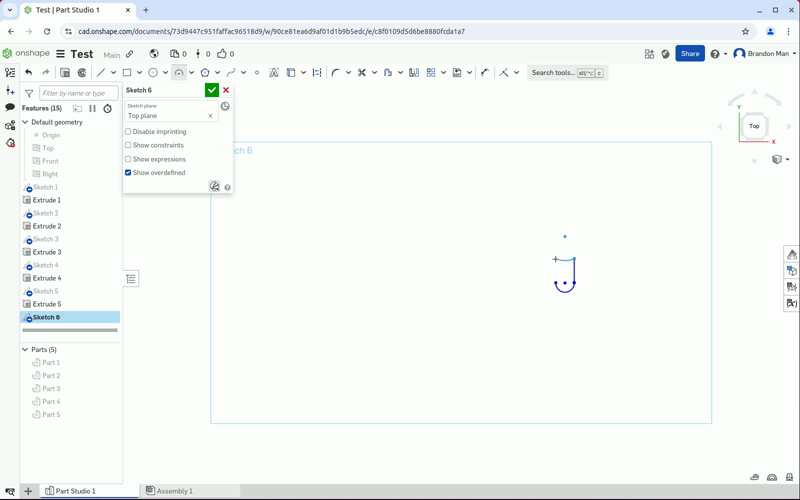
mouse_move(564, 249)
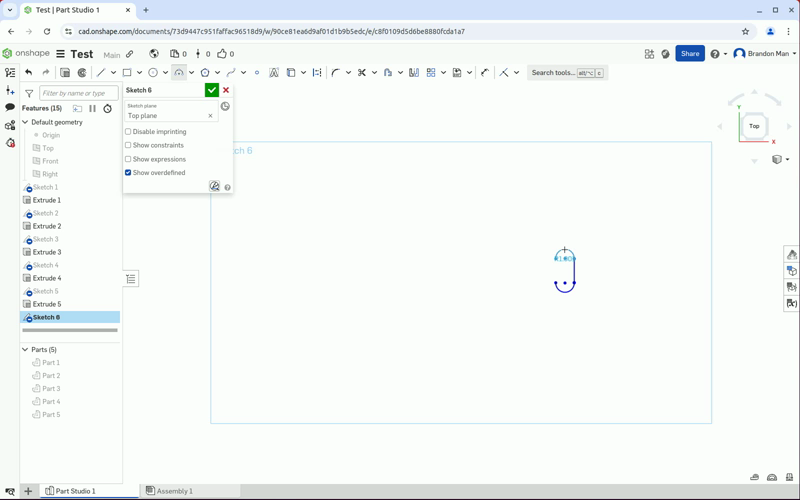
click(564, 249)
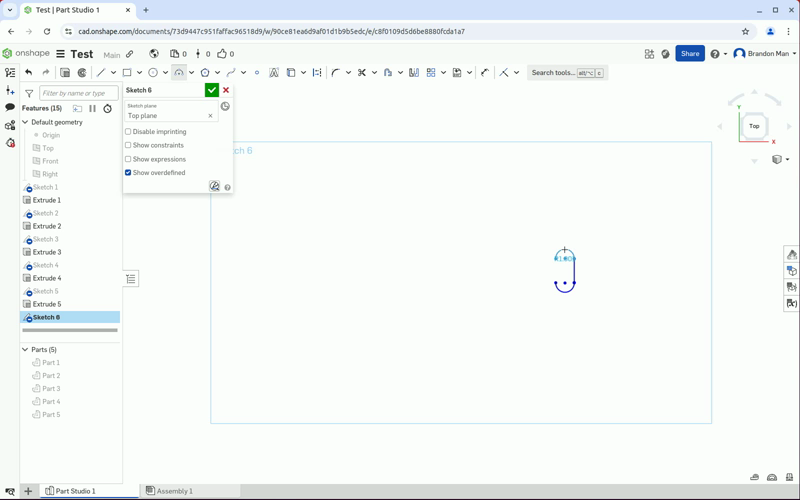
key_up(shift)
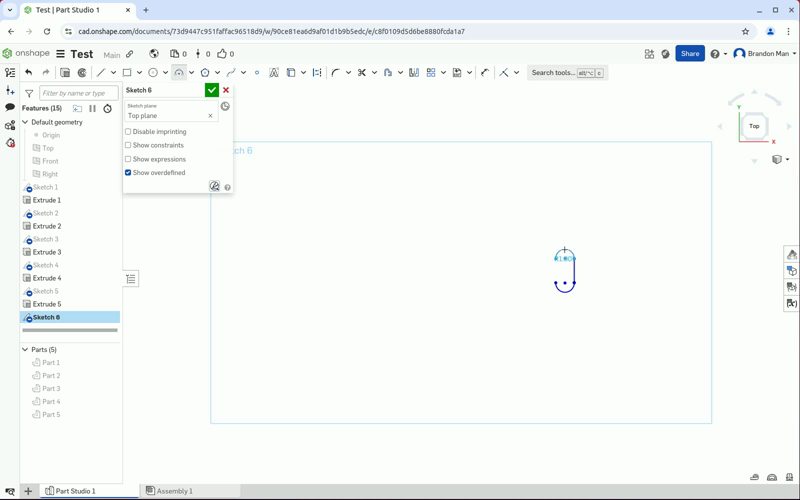
key(esc)
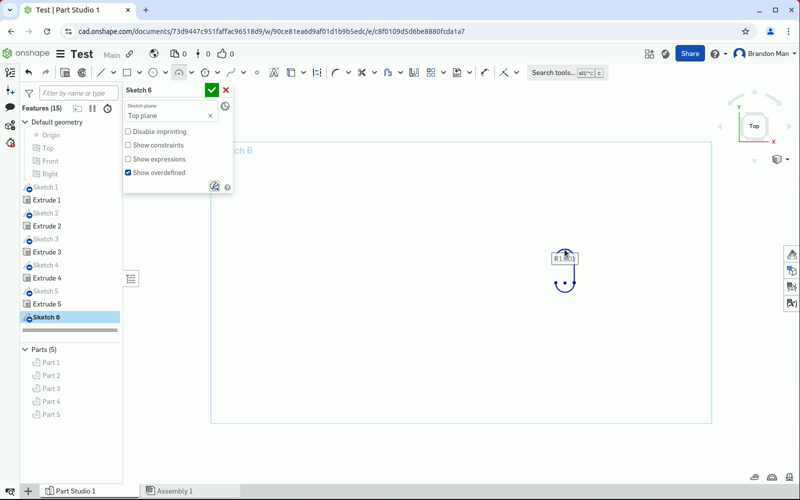
key(l)
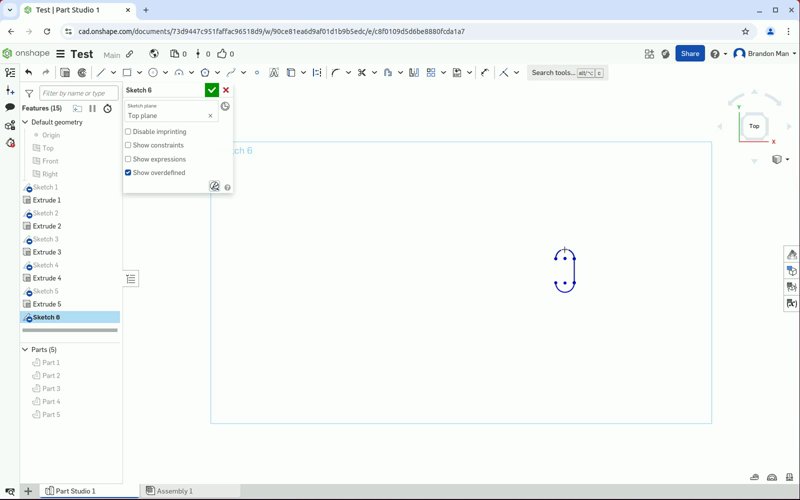
mouse_move(555, 258)
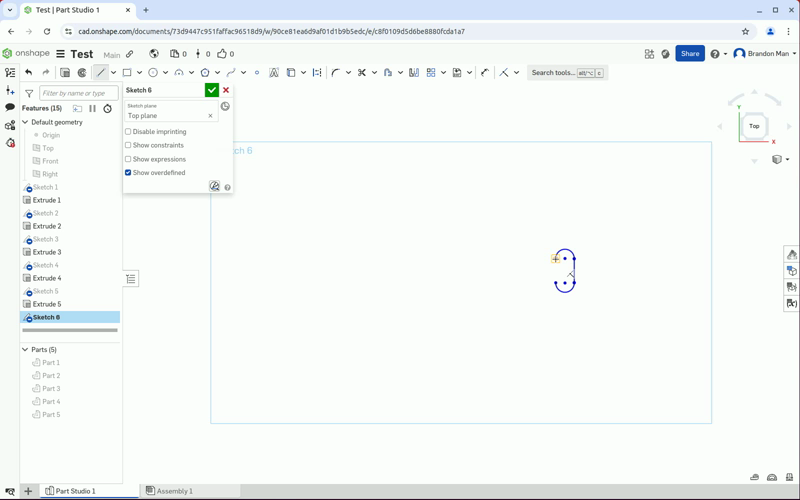
click(555, 258)
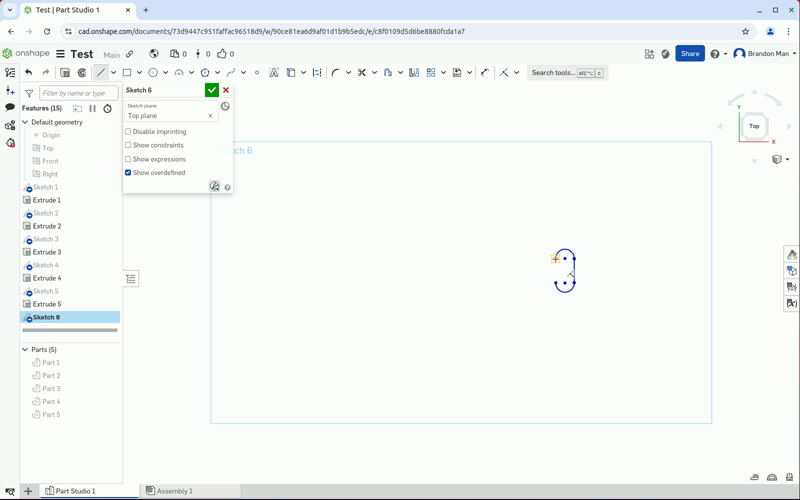
mouse_move(585, 258)
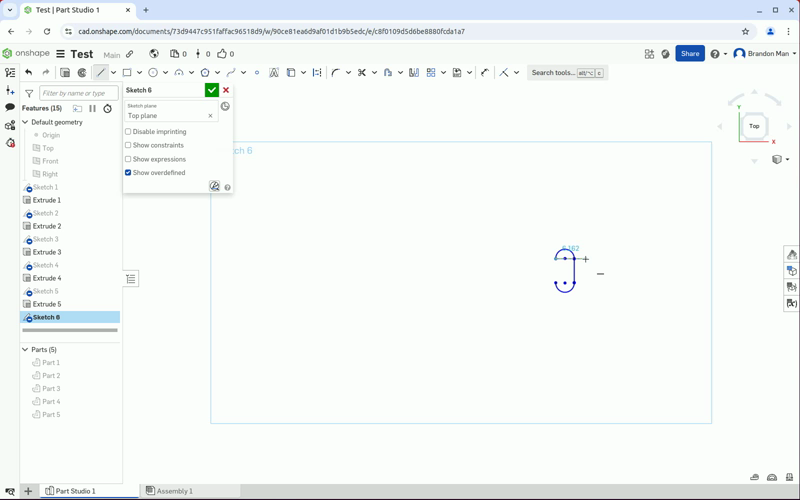
key_down(shift)
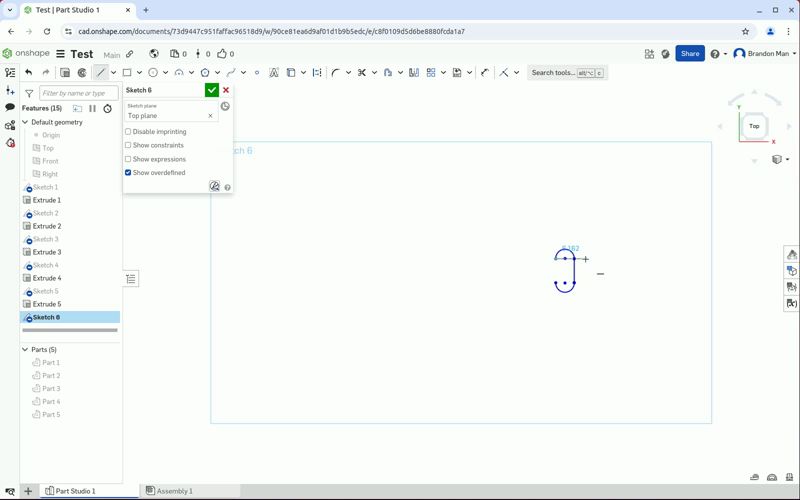
mouse_move(555, 282)
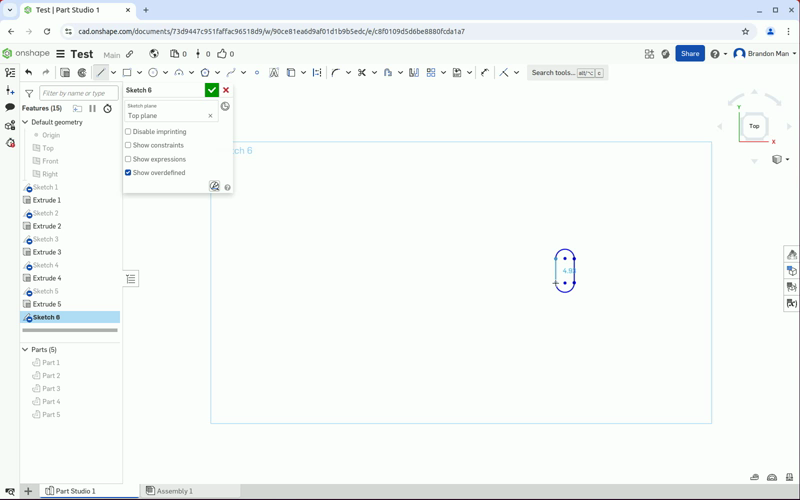
key_up(shift)
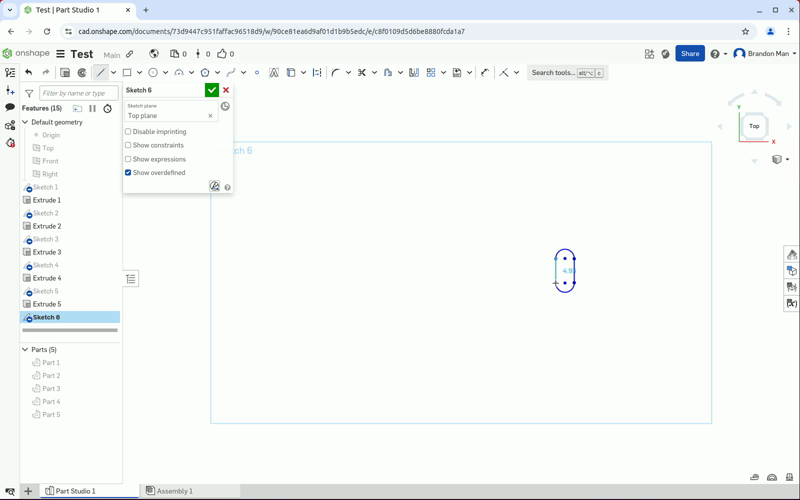
click(555, 282)
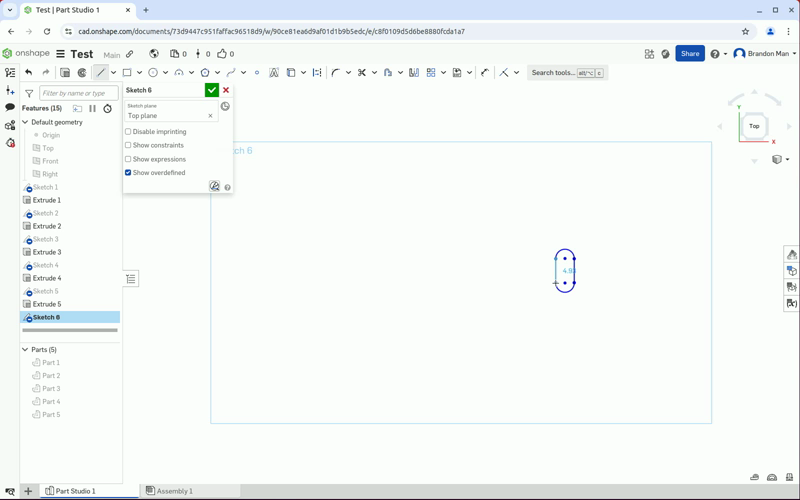
key(esc)
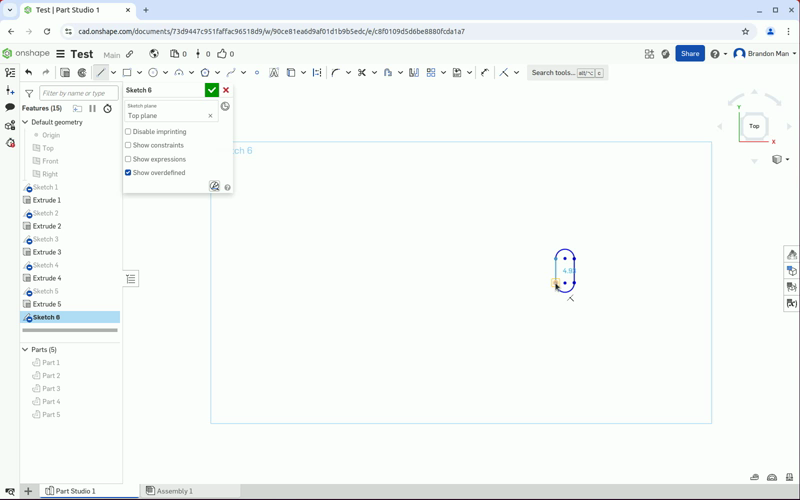
key(c)
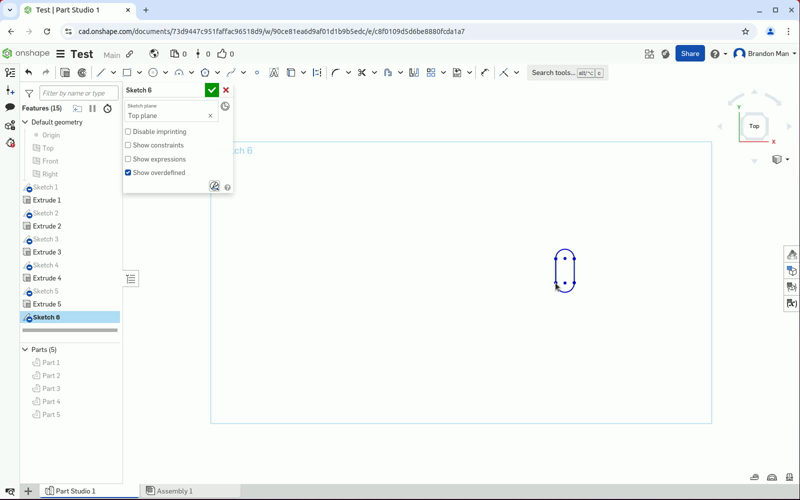
key_down(shift)
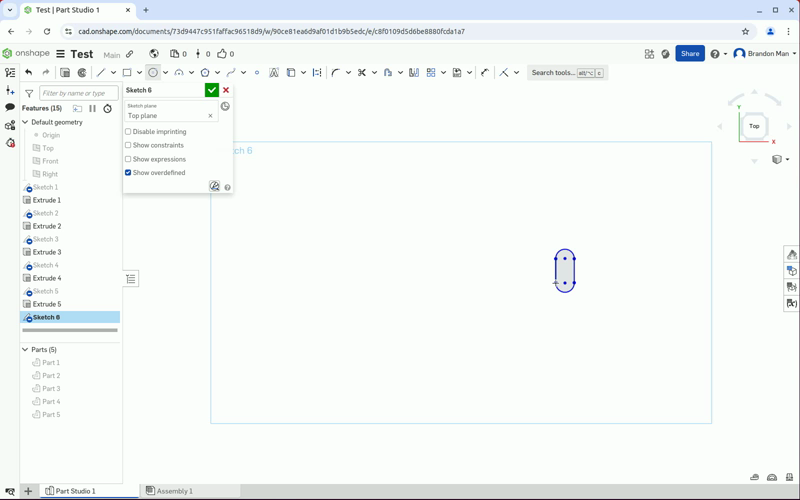
mouse_move(564, 258)
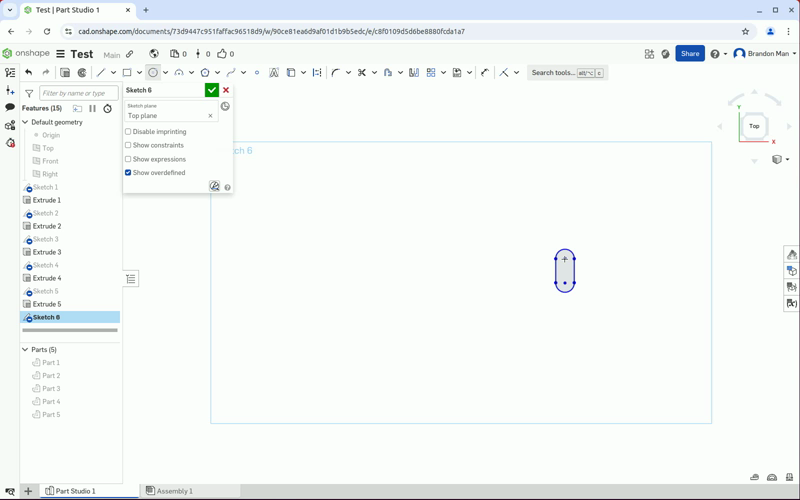
click(564, 258)
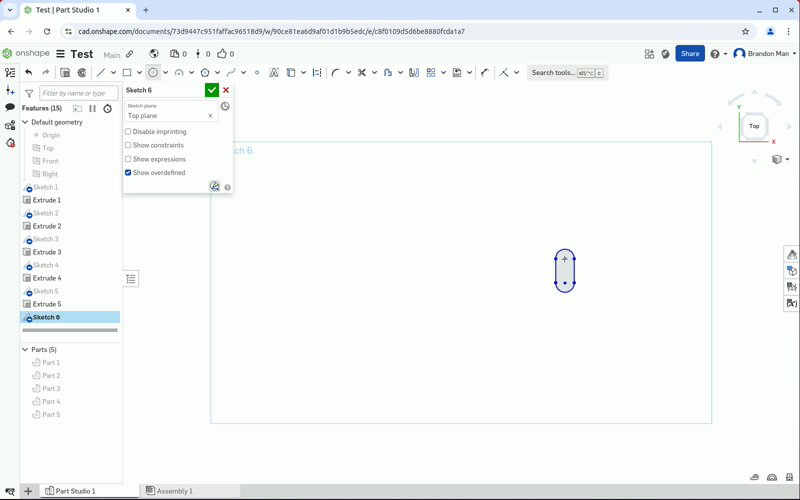
key_up(shift)
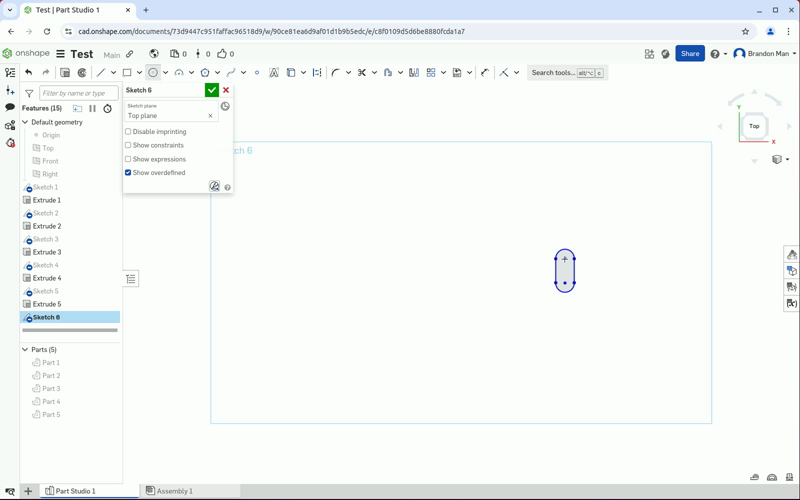
mouse_move(567, 258)
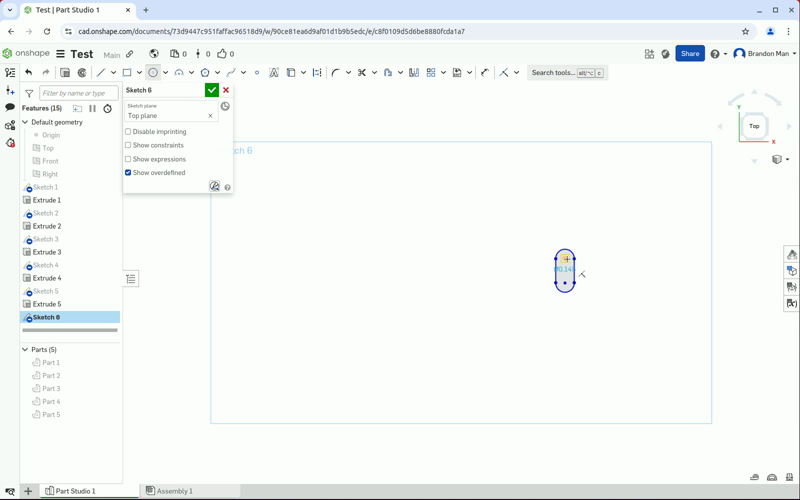
scroll(6)
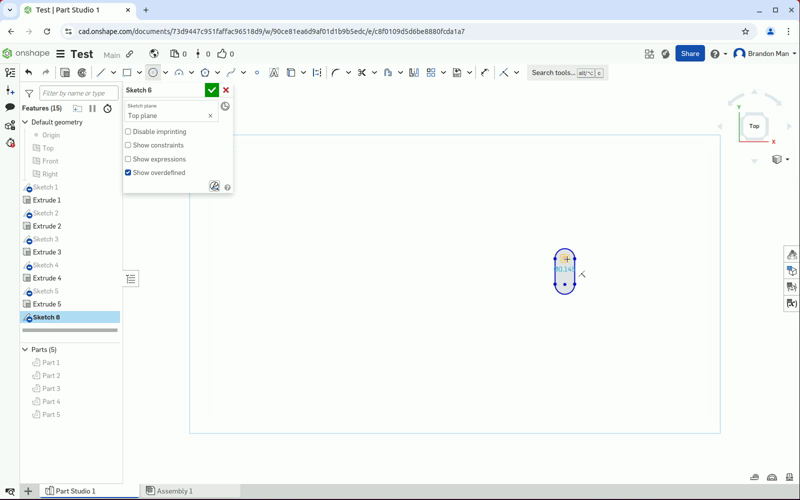
scroll(6)
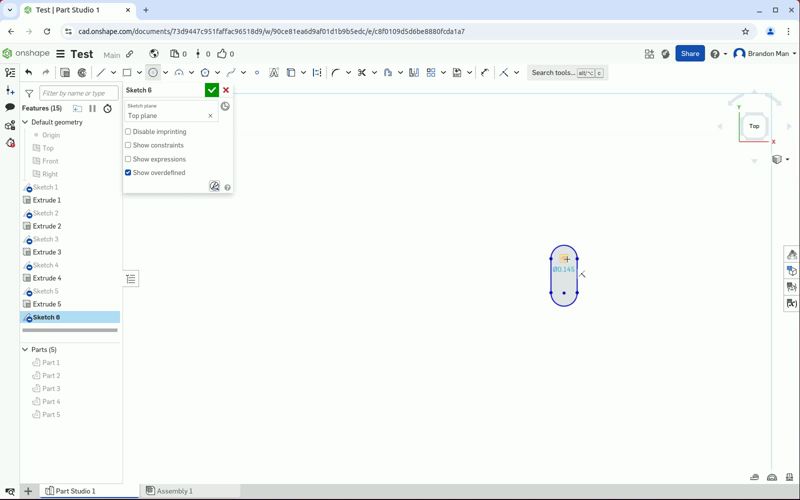
scroll(6)
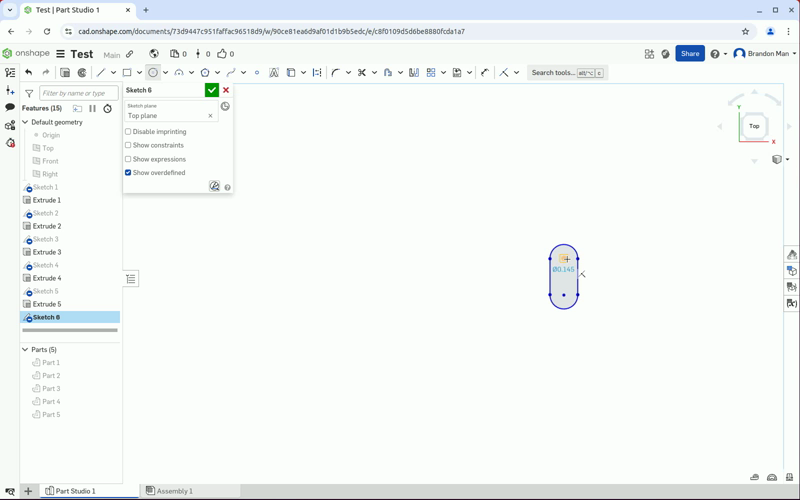
scroll(6)
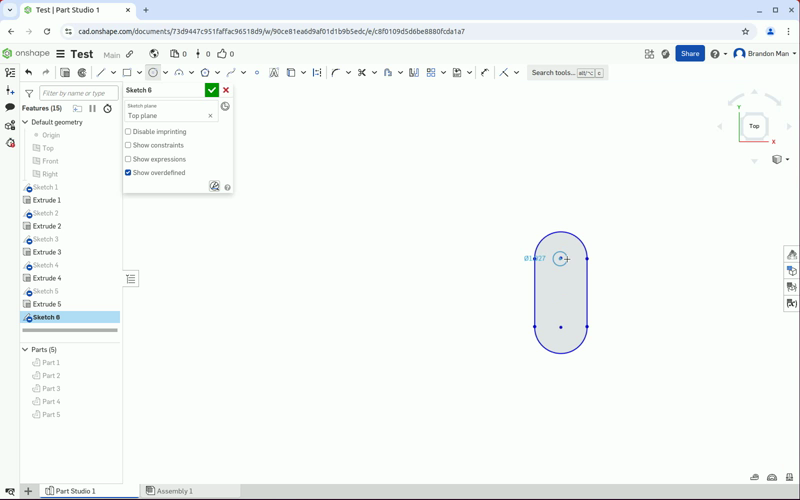
scroll(6)
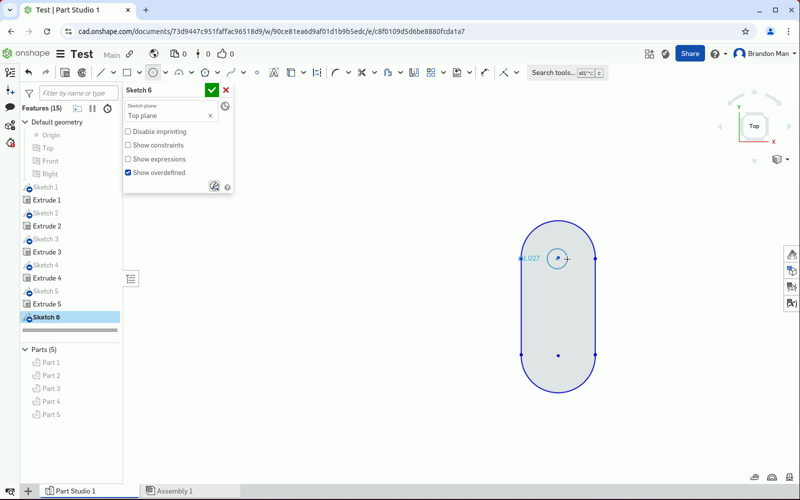
scroll(6)
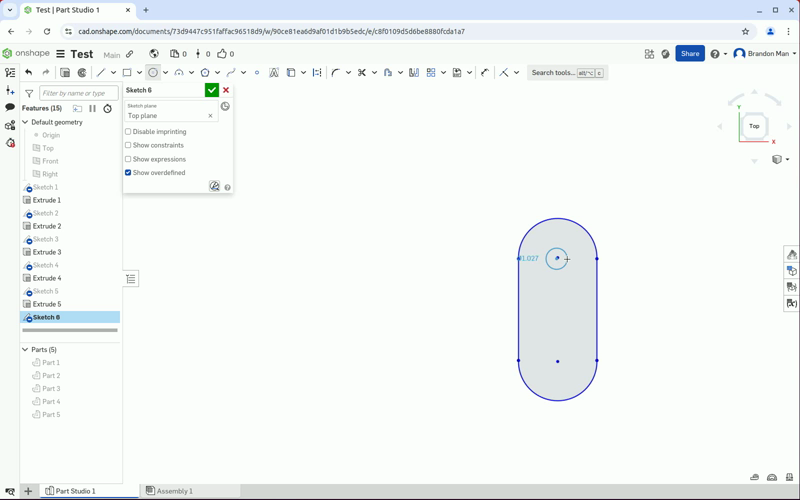
scroll(6)
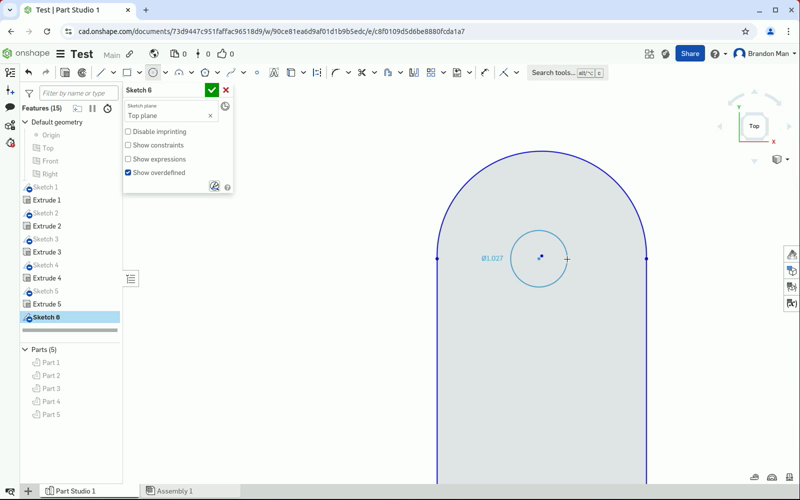
click(567, 258)
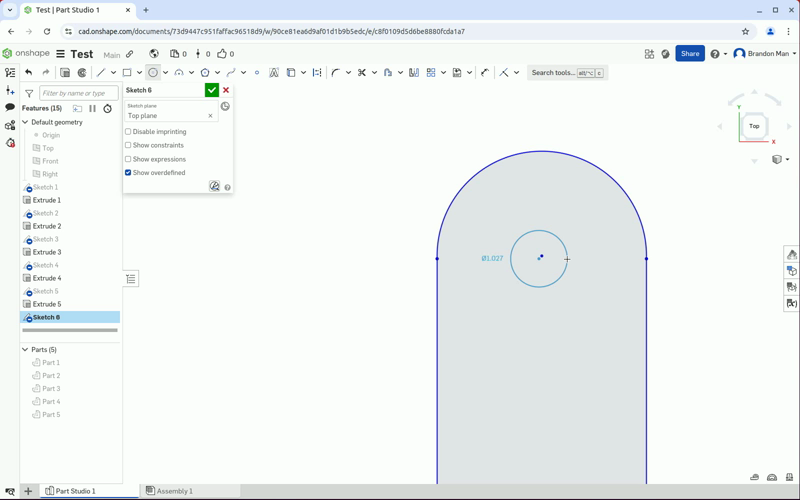
scroll(-6)
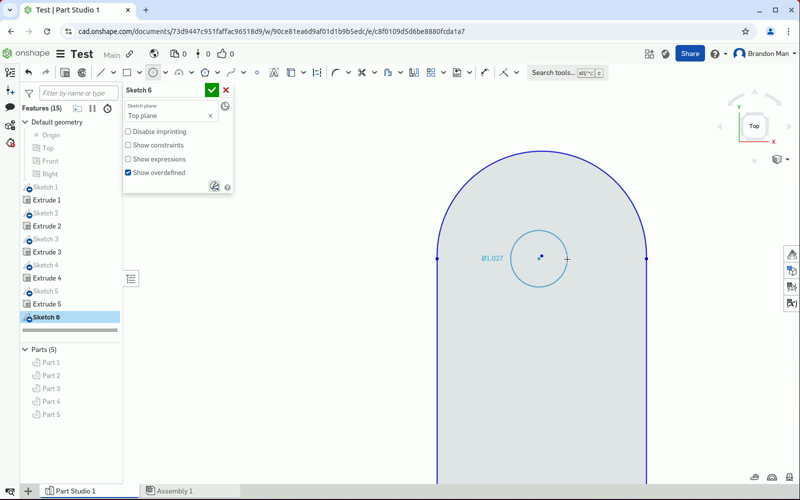
scroll(-6)
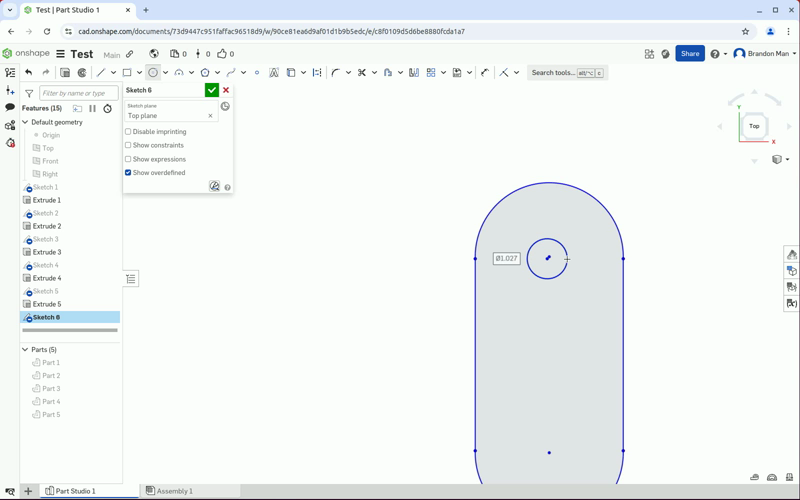
scroll(-6)
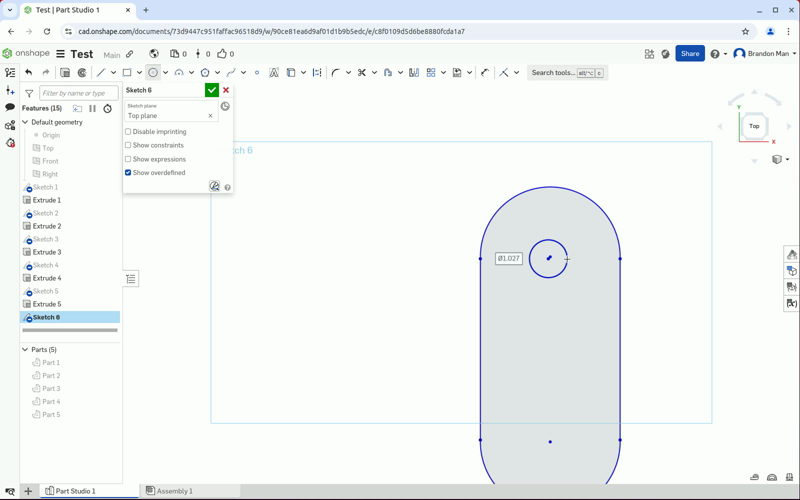
scroll(-6)
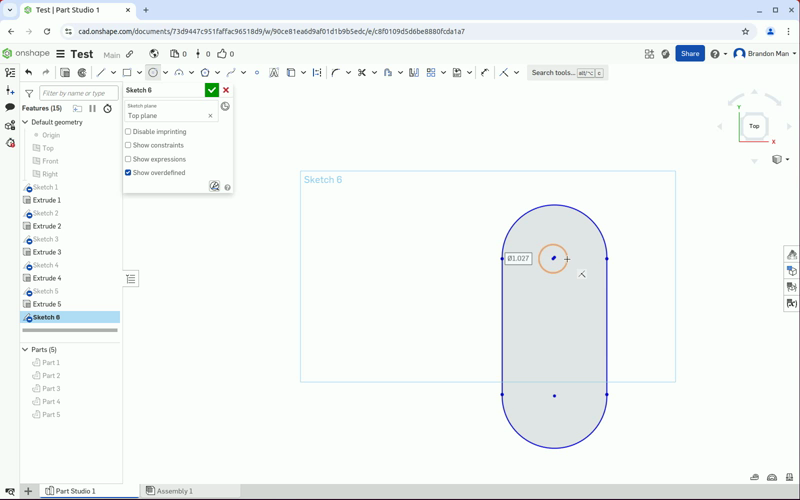
scroll(-6)
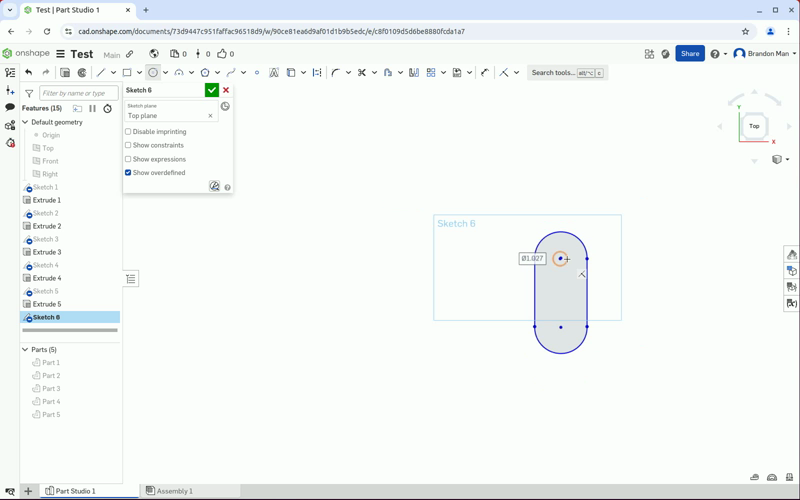
scroll(-6)
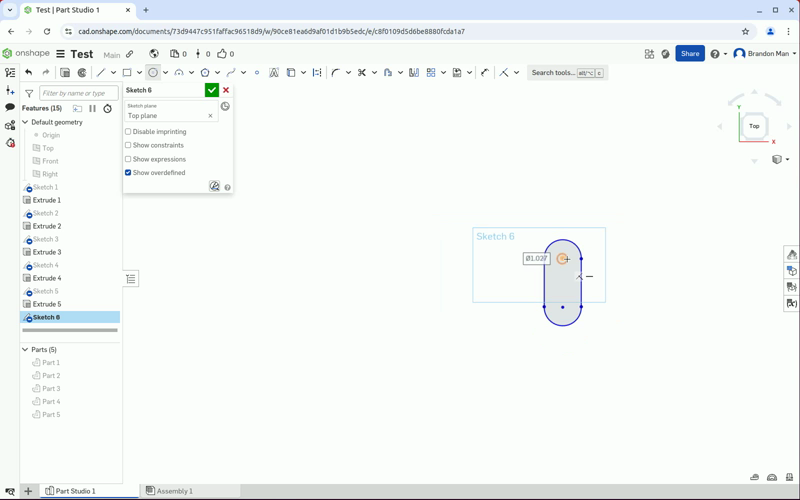
scroll(-6)
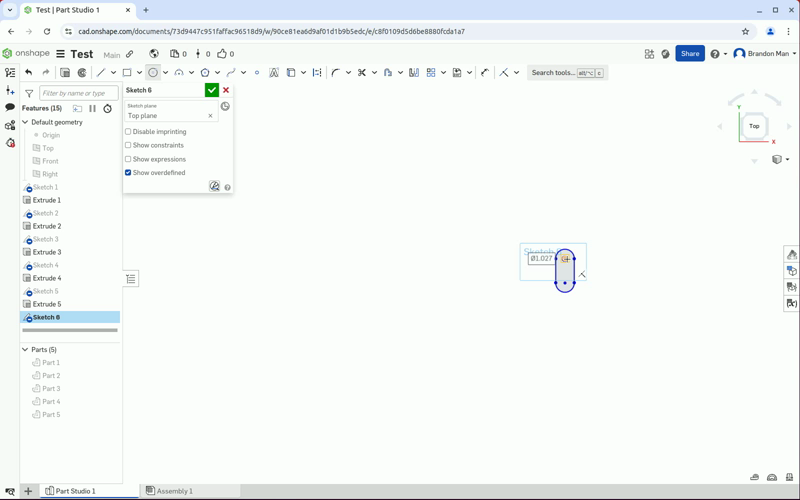
key(esc)
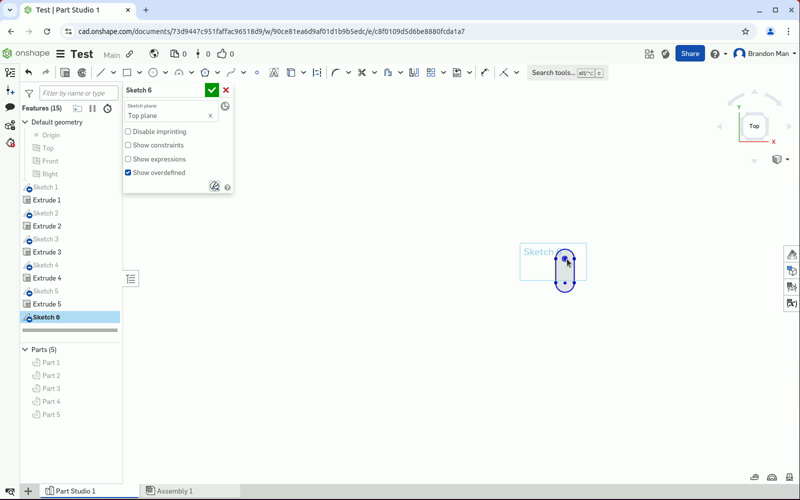
mouse_move(560, 278)
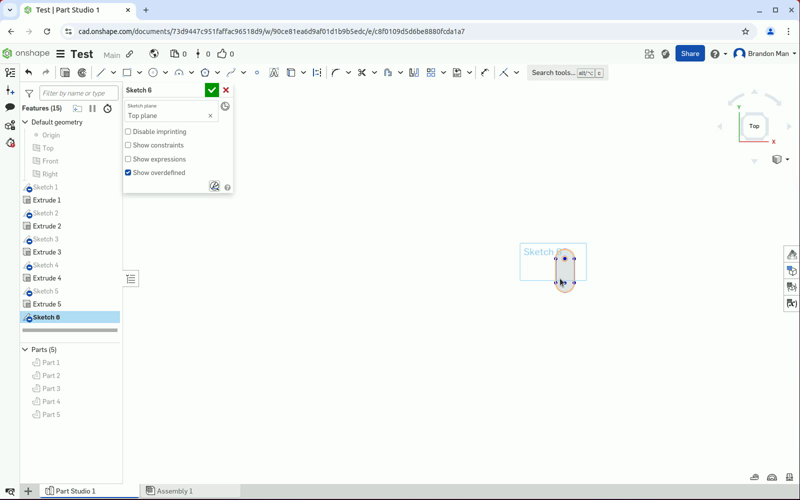
scroll(6)
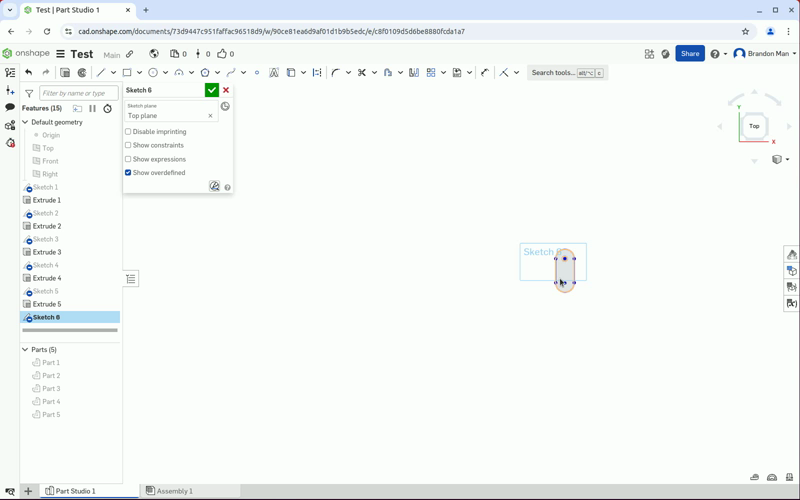
scroll(6)
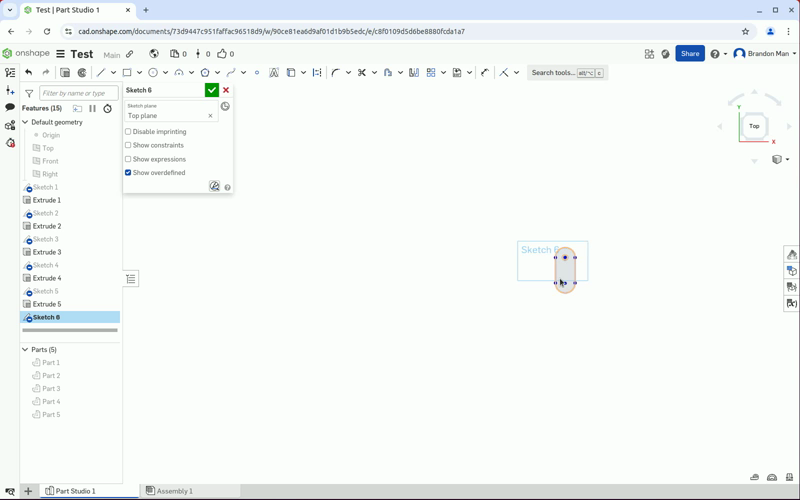
scroll(6)
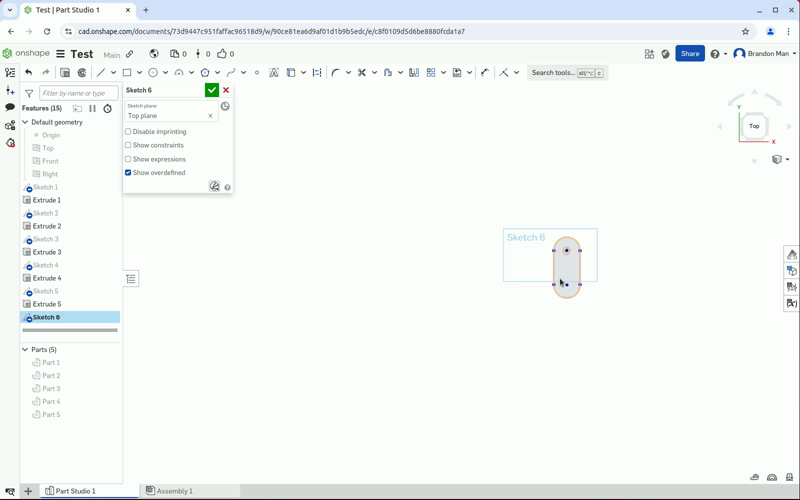
scroll(6)
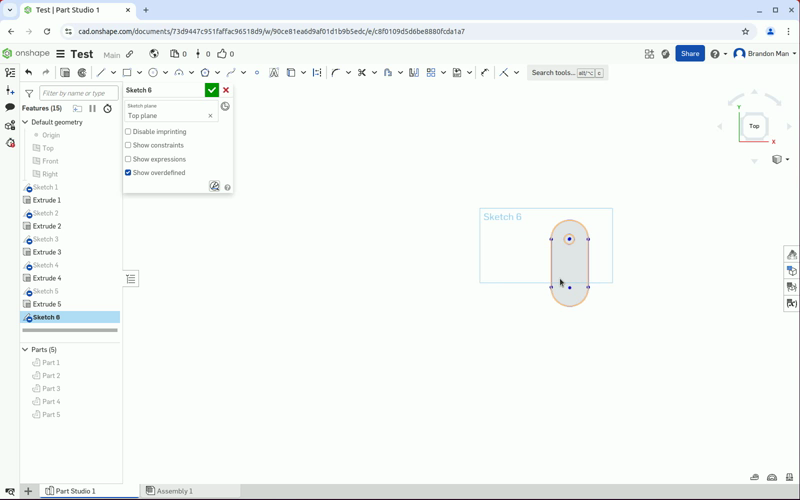
scroll(6)
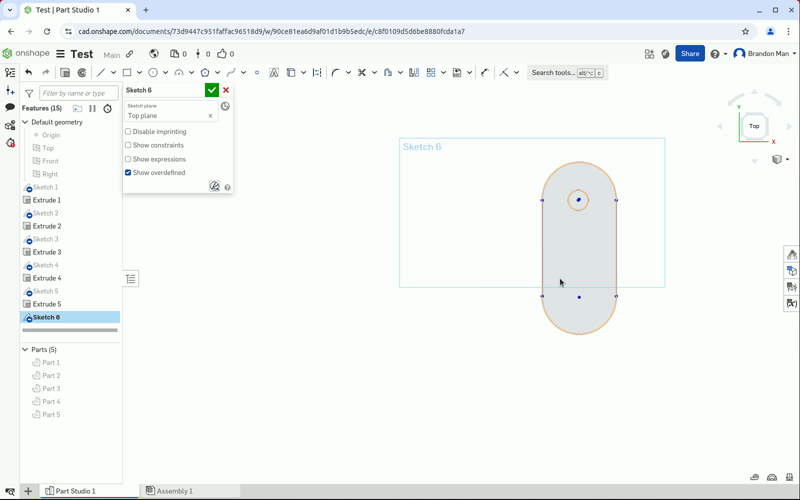
scroll(6)
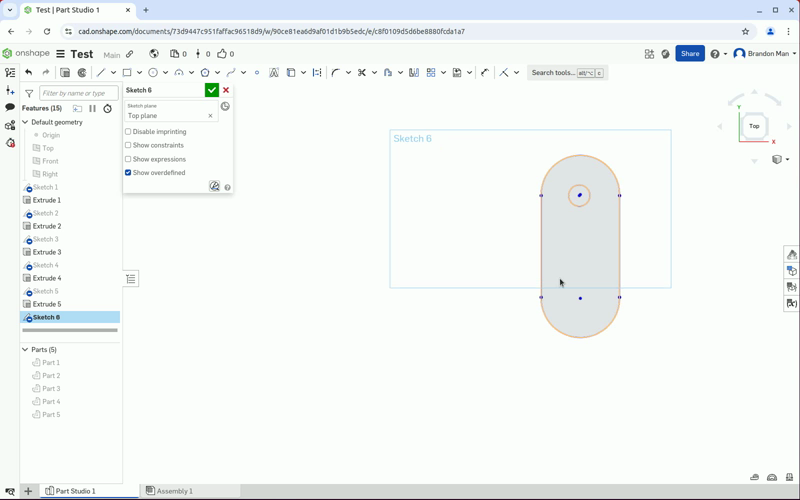
scroll(6)
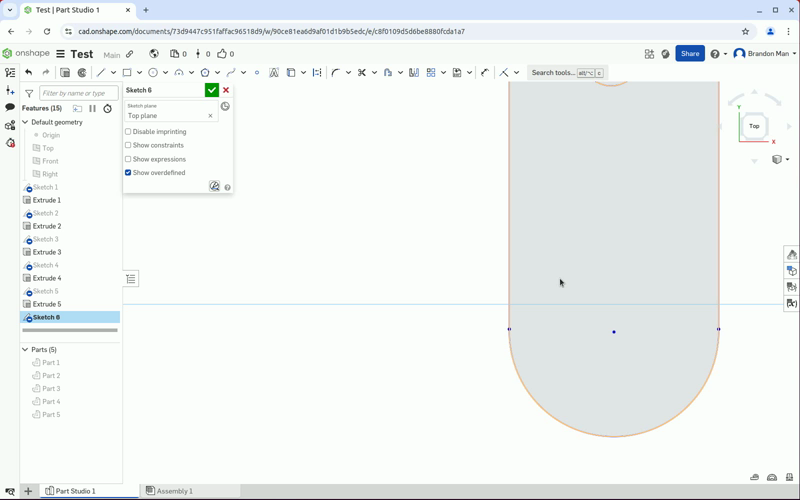
click(560, 278)
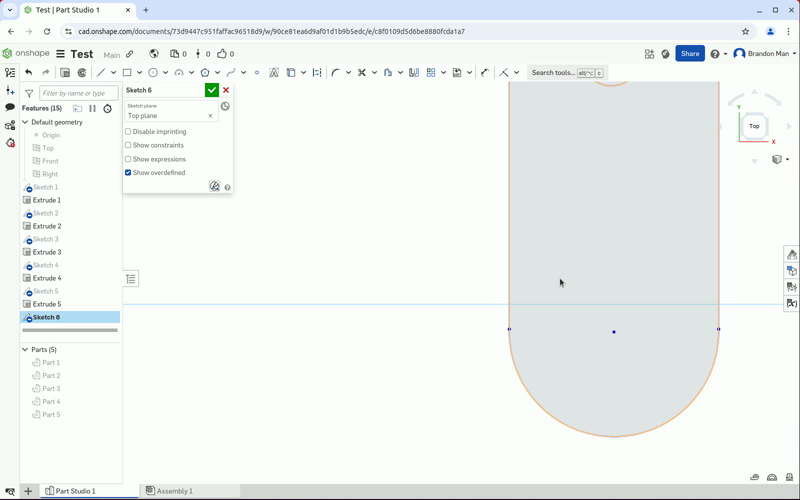
scroll(-6)
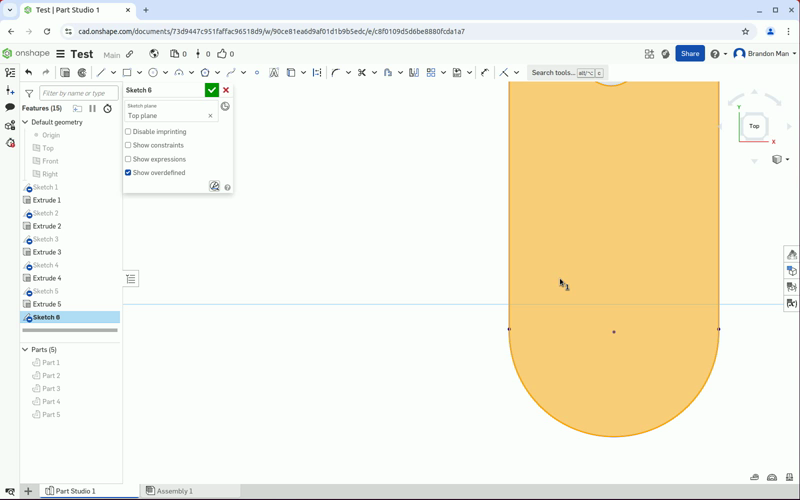
scroll(-6)
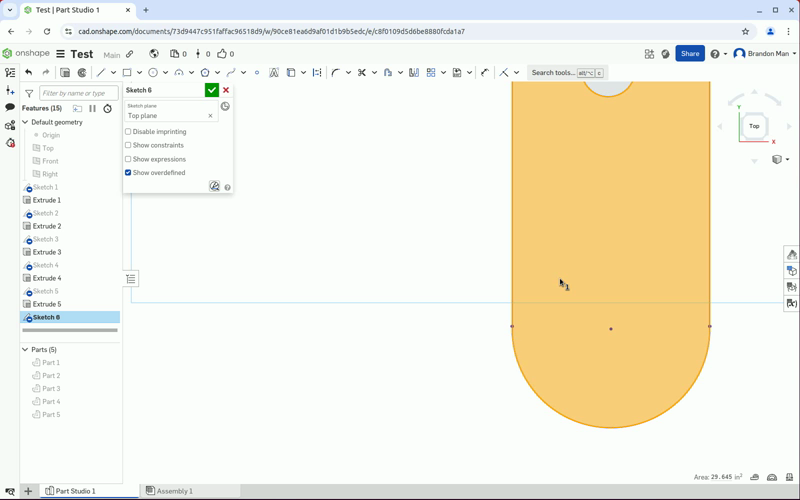
scroll(-6)
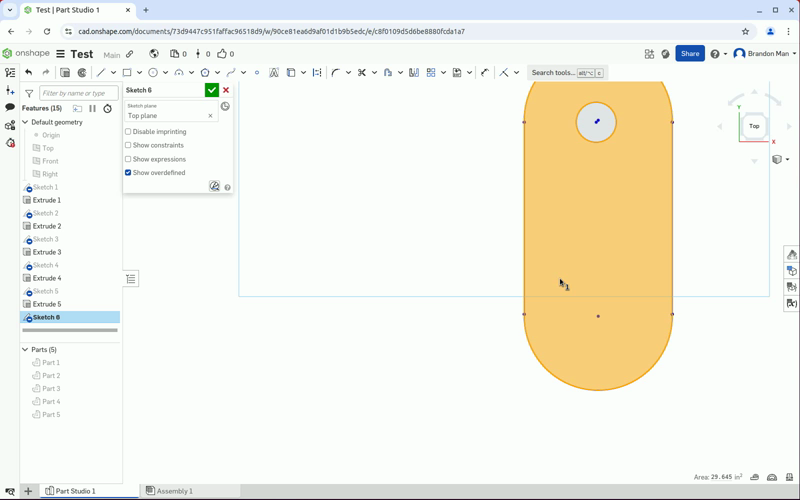
scroll(-6)
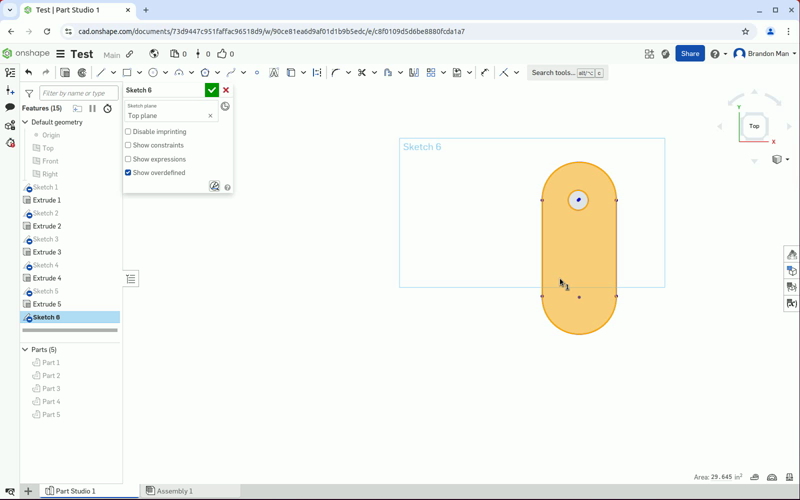
scroll(-6)
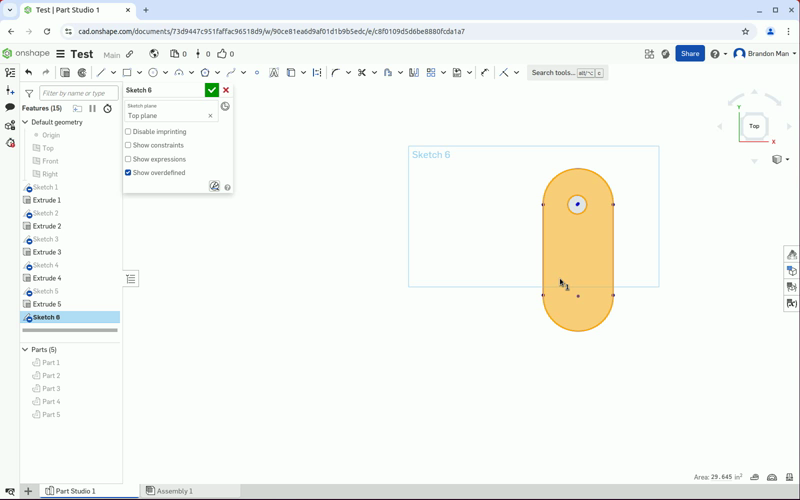
scroll(-6)
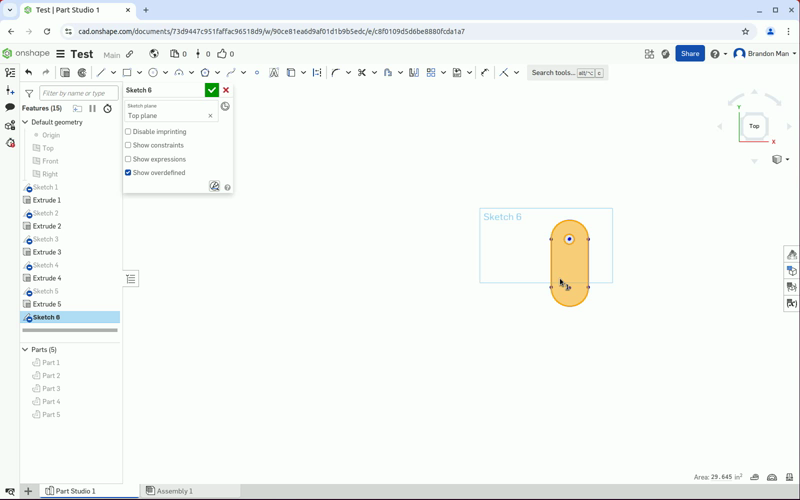
scroll(-6)
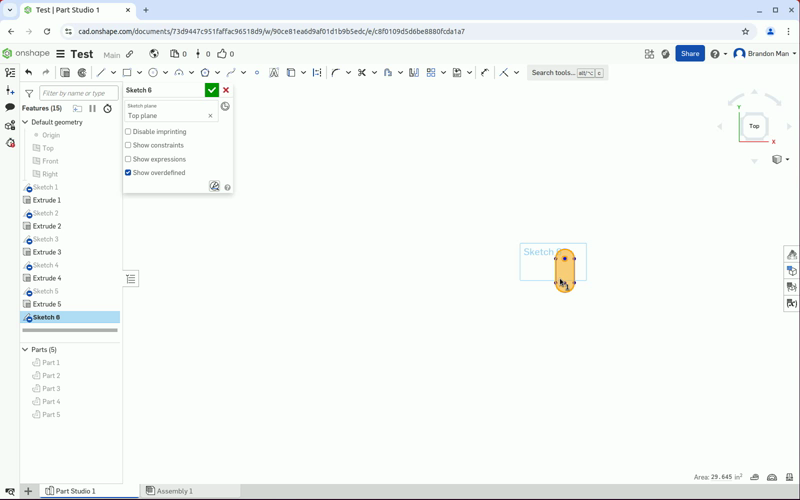
mouse_move(73, 352)
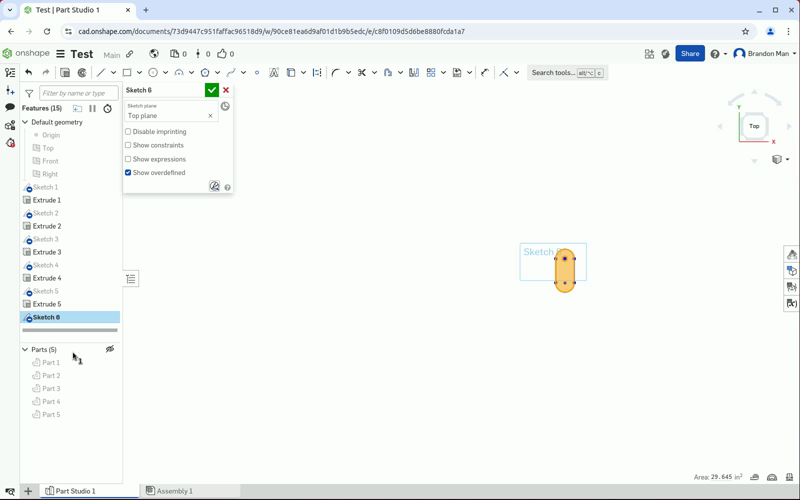
key(shift+y)
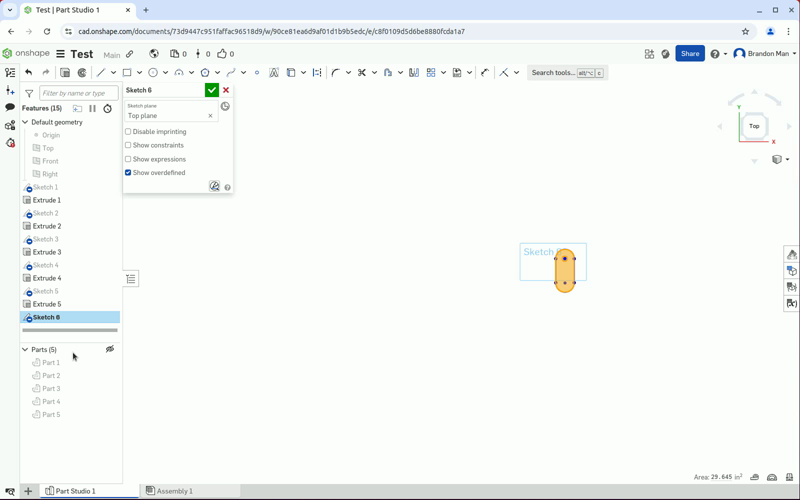
key(shift+e)
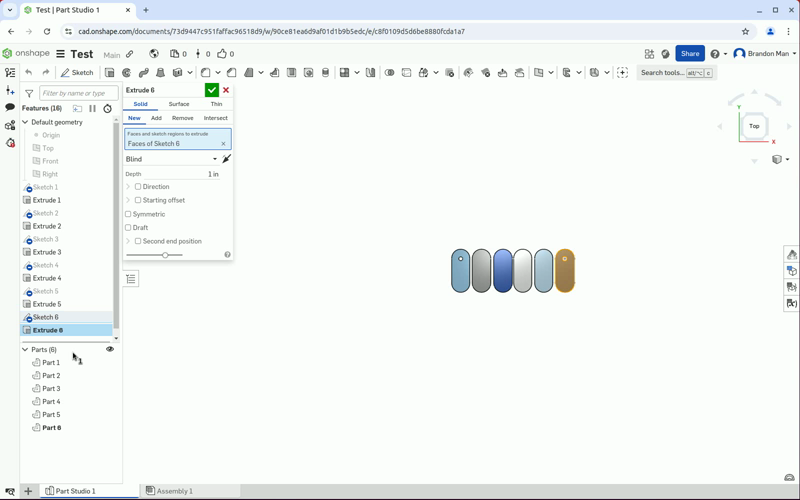
mouse_move(143, 106)
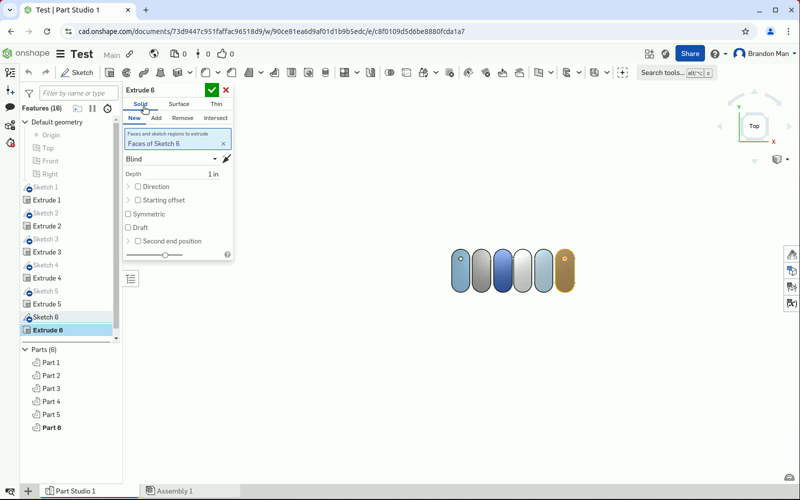
click(143, 106)
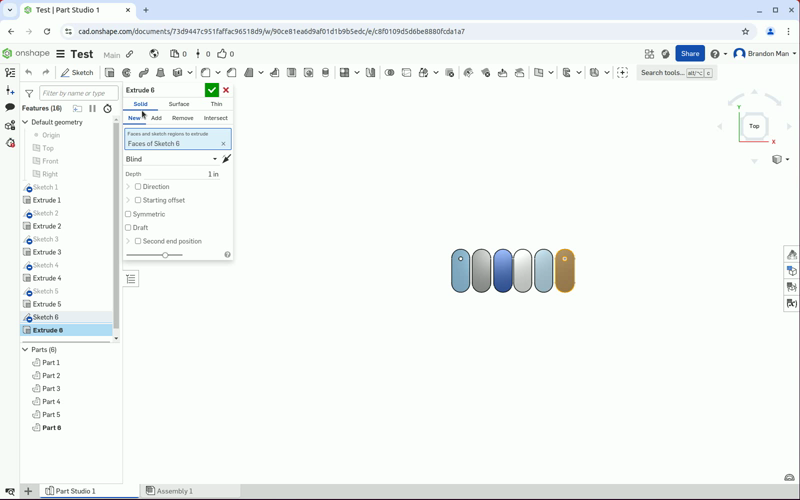
mouse_move(137, 120)
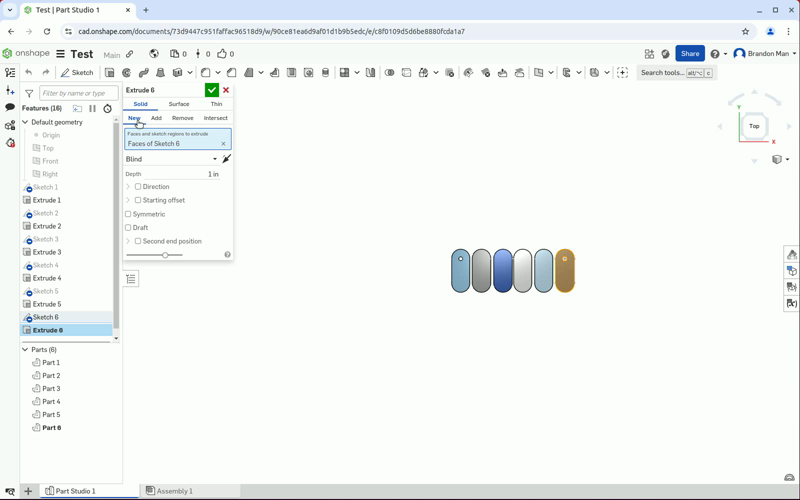
click(137, 120)
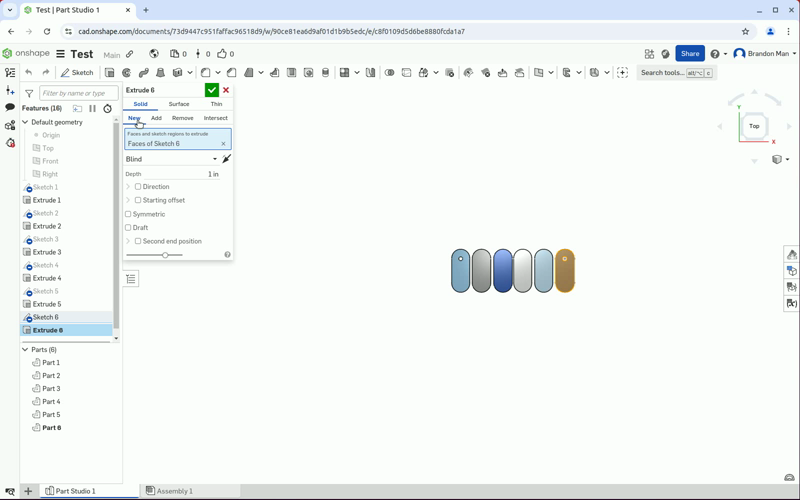
key(tab, 4)
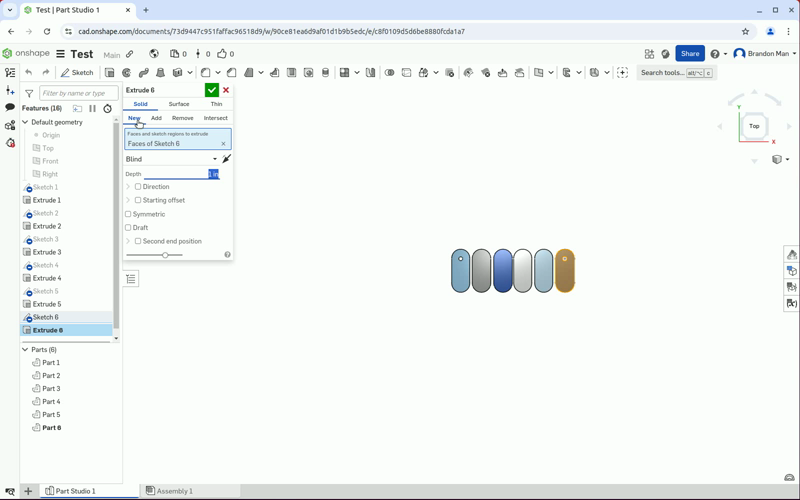
text(7.221)
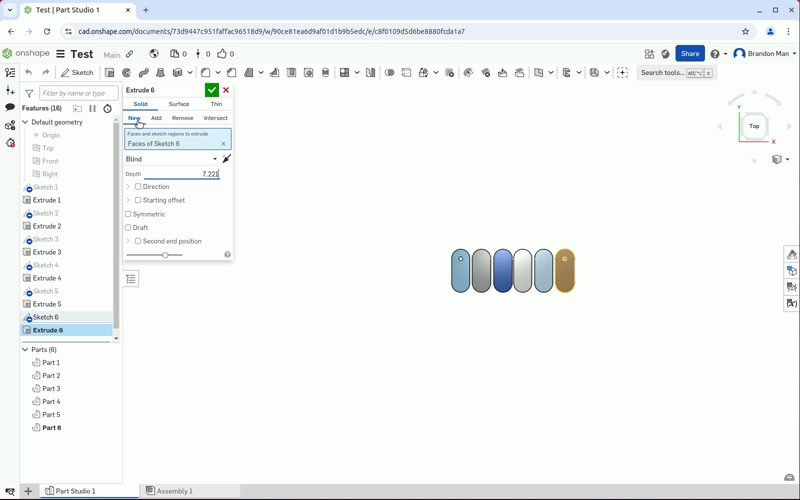
key(enter)
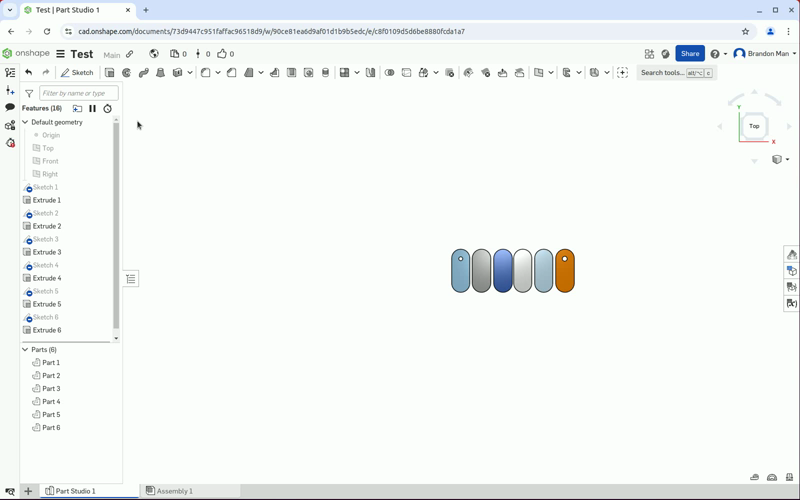
key(shift+h)
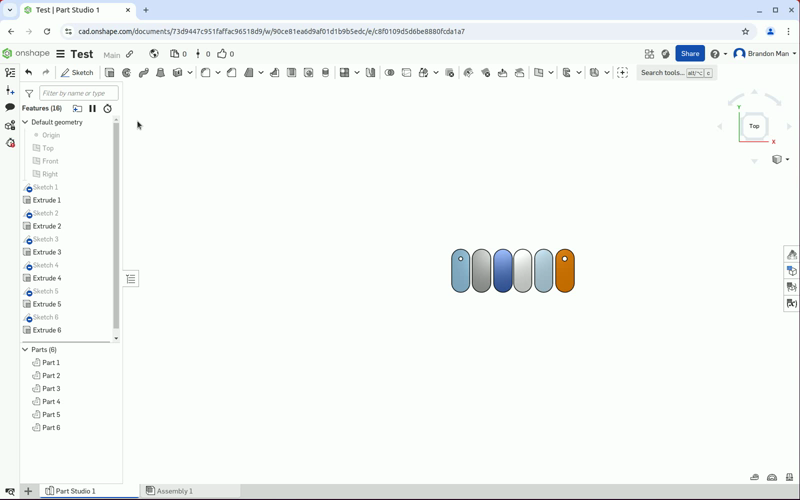
key(shift+h)
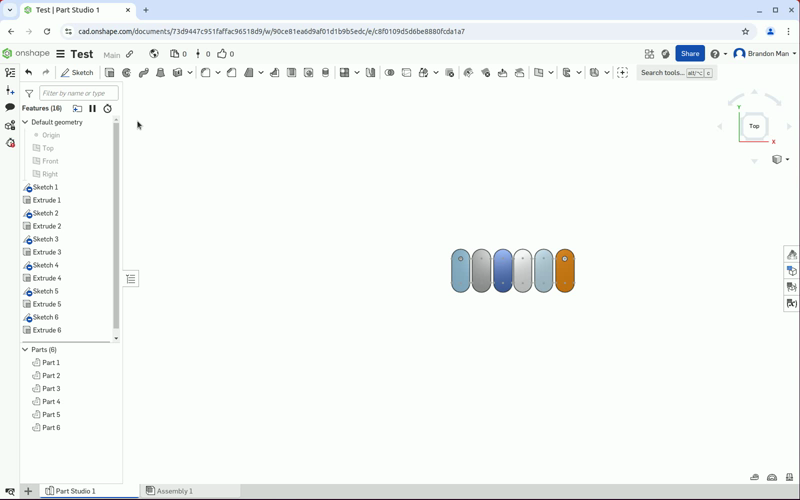
key(shift+7)
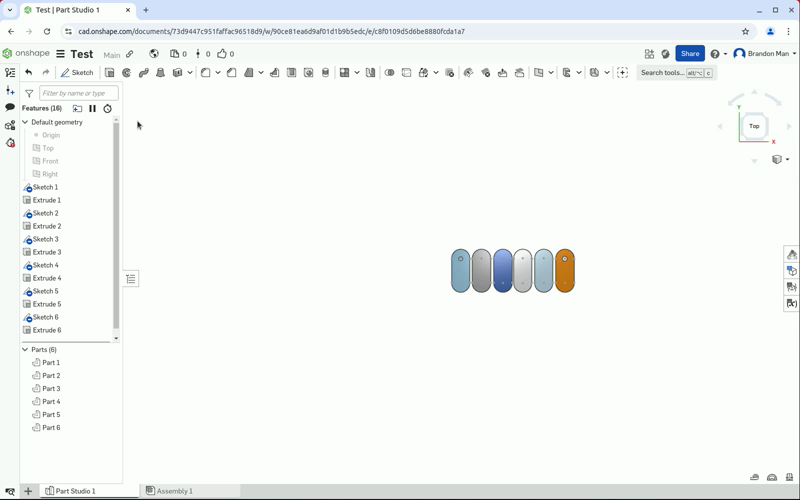
key(up, 3)
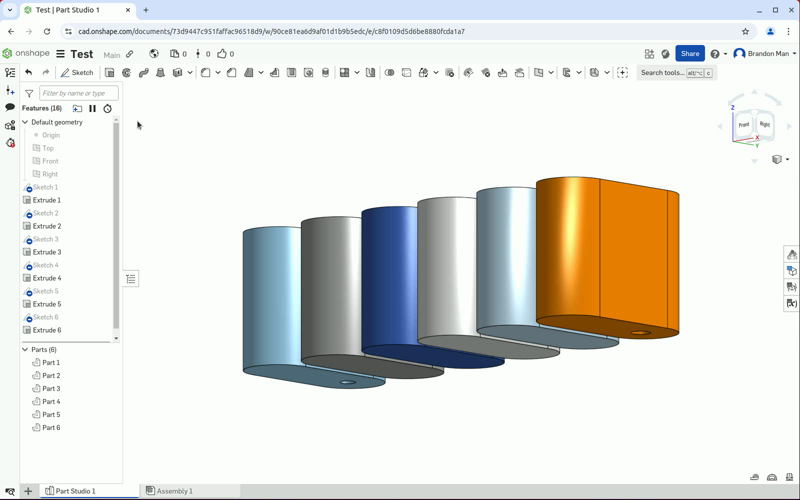
key(left, 3)
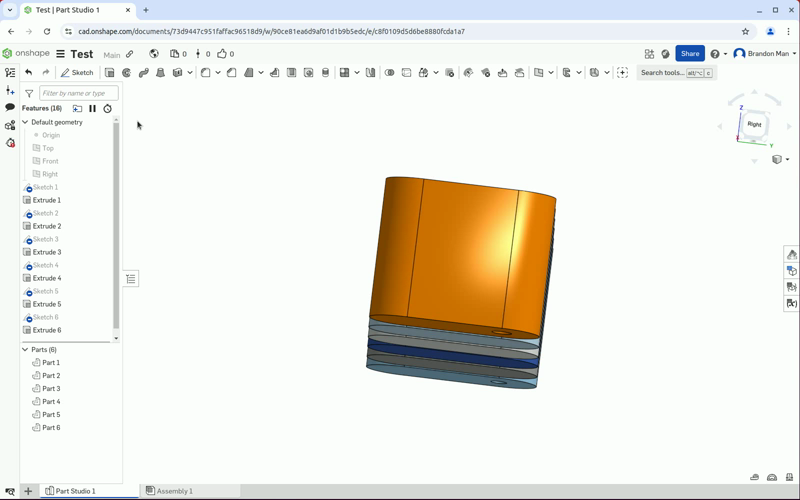
key(right, 3)
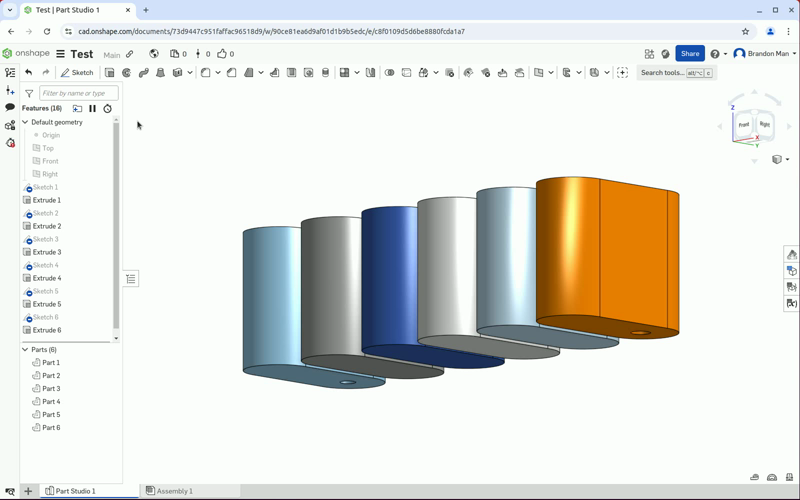
key(down, 3)
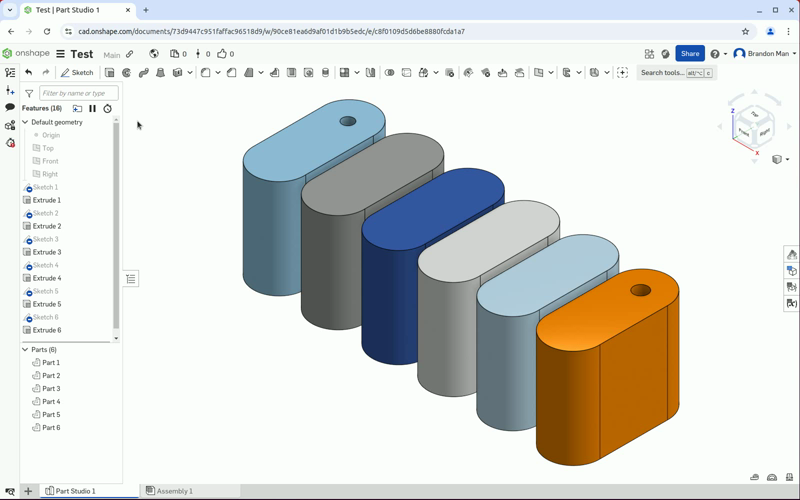
mouse_move(69, 189)
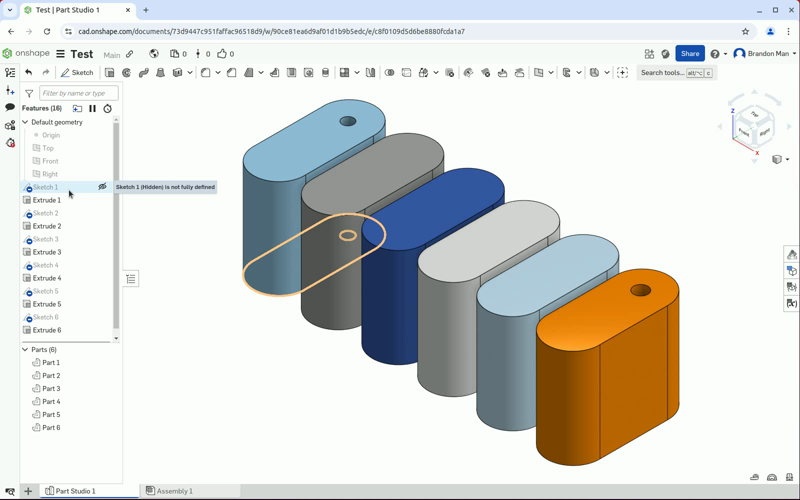
click(69, 189)